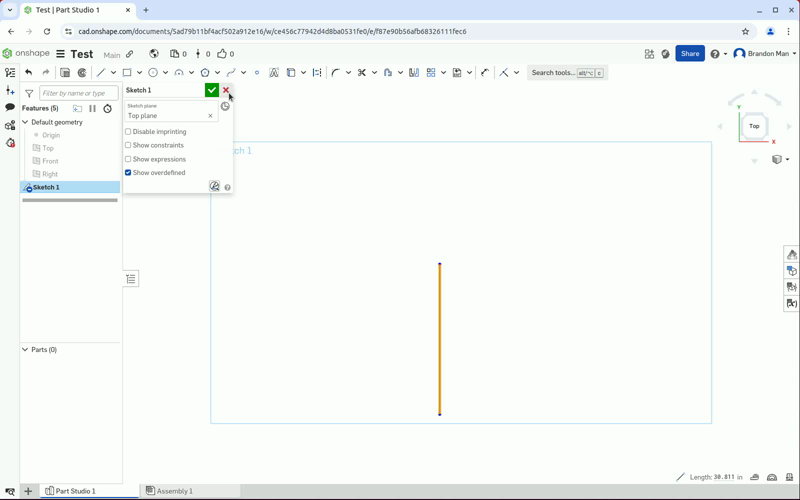
key(shift+h)
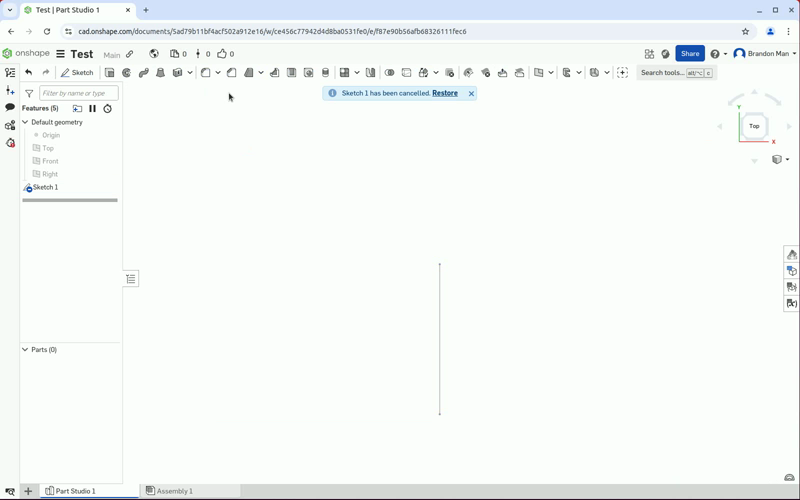
key(shift+s)
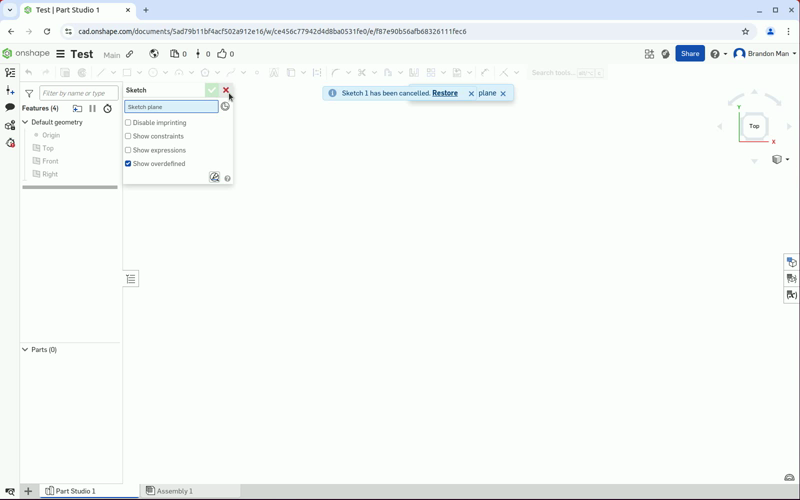
mouse_move(73, 150)
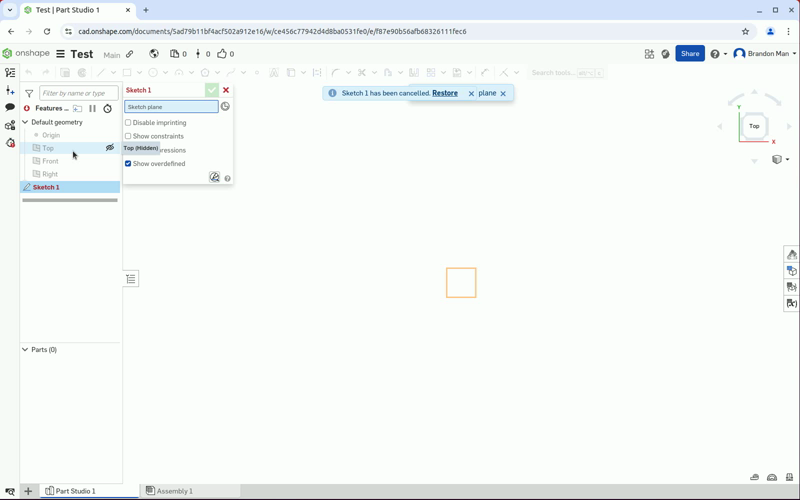
click(73, 150)
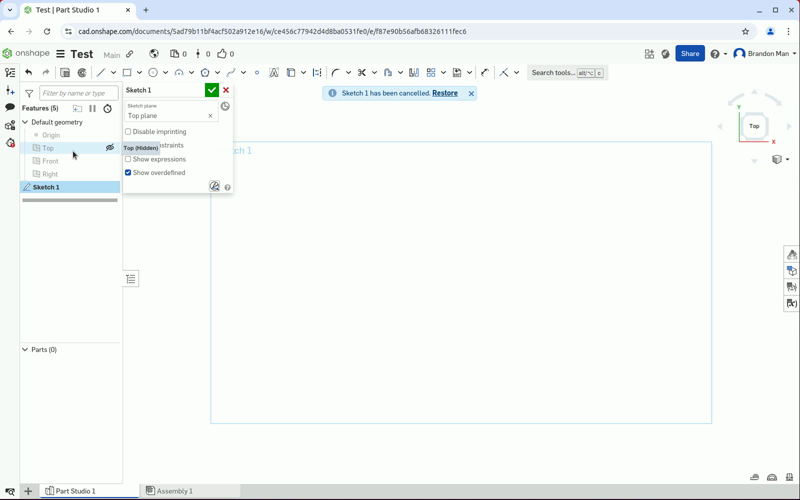
mouse_move(73, 352)
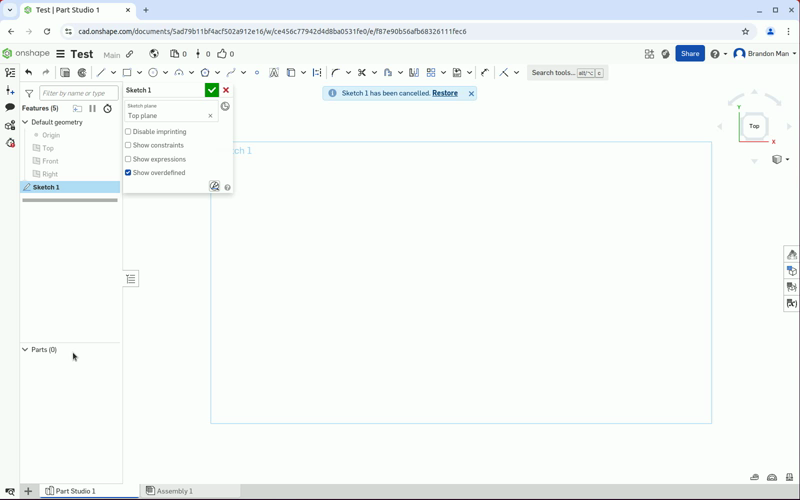
key(y)
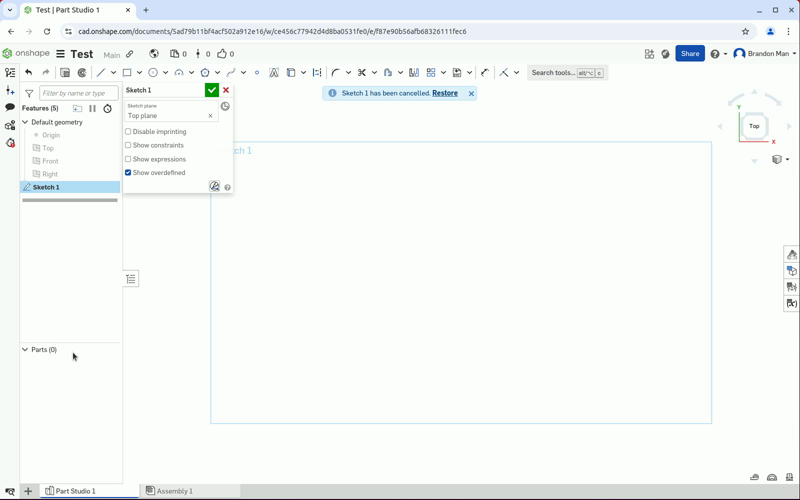
key(l)
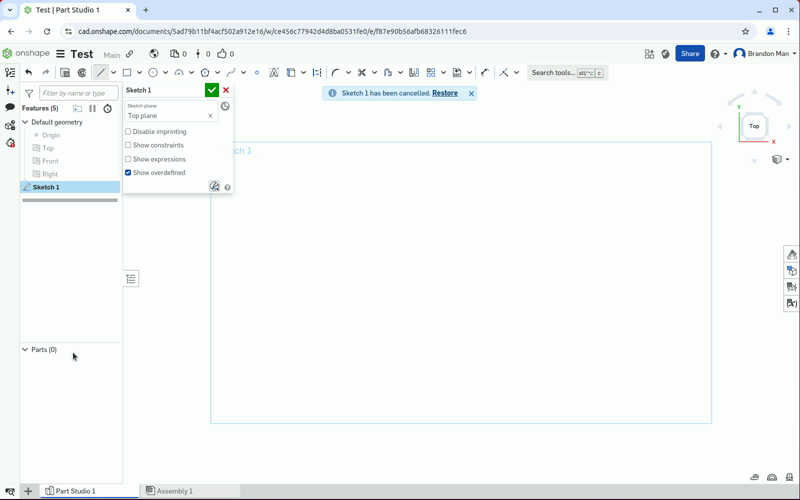
key_down(shift)
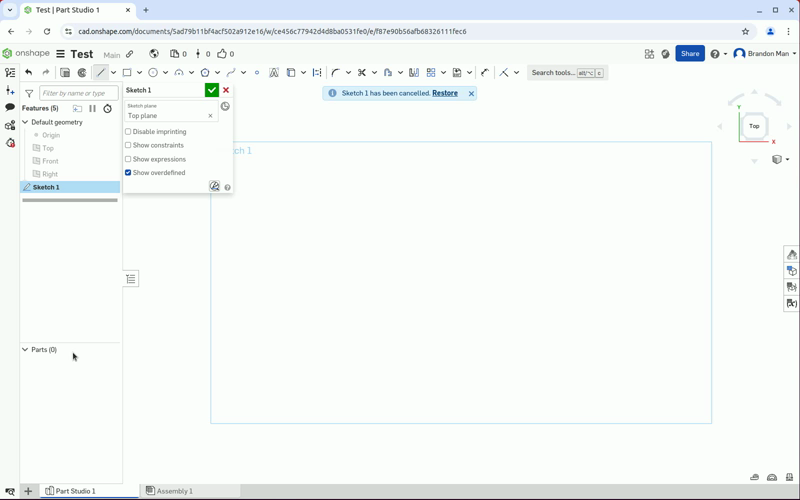
mouse_move(437, 264)
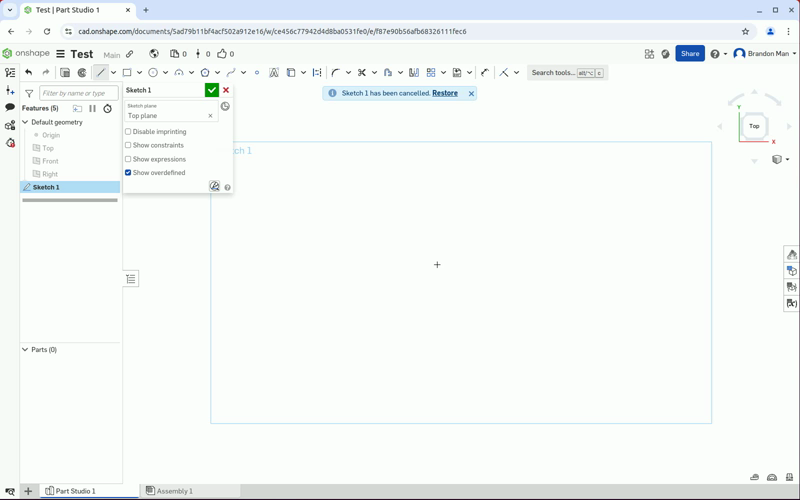
click(437, 264)
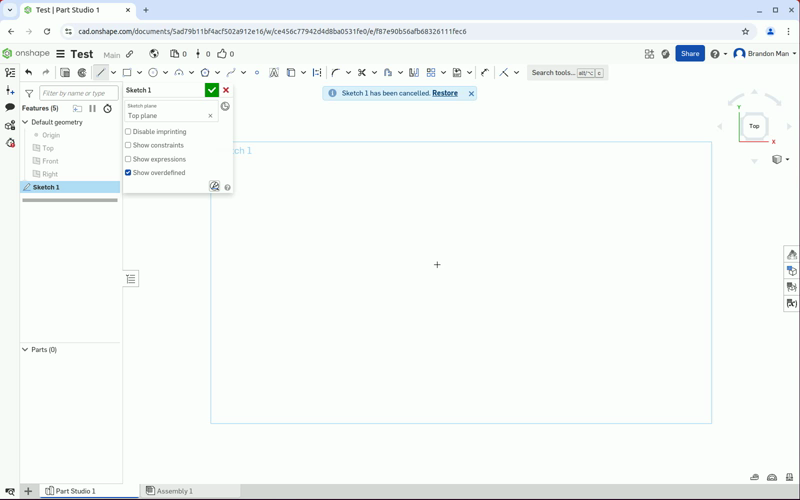
key_up(shift)
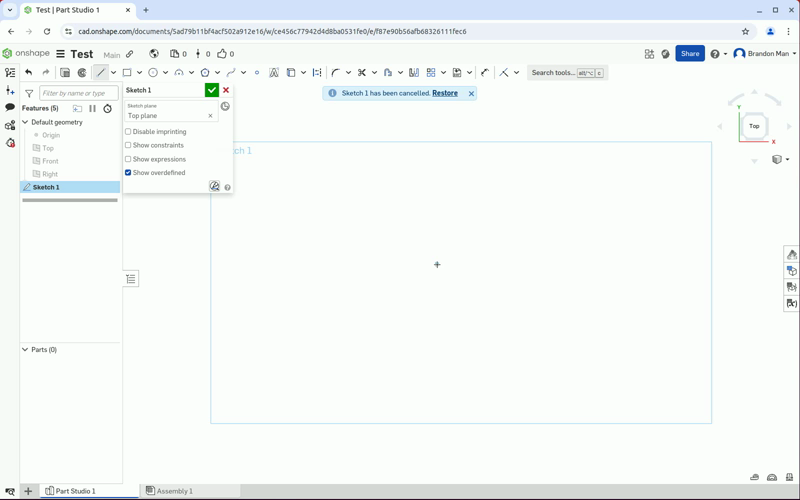
key_down(shift)
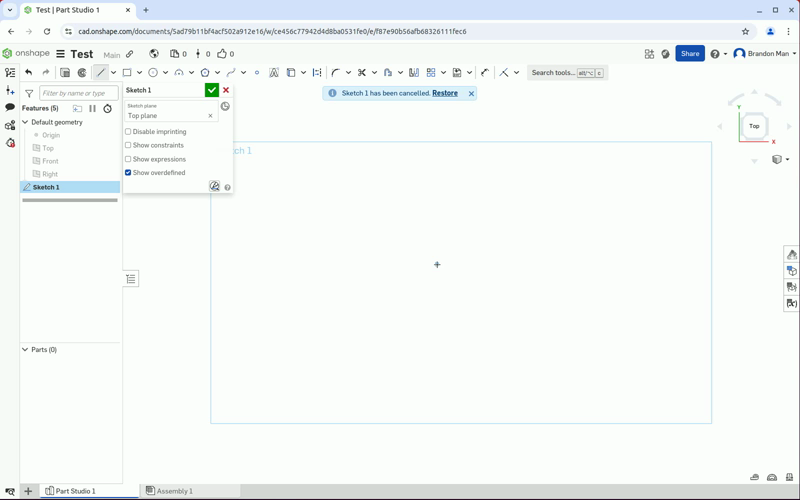
mouse_move(467, 264)
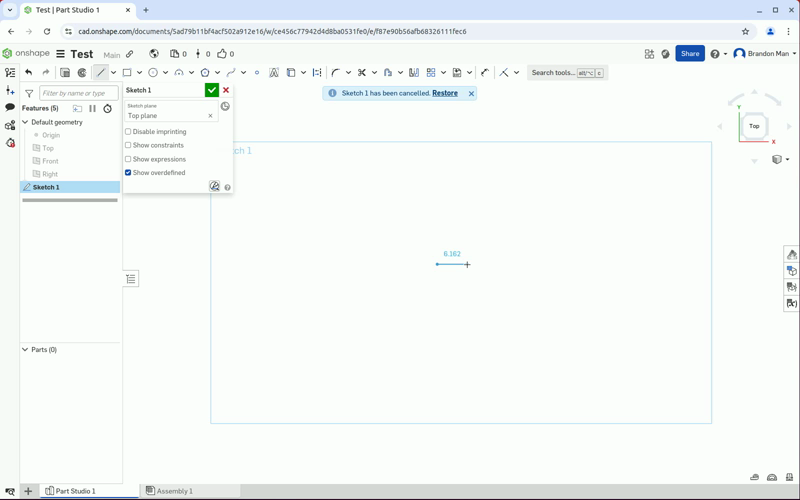
mouse_move(469, 264)
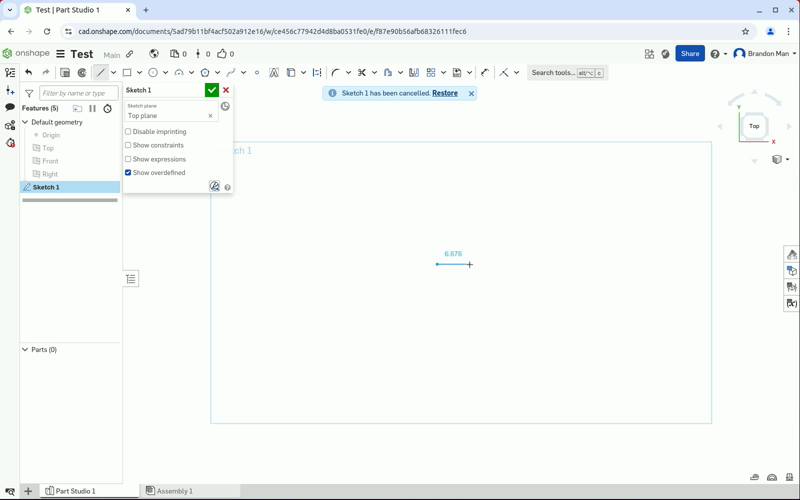
click(469, 264)
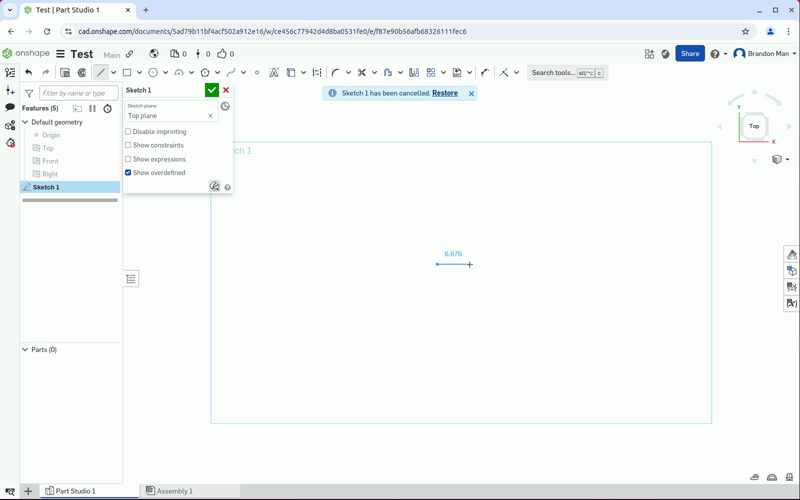
key_up(shift)
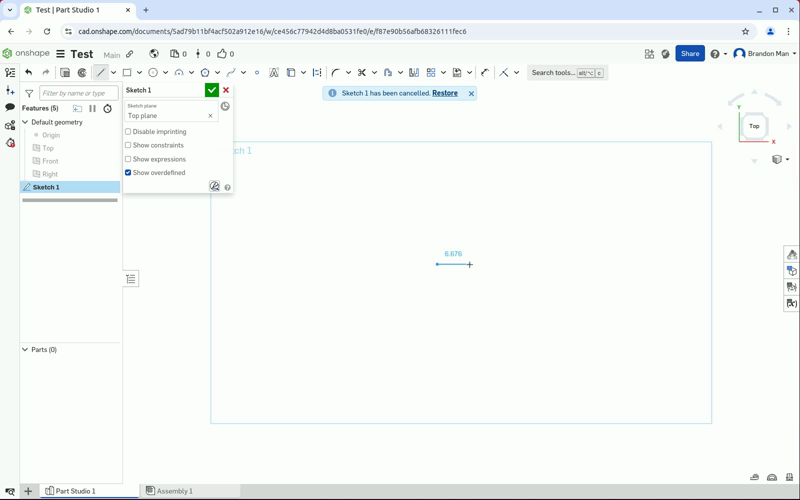
key_down(shift)
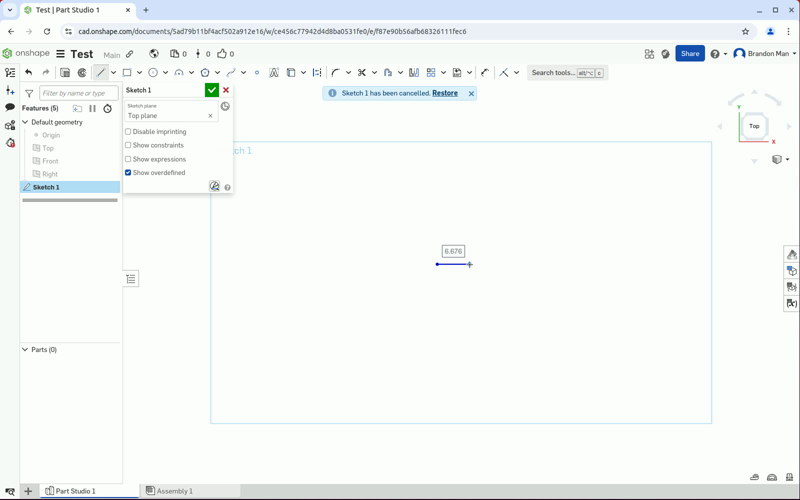
mouse_move(499, 264)
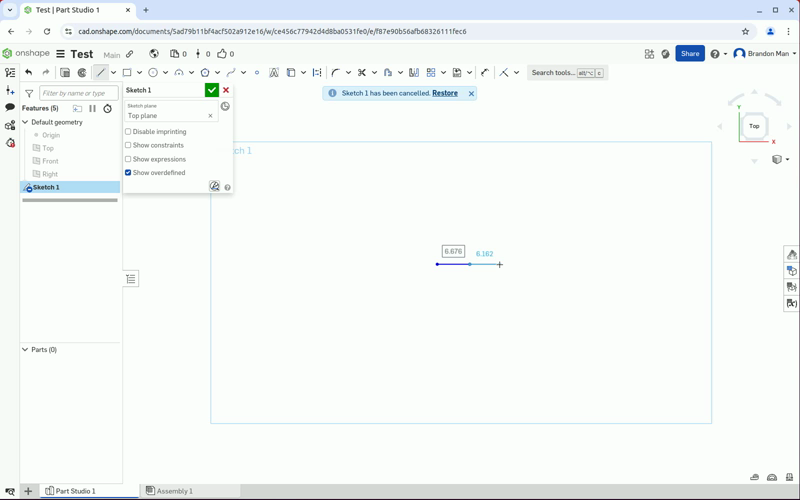
mouse_move(469, 243)
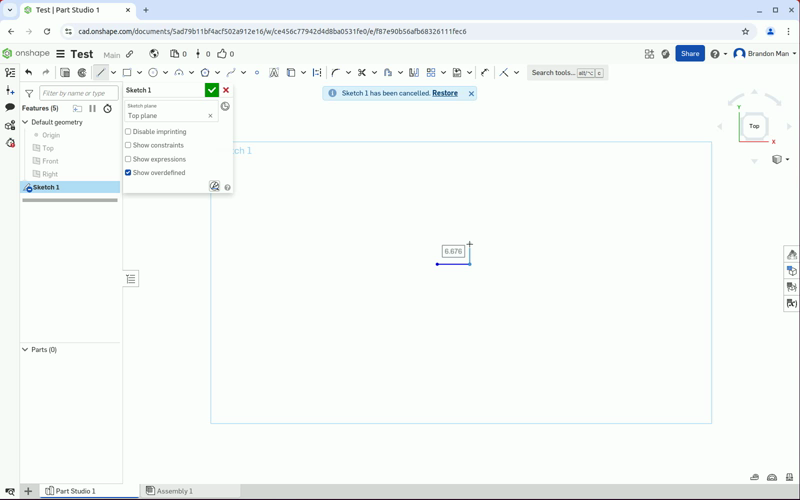
click(469, 243)
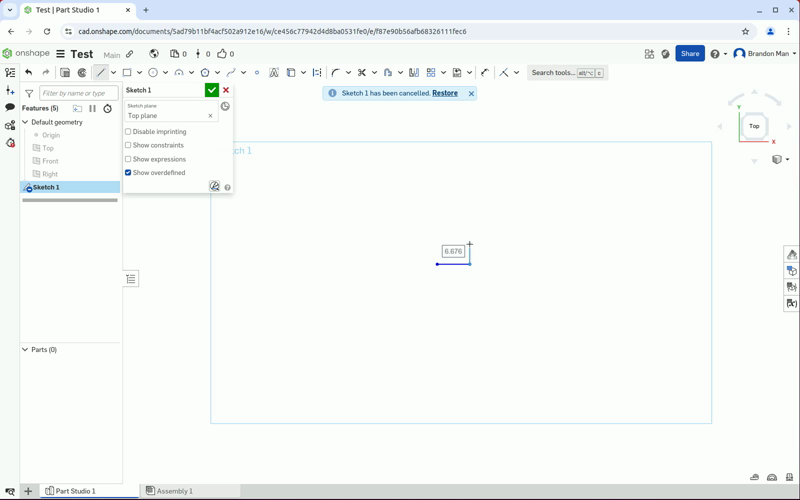
key_up(shift)
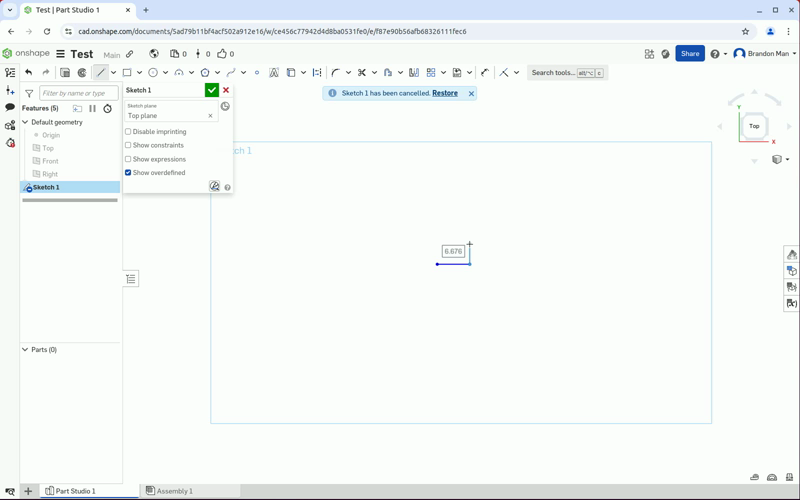
key_down(shift)
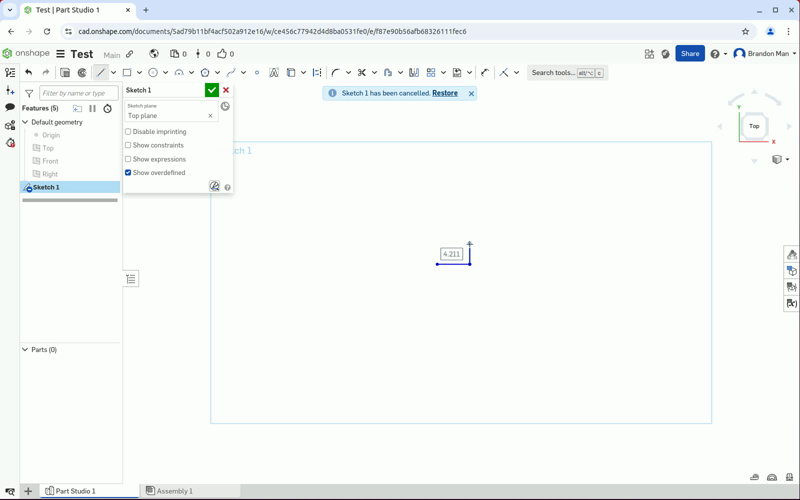
mouse_move(499, 243)
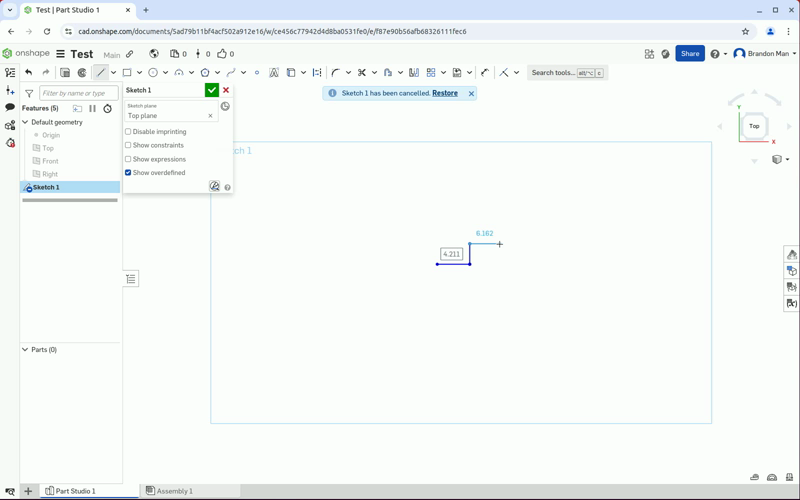
mouse_move(437, 243)
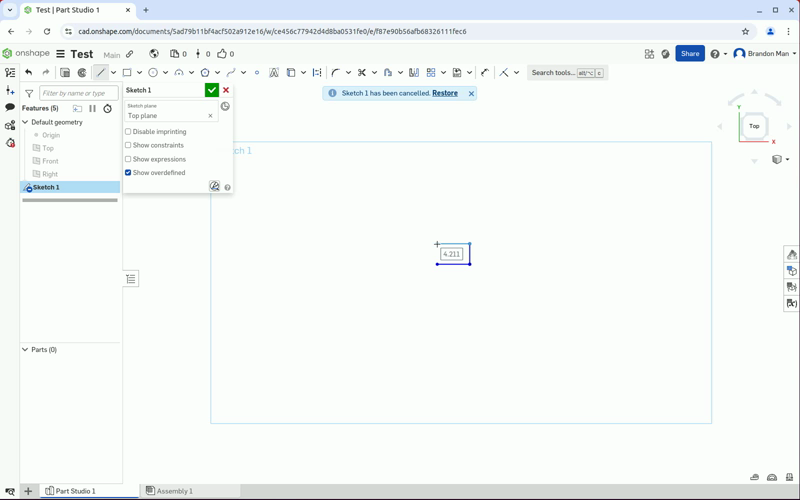
click(437, 243)
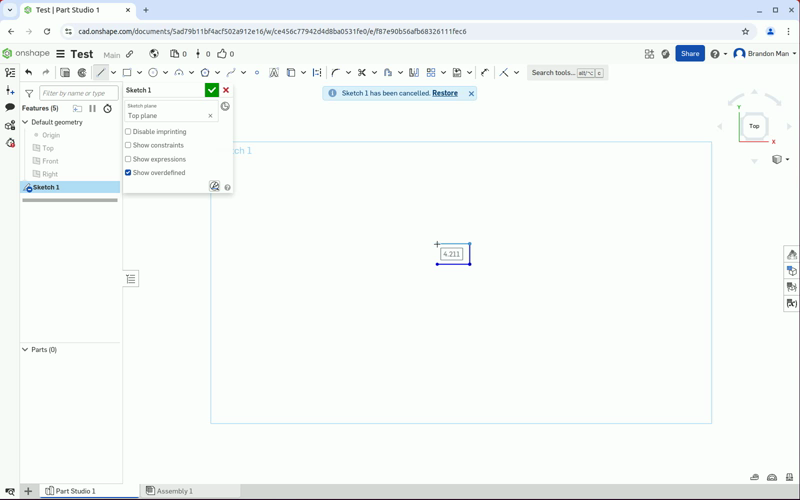
key_up(shift)
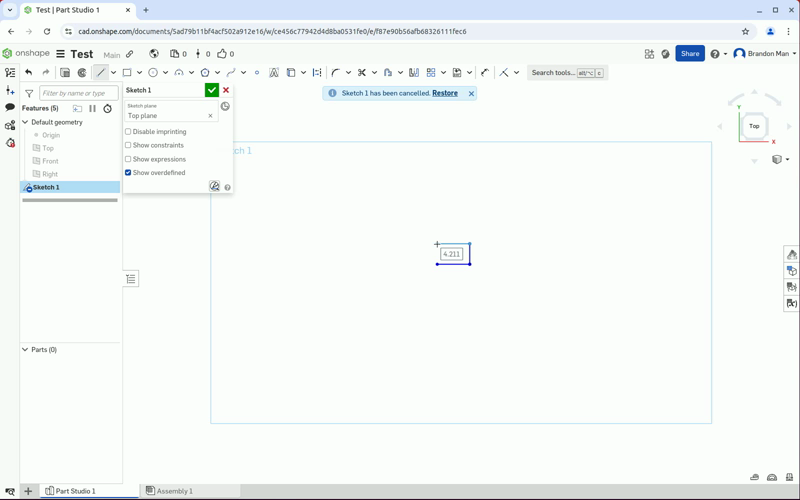
mouse_move(467, 243)
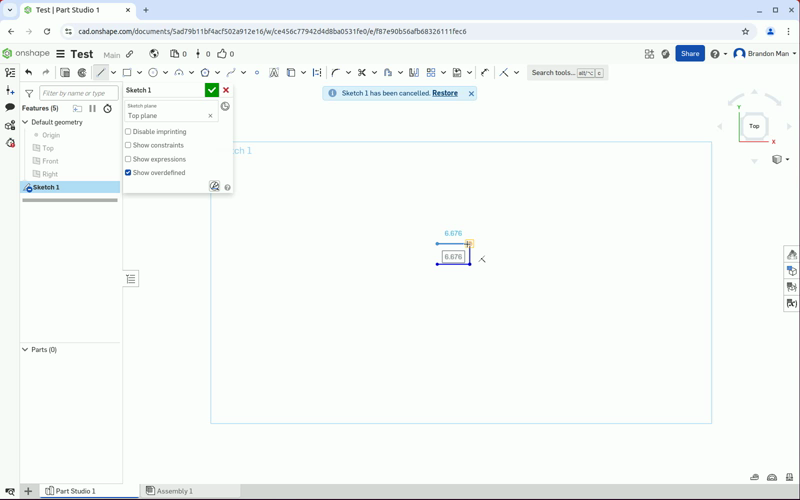
key_down(shift)
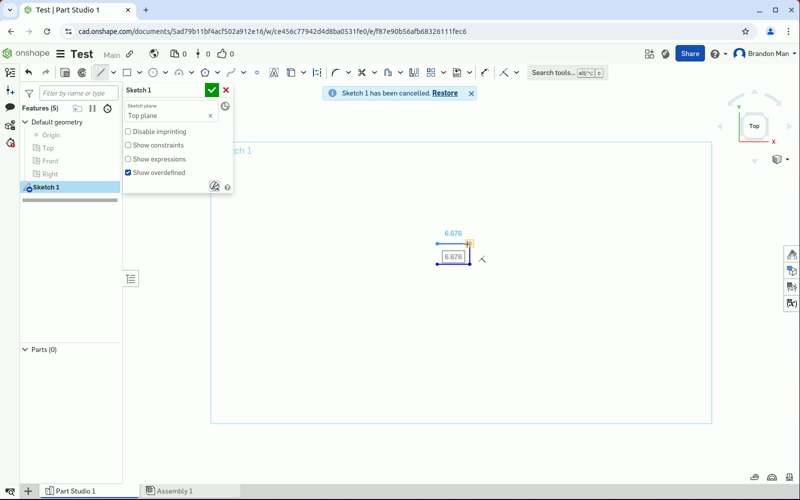
mouse_move(437, 264)
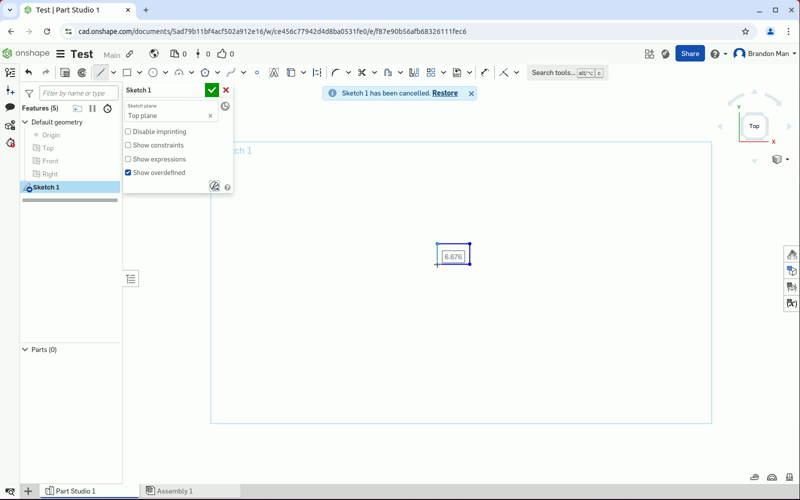
key_up(shift)
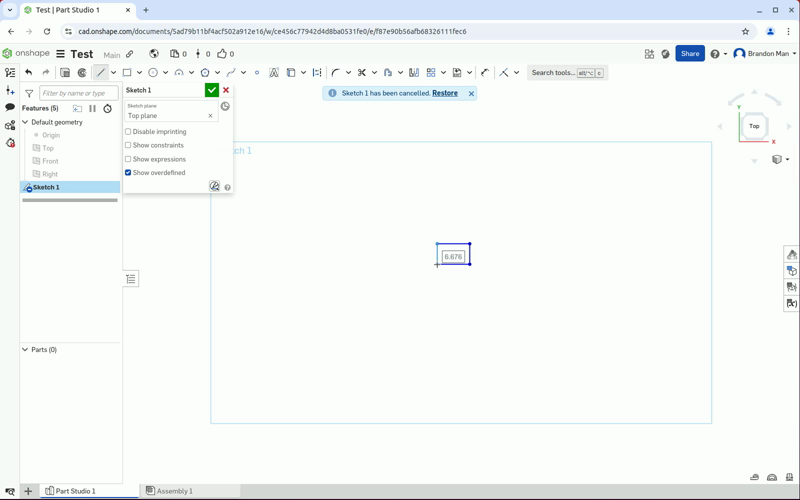
click(437, 264)
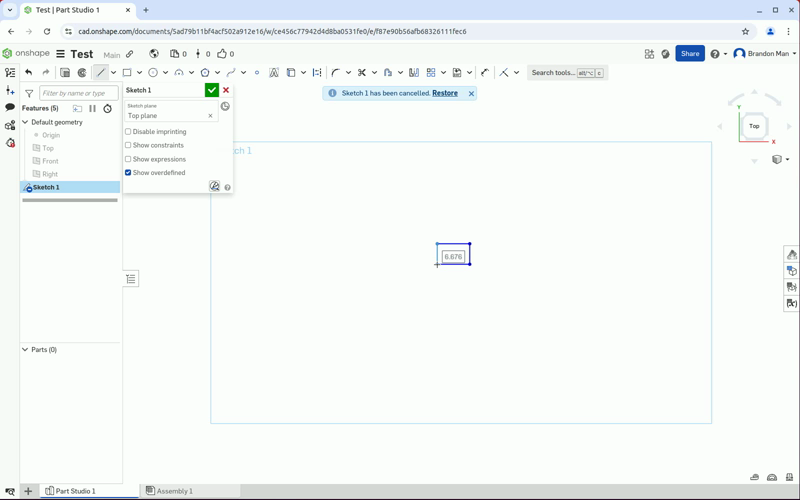
key(esc)
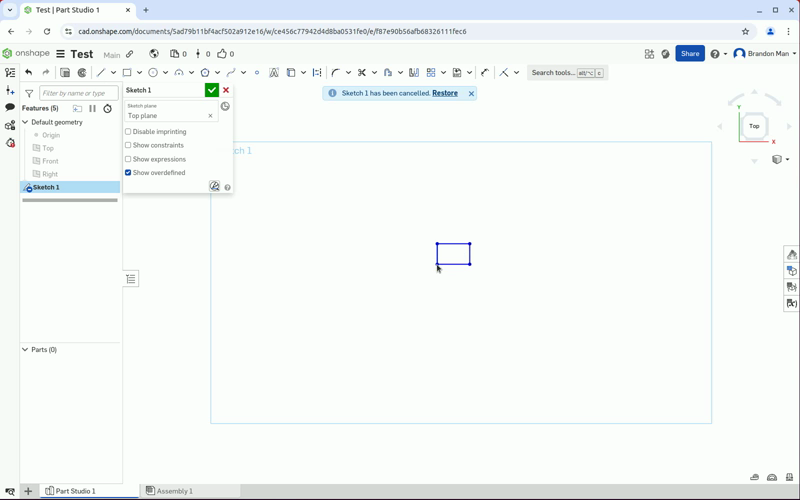
key(l)
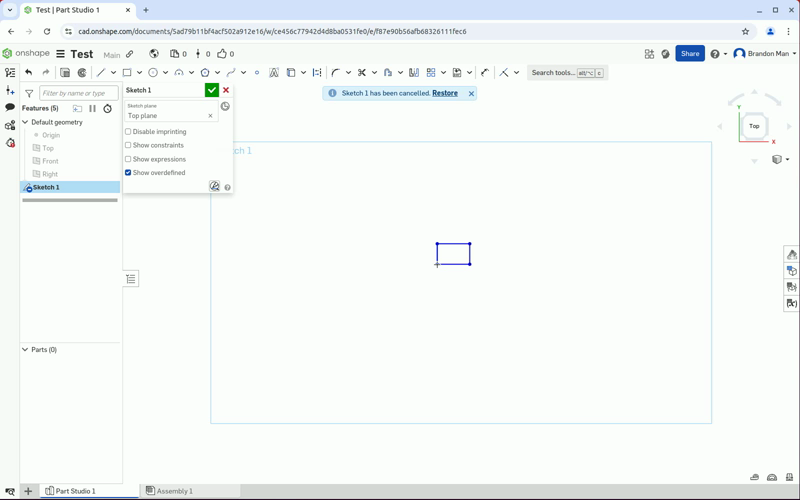
key_down(shift)
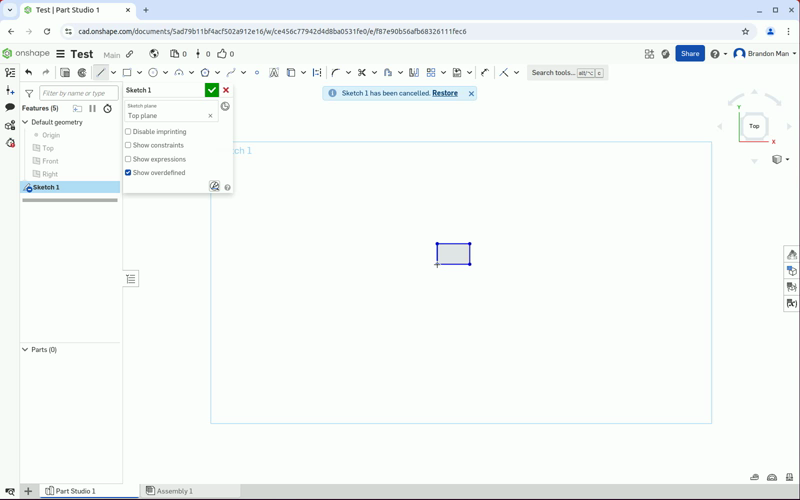
mouse_move(441, 259)
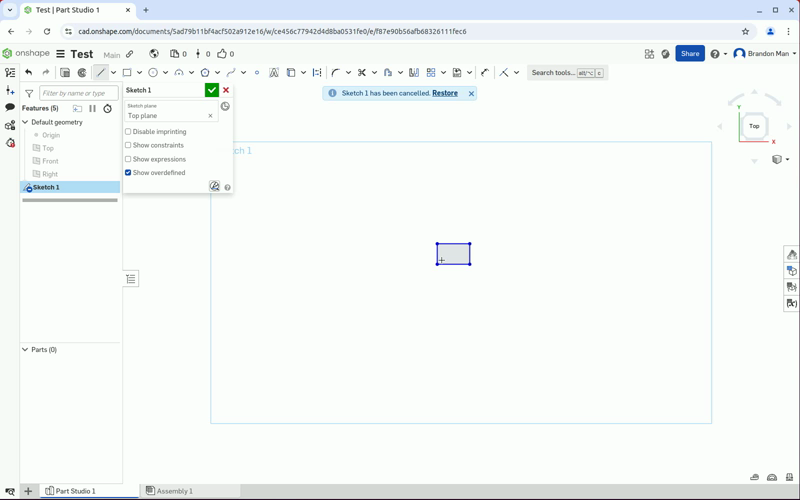
click(441, 259)
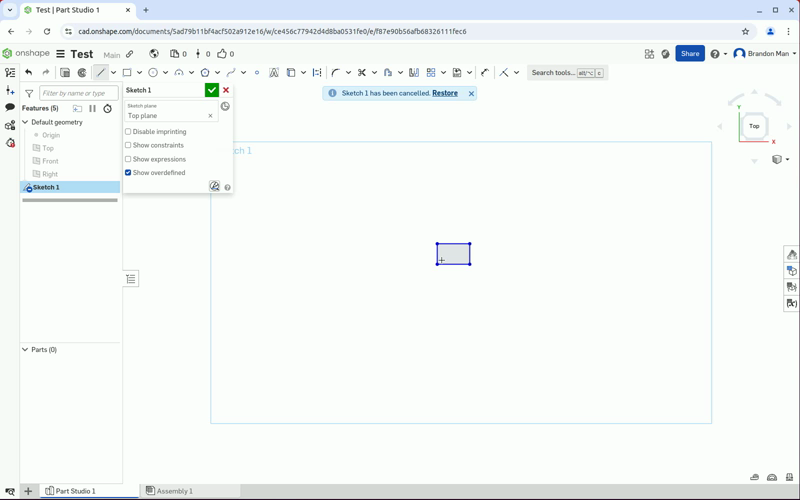
key_up(shift)
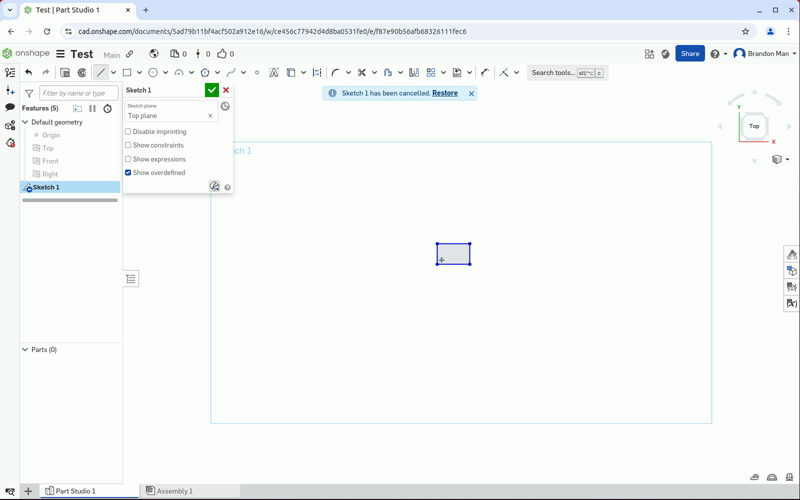
key_down(shift)
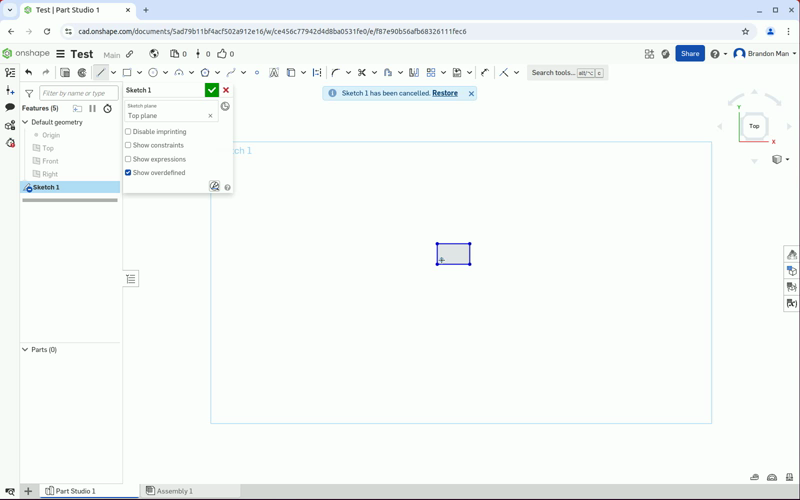
mouse_move(471, 259)
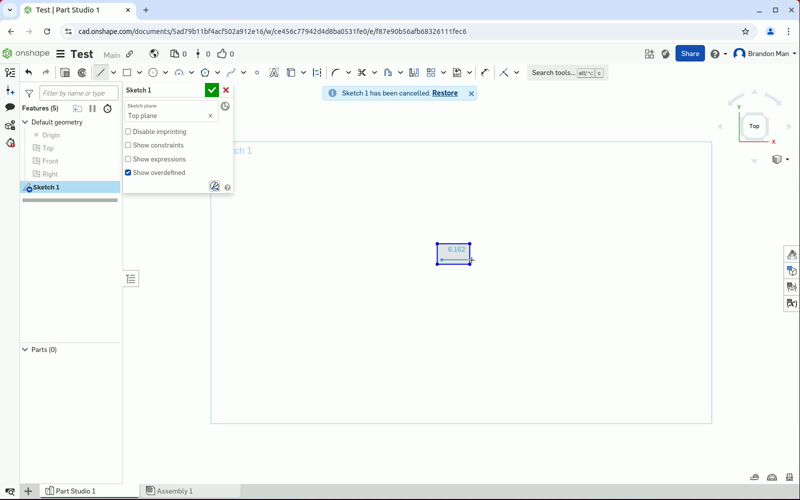
mouse_move(465, 259)
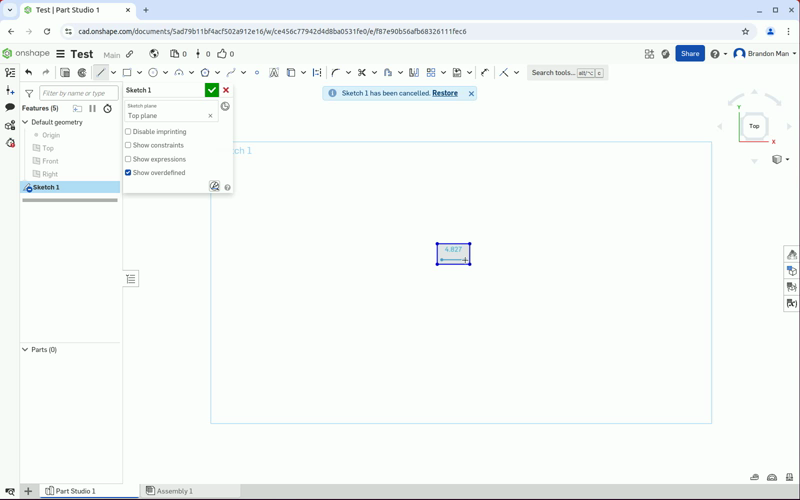
click(465, 259)
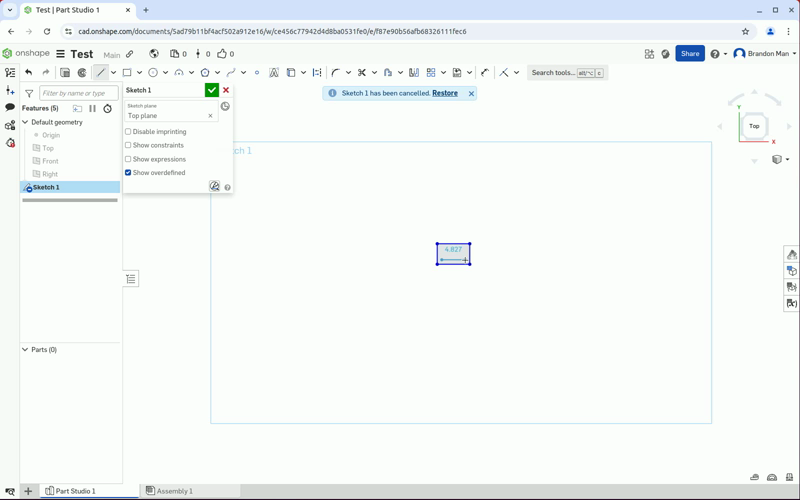
key_up(shift)
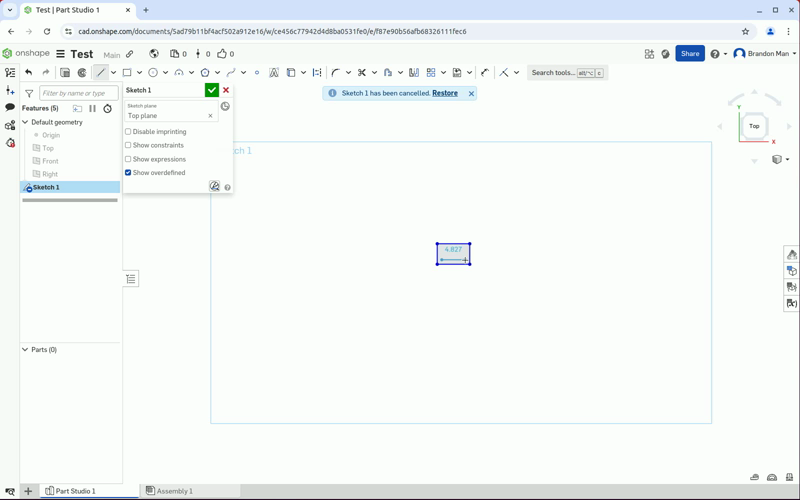
key_down(shift)
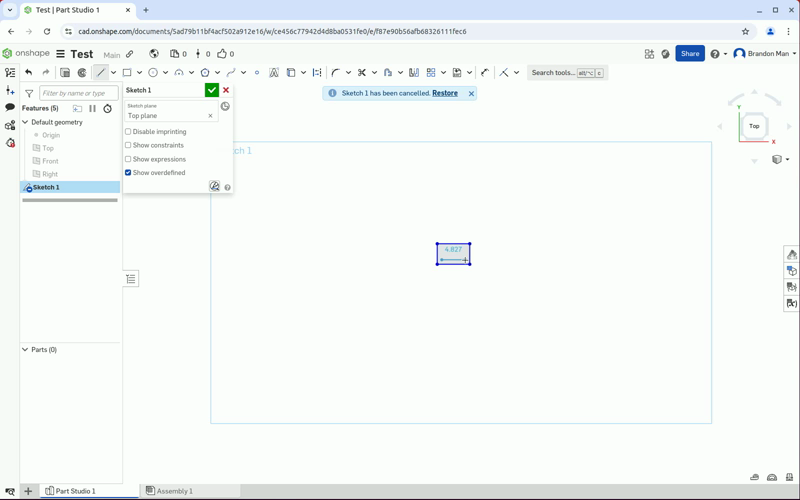
mouse_move(495, 259)
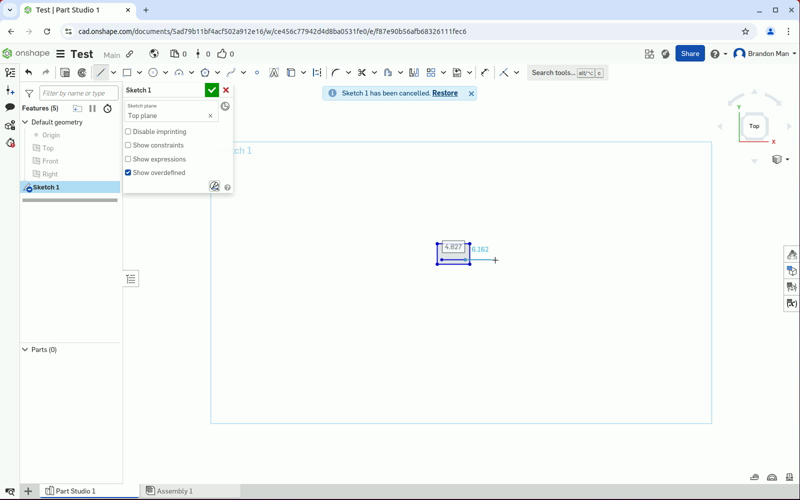
mouse_move(465, 248)
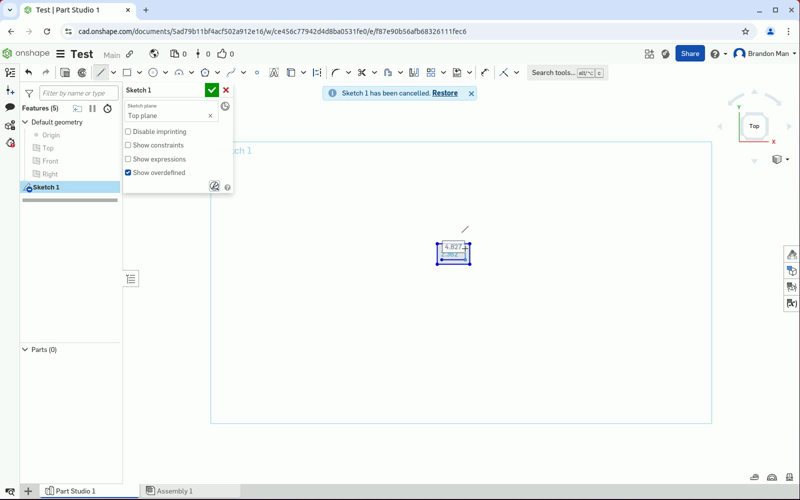
click(465, 248)
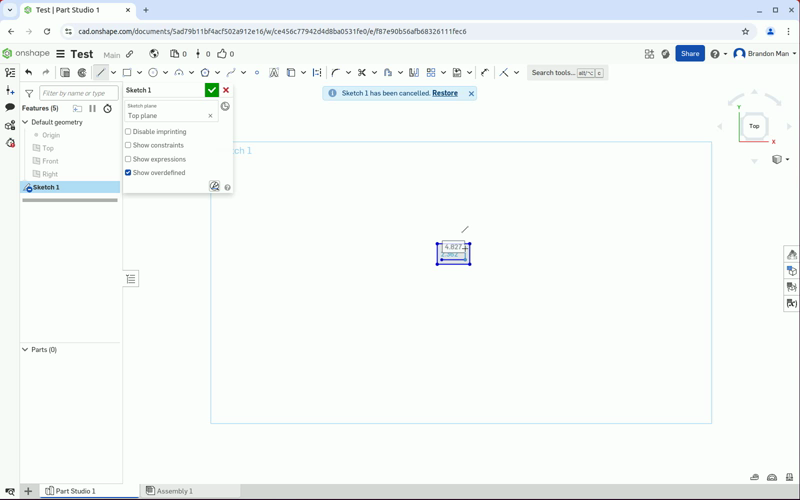
key_up(shift)
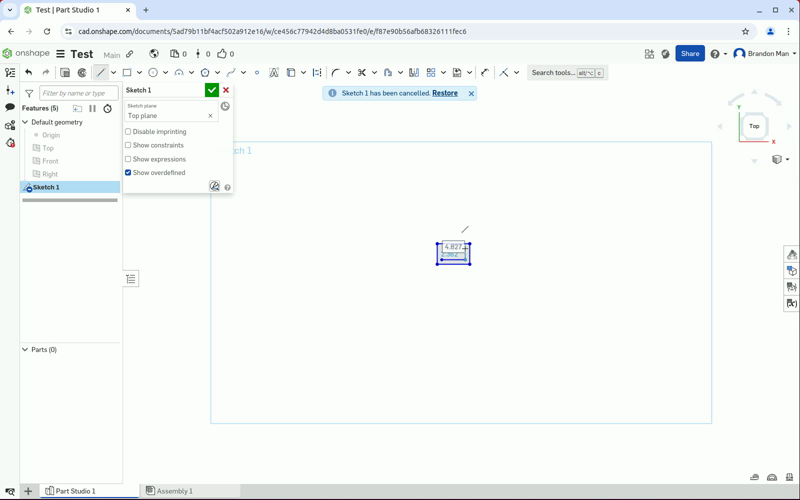
key_down(shift)
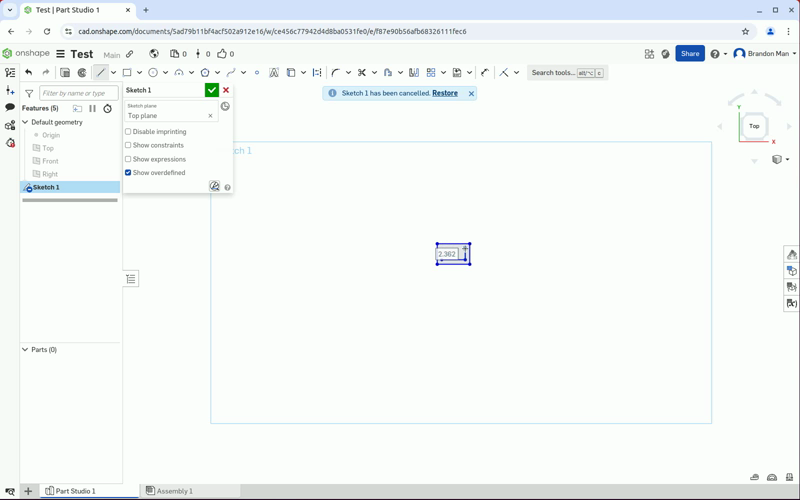
mouse_move(495, 248)
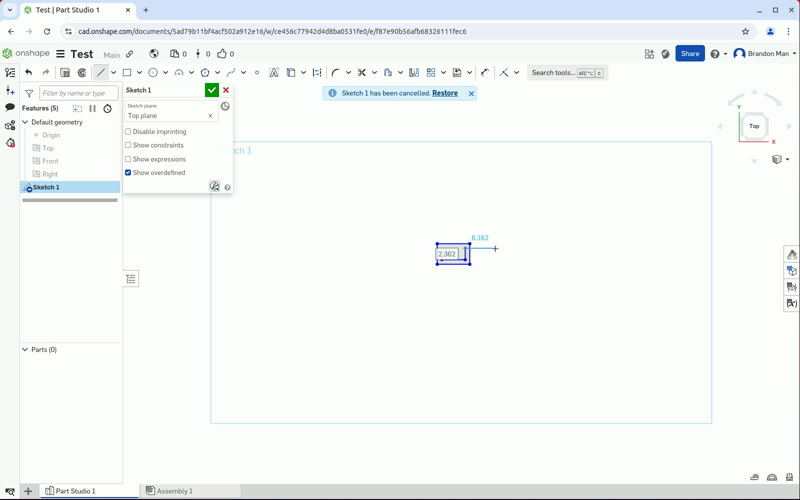
mouse_move(441, 248)
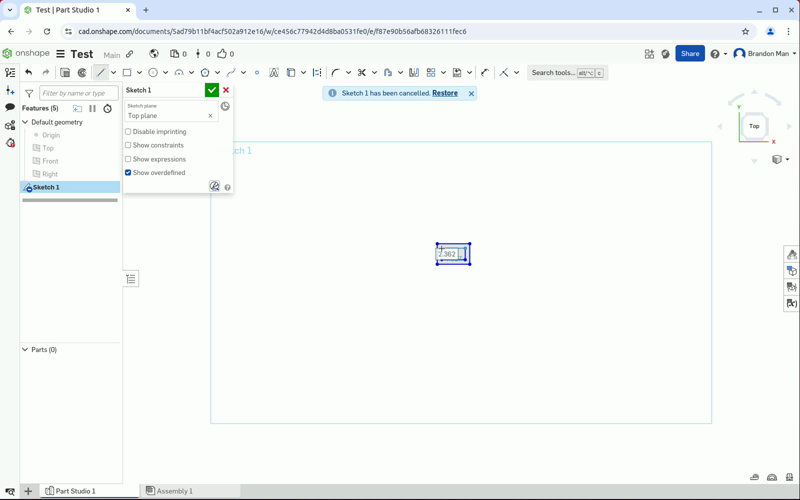
click(441, 248)
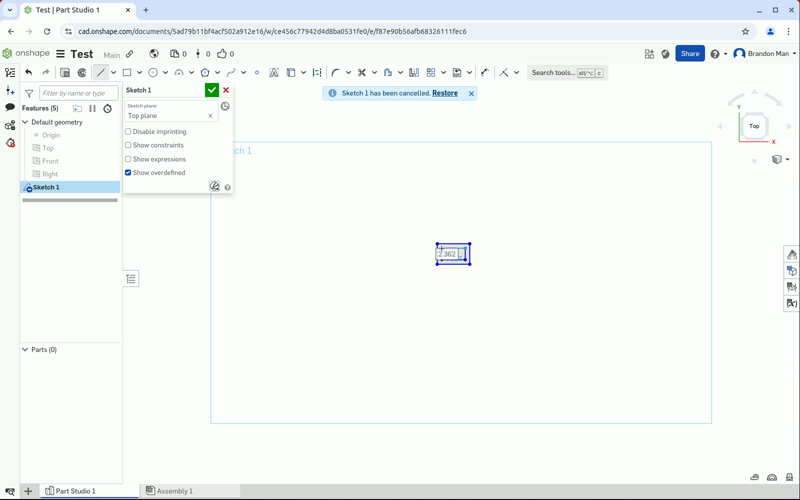
key_up(shift)
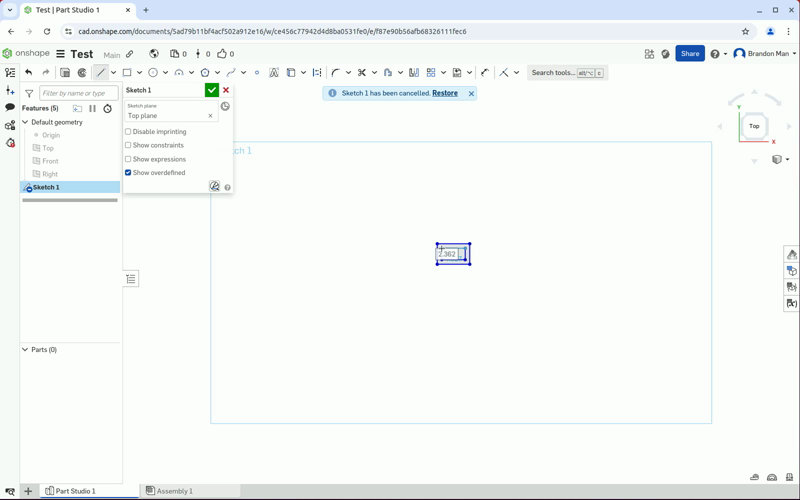
mouse_move(471, 248)
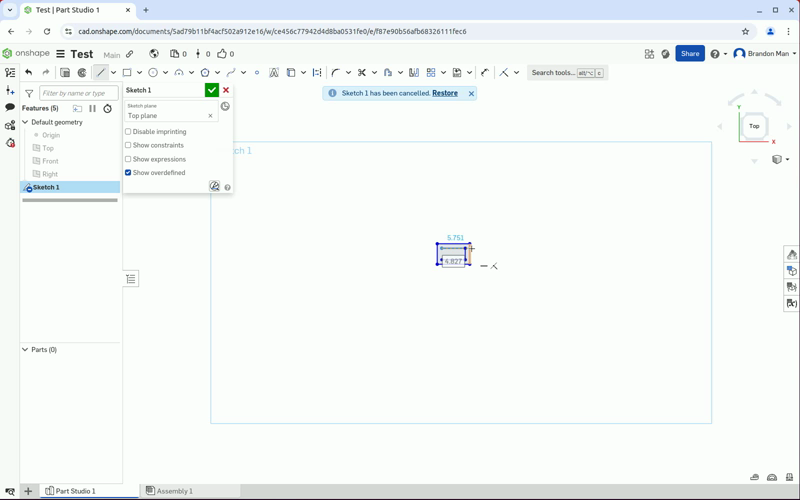
key_down(shift)
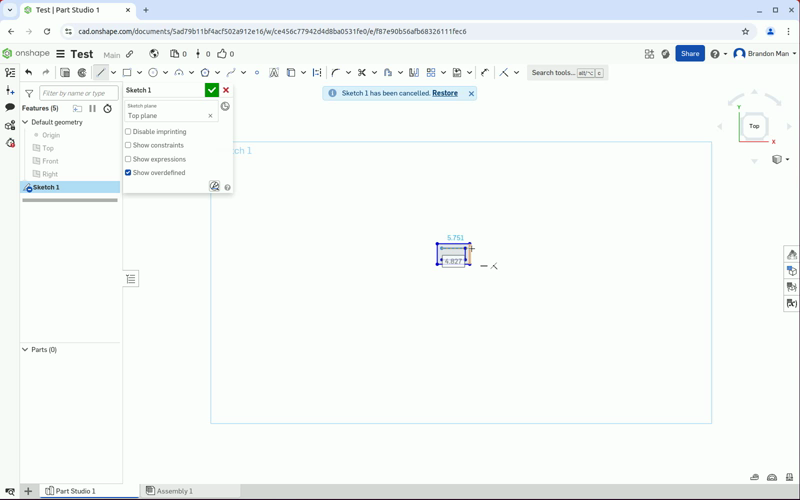
mouse_move(441, 259)
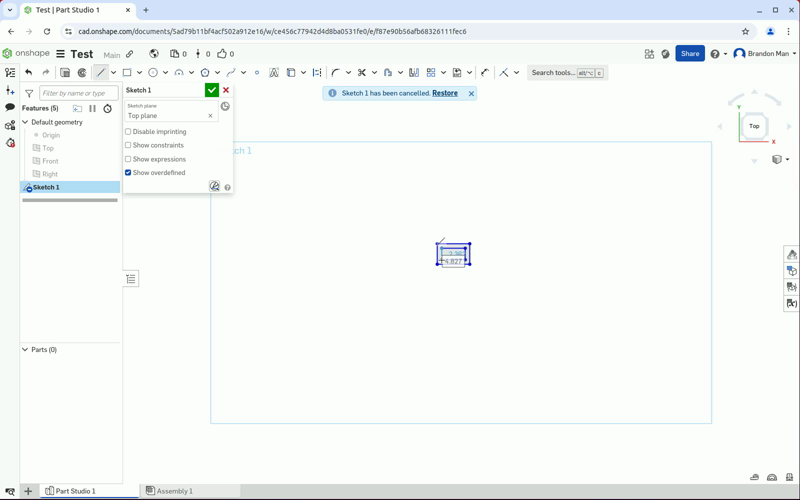
key_up(shift)
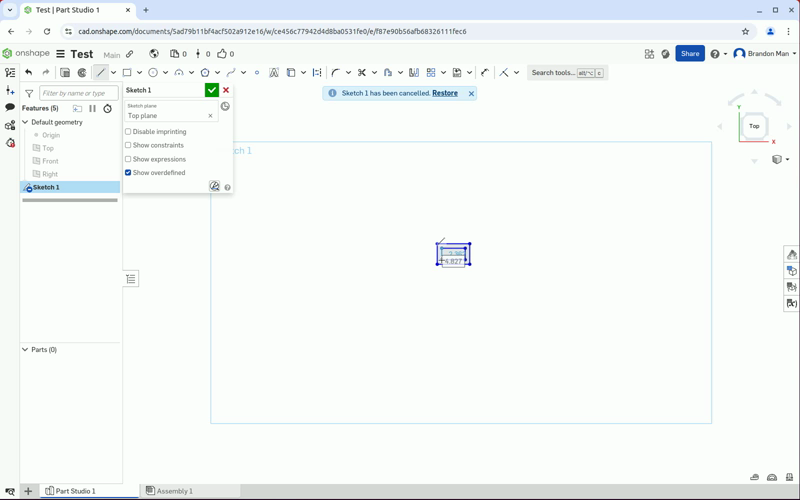
click(441, 259)
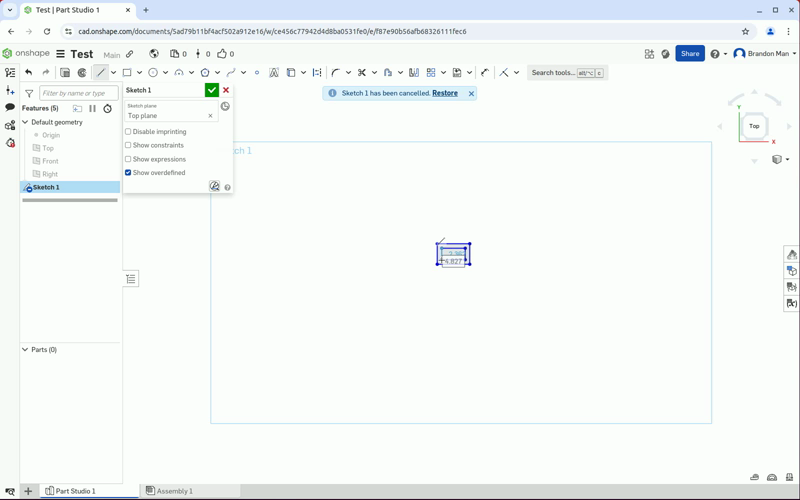
key(esc)
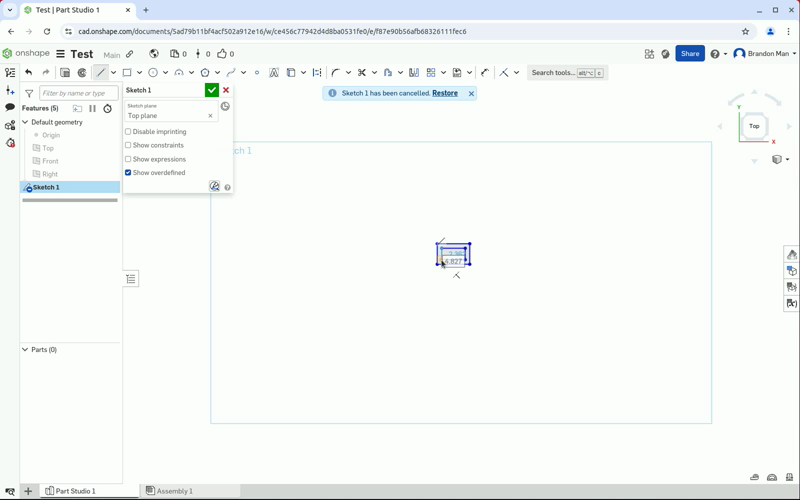
mouse_move(442, 260)
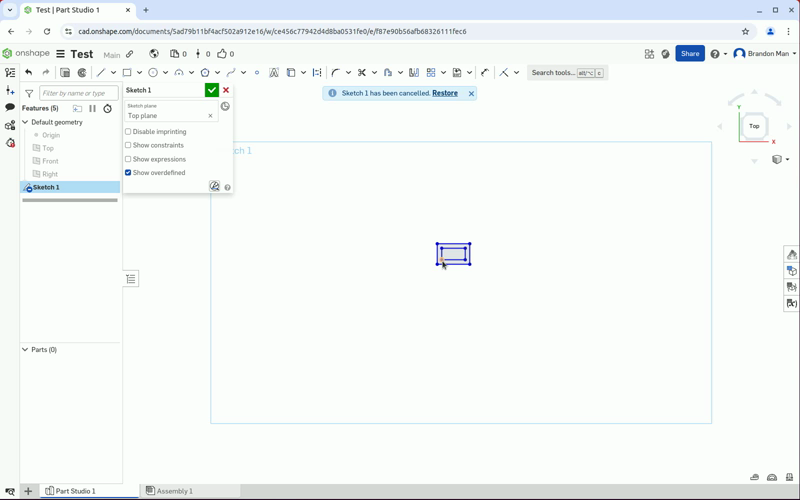
scroll(6)
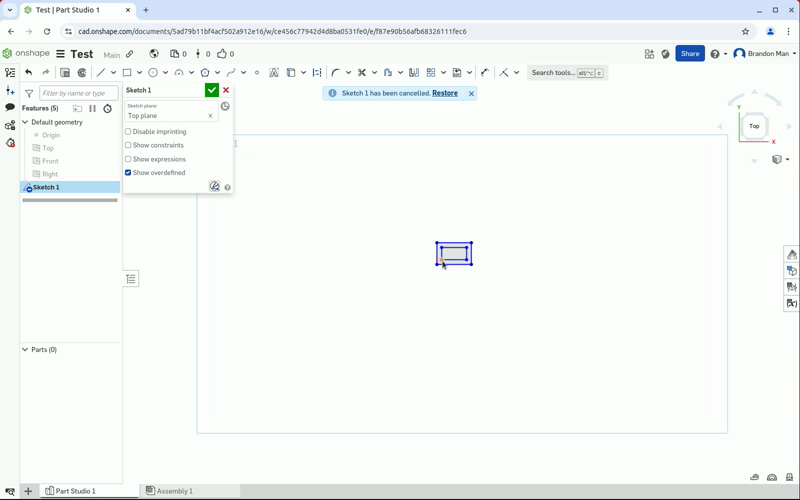
scroll(6)
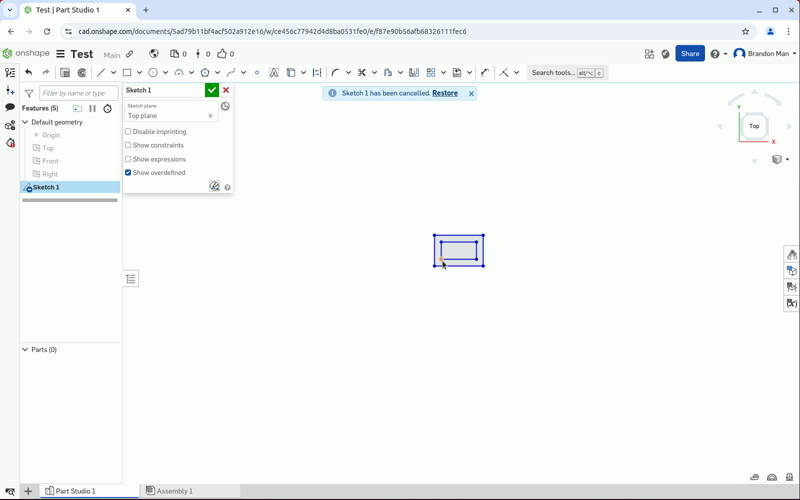
scroll(6)
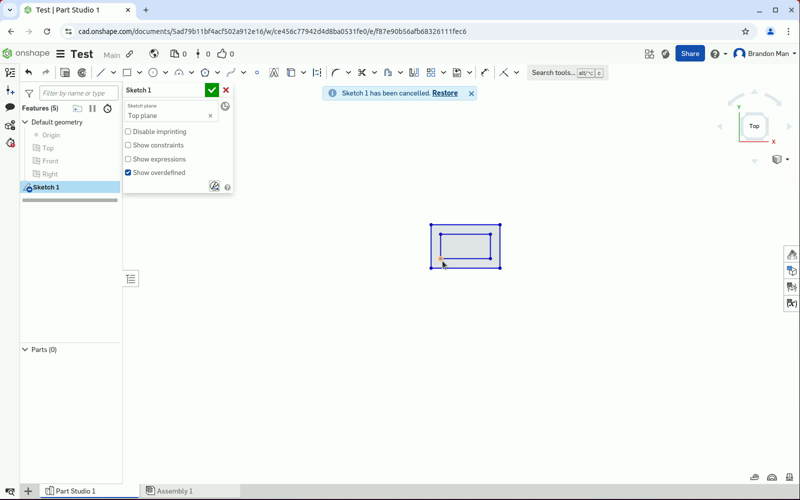
scroll(6)
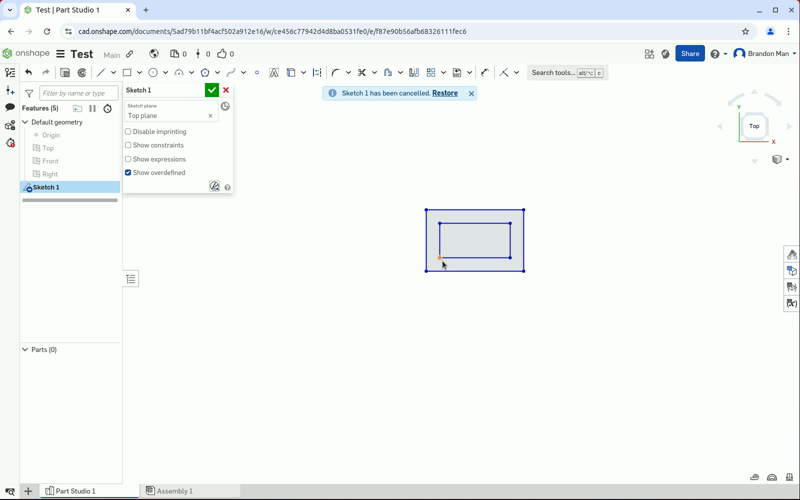
scroll(6)
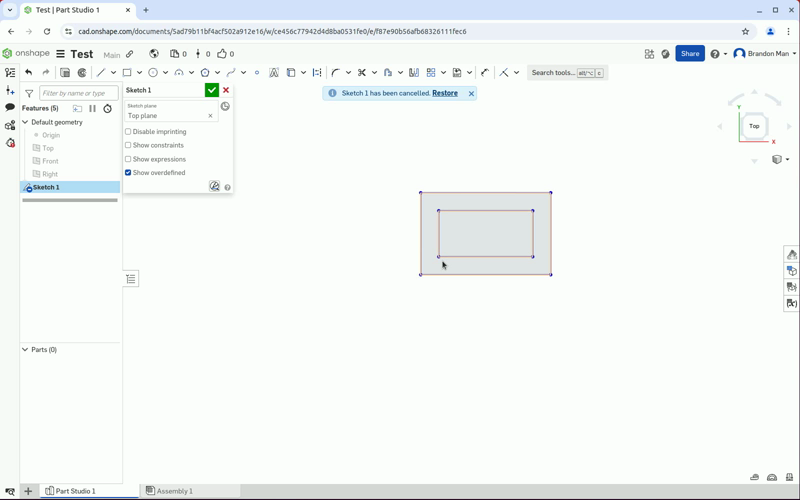
scroll(6)
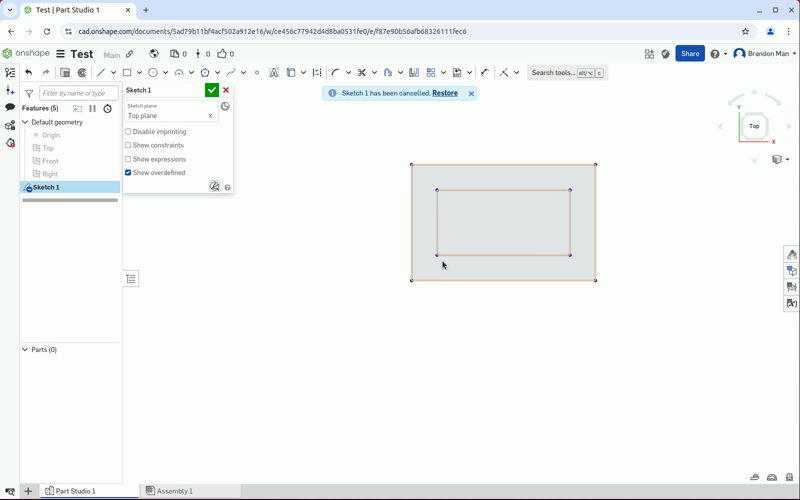
scroll(6)
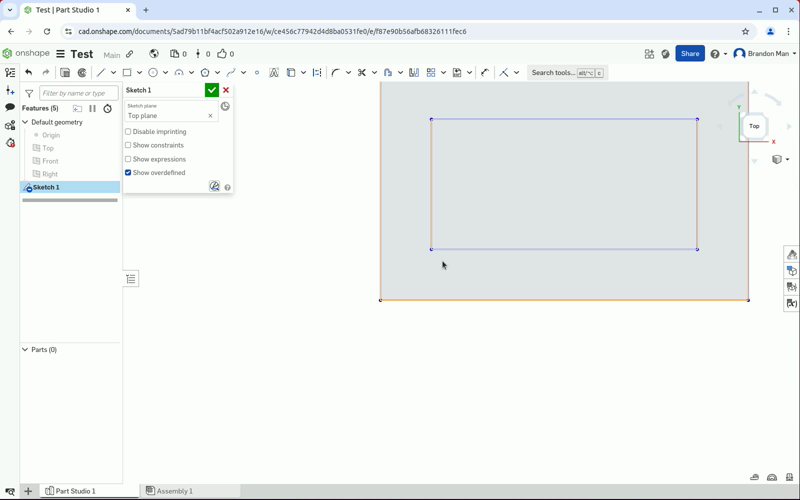
click(442, 260)
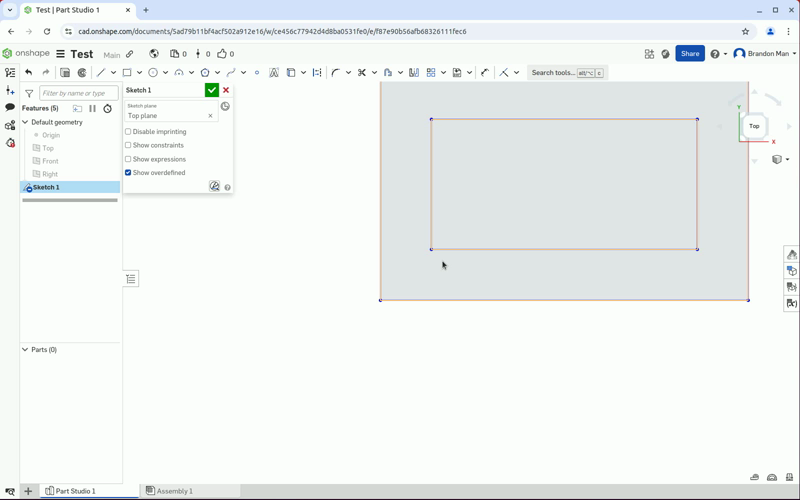
scroll(-6)
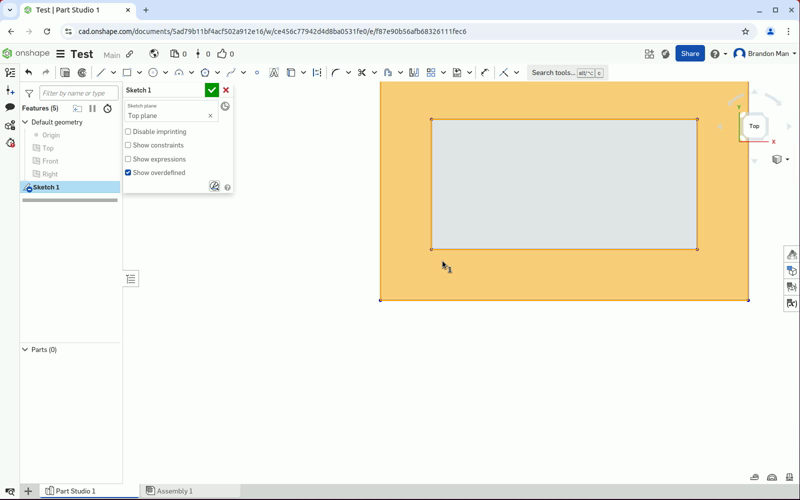
scroll(-6)
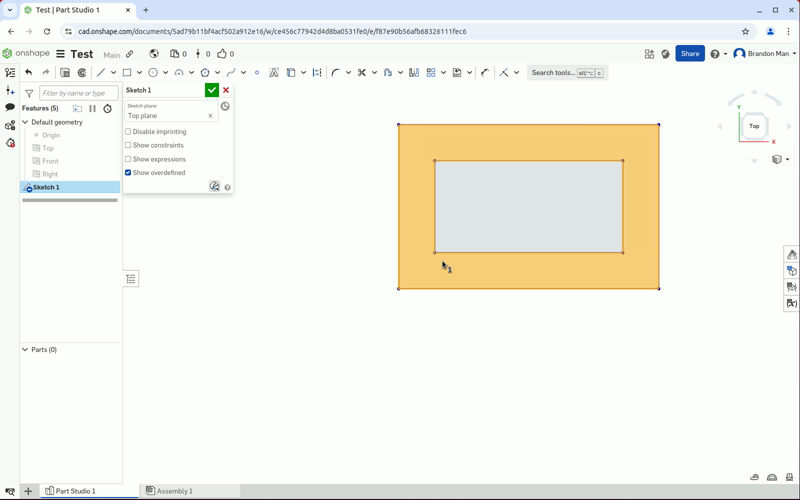
scroll(-6)
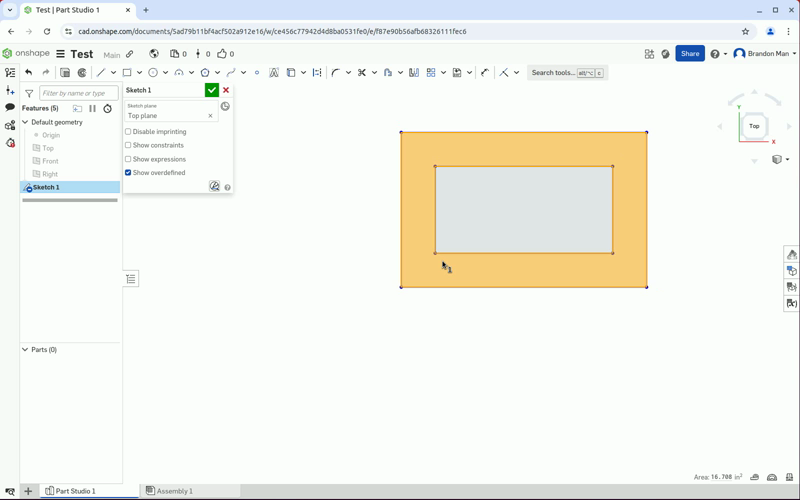
scroll(-6)
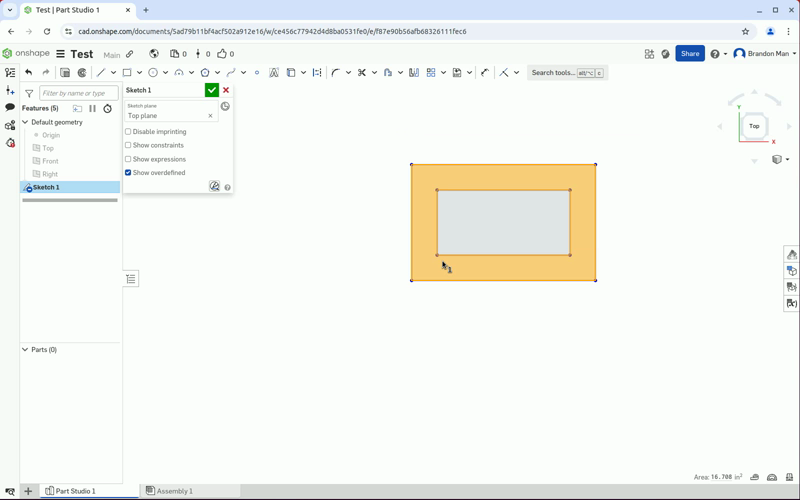
scroll(-6)
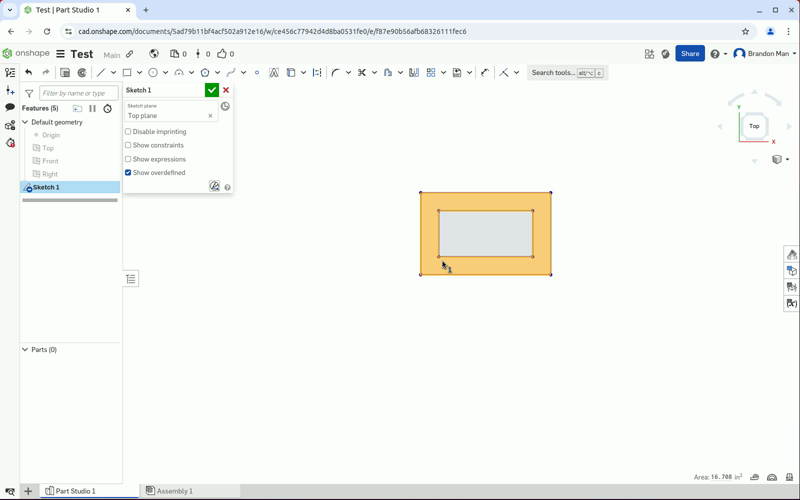
scroll(-6)
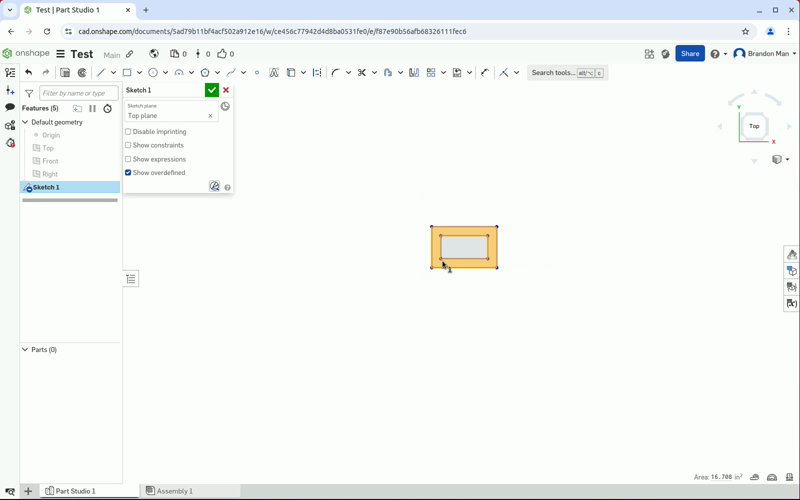
scroll(-6)
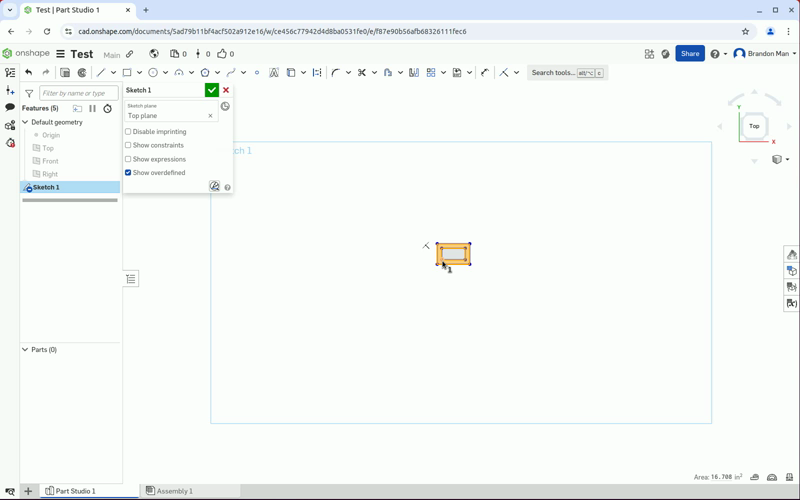
mouse_move(73, 352)
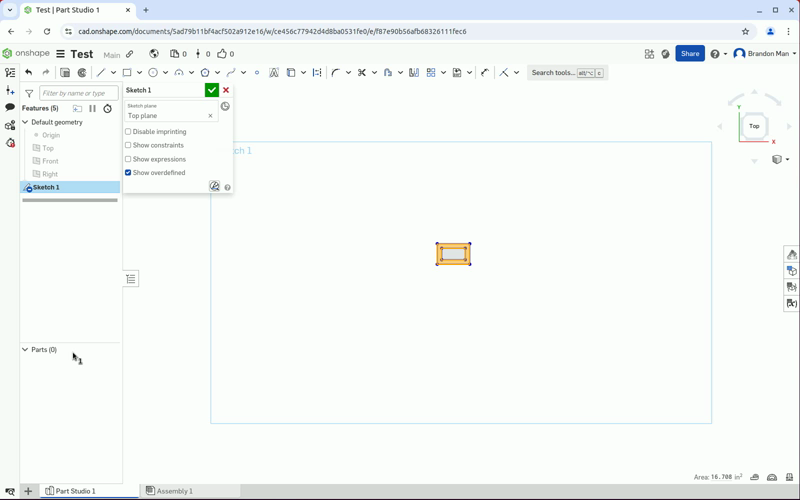
key(shift+y)
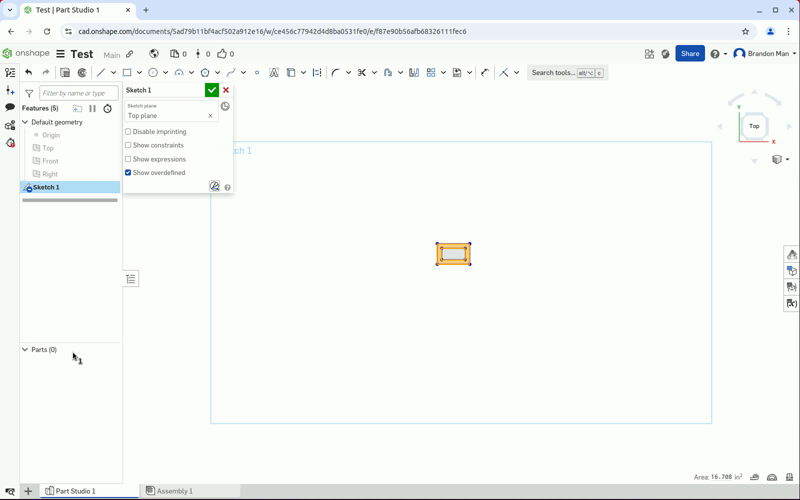
key(shift+e)
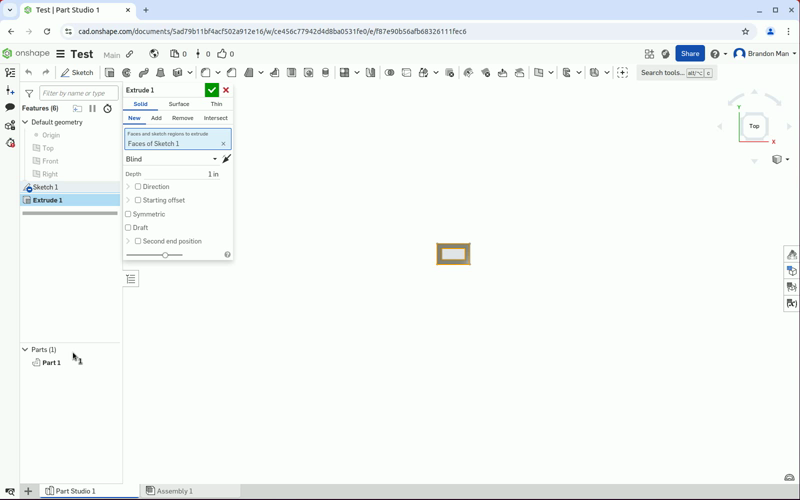
mouse_move(143, 106)
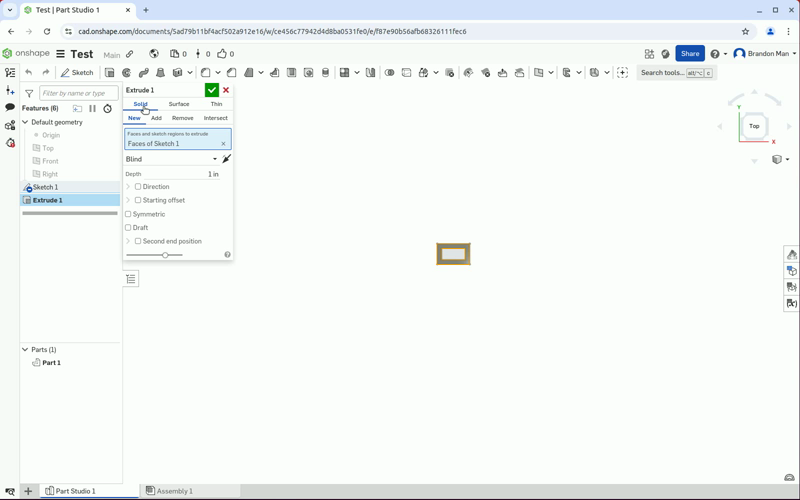
click(143, 106)
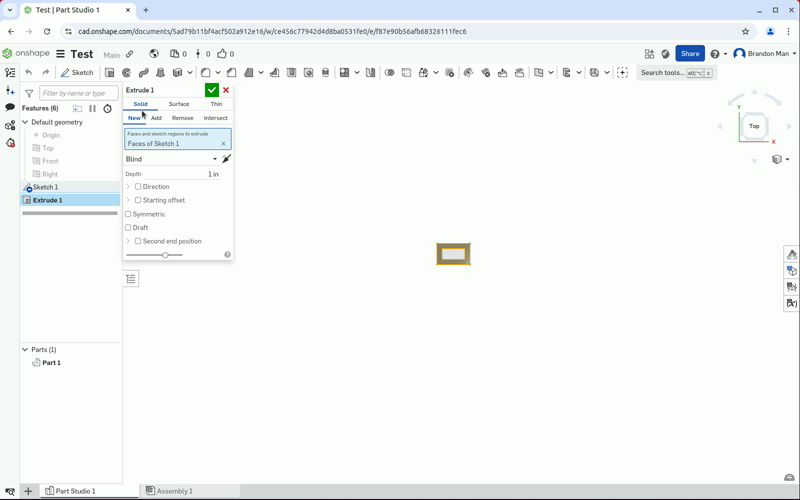
mouse_move(137, 120)
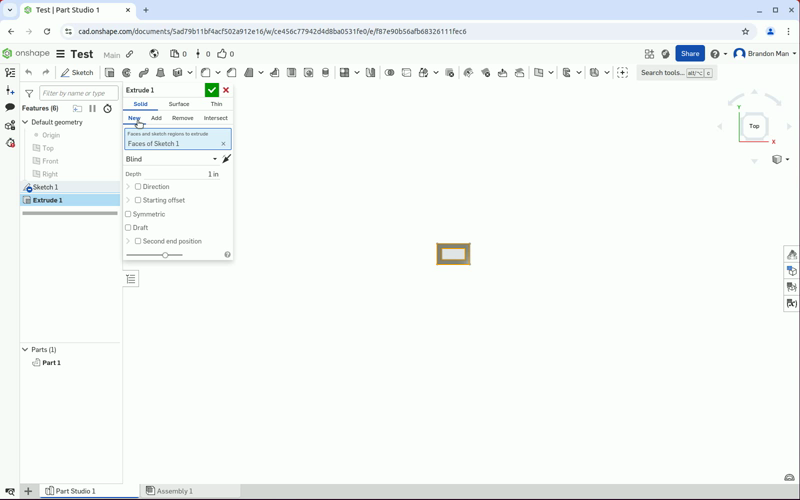
click(137, 120)
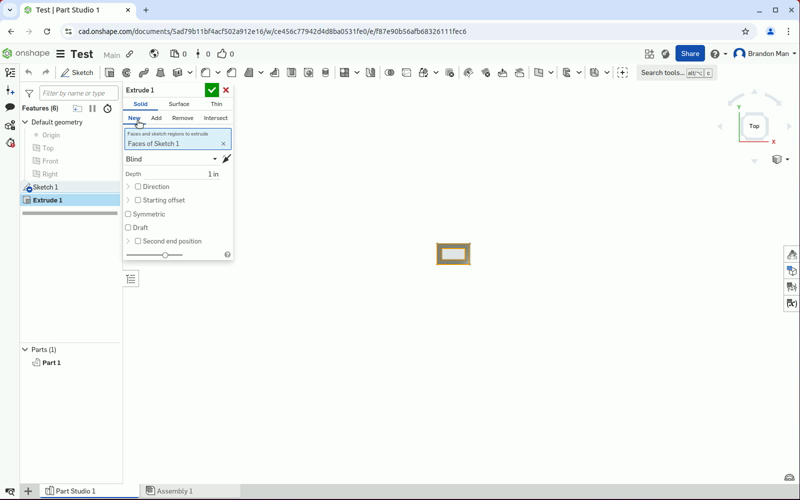
key(tab, 4)
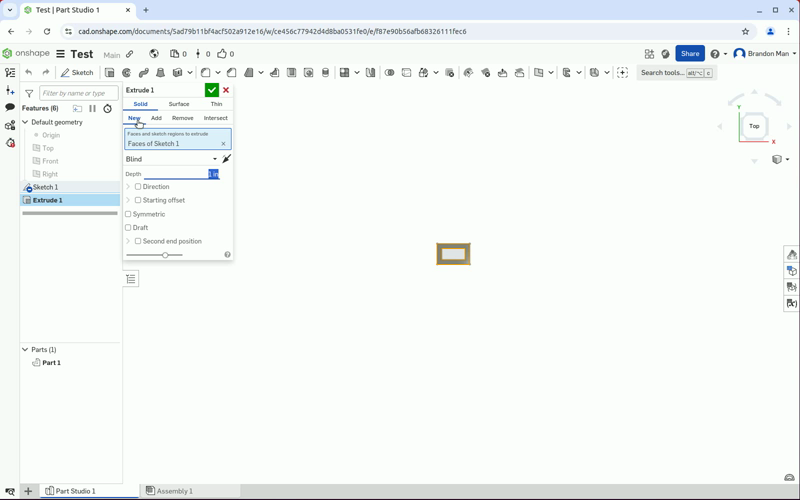
text(-0.241)
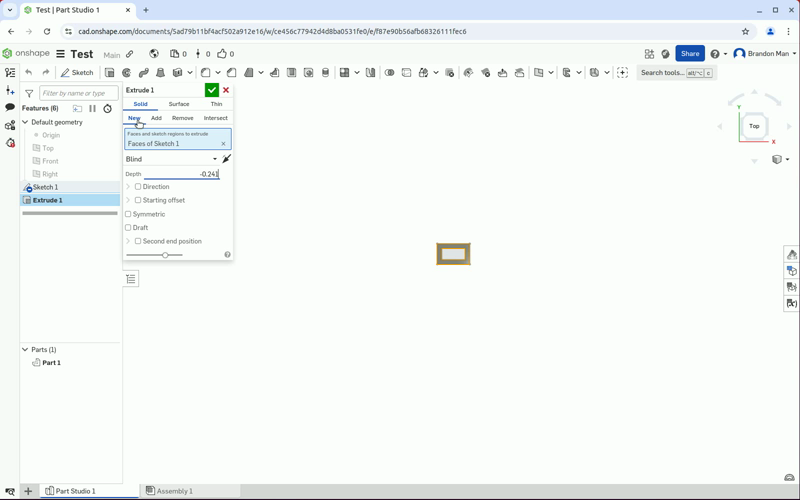
key(enter)
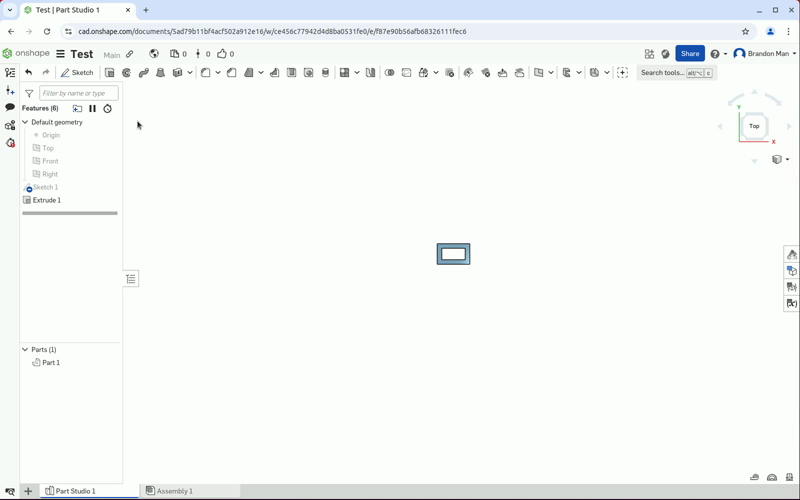
key(shift+h)
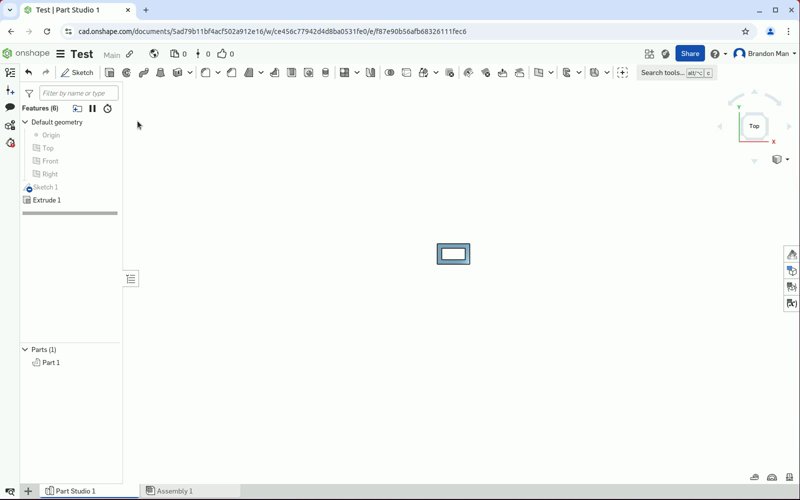
key(shift+h)
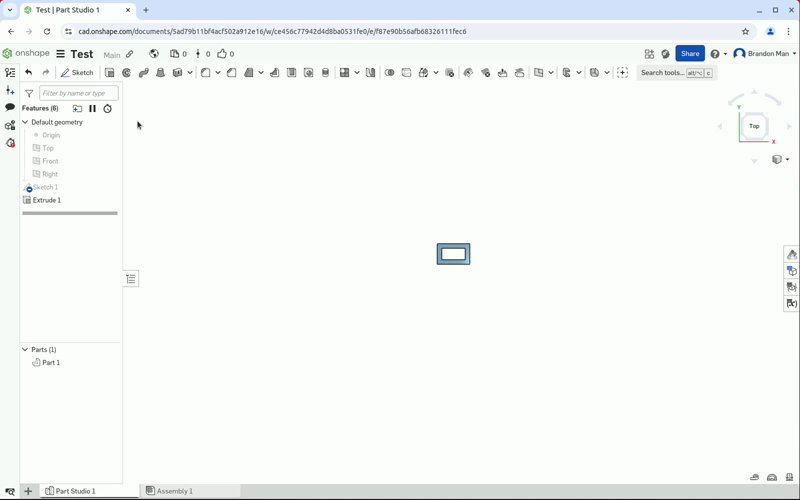
mouse_move(73, 189)
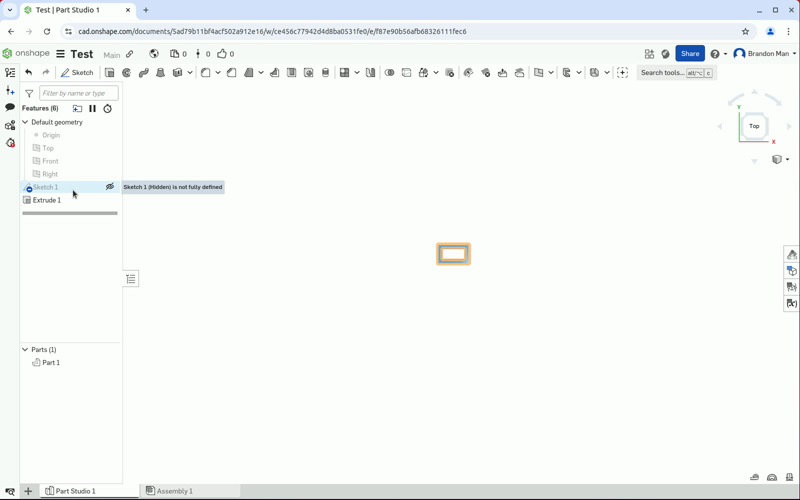
click(73, 189)
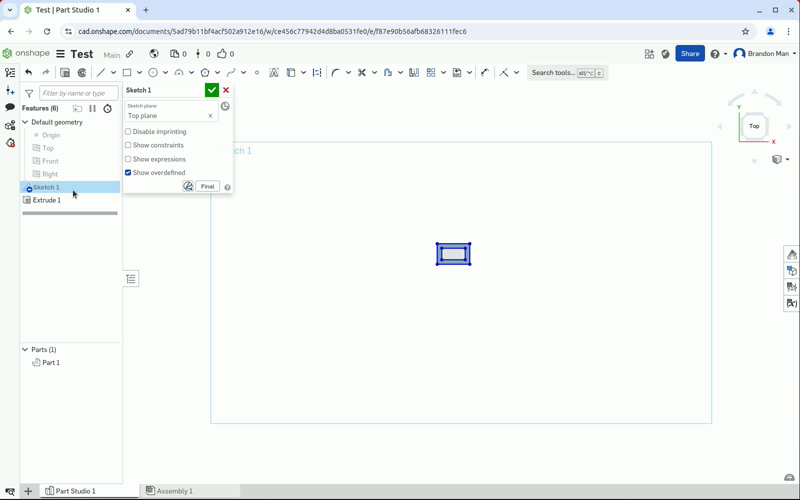
mouse_move(229, 92)
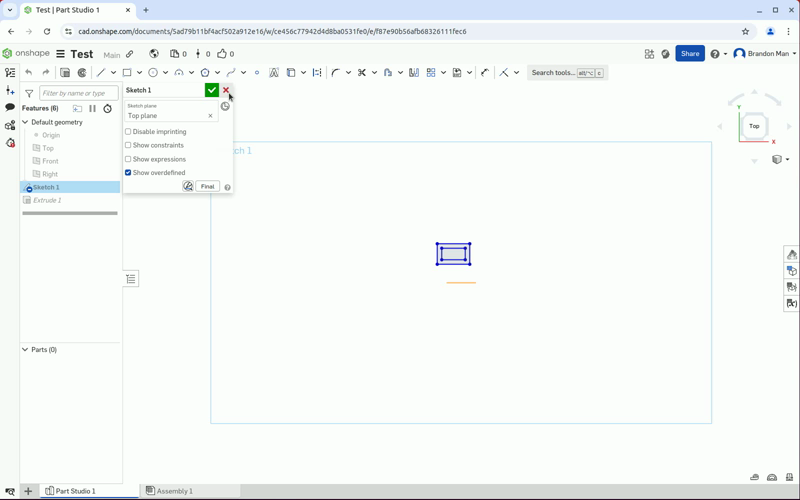
click(229, 92)
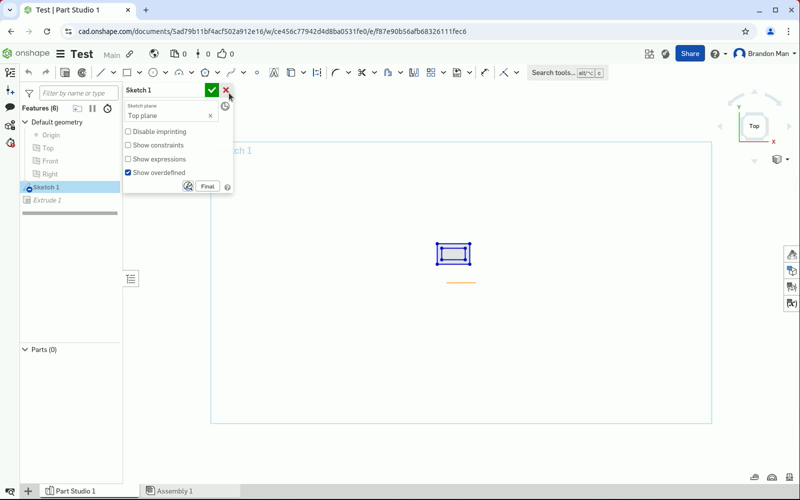
key(shift+s)
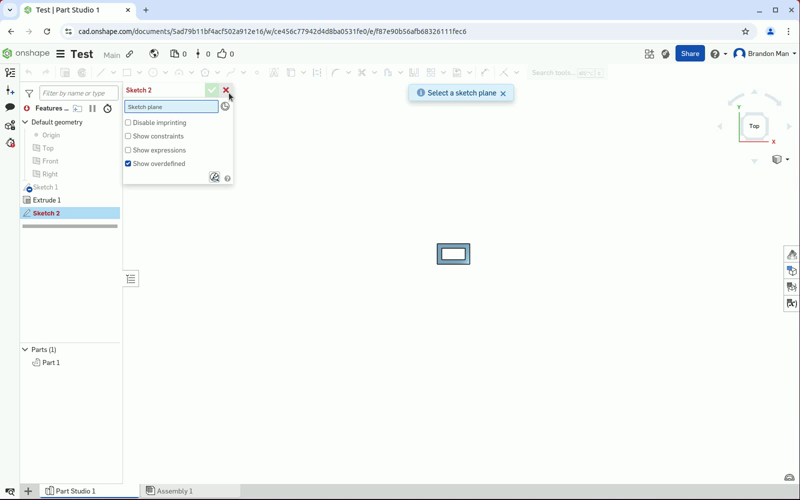
mouse_move(73, 150)
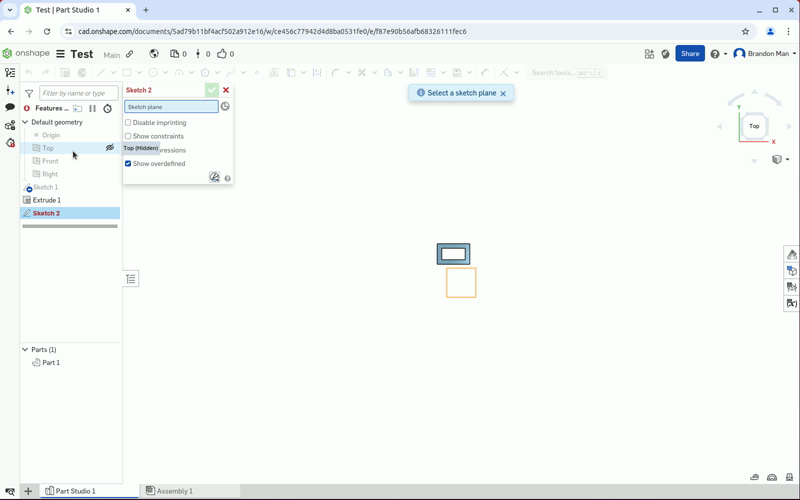
click(73, 150)
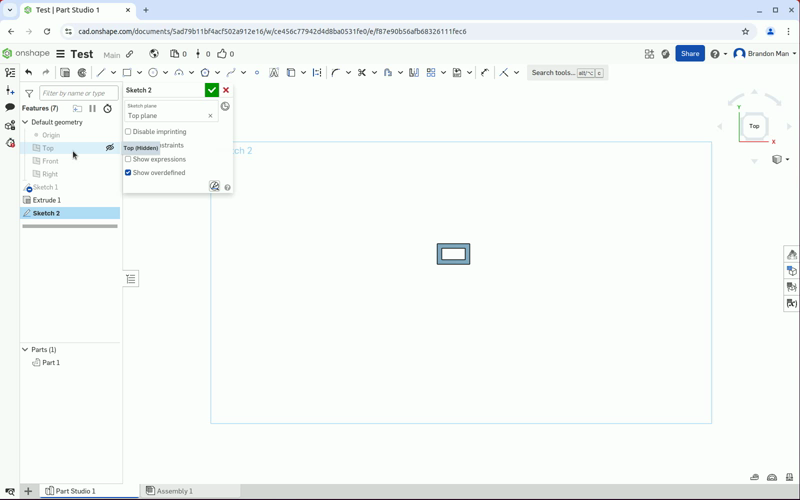
mouse_move(73, 352)
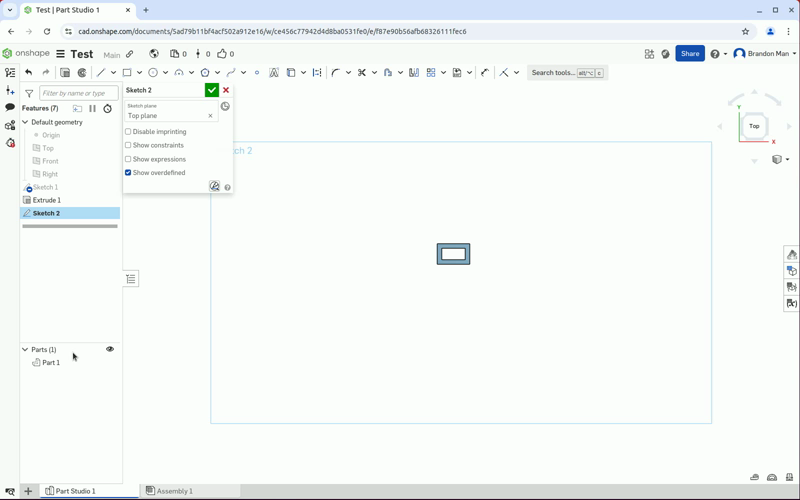
key(y)
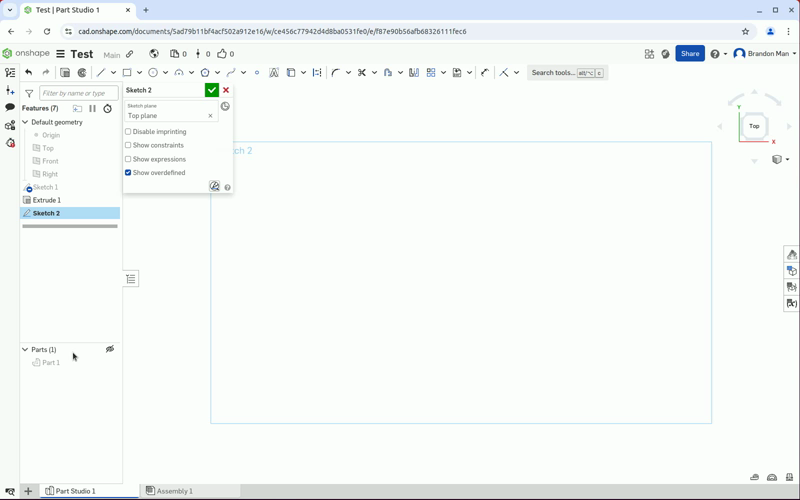
key(l)
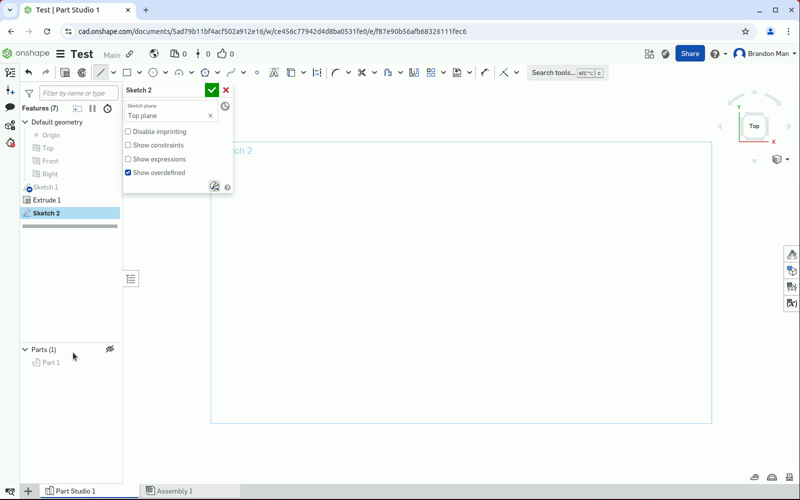
key_down(shift)
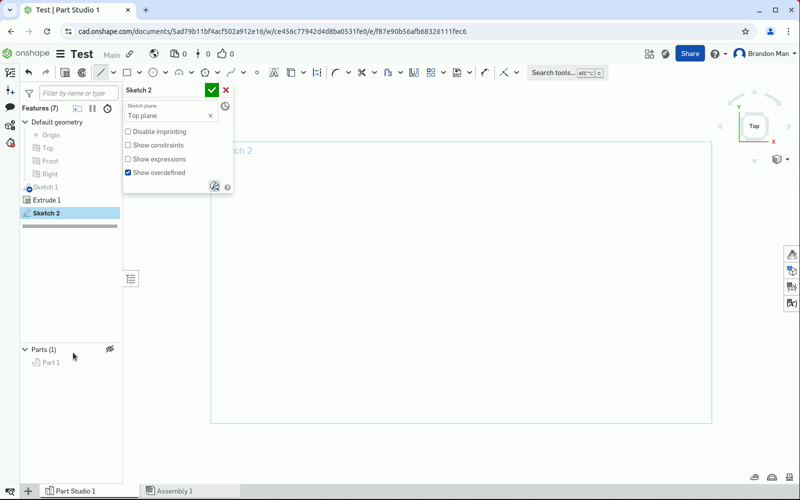
mouse_move(513, 266)
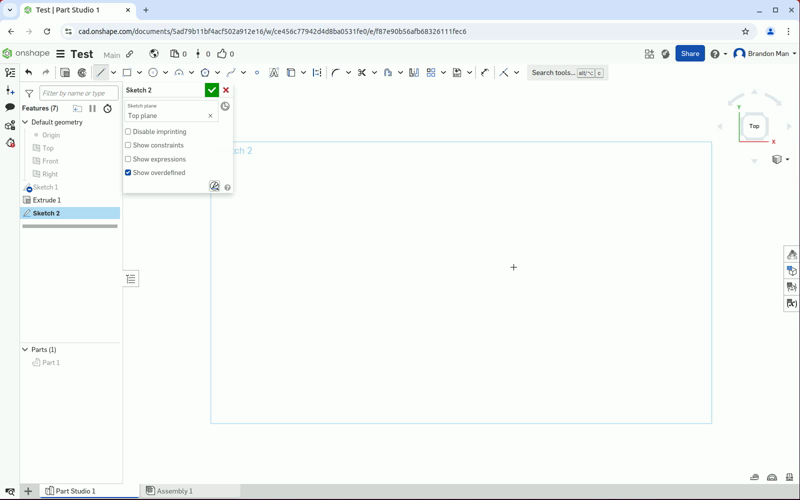
click(513, 266)
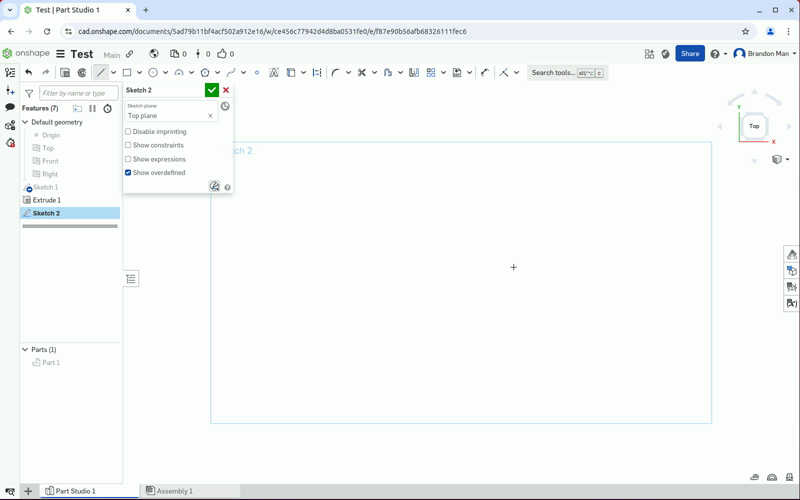
key_up(shift)
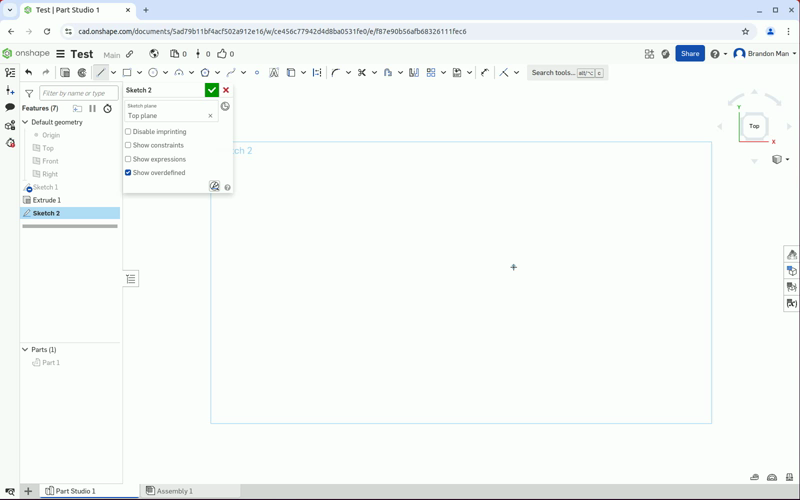
key_down(shift)
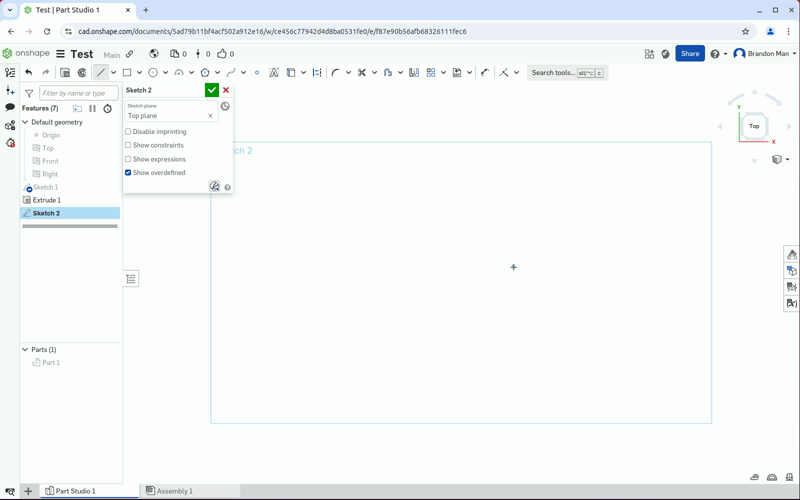
mouse_move(543, 266)
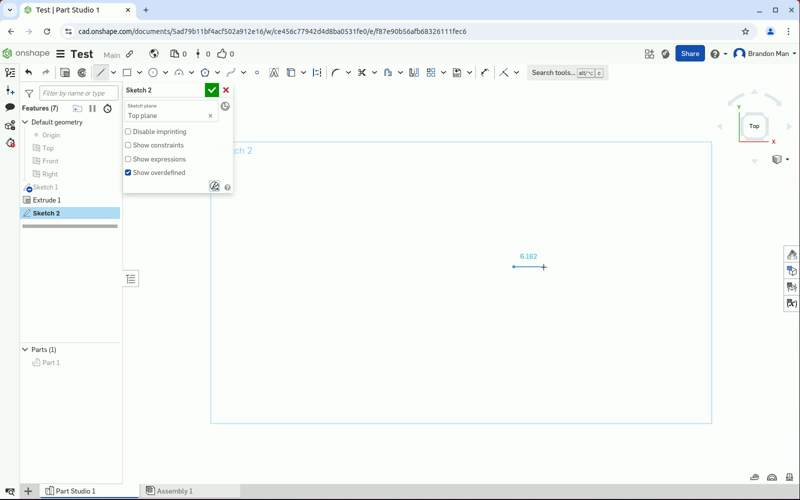
mouse_move(539, 266)
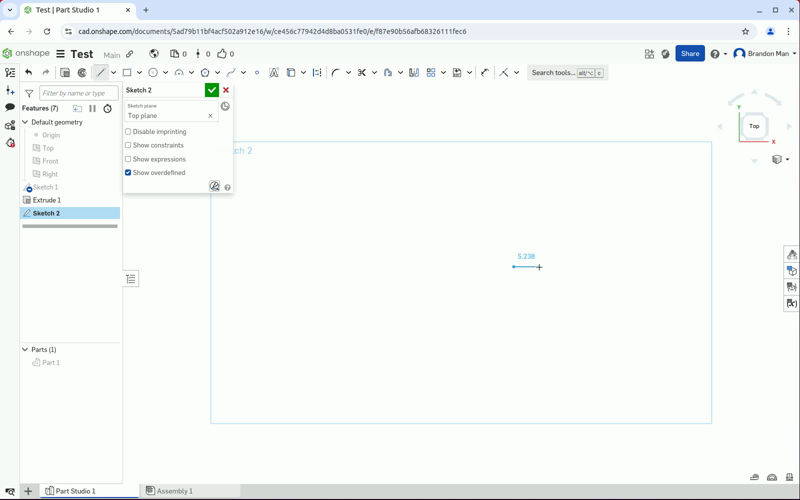
click(539, 266)
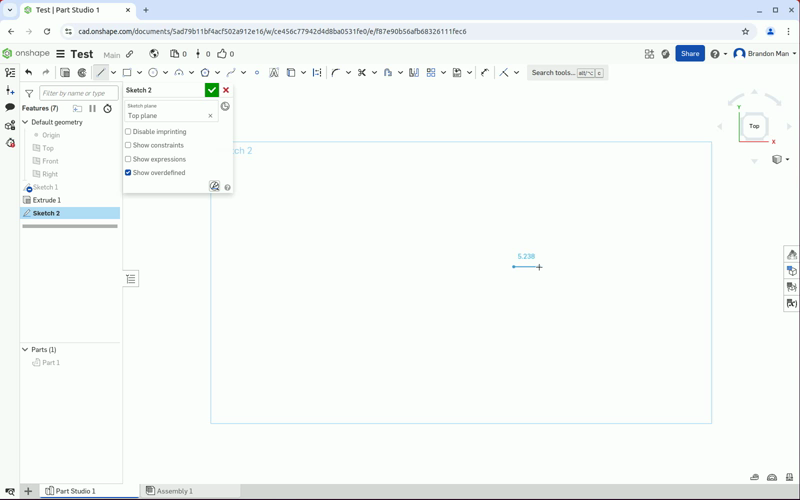
key_up(shift)
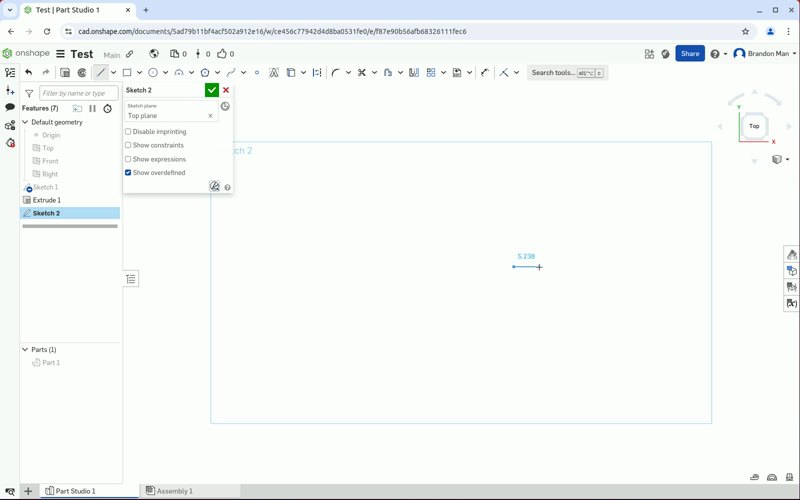
key_down(shift)
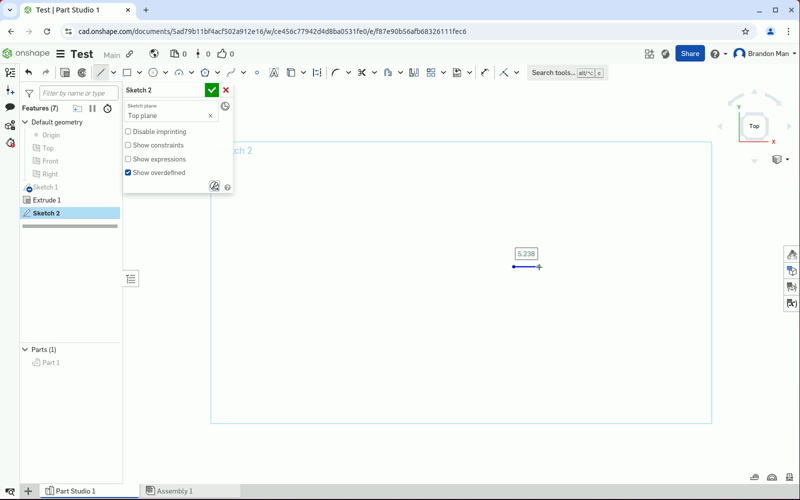
mouse_move(569, 266)
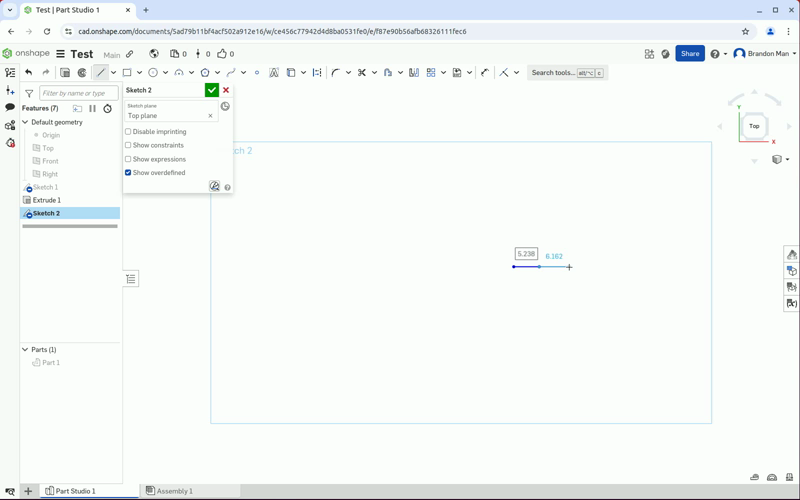
mouse_move(539, 240)
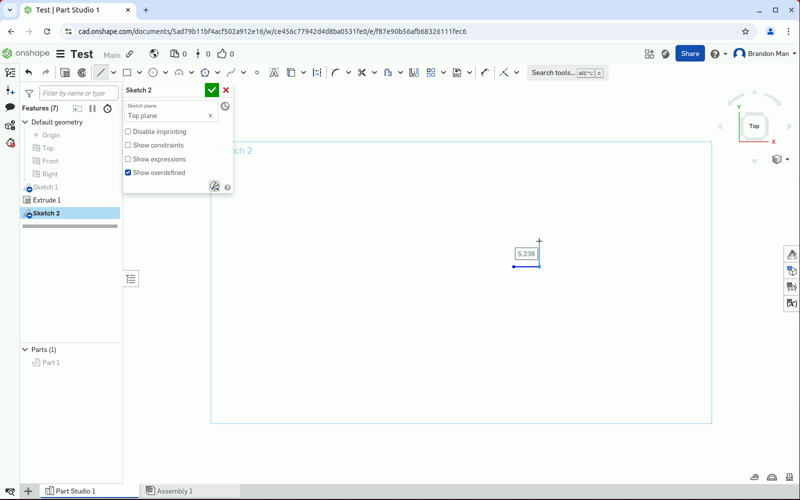
click(539, 240)
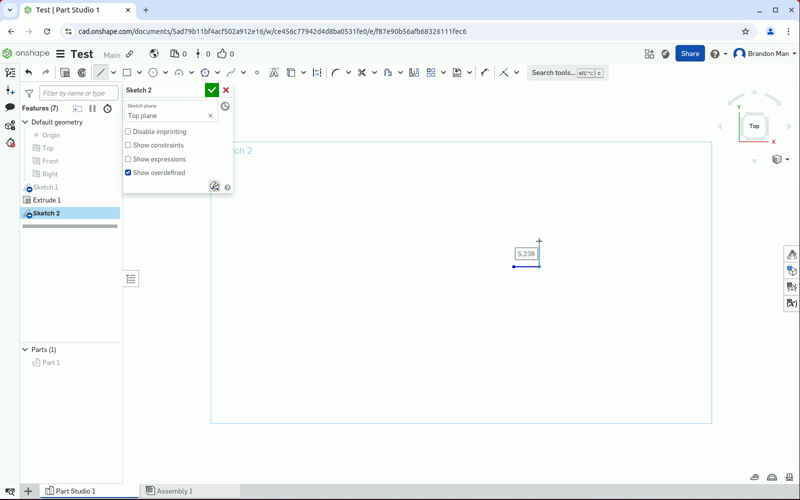
key_up(shift)
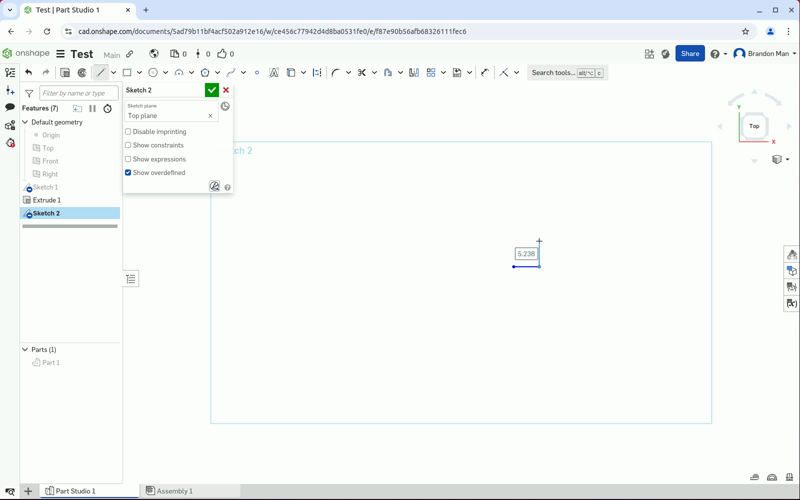
key_down(shift)
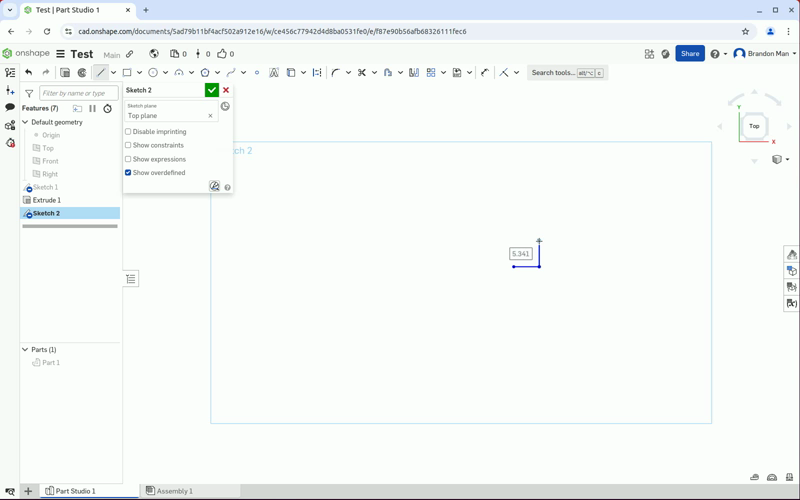
mouse_move(569, 240)
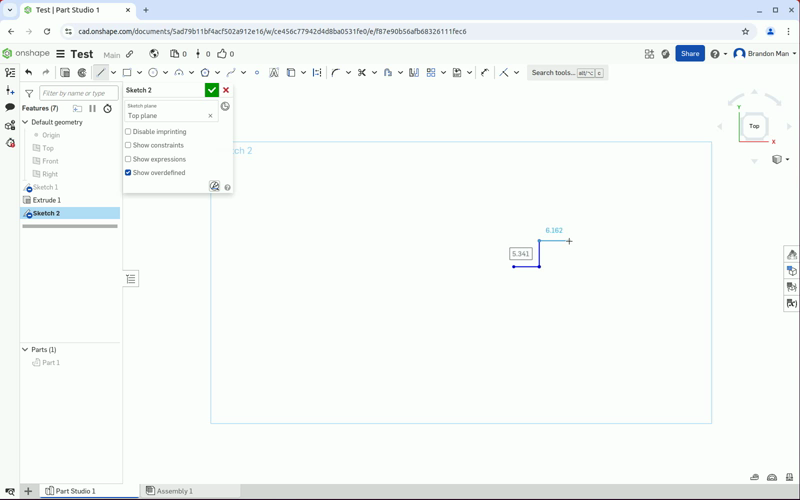
mouse_move(513, 240)
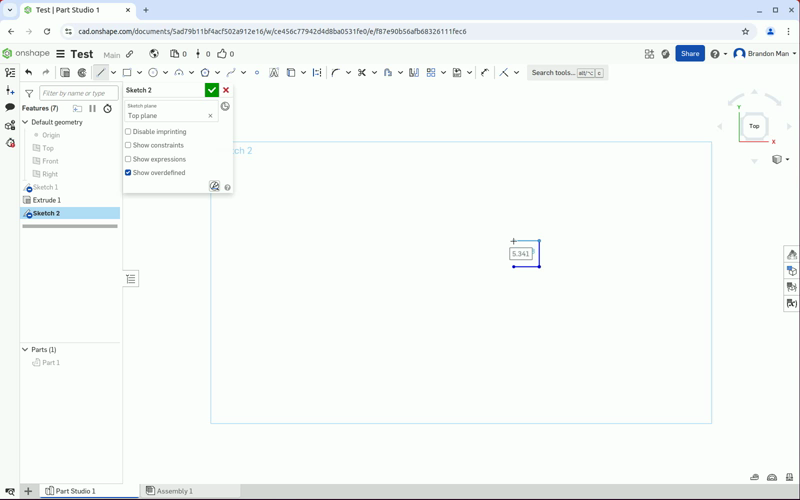
click(513, 240)
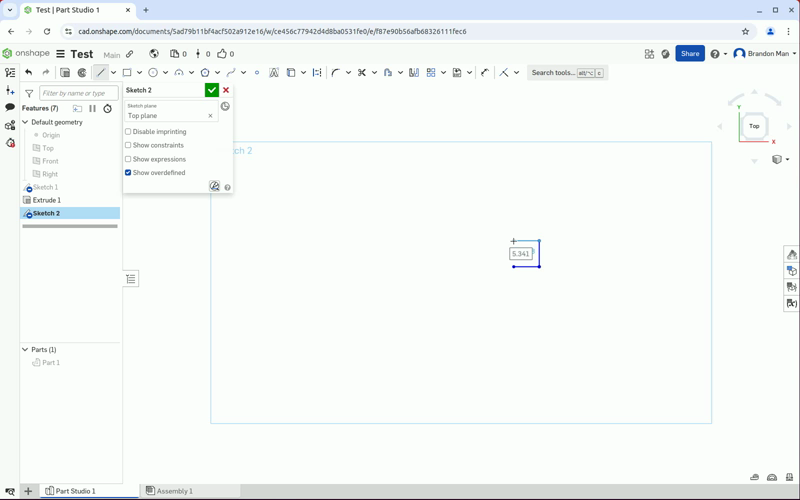
key_up(shift)
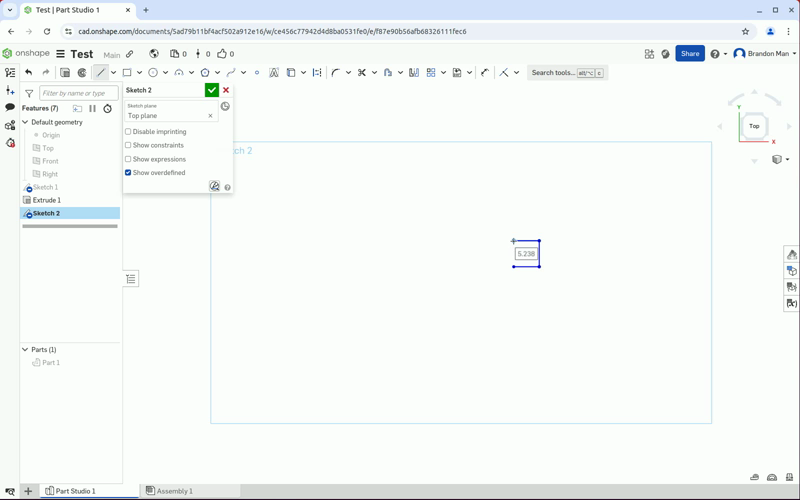
mouse_move(543, 240)
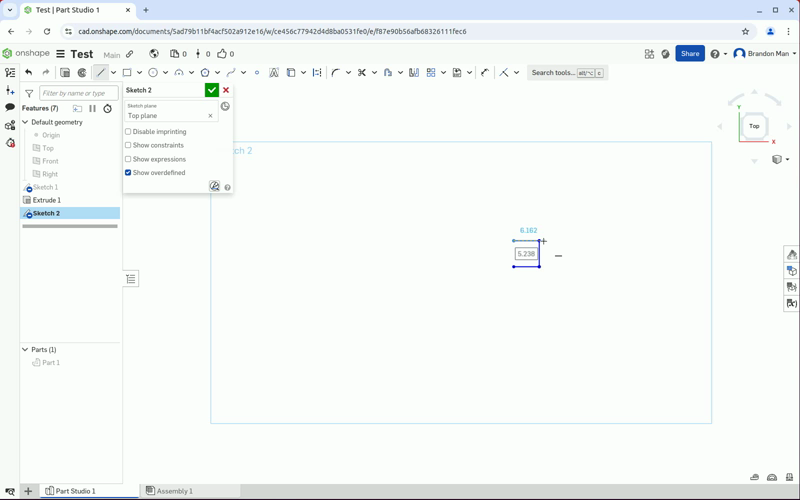
key_down(shift)
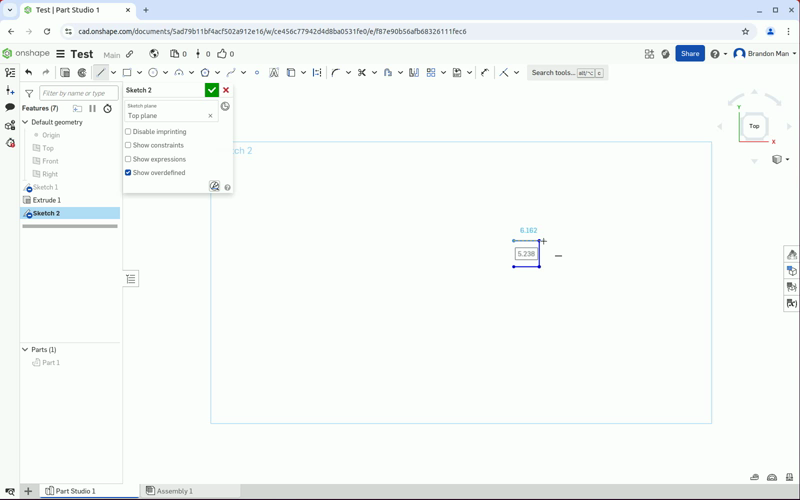
mouse_move(513, 266)
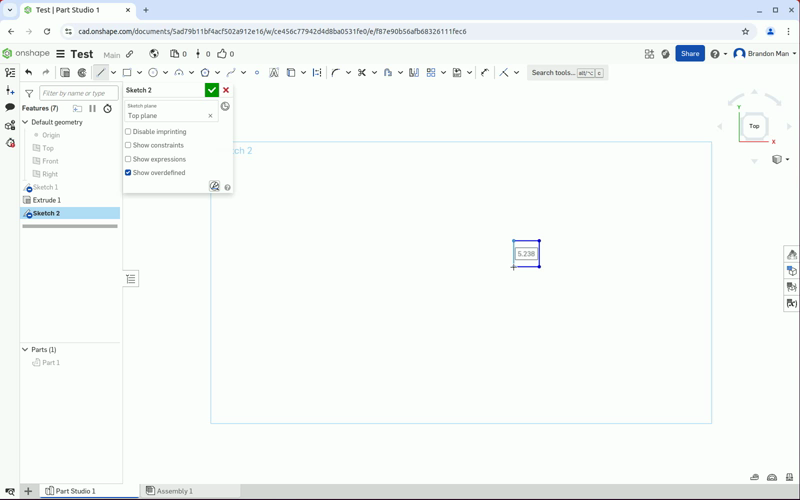
key_up(shift)
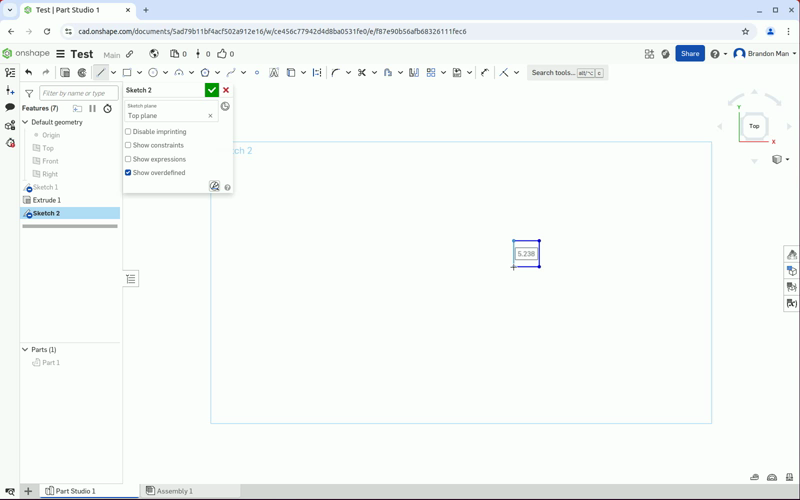
click(513, 266)
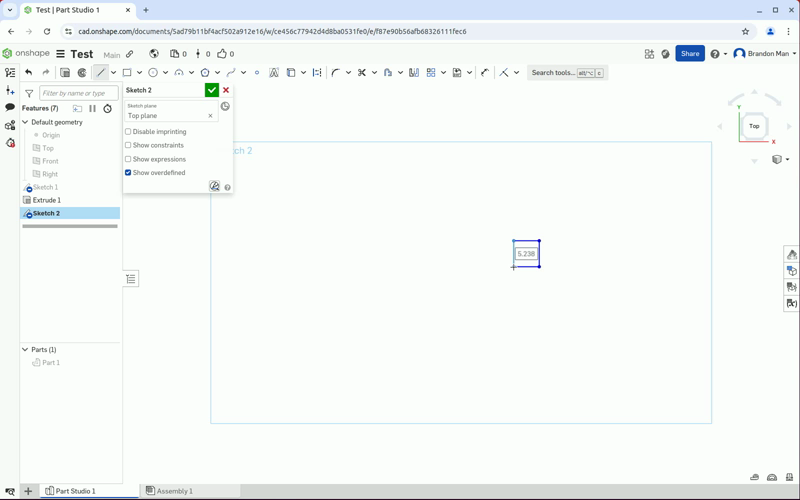
key(esc)
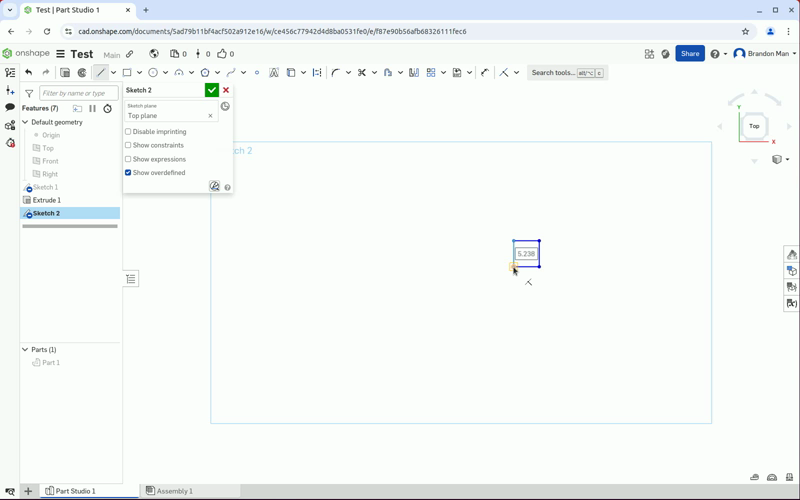
key(l)
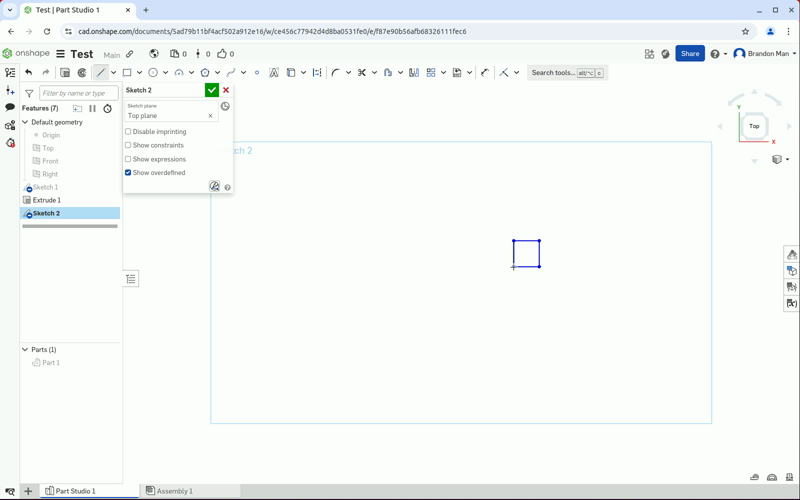
key_down(shift)
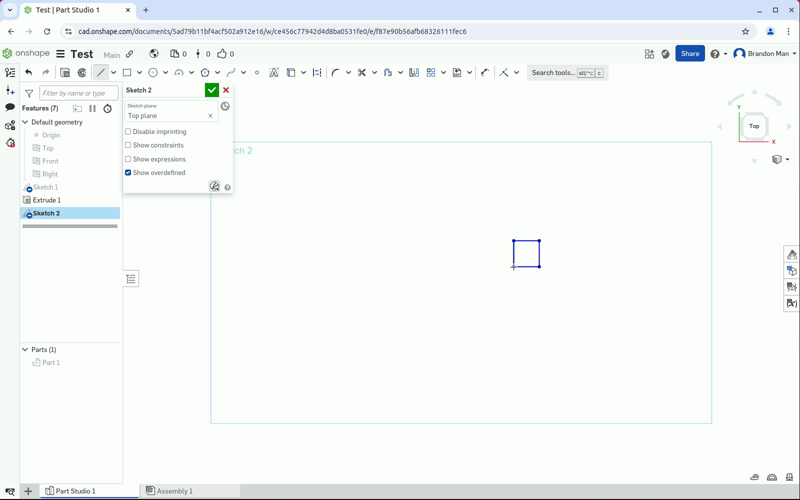
mouse_move(518, 261)
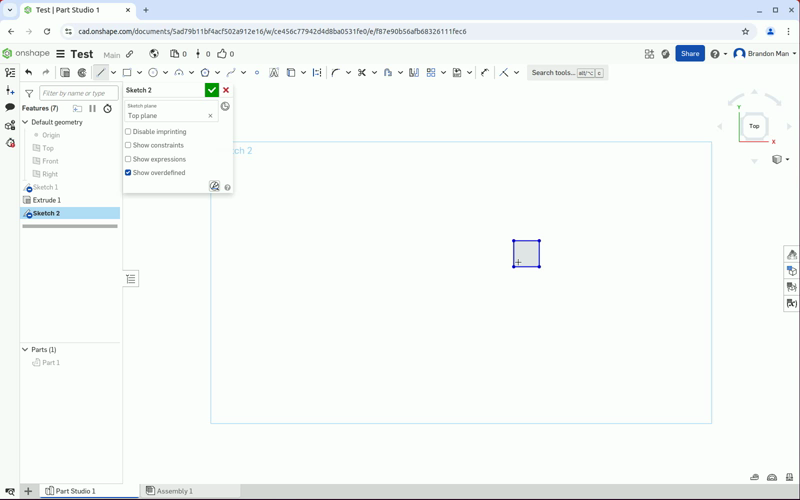
click(518, 261)
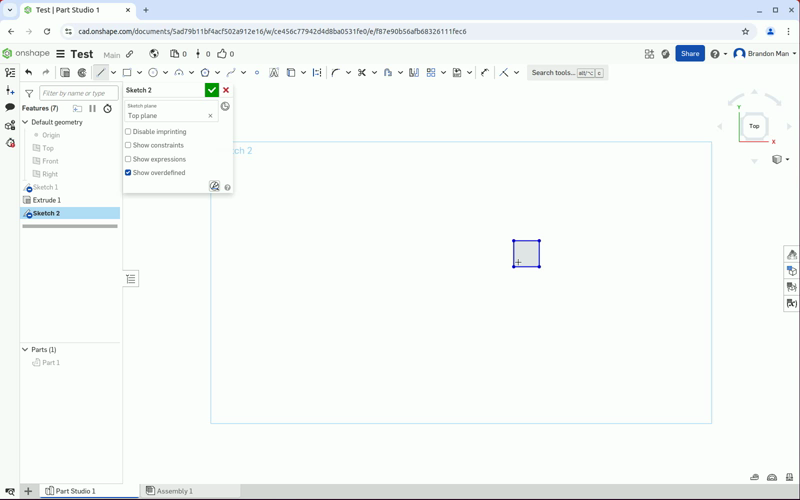
key_up(shift)
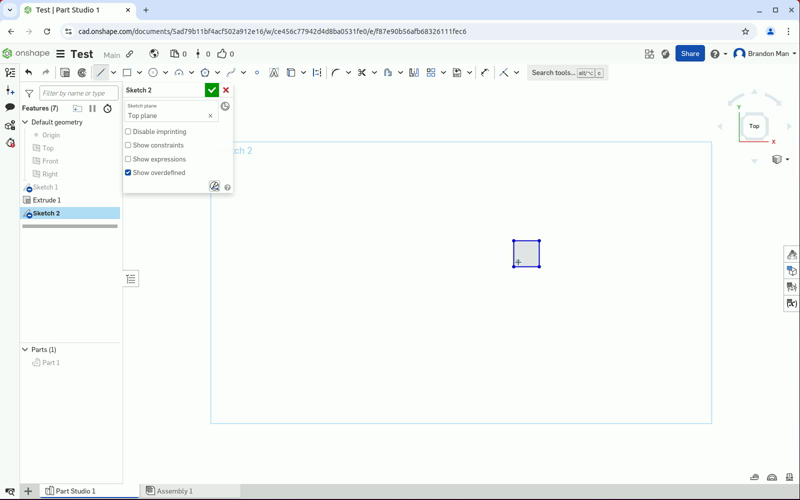
key_down(shift)
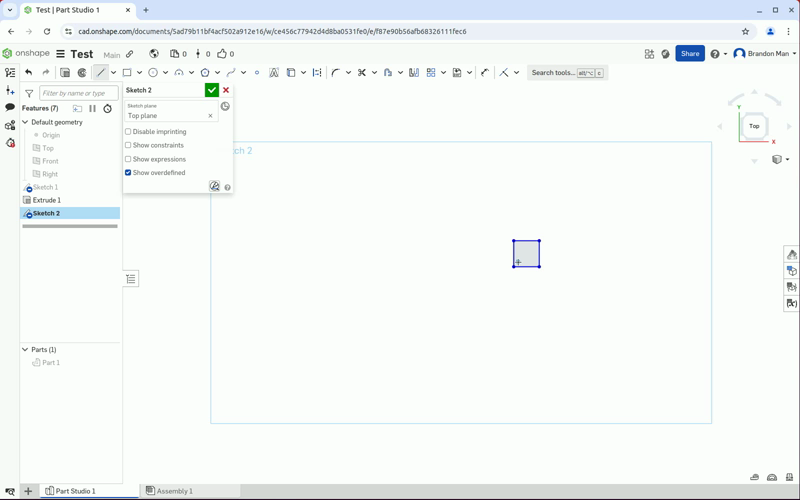
mouse_move(548, 261)
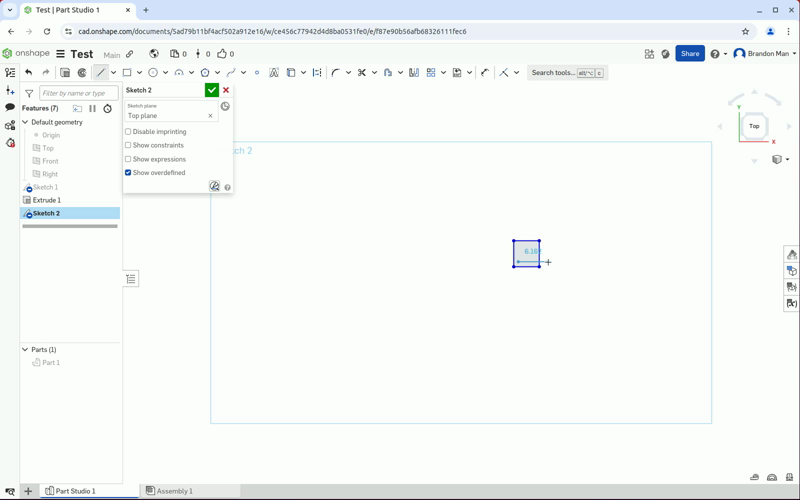
mouse_move(534, 261)
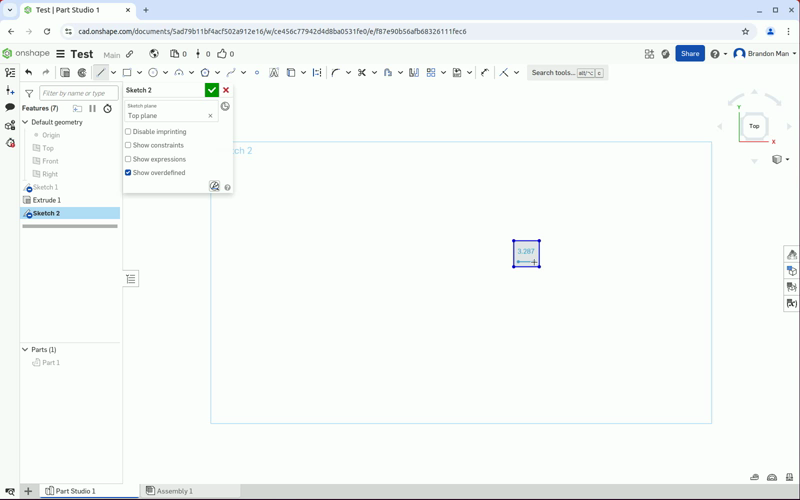
click(534, 261)
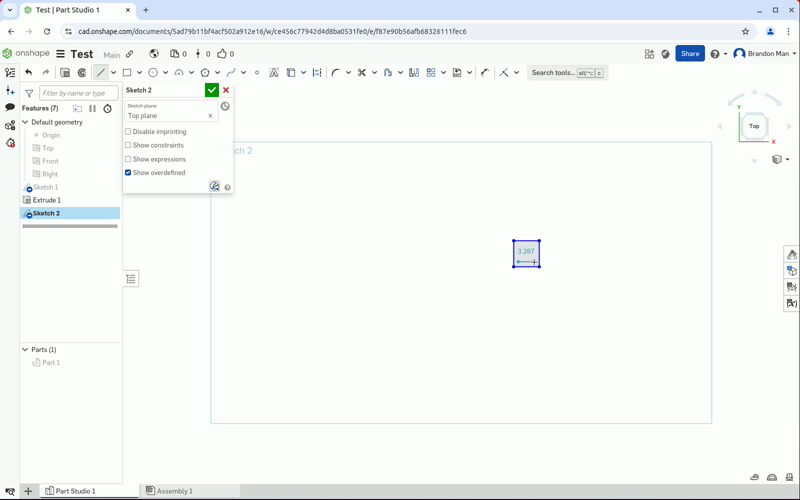
key_up(shift)
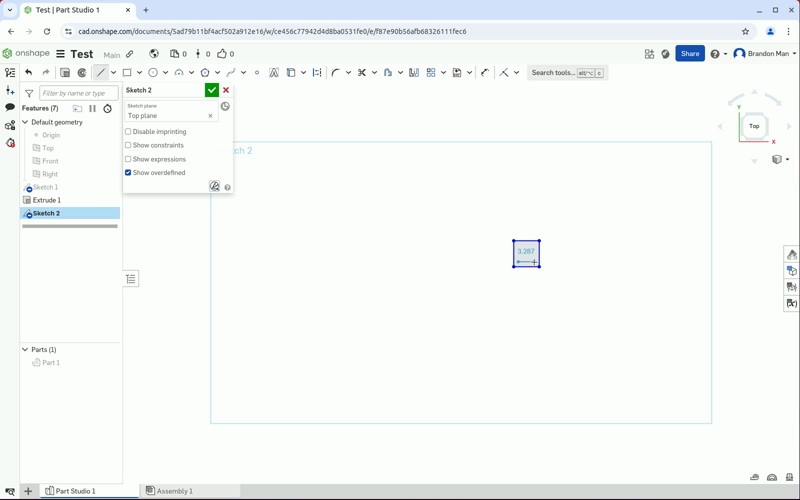
key_down(shift)
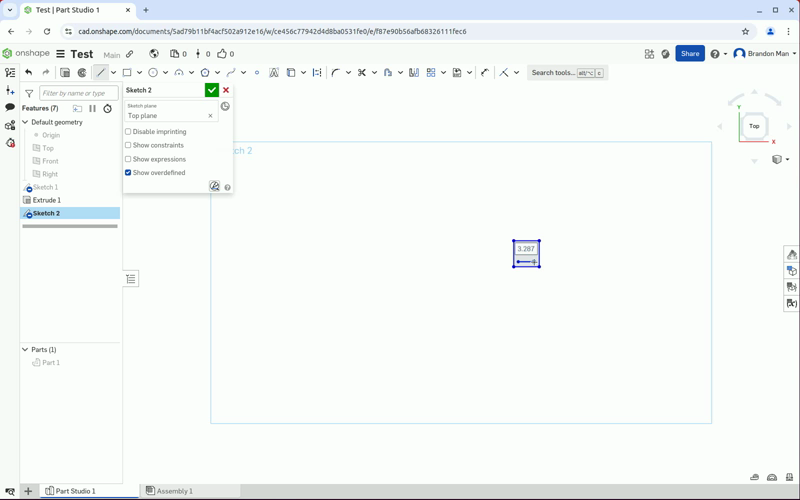
mouse_move(564, 261)
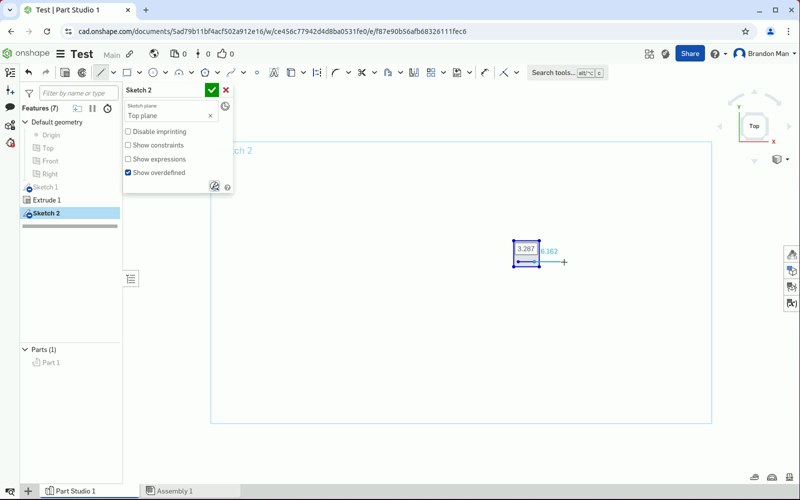
mouse_move(534, 246)
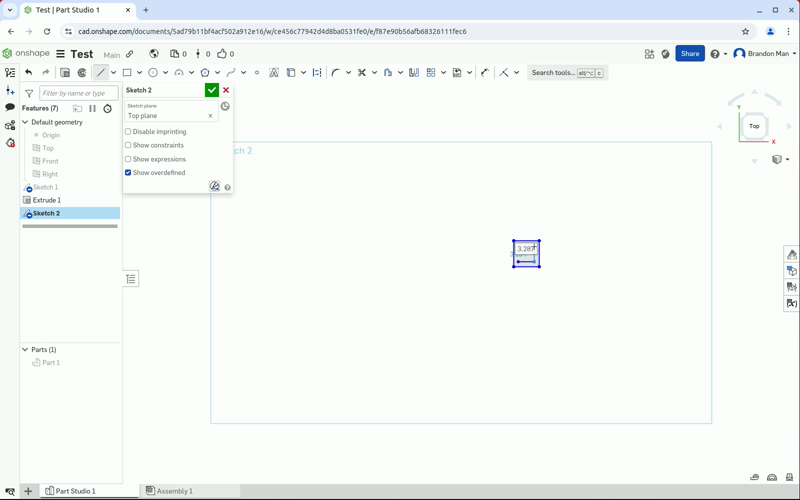
click(534, 246)
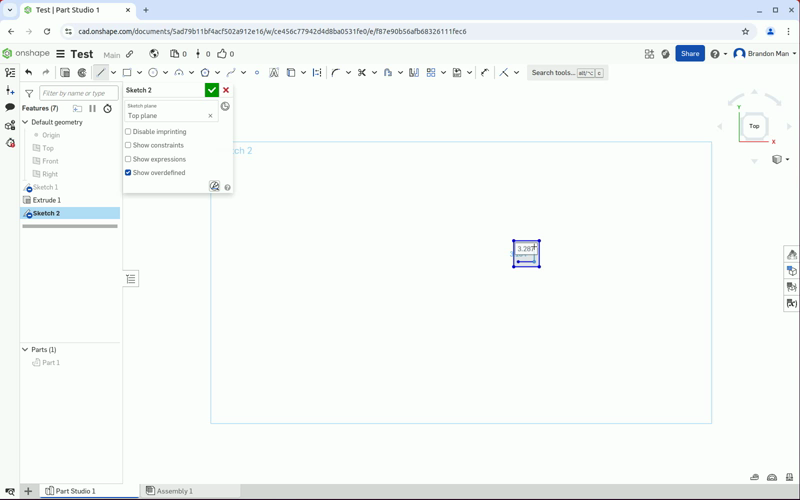
key_up(shift)
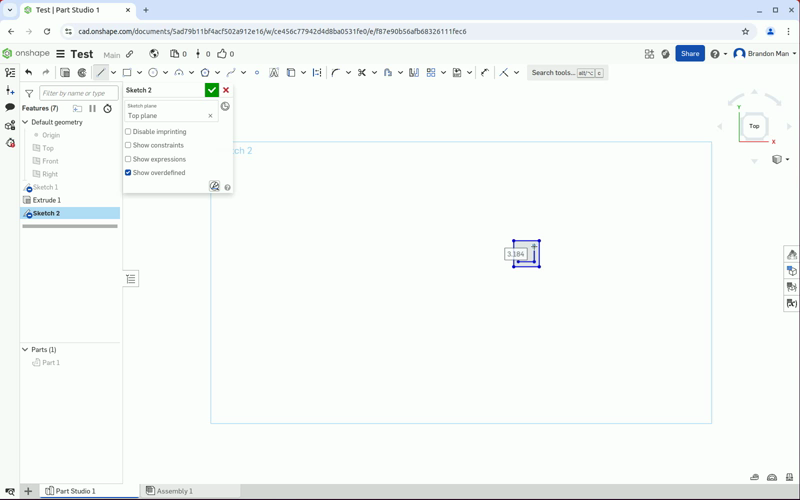
key_down(shift)
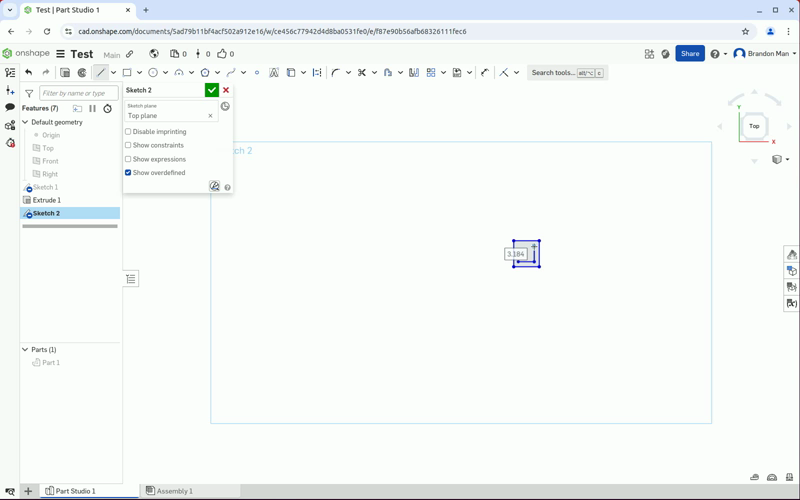
mouse_move(564, 246)
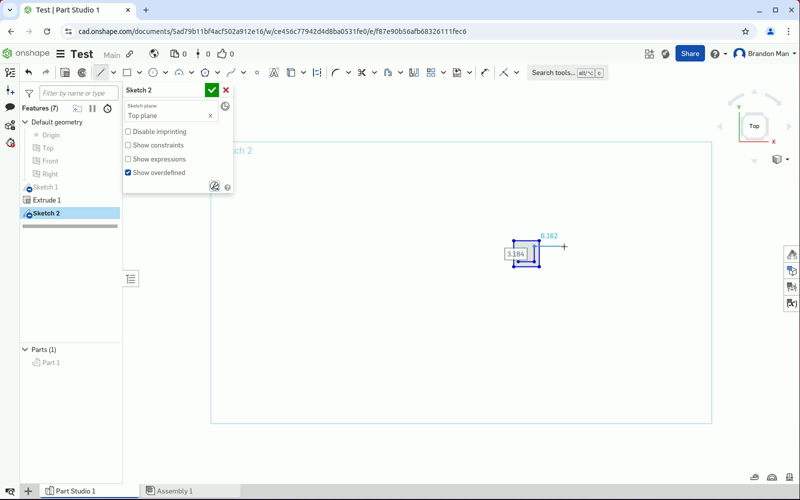
mouse_move(518, 246)
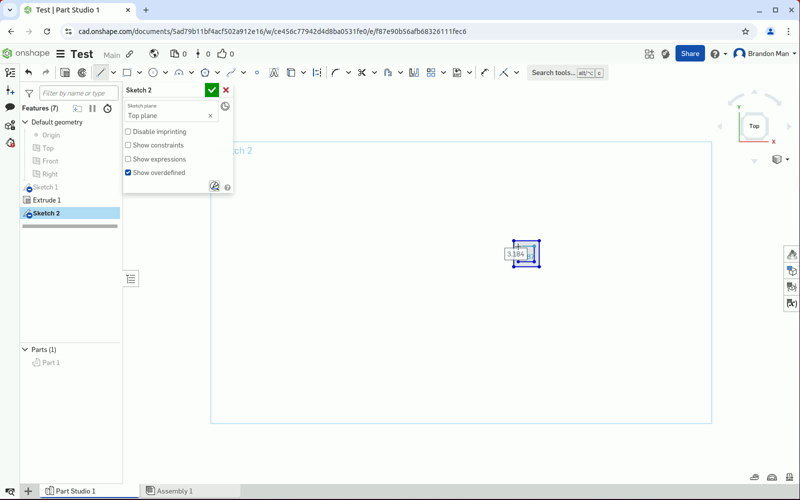
click(518, 246)
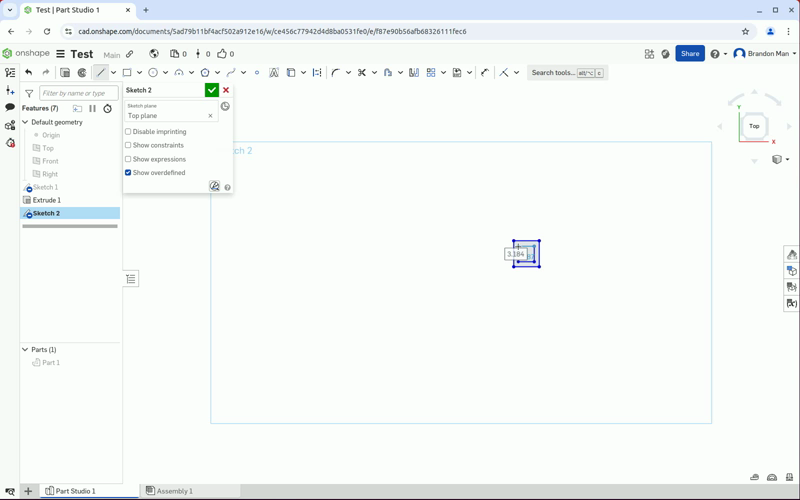
key_up(shift)
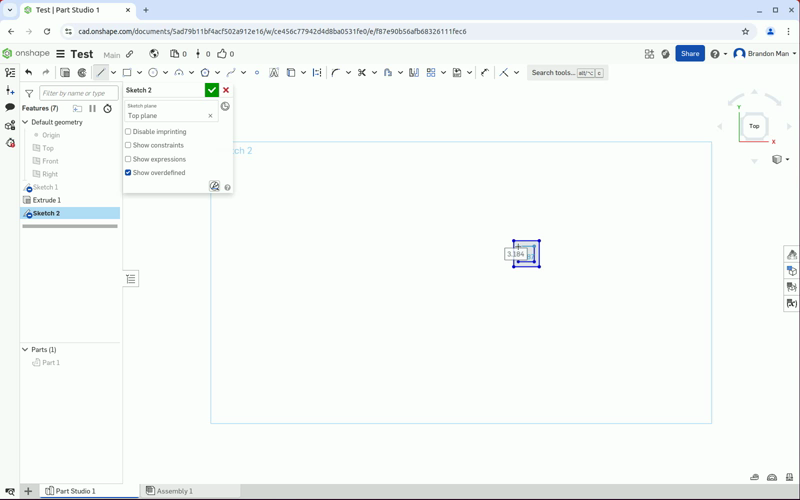
mouse_move(548, 246)
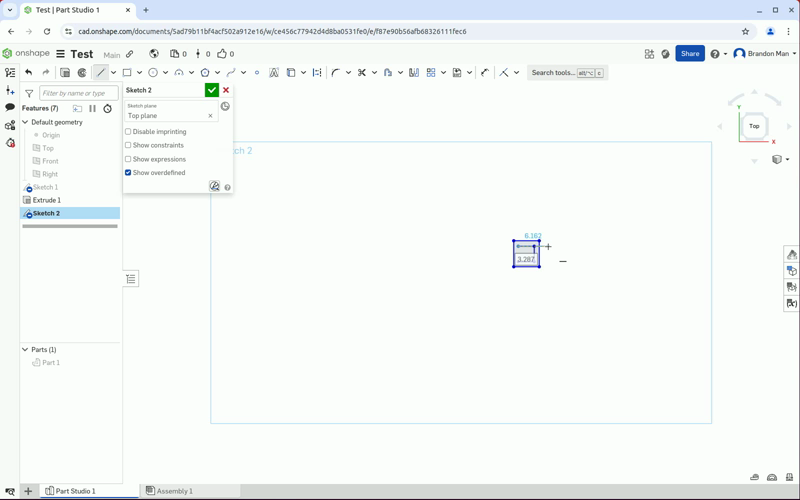
key_down(shift)
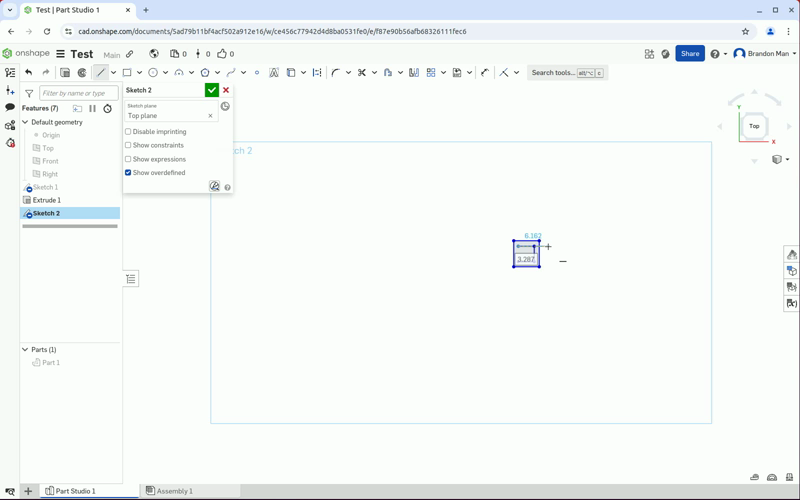
mouse_move(518, 261)
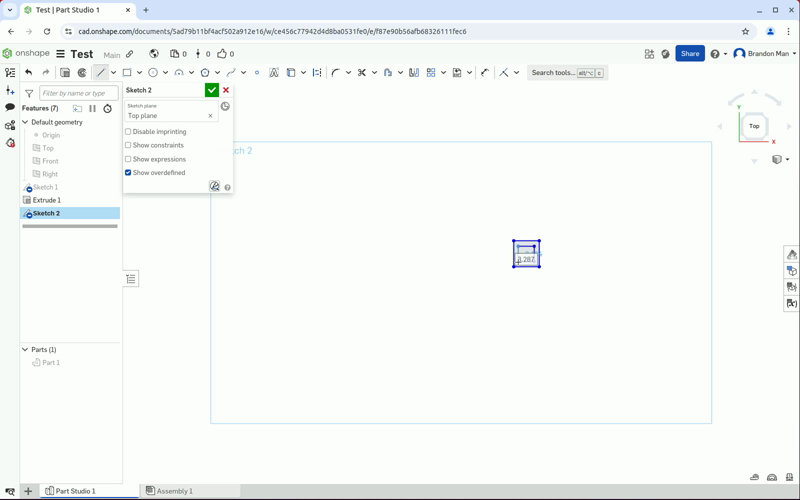
key_up(shift)
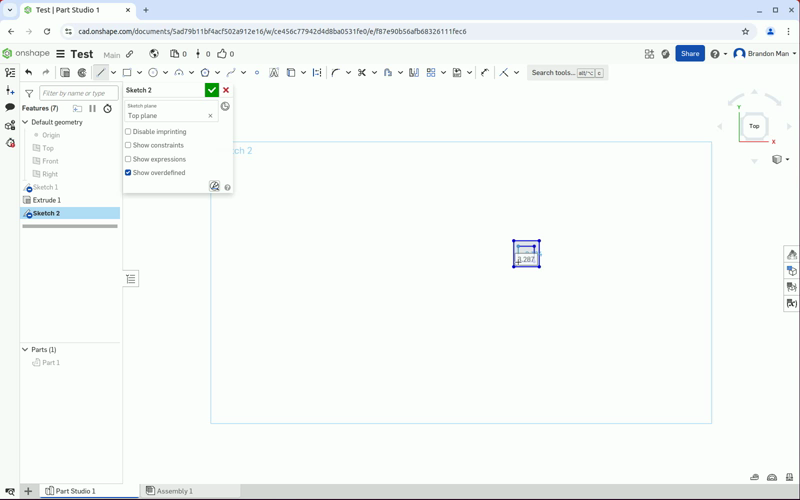
click(518, 261)
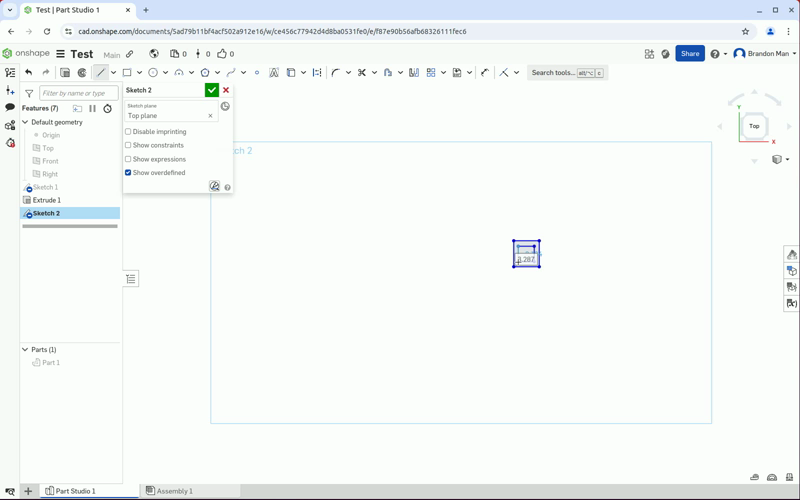
key(esc)
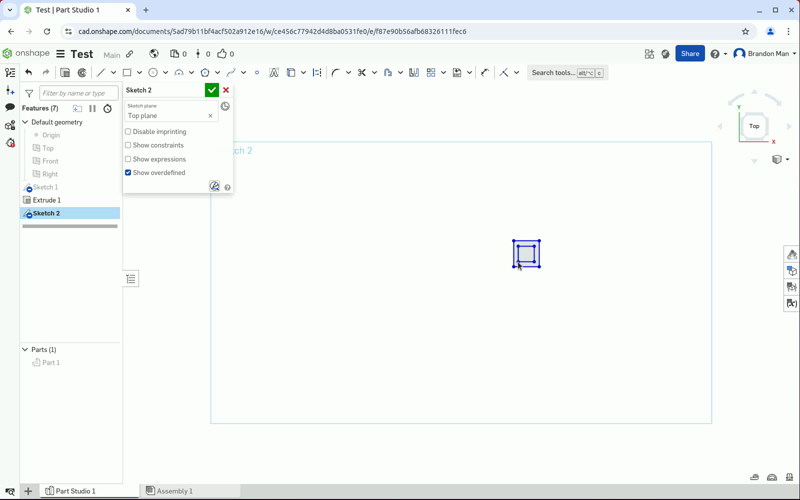
mouse_move(536, 247)
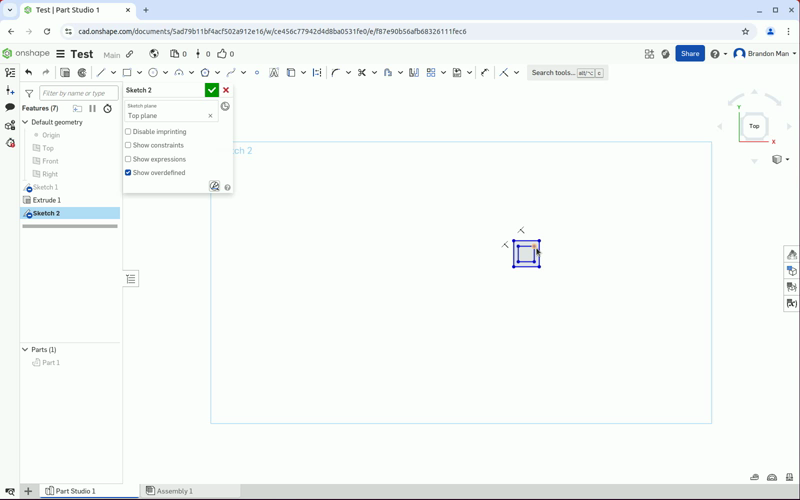
scroll(6)
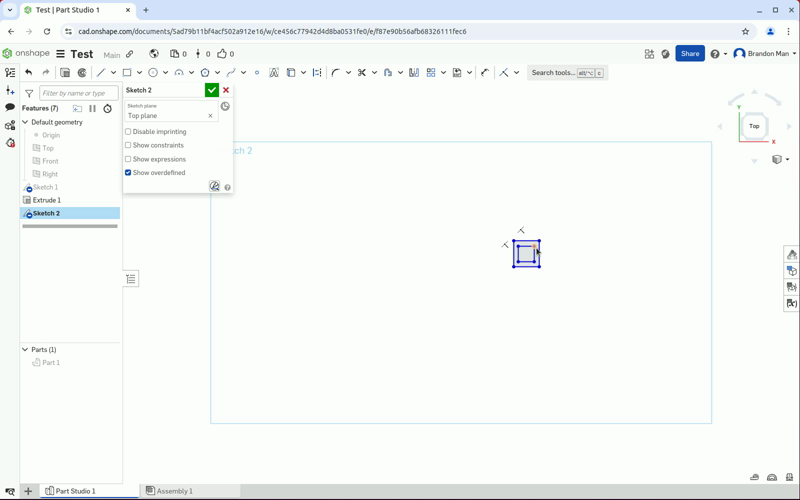
scroll(6)
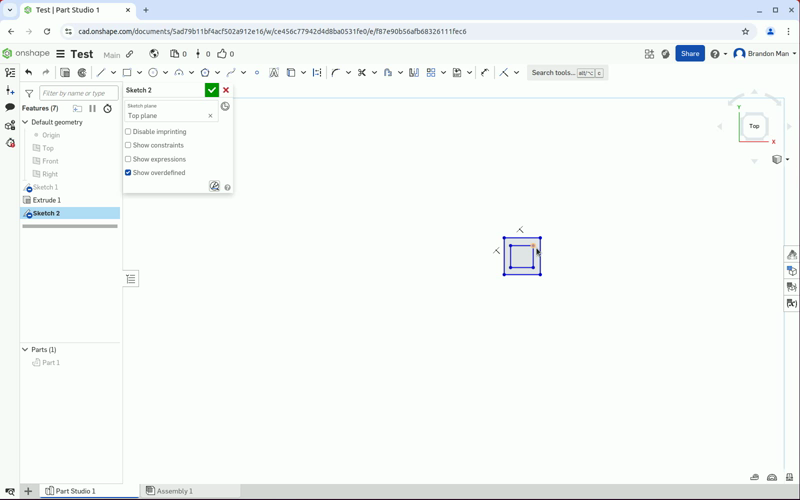
scroll(6)
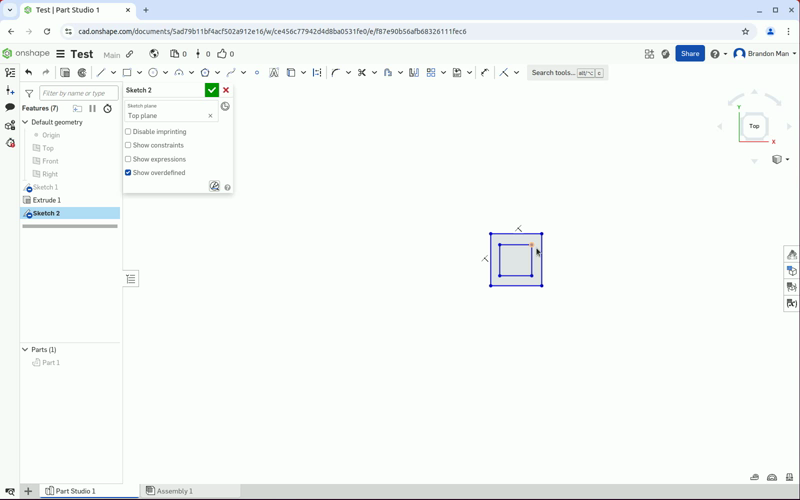
scroll(6)
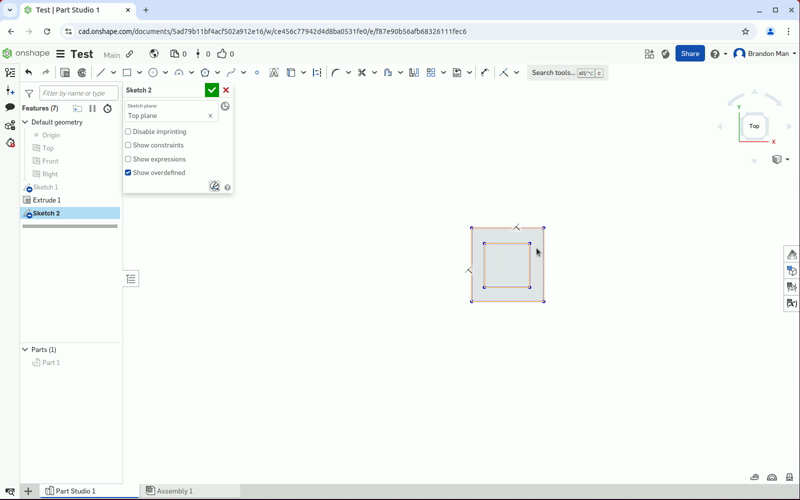
scroll(6)
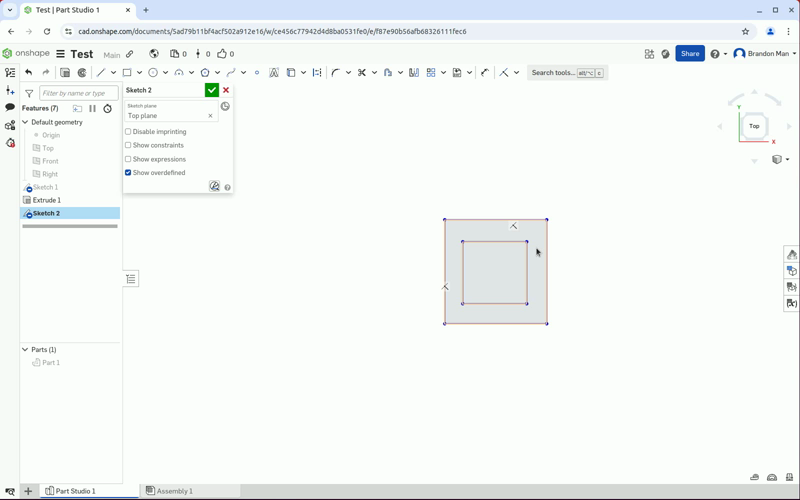
scroll(6)
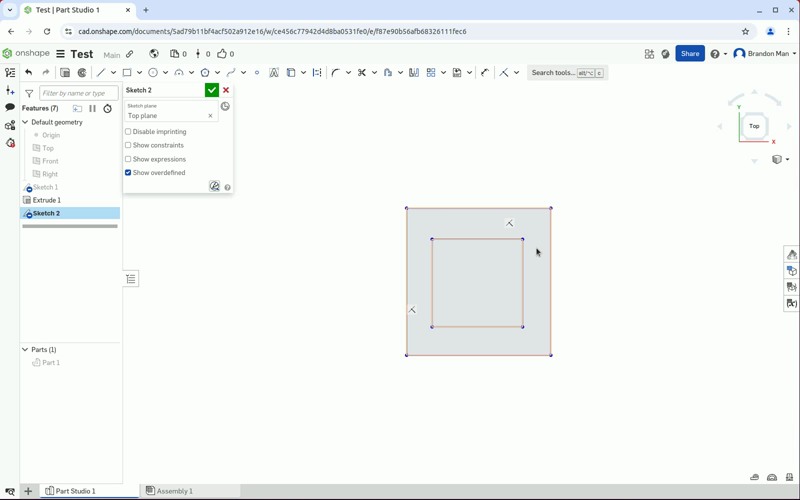
scroll(6)
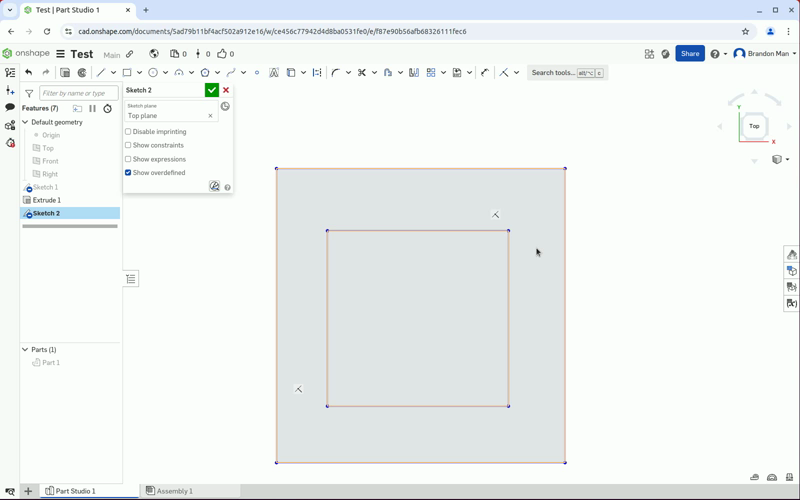
click(536, 247)
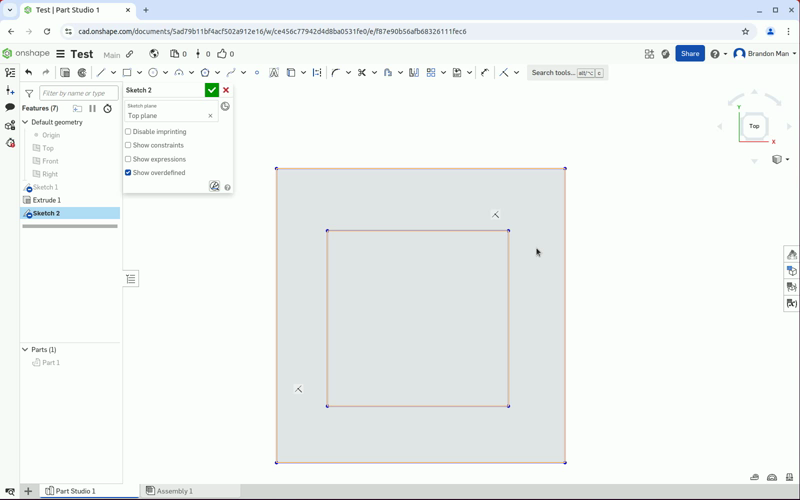
scroll(-6)
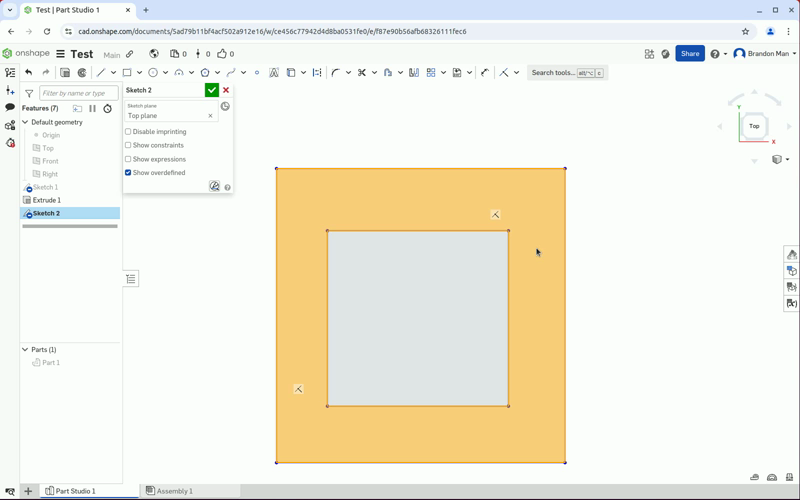
scroll(-6)
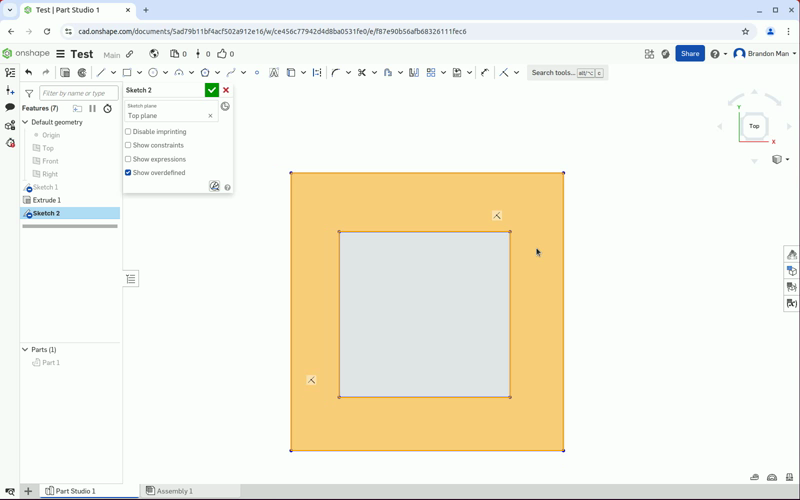
scroll(-6)
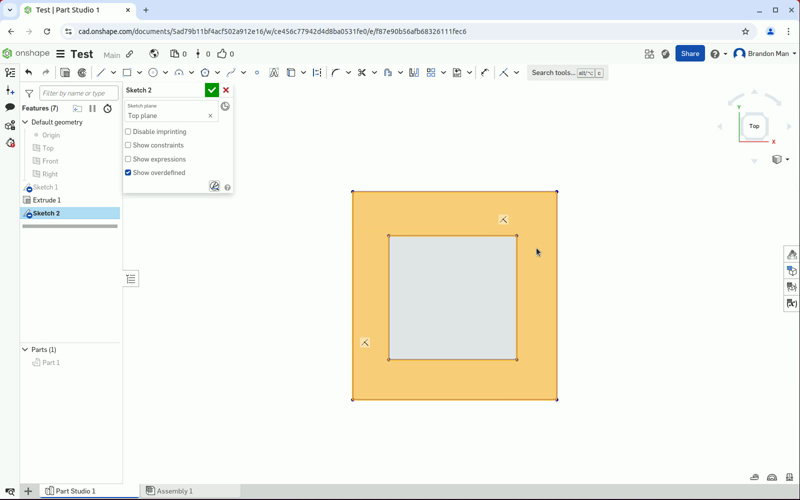
scroll(-6)
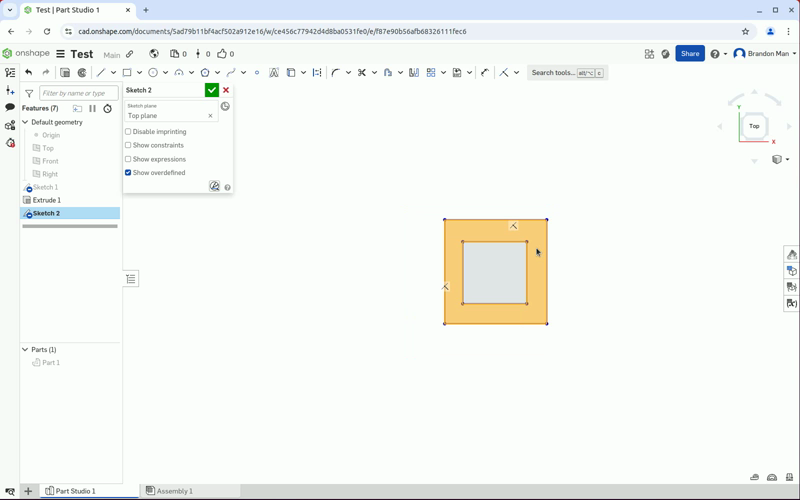
scroll(-6)
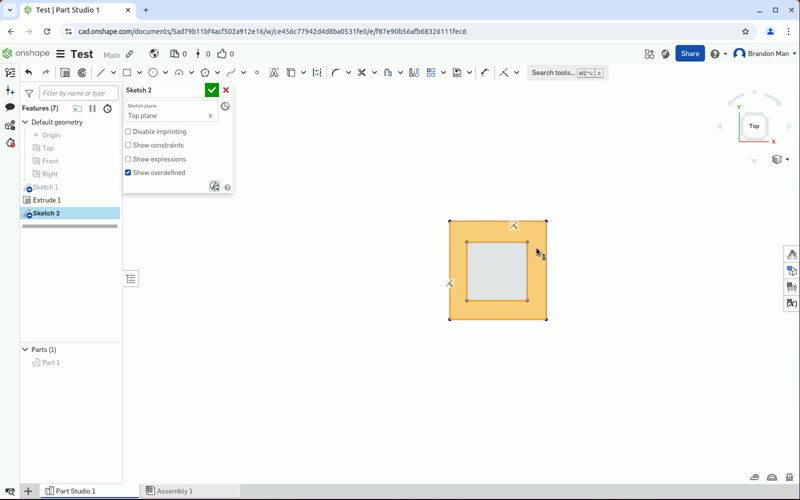
scroll(-6)
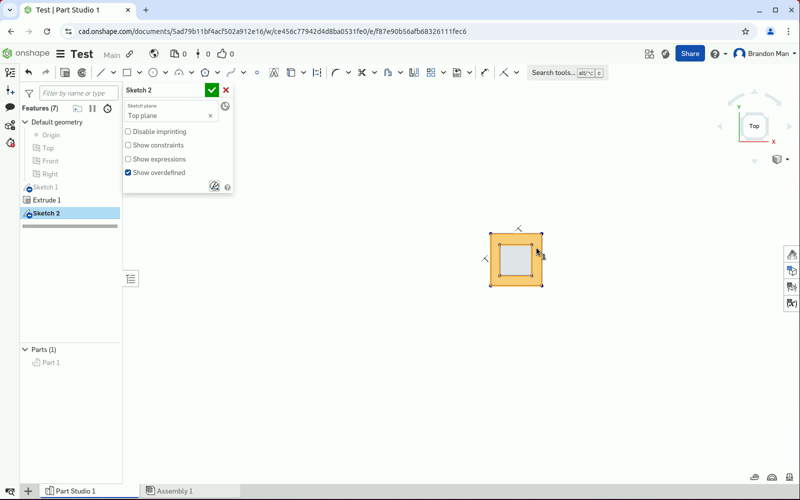
scroll(-6)
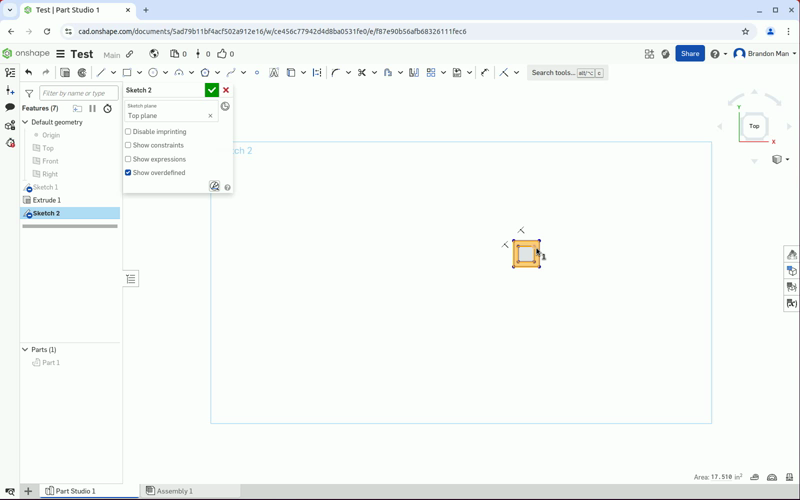
mouse_move(73, 352)
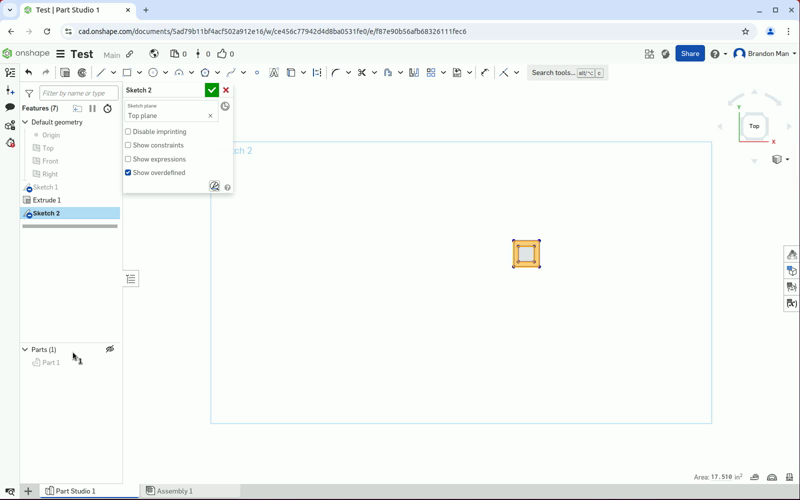
key(shift+y)
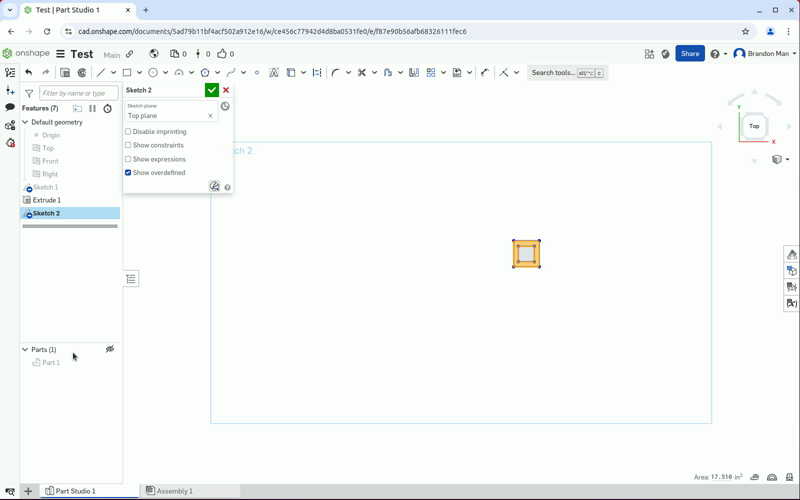
key(shift+e)
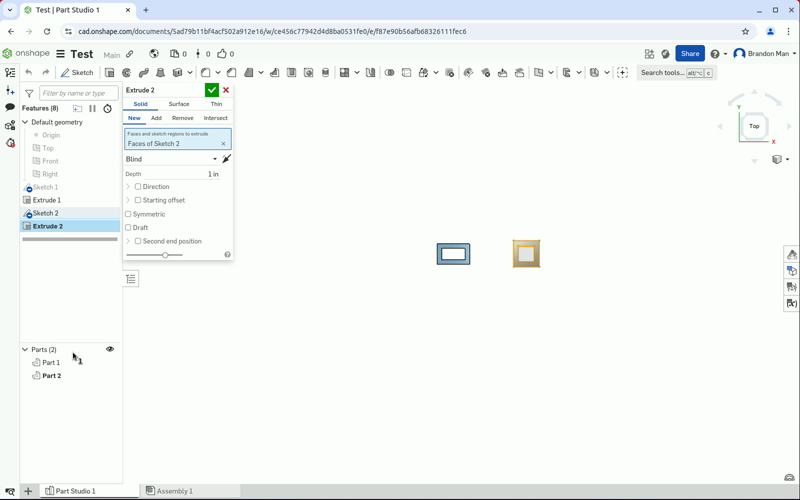
mouse_move(143, 106)
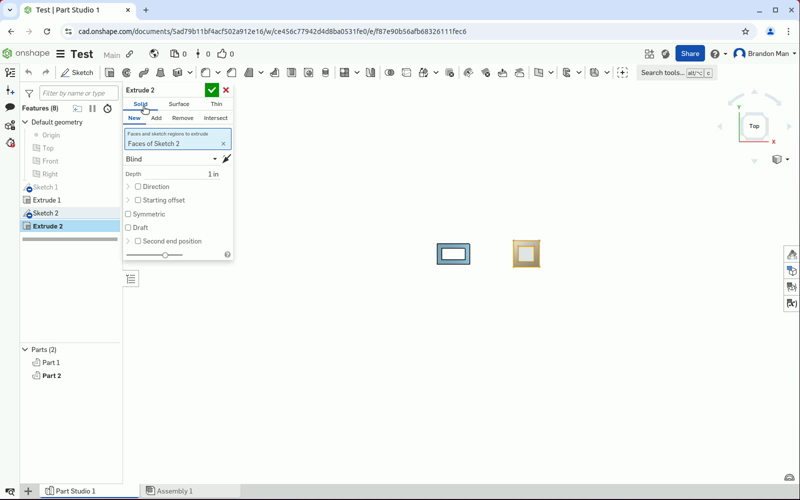
click(143, 106)
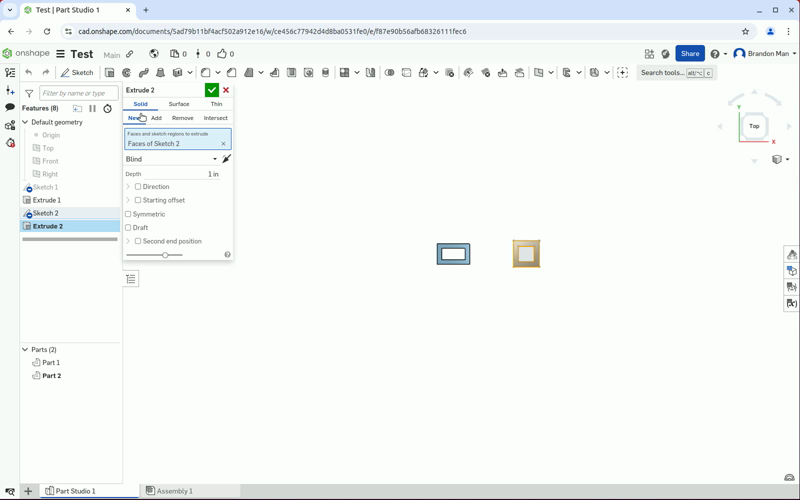
mouse_move(137, 120)
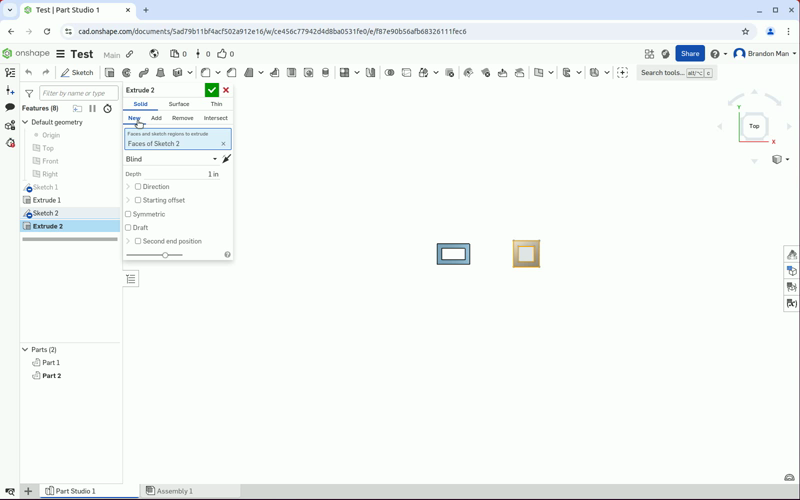
click(137, 120)
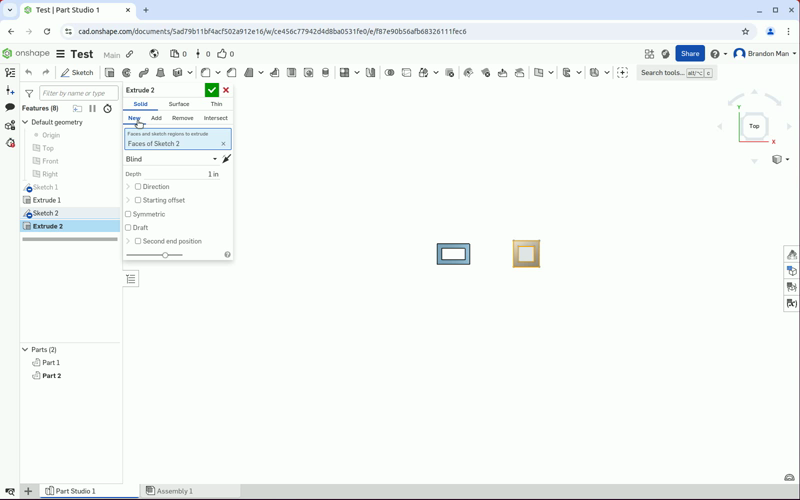
key(tab, 4)
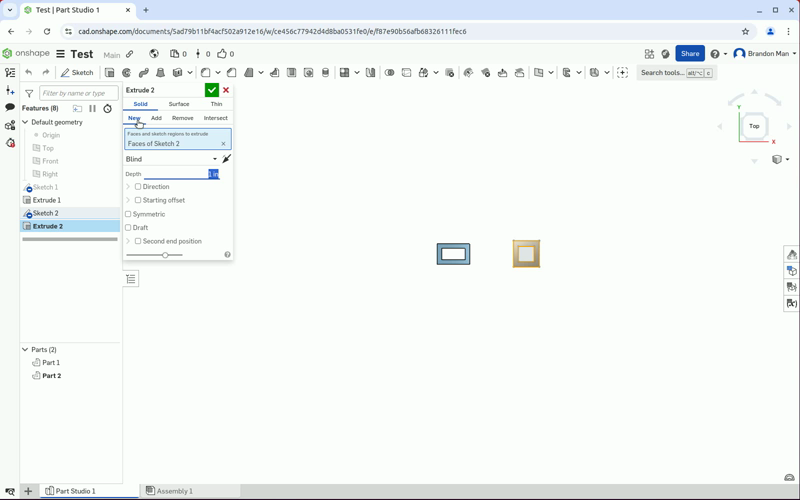
text(-0.241)
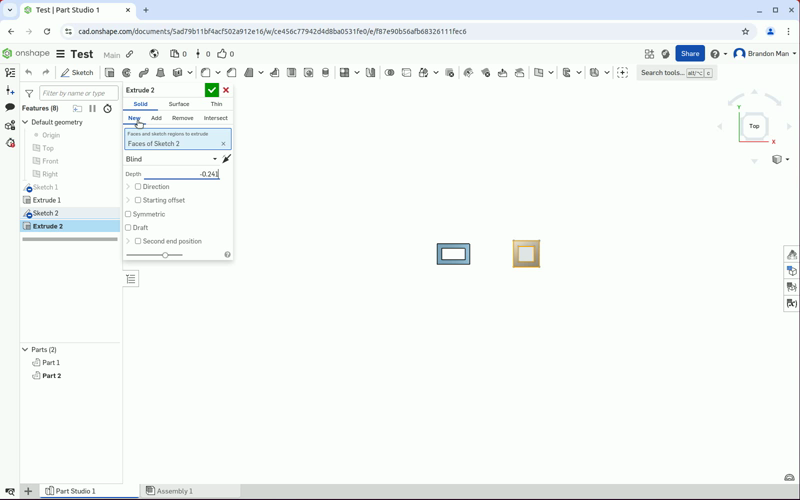
key(enter)
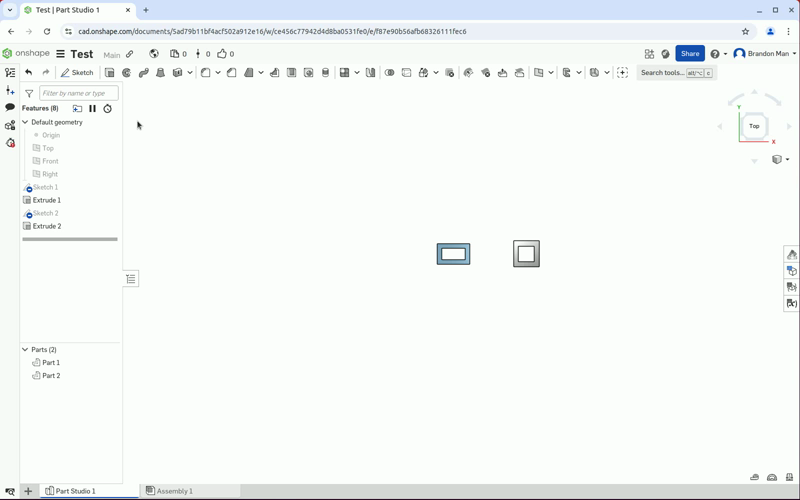
key(shift+h)
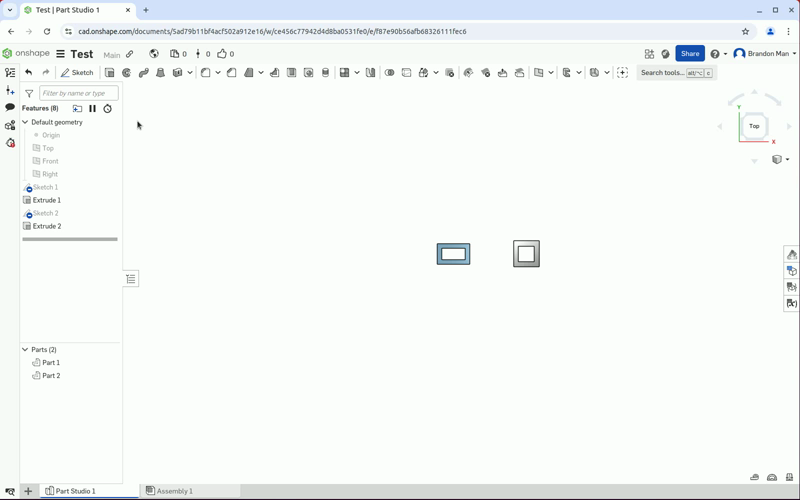
key(shift+h)
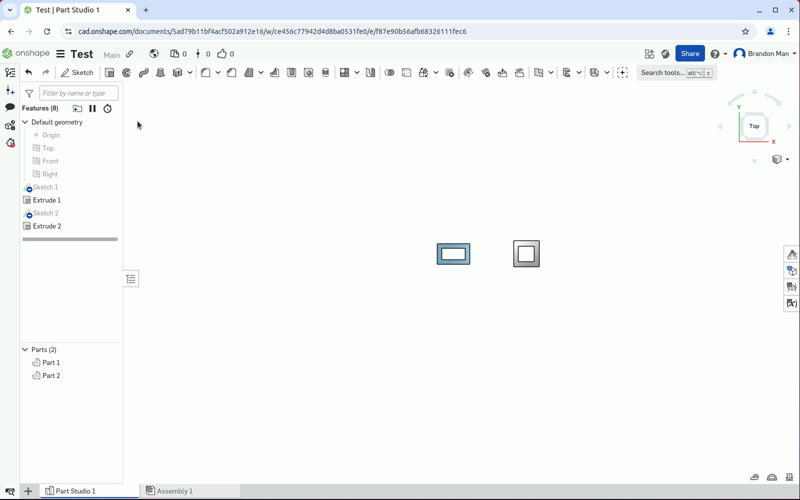
mouse_move(73, 189)
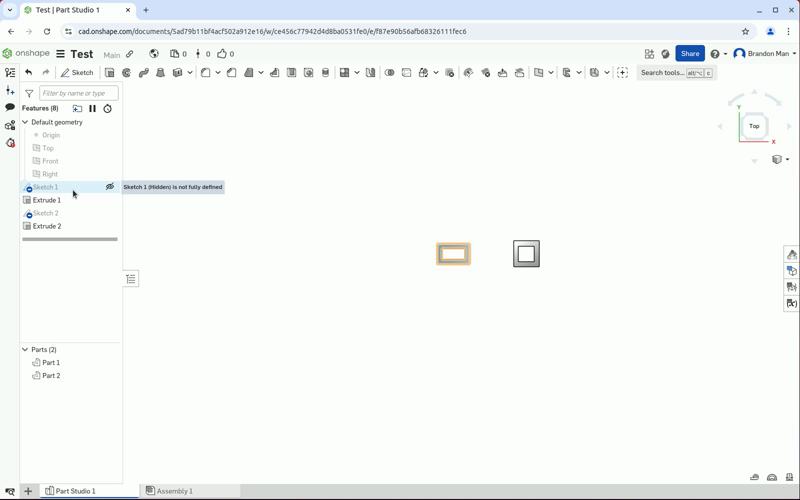
click(73, 189)
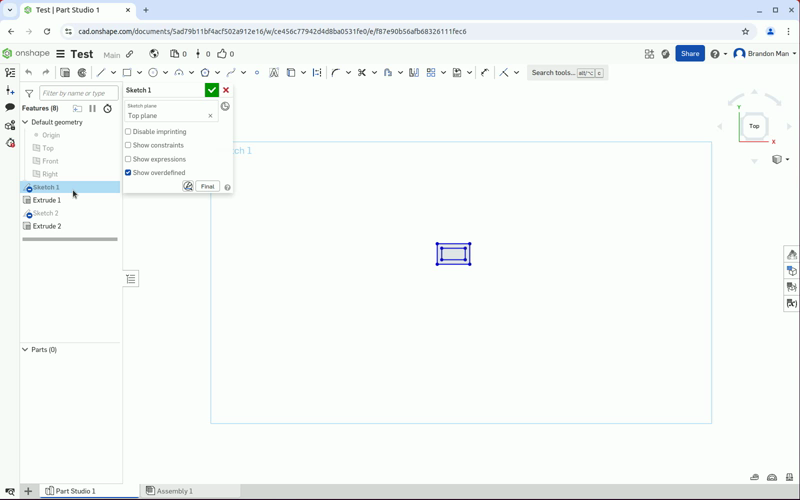
mouse_move(229, 92)
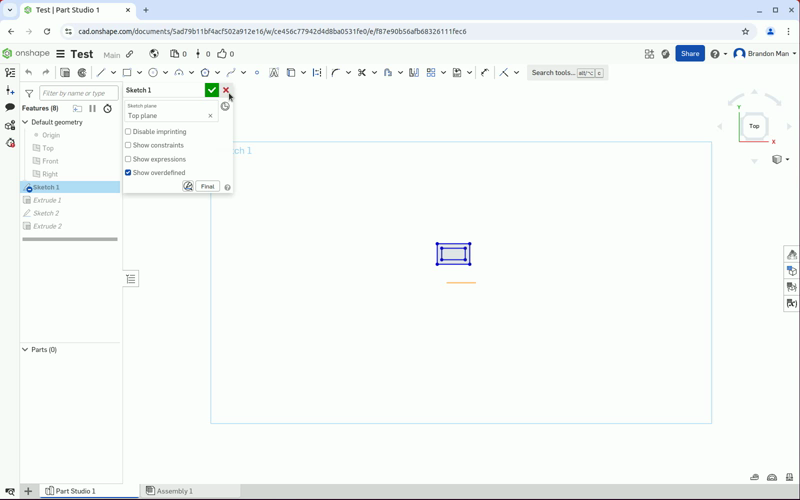
click(229, 92)
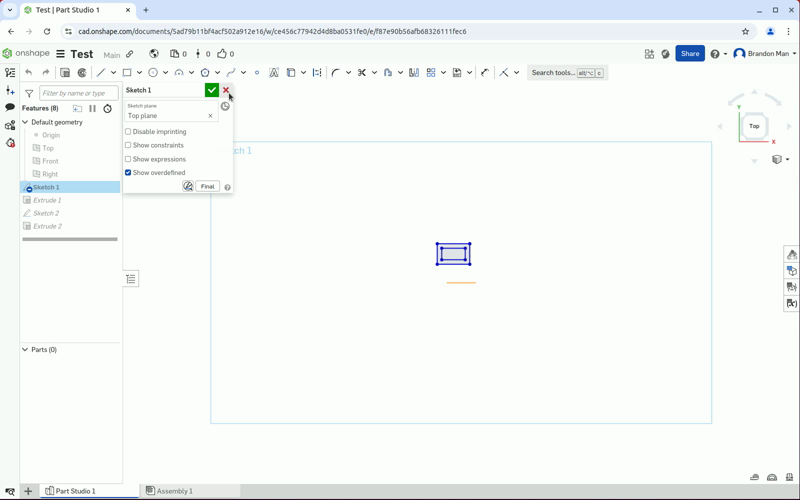
key(shift+s)
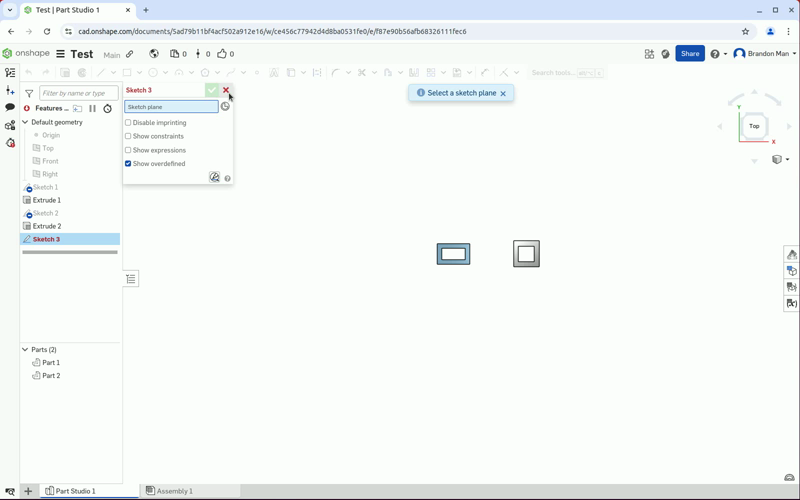
mouse_move(73, 150)
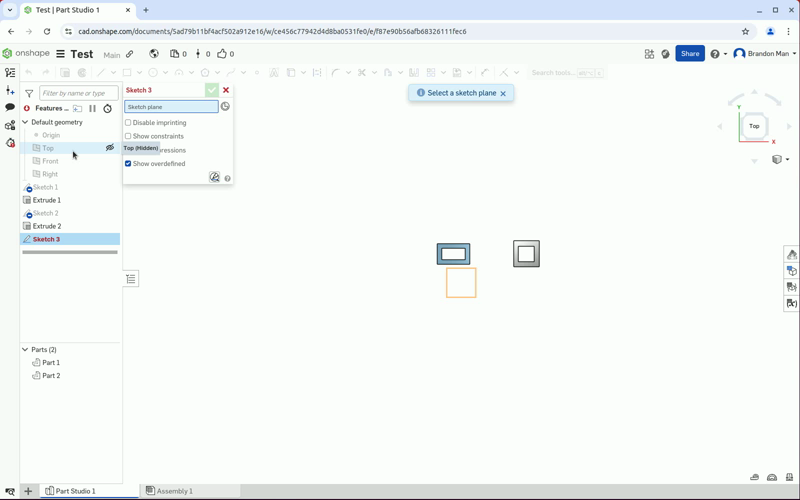
click(73, 150)
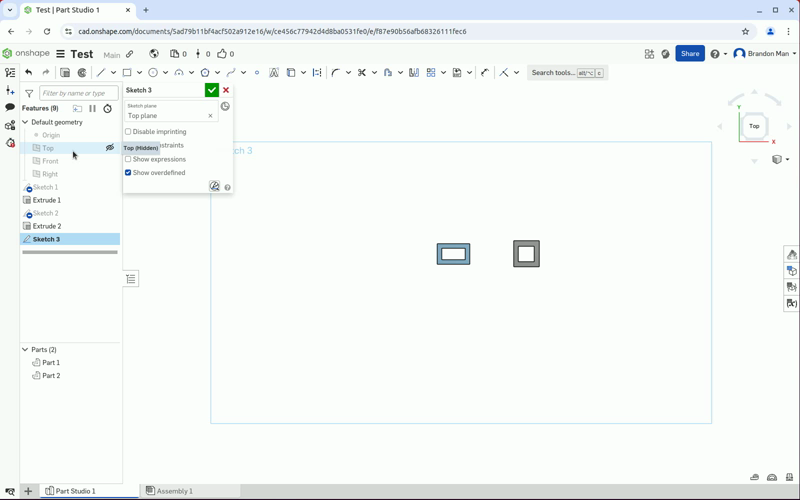
mouse_move(73, 352)
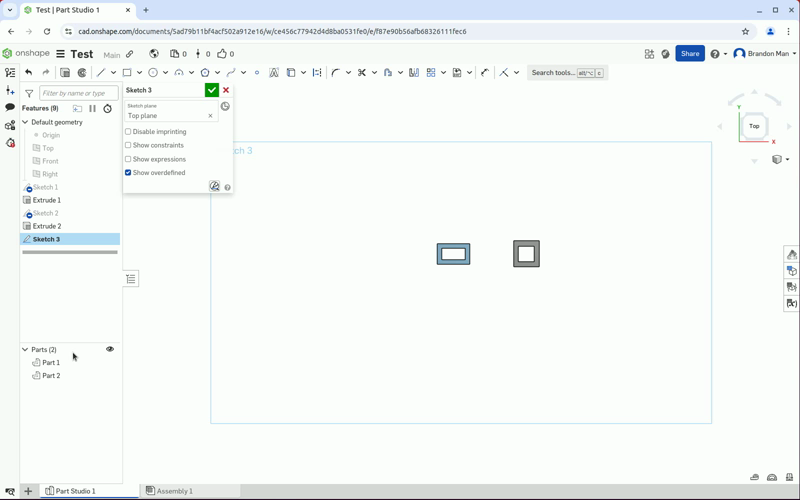
key(y)
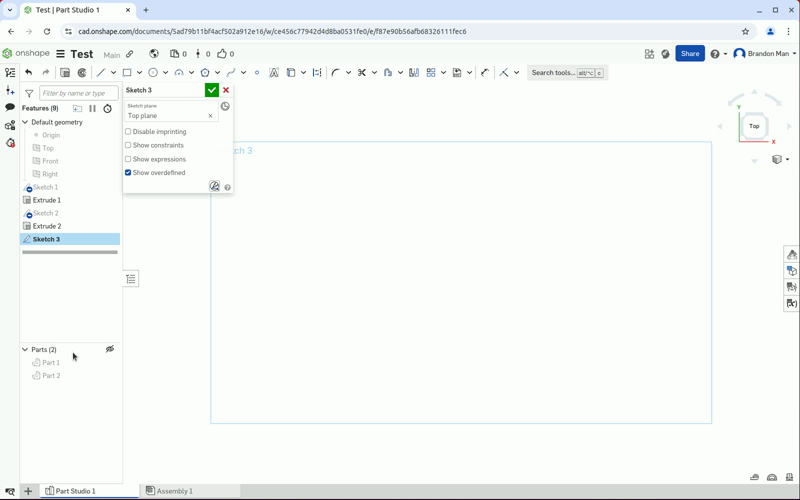
key(l)
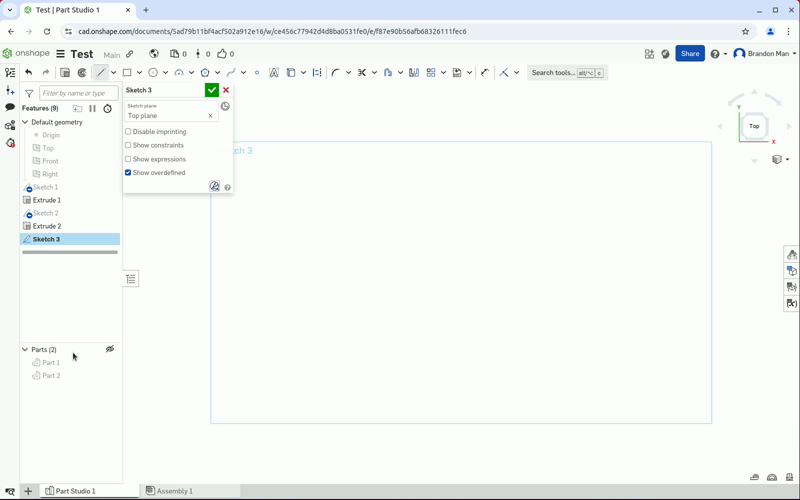
key_down(shift)
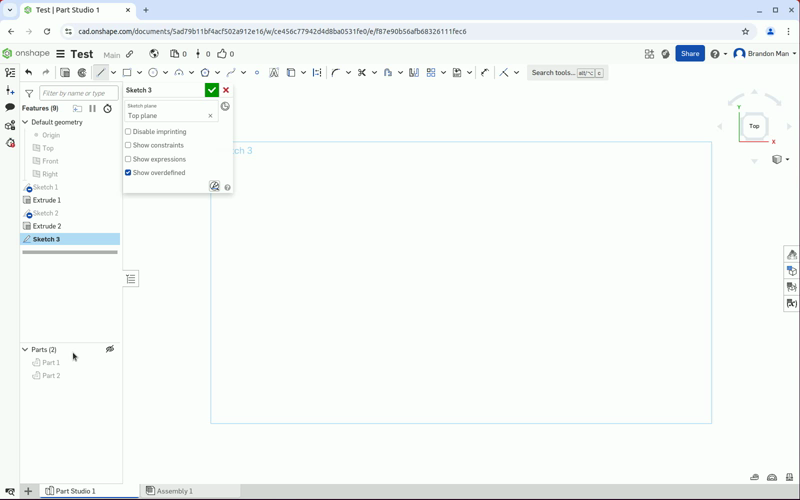
mouse_move(519, 293)
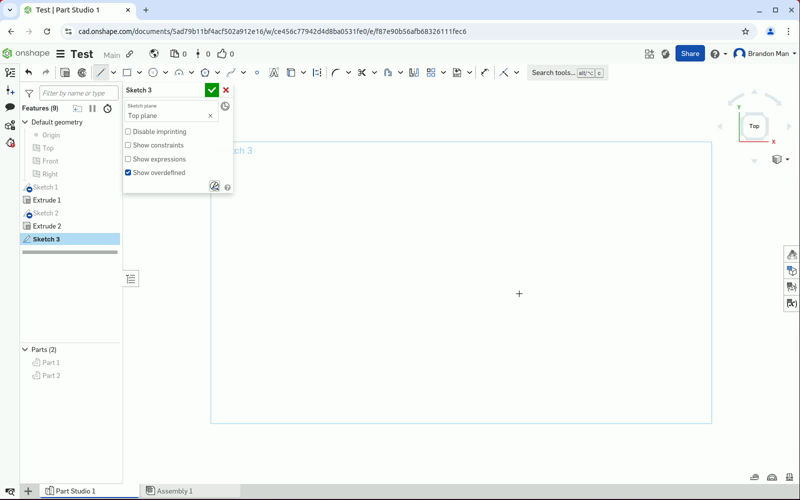
click(519, 293)
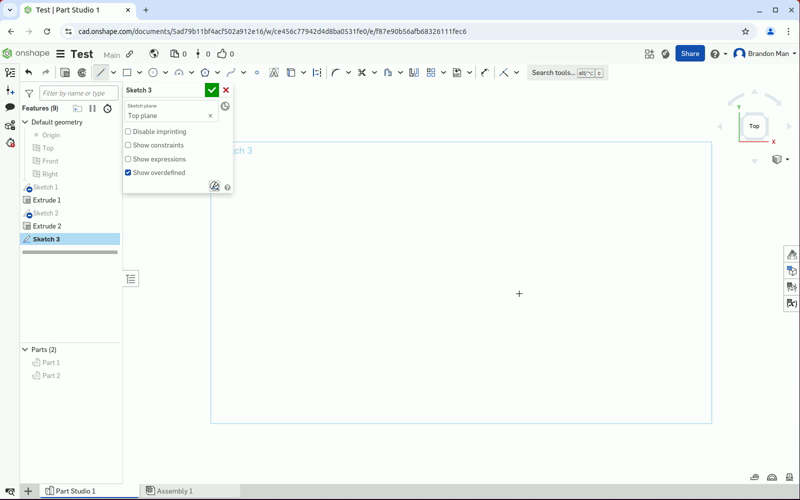
key_up(shift)
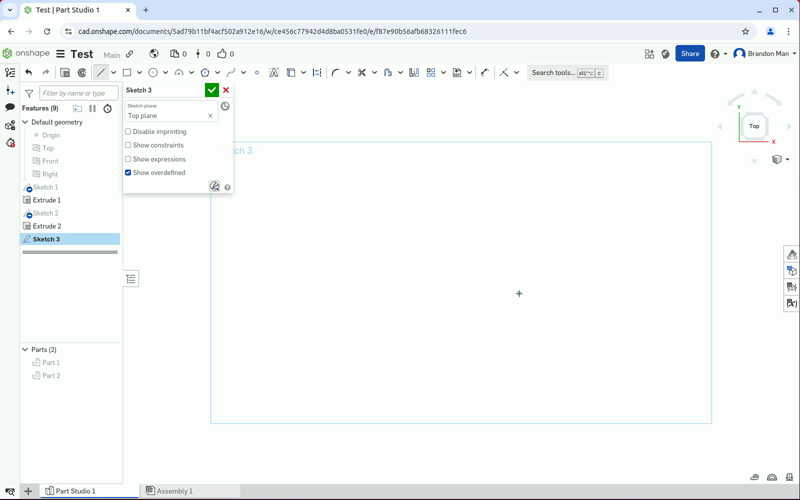
key_down(shift)
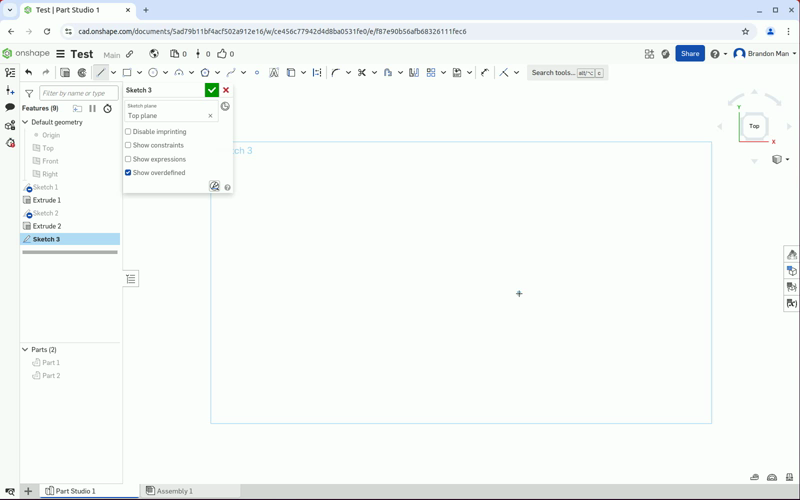
mouse_move(549, 293)
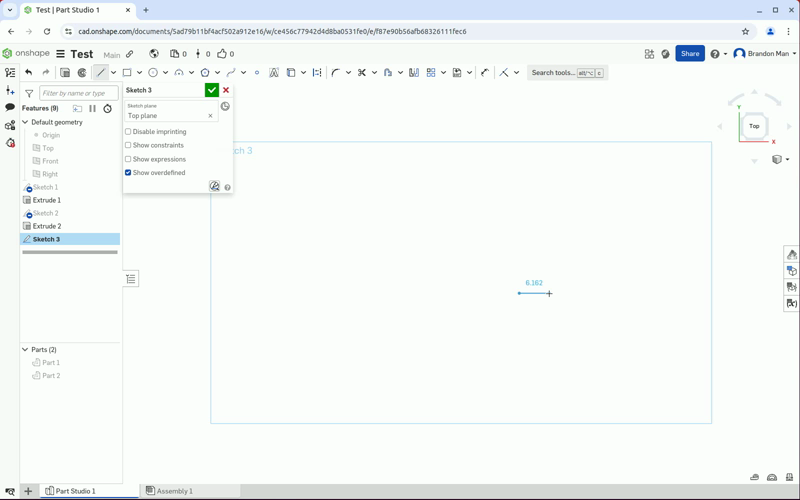
mouse_move(533, 293)
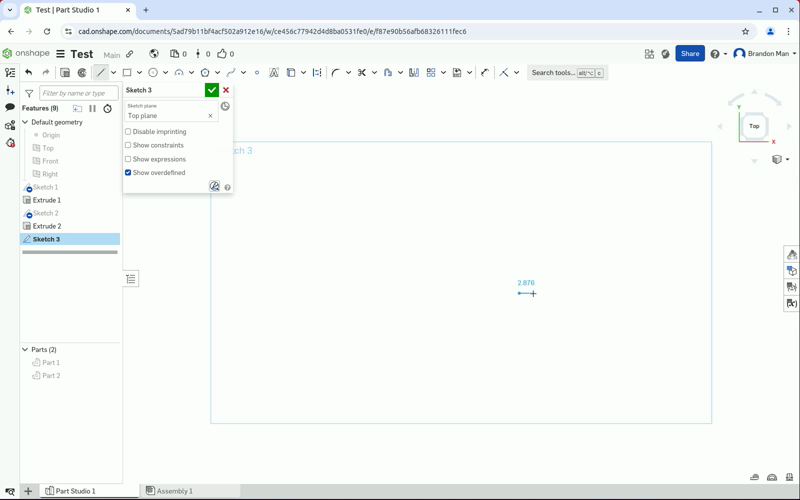
click(533, 293)
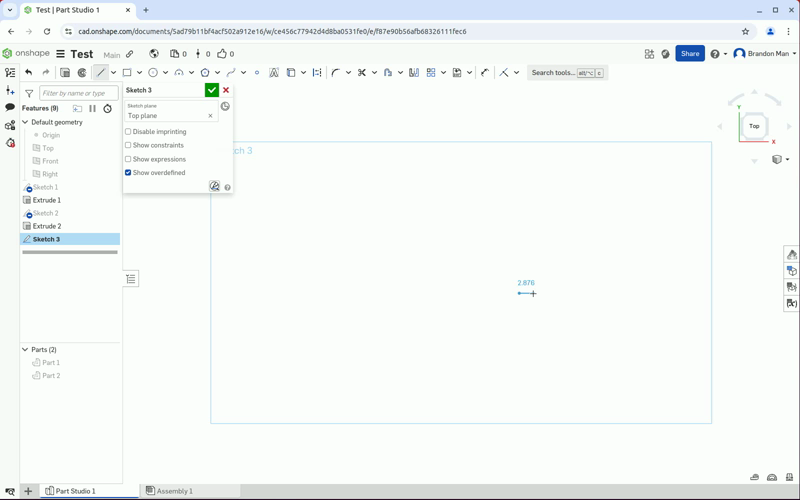
key_up(shift)
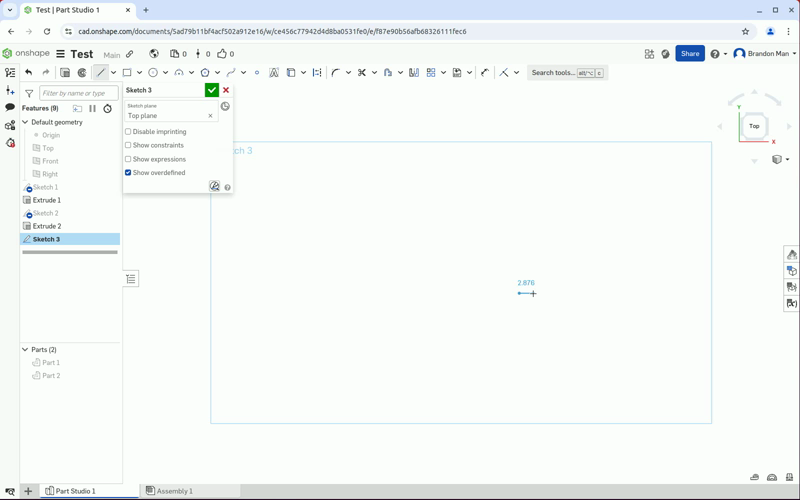
key_down(shift)
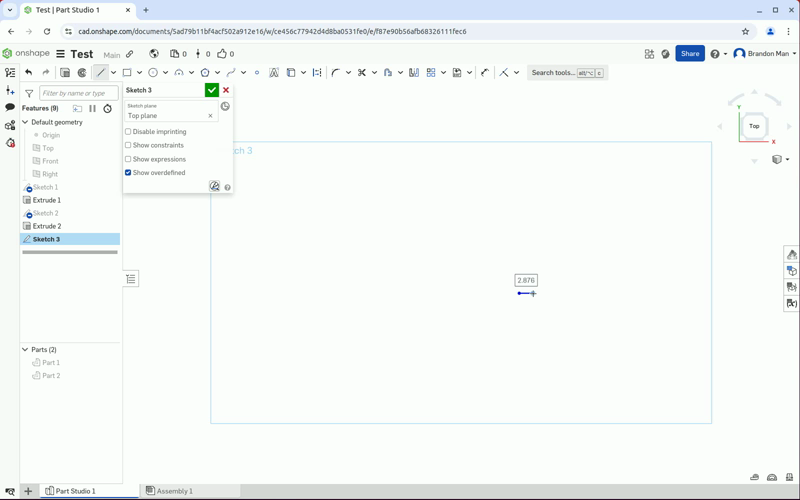
mouse_move(563, 293)
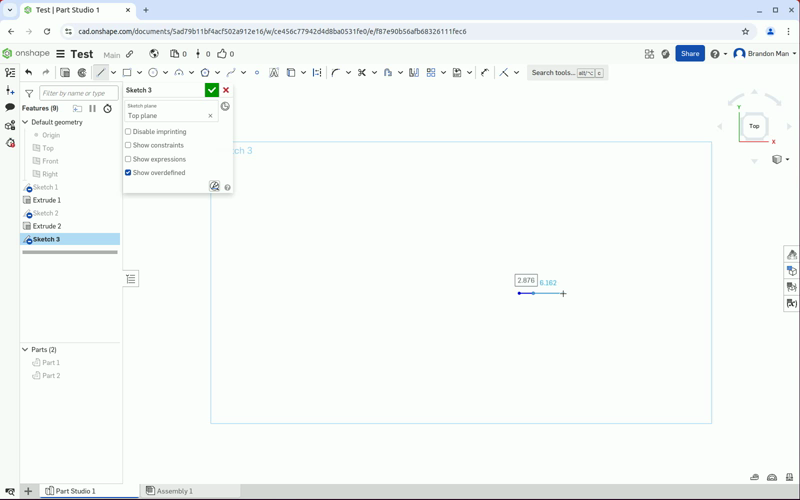
mouse_move(533, 279)
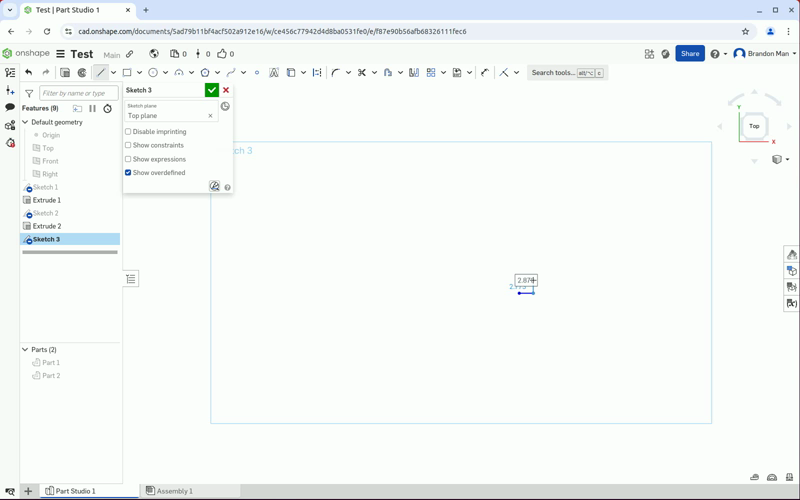
click(533, 279)
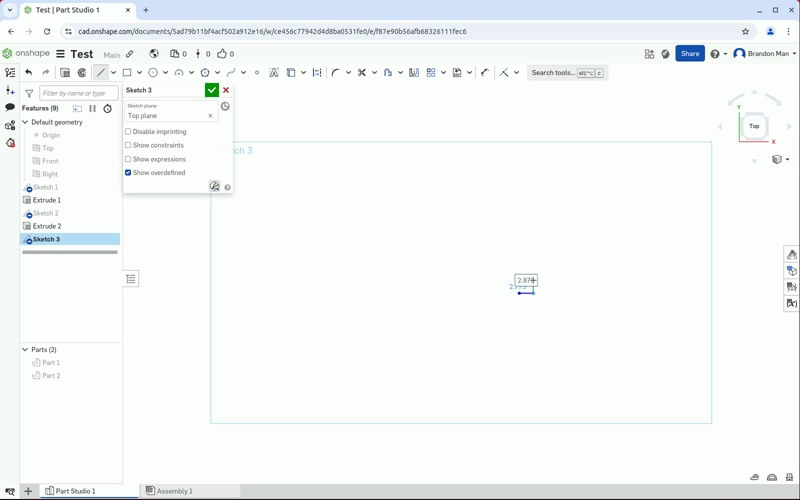
key_up(shift)
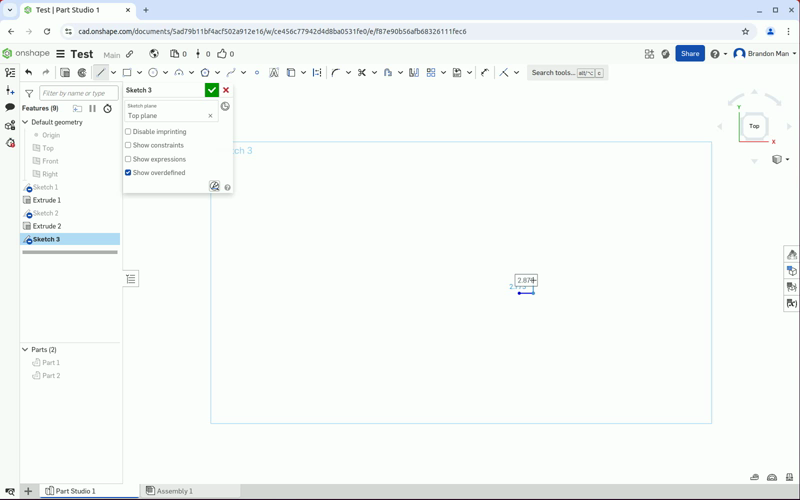
key_down(shift)
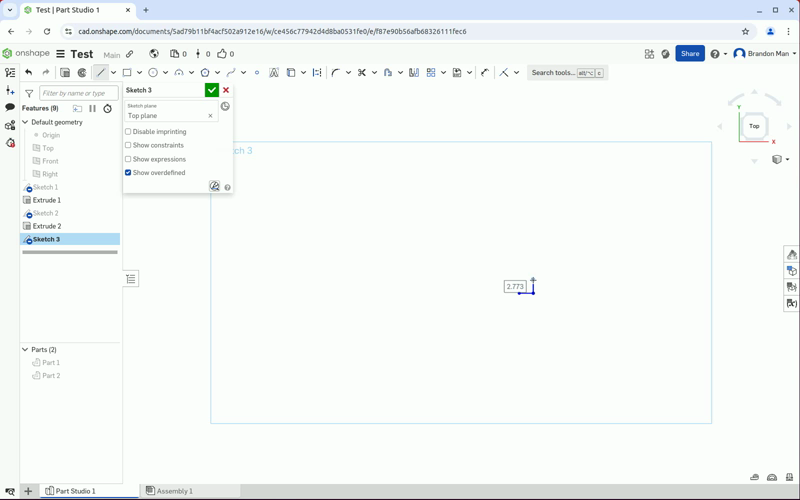
mouse_move(563, 279)
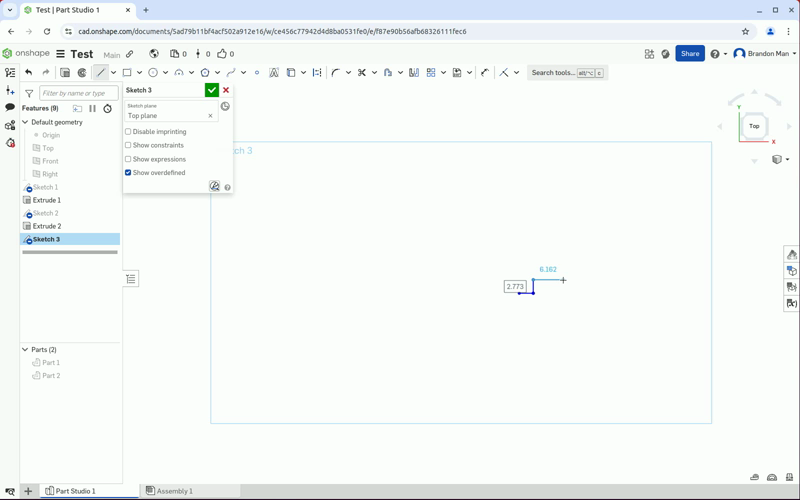
mouse_move(519, 279)
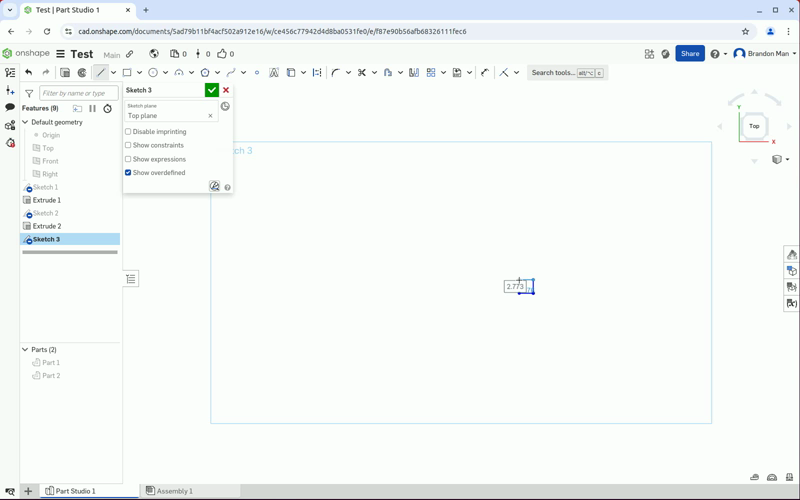
click(519, 279)
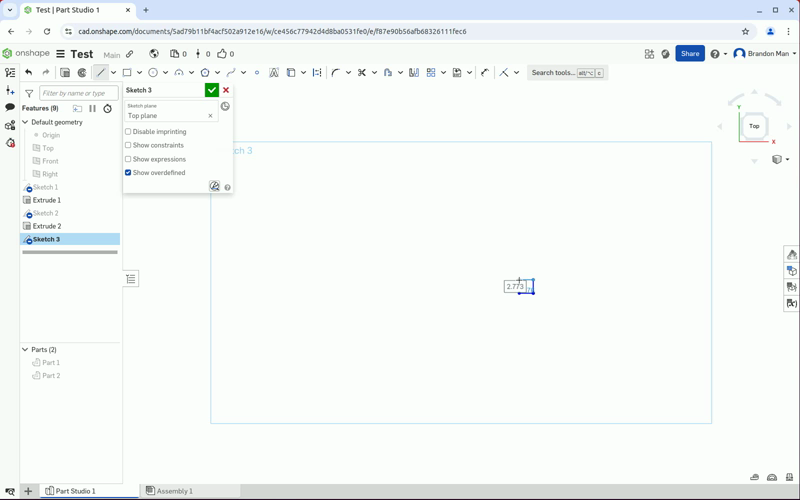
key_up(shift)
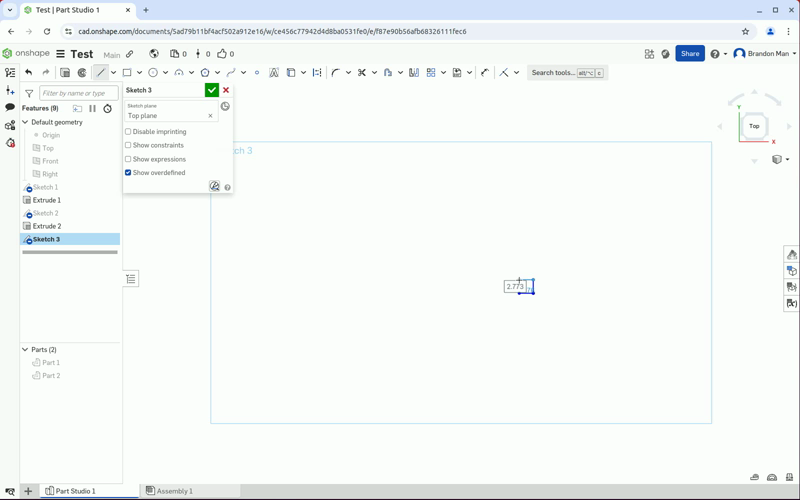
mouse_move(549, 279)
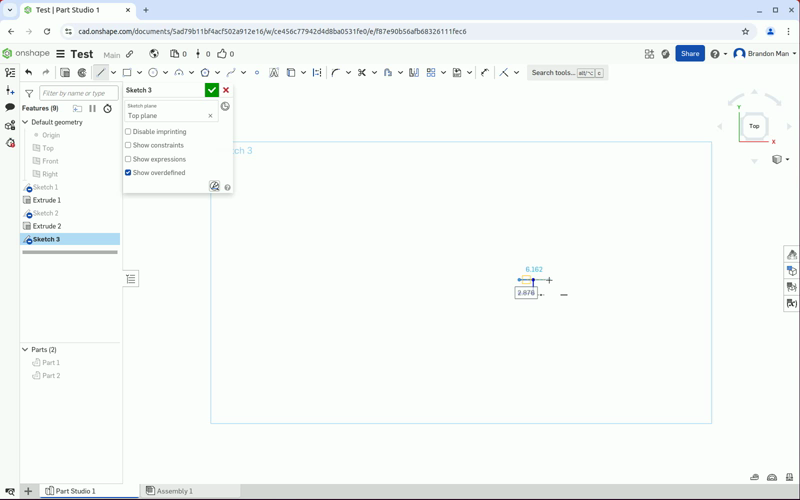
key_down(shift)
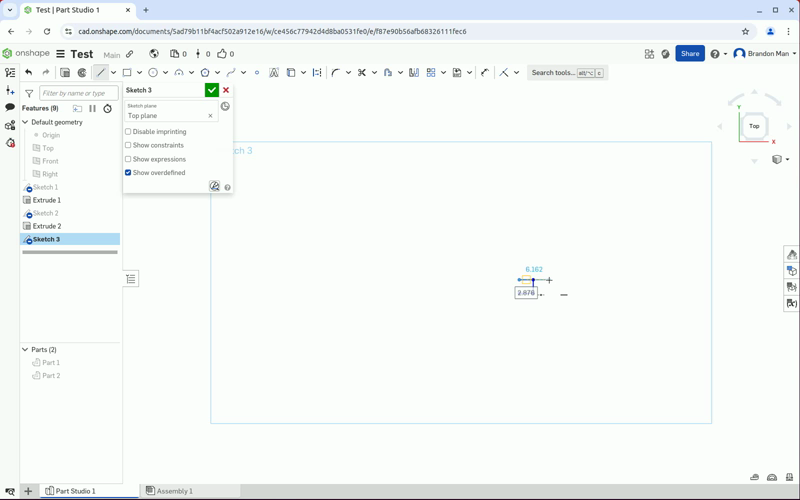
mouse_move(519, 293)
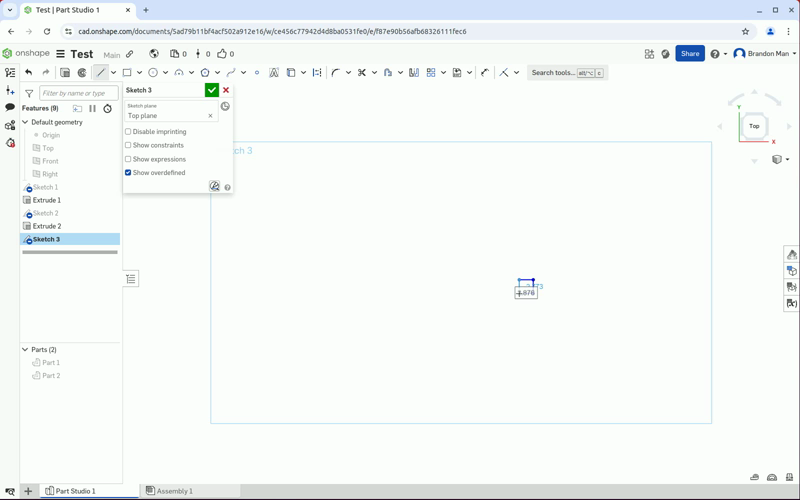
key_up(shift)
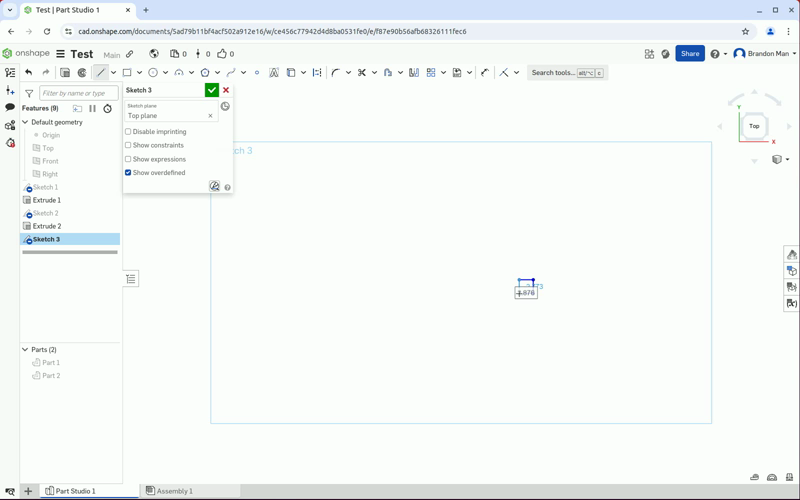
click(519, 293)
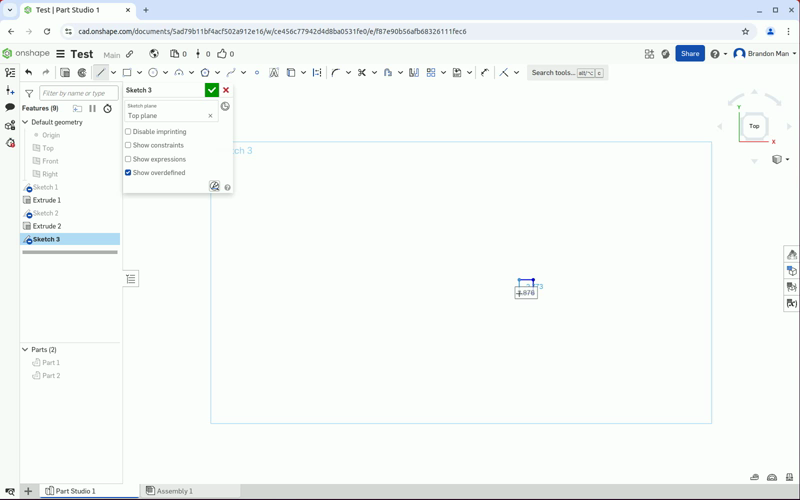
key(esc)
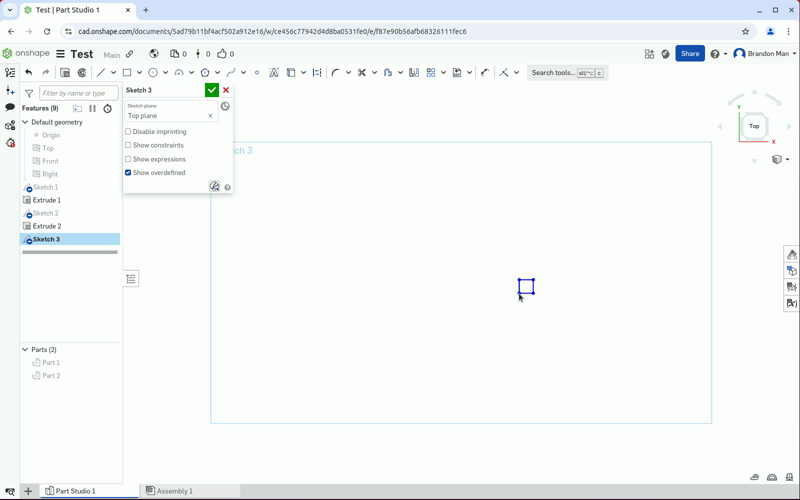
mouse_move(523, 281)
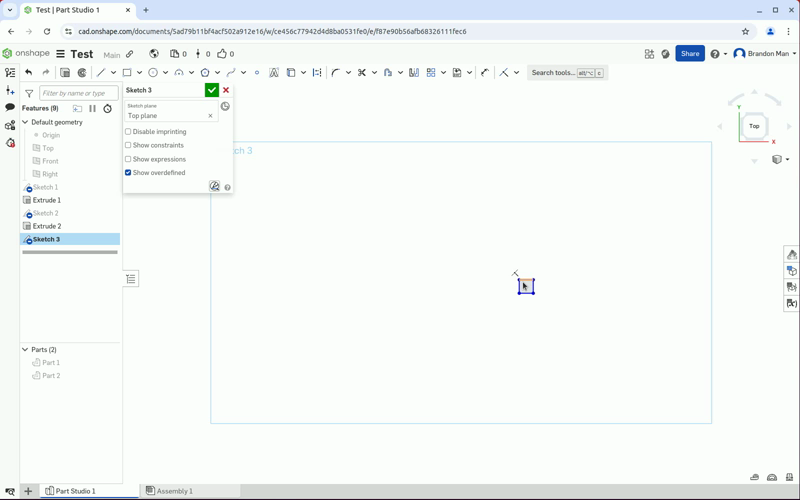
scroll(6)
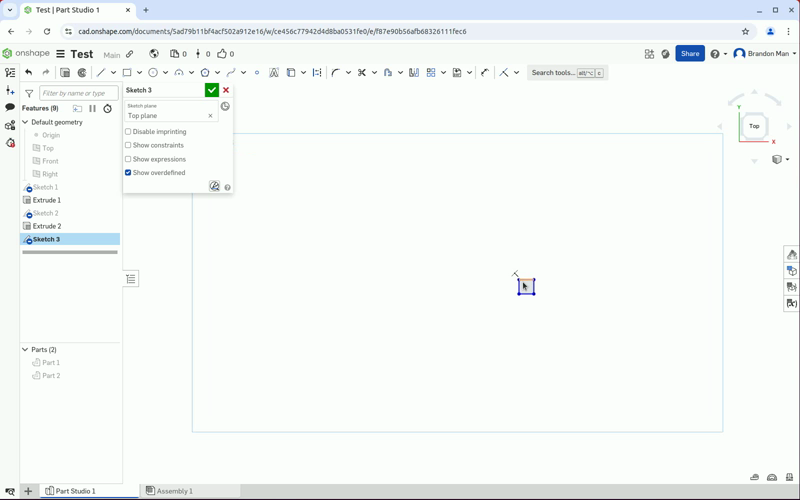
scroll(6)
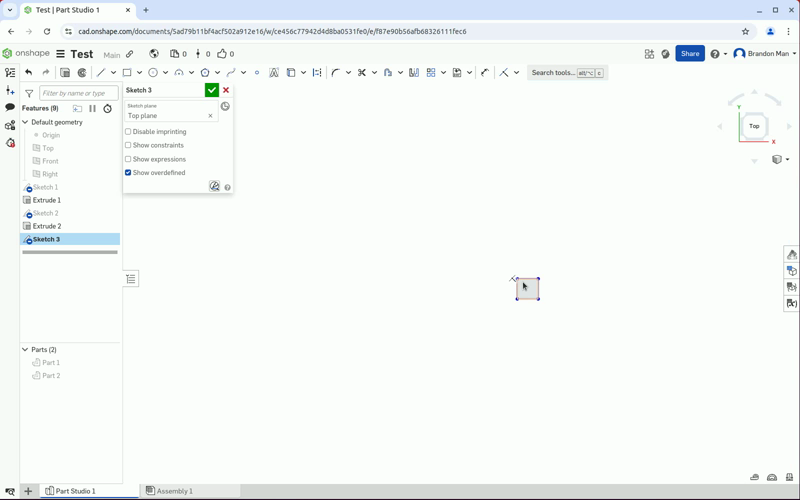
scroll(6)
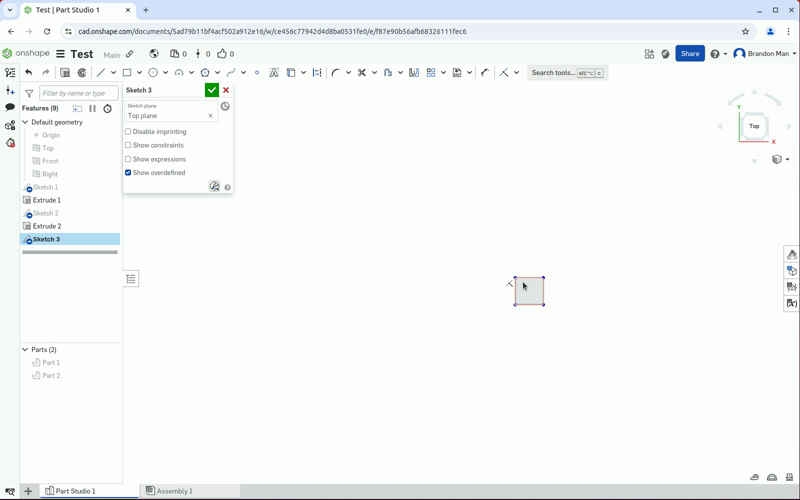
scroll(6)
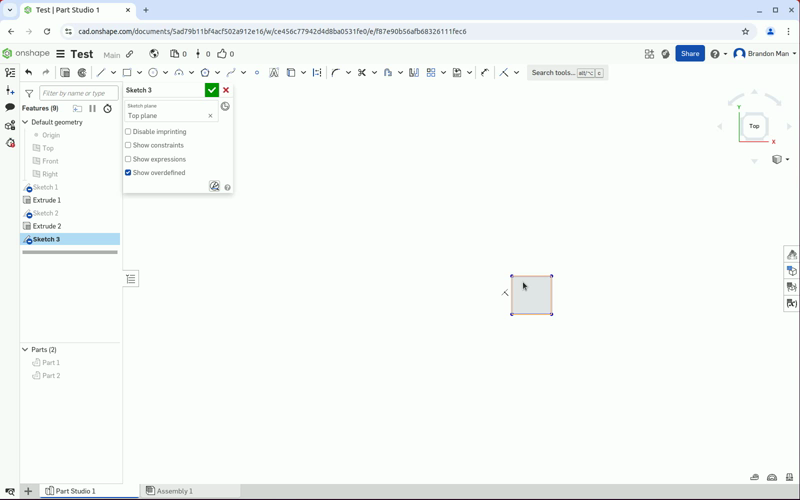
scroll(6)
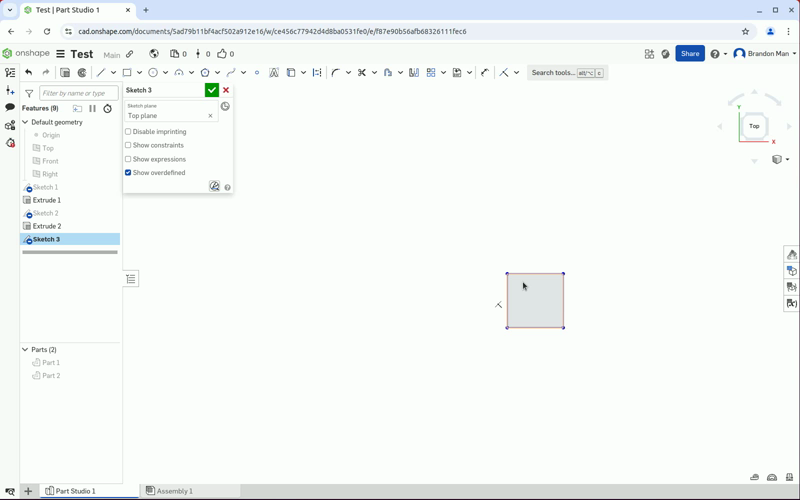
scroll(6)
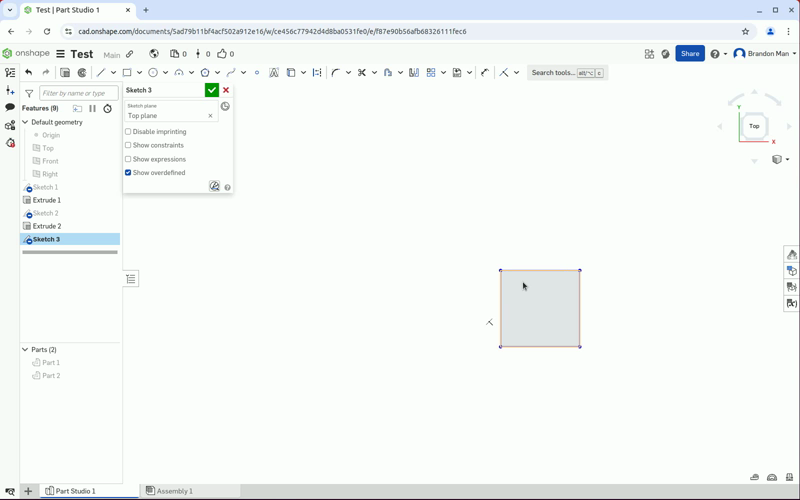
scroll(6)
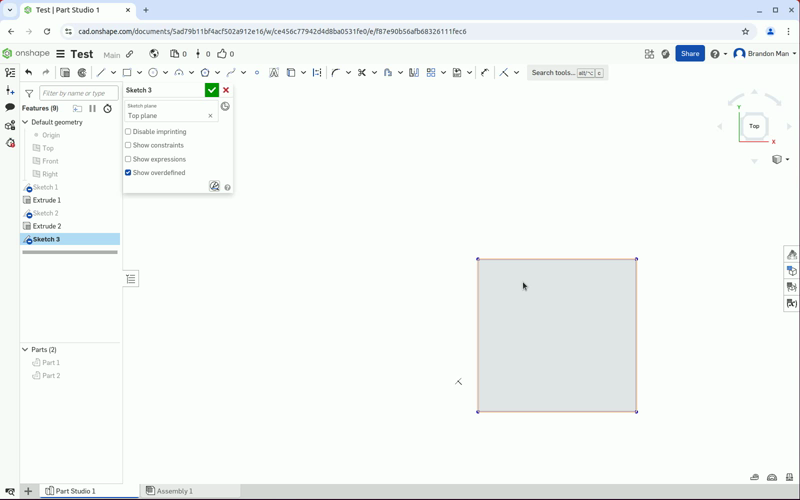
click(523, 281)
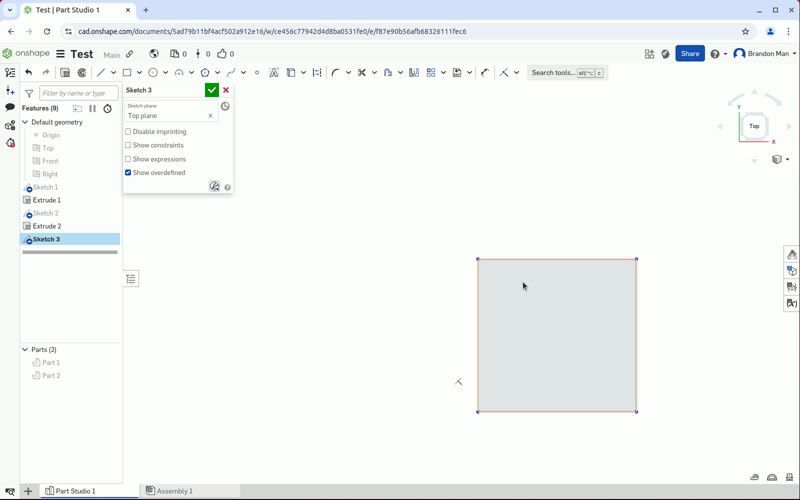
scroll(-6)
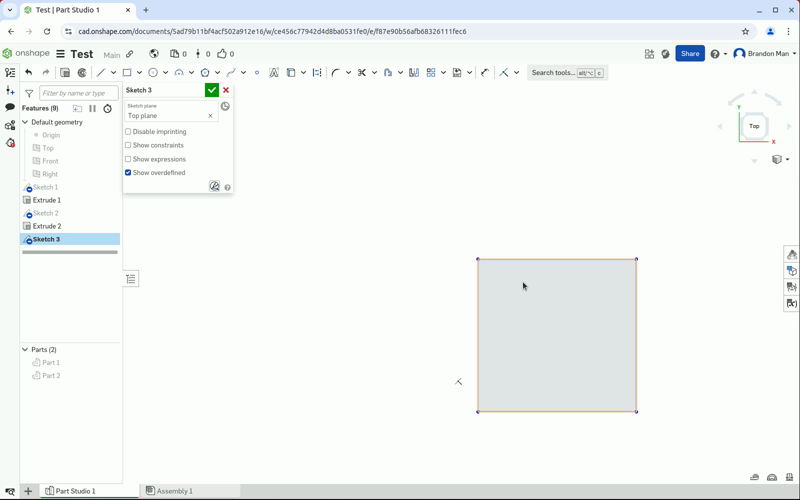
scroll(-6)
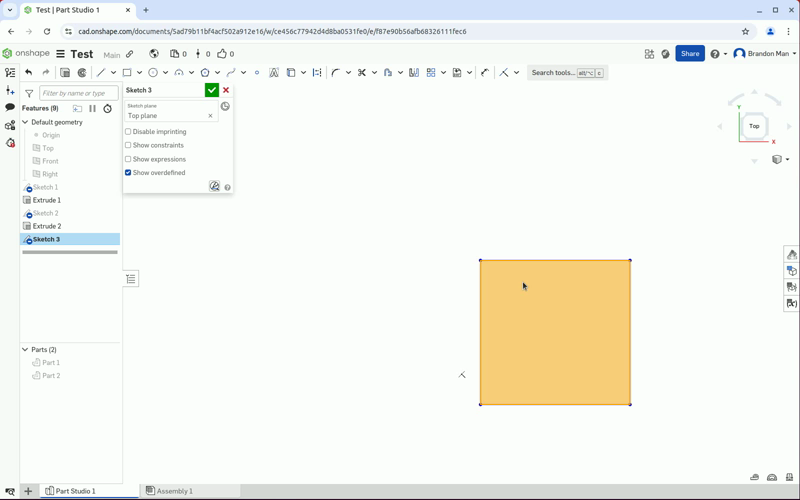
scroll(-6)
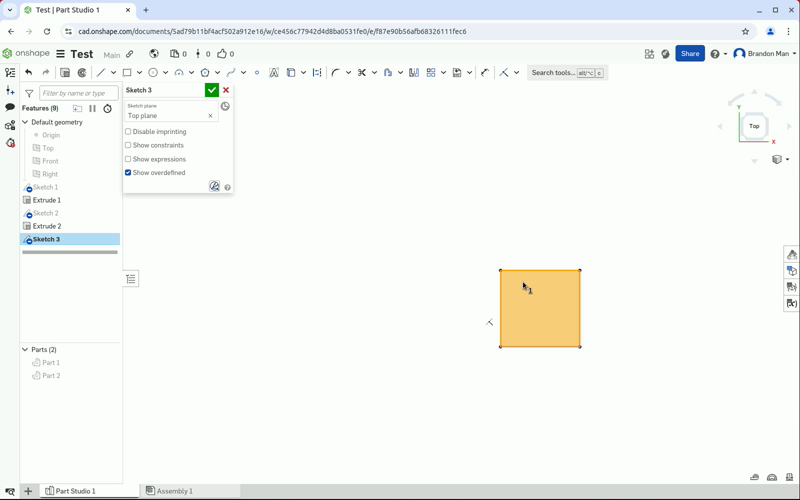
scroll(-6)
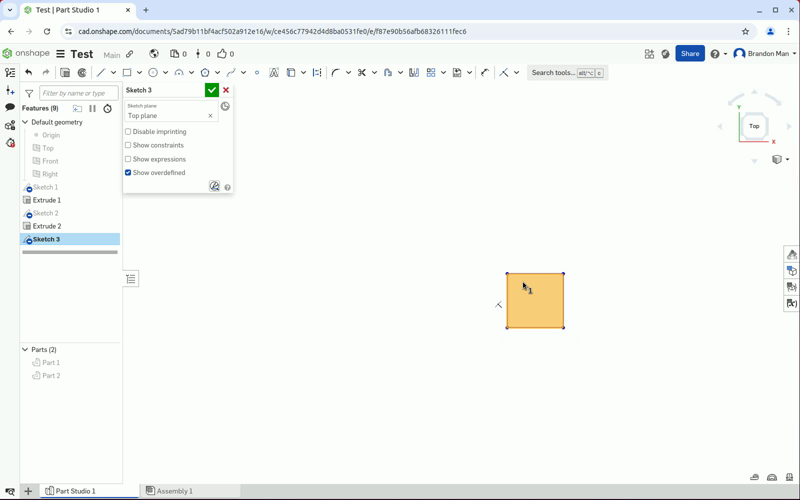
scroll(-6)
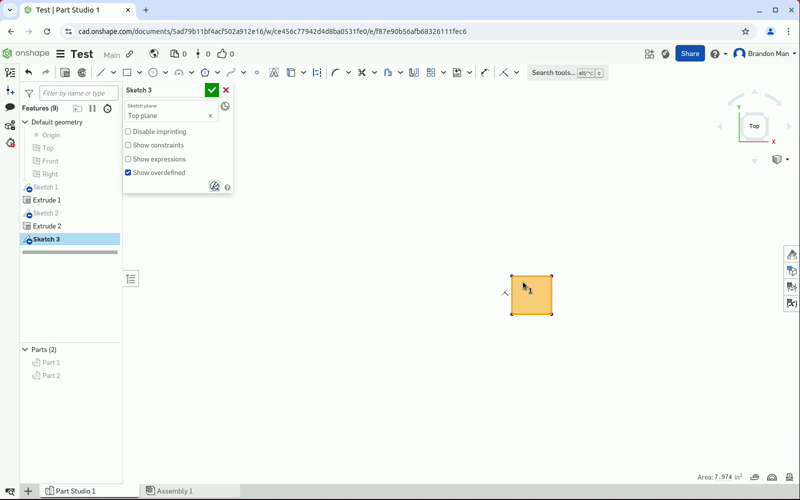
scroll(-6)
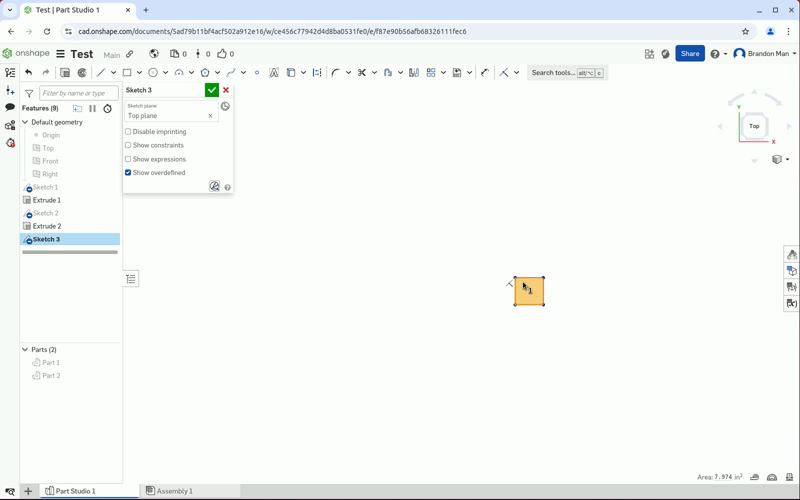
scroll(-6)
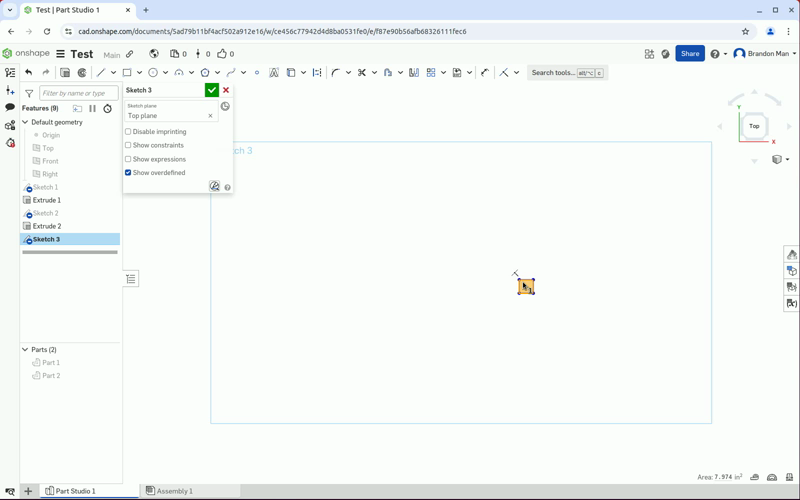
mouse_move(73, 352)
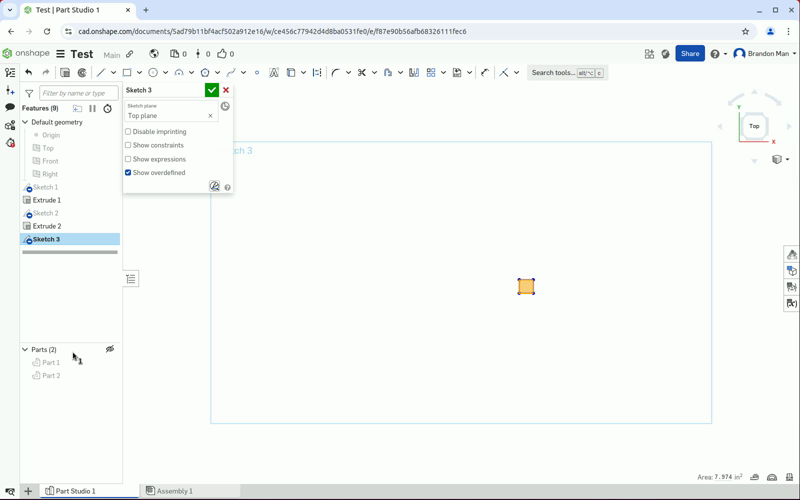
key(shift+y)
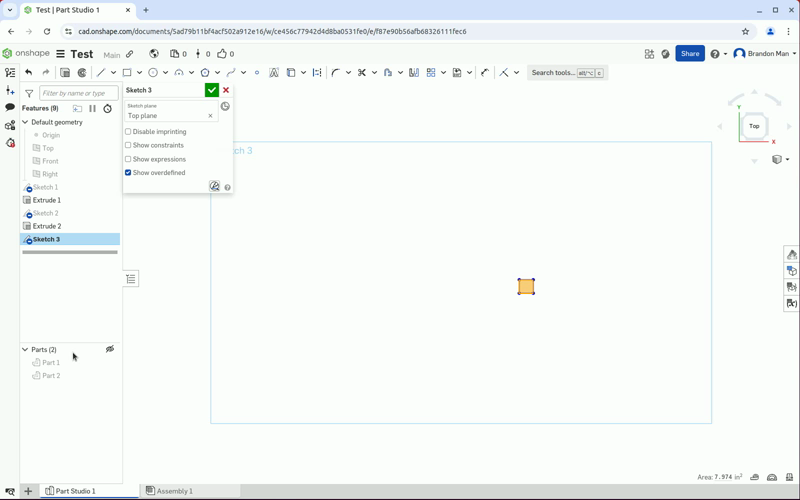
key(shift+e)
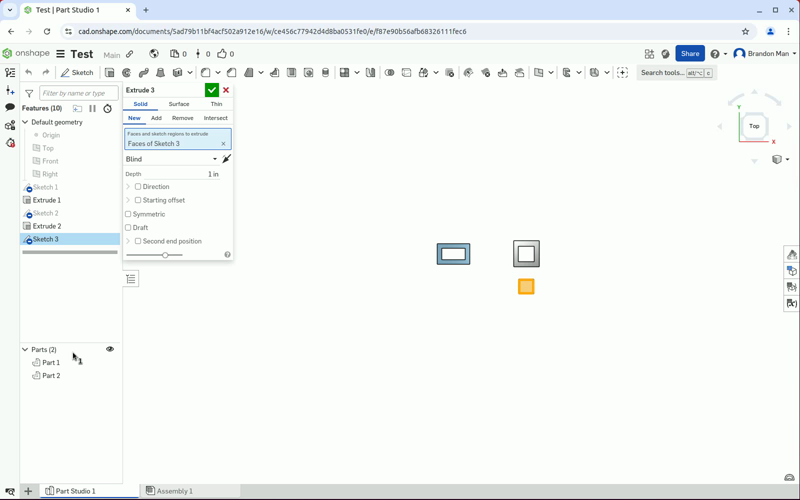
mouse_move(143, 106)
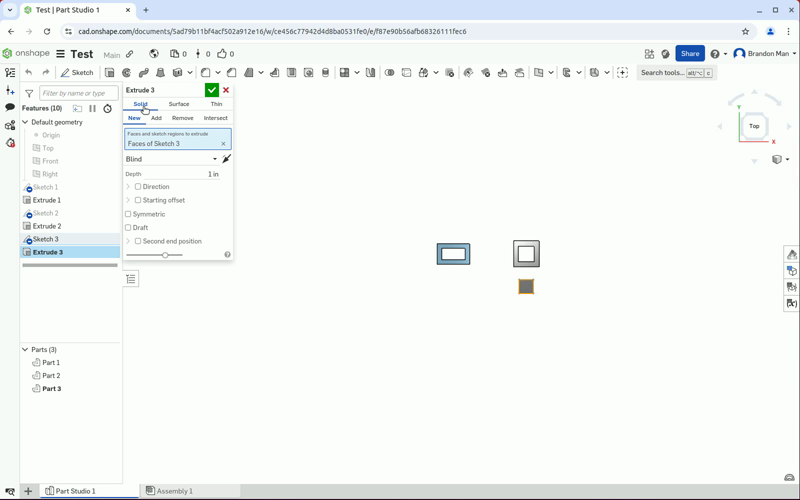
click(143, 106)
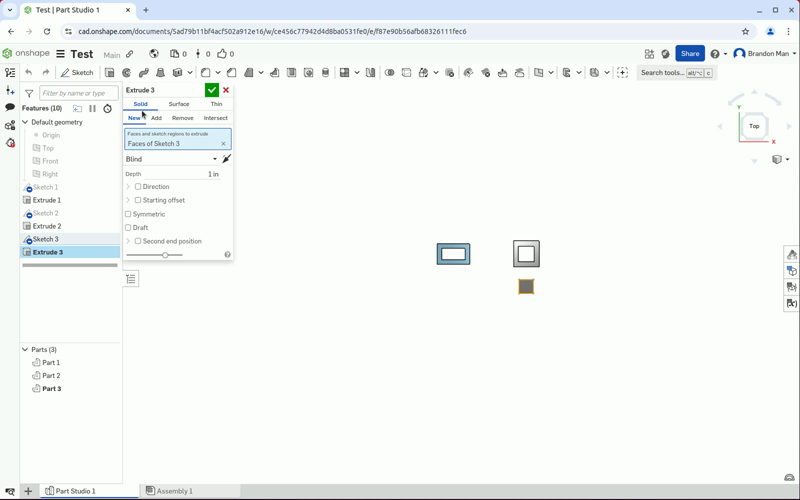
mouse_move(137, 120)
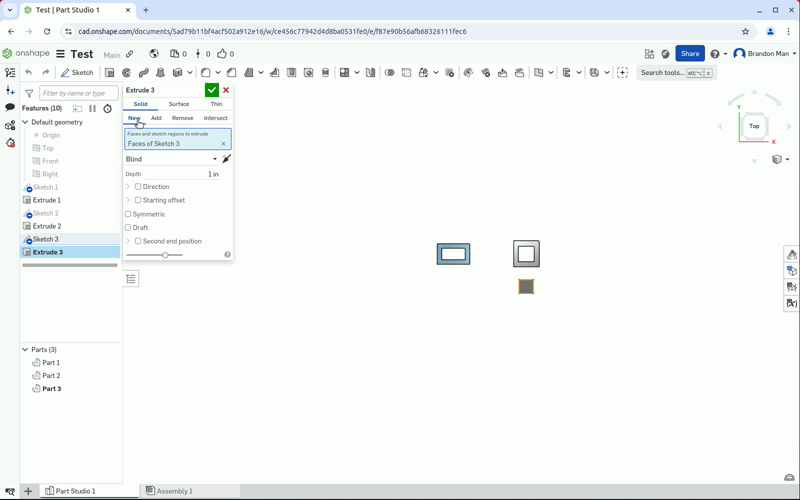
click(137, 120)
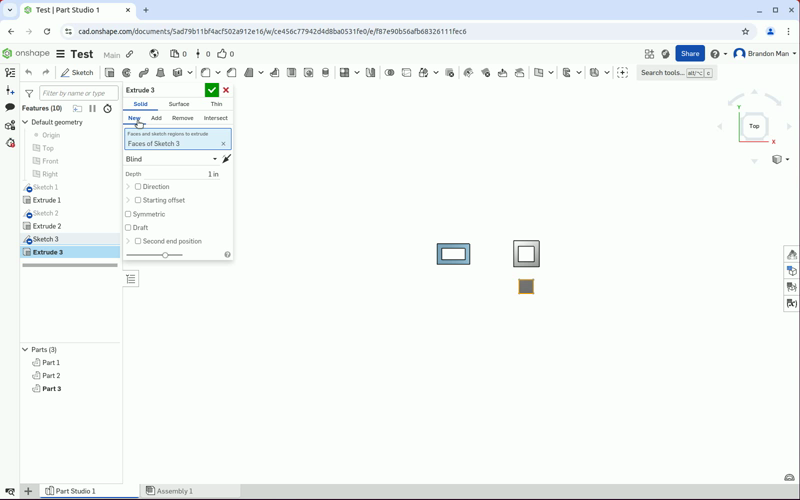
key(tab, 4)
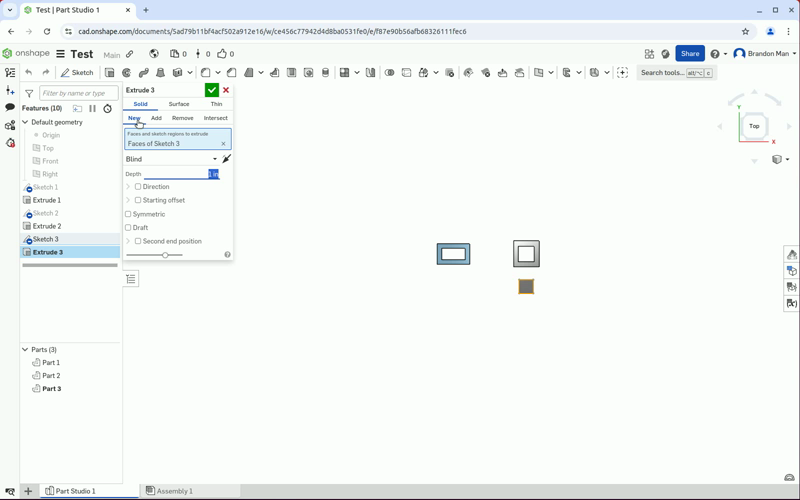
text(-0.241)
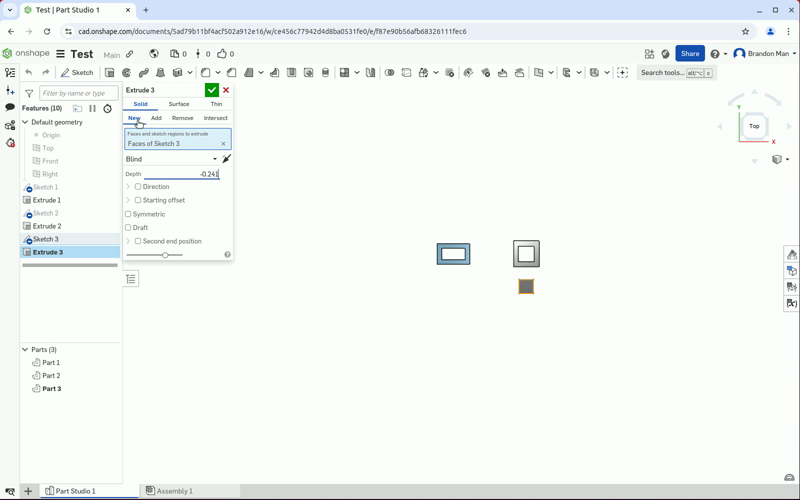
key(enter)
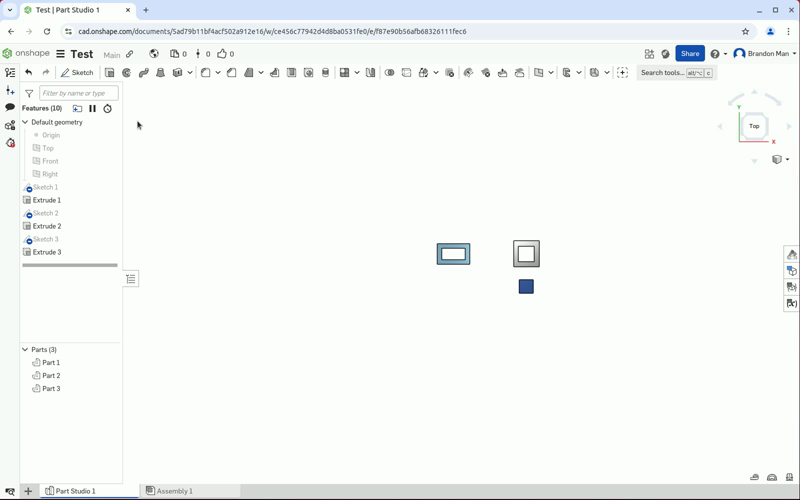
key(shift+h)
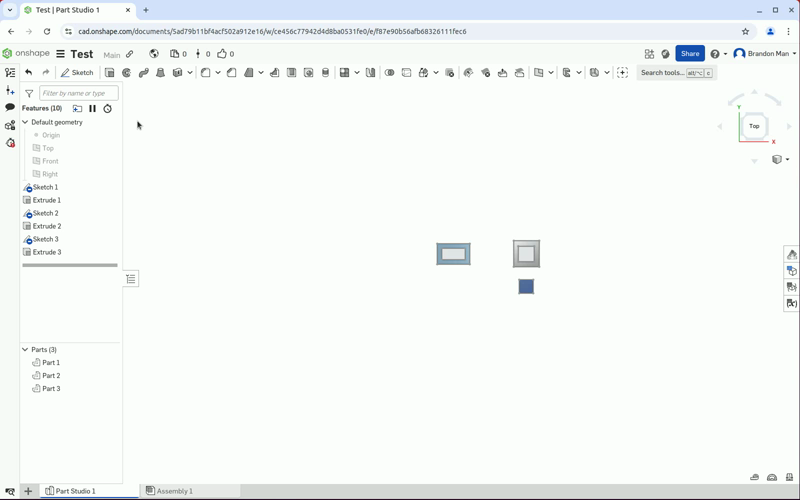
key(shift+h)
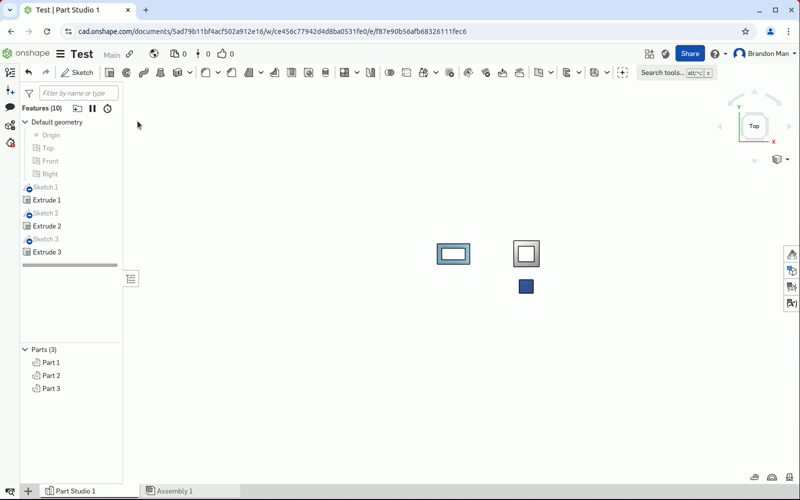
mouse_move(73, 189)
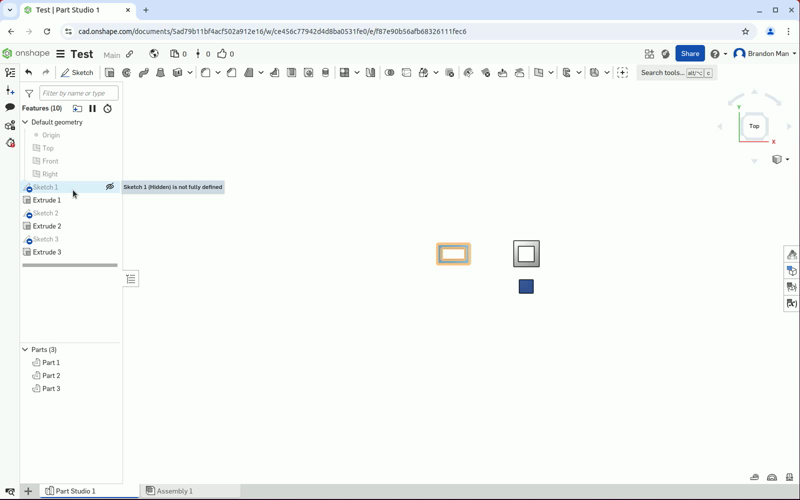
click(73, 189)
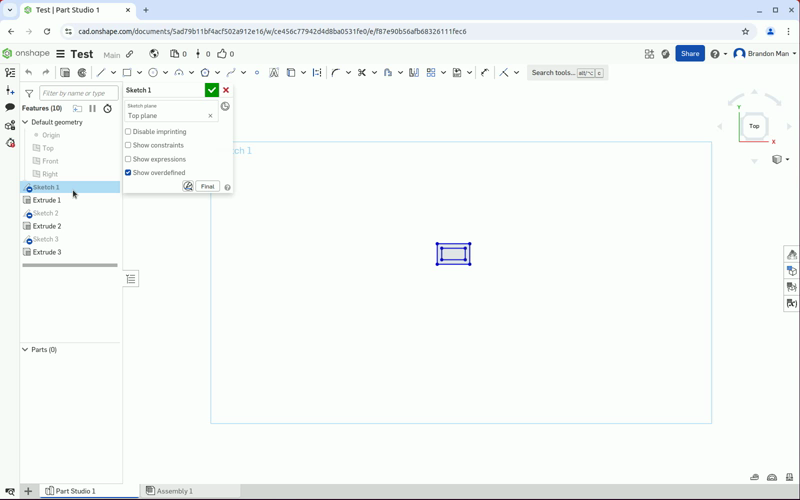
mouse_move(229, 92)
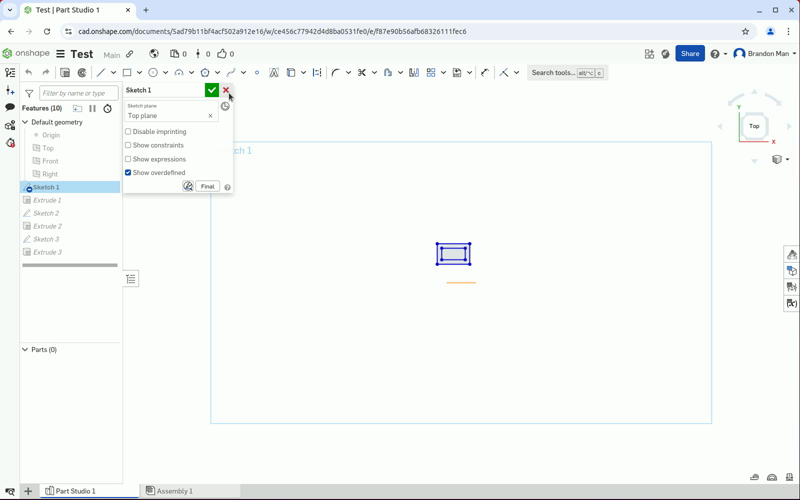
click(229, 92)
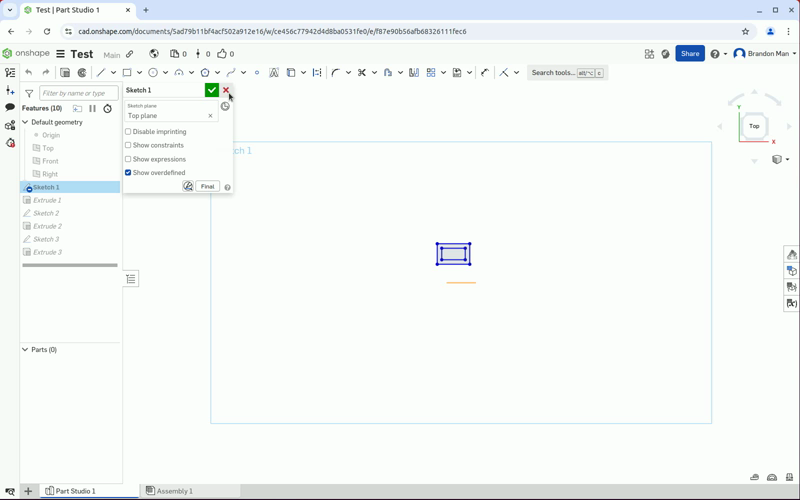
key(shift+s)
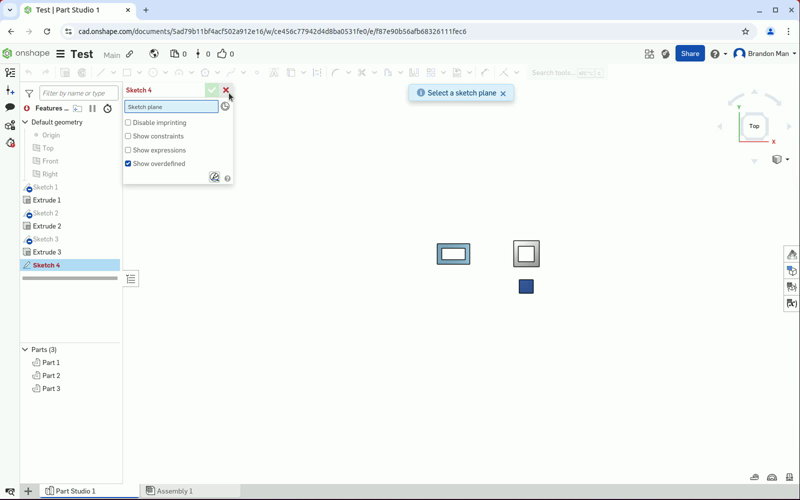
mouse_move(73, 150)
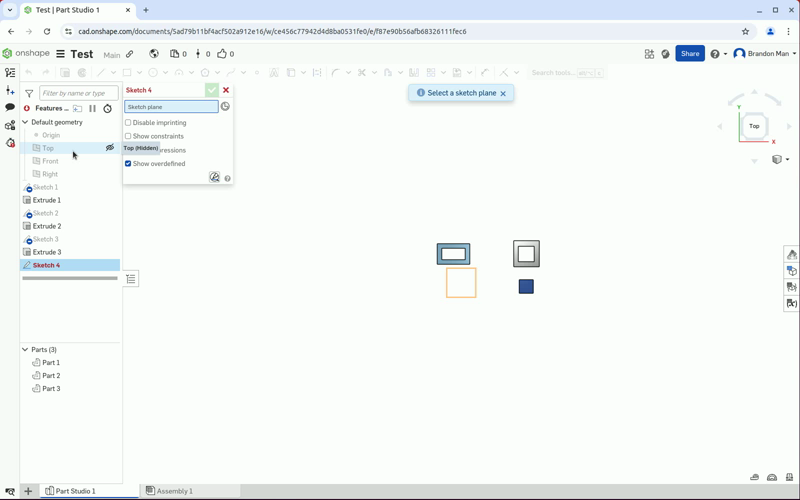
click(73, 150)
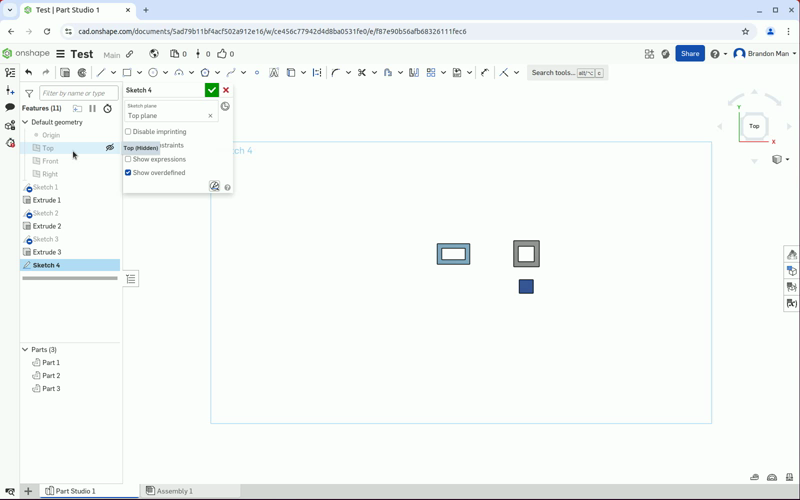
mouse_move(73, 352)
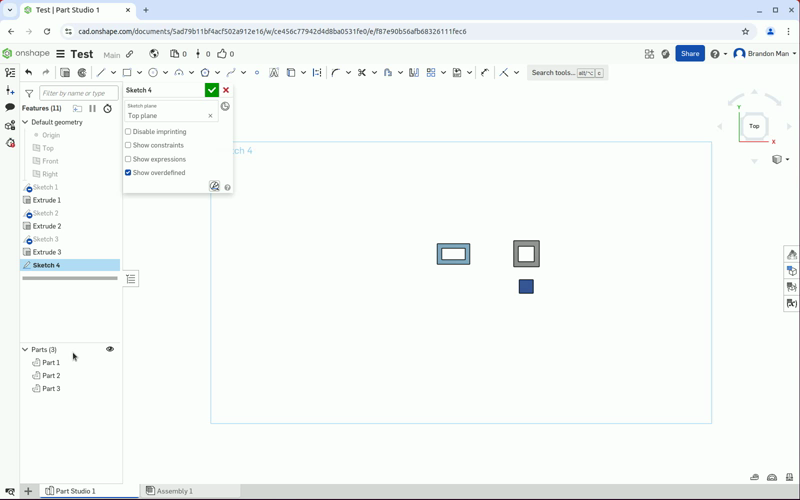
key(y)
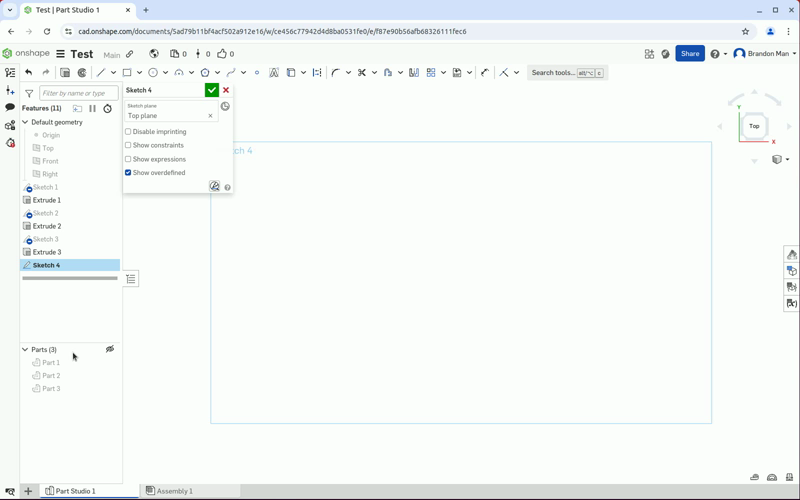
key(l)
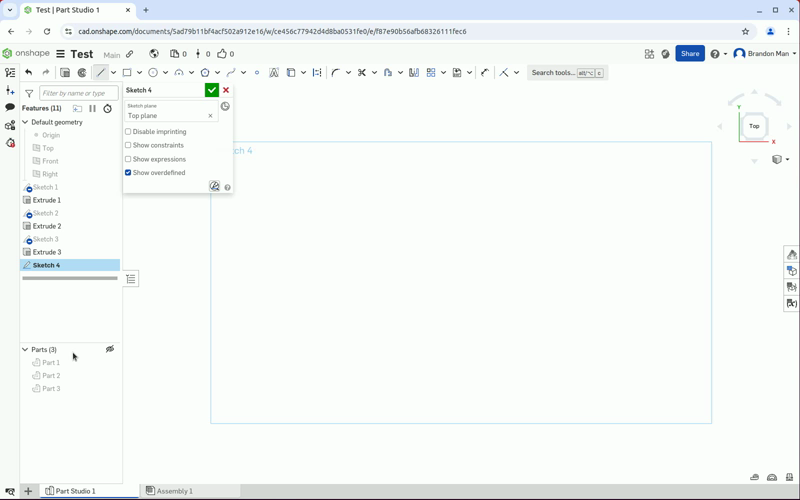
key_down(shift)
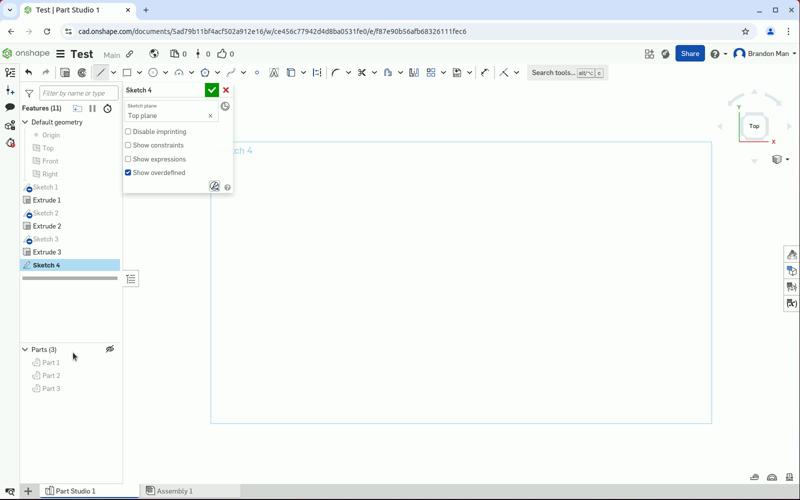
mouse_move(444, 299)
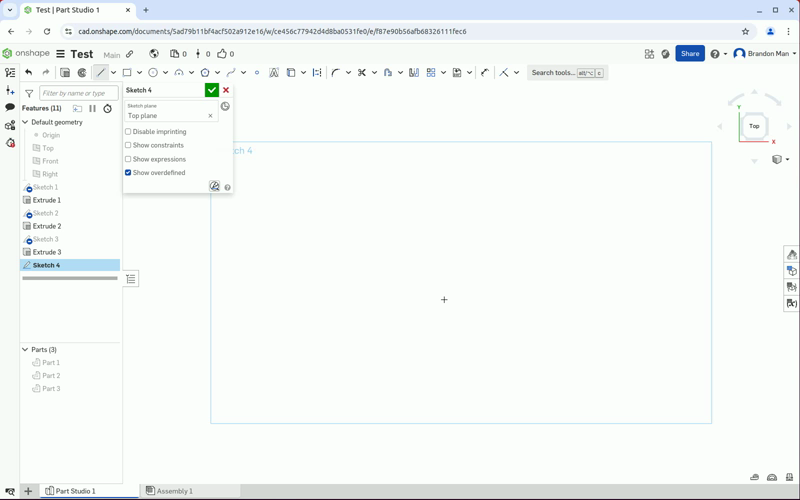
click(444, 299)
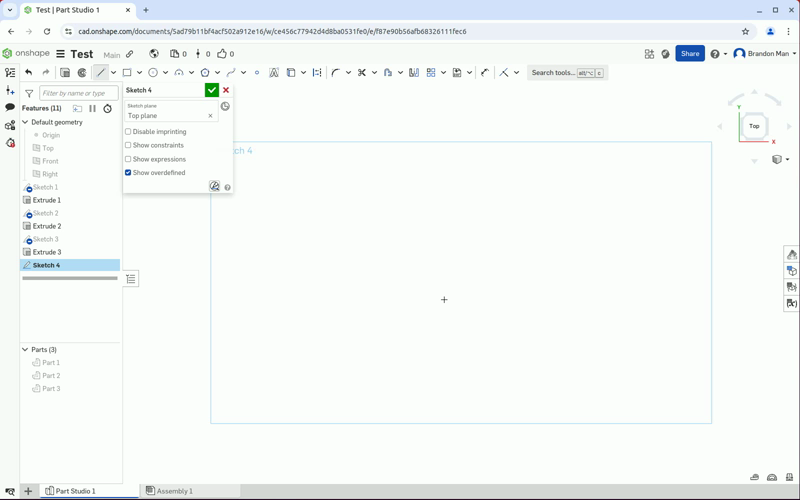
key_up(shift)
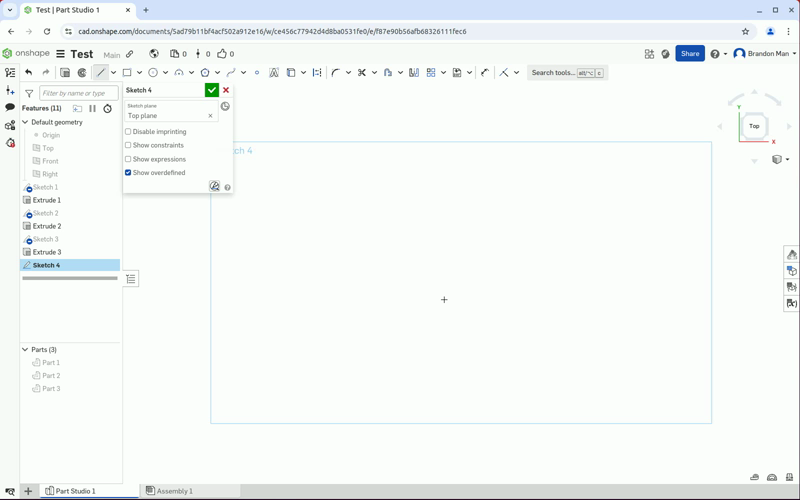
key_down(shift)
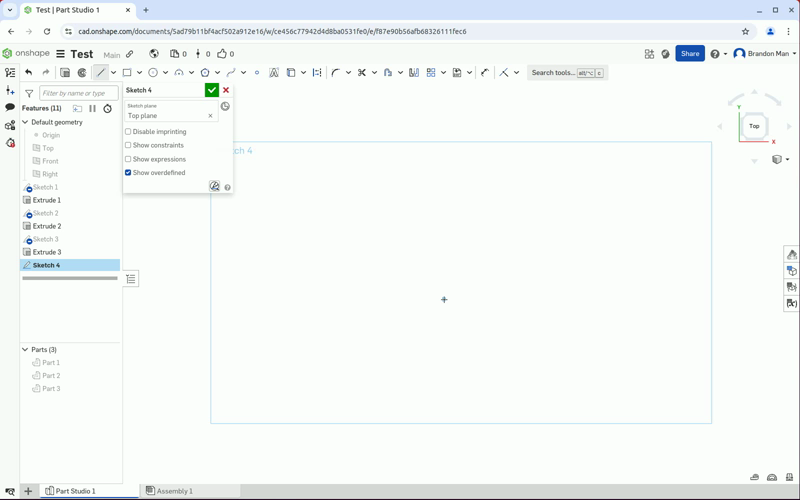
mouse_move(474, 299)
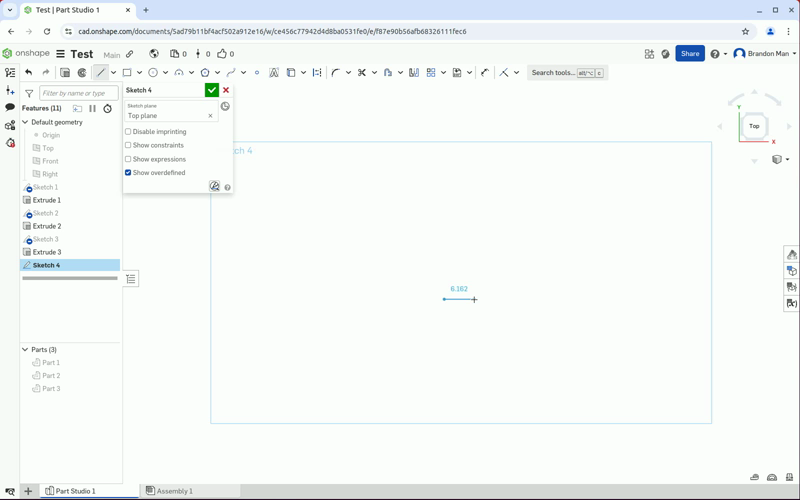
mouse_move(462, 299)
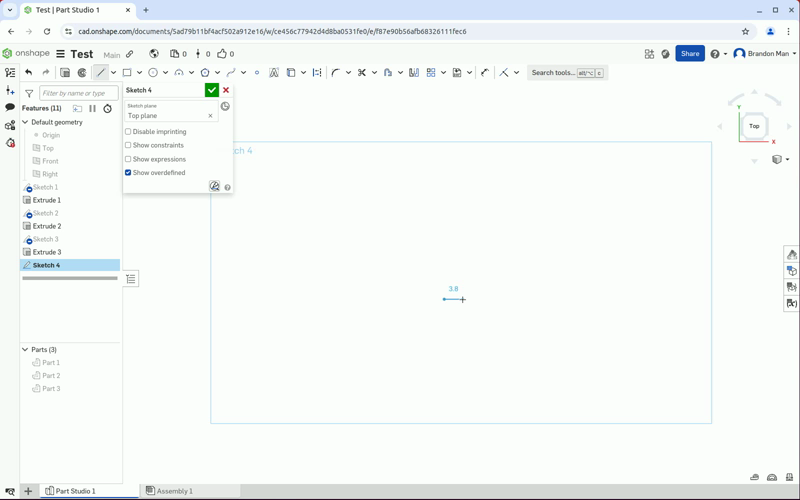
click(462, 299)
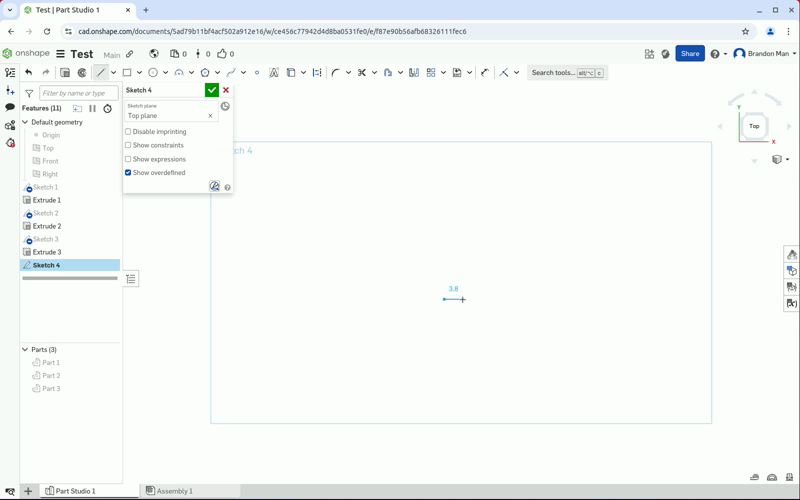
key_up(shift)
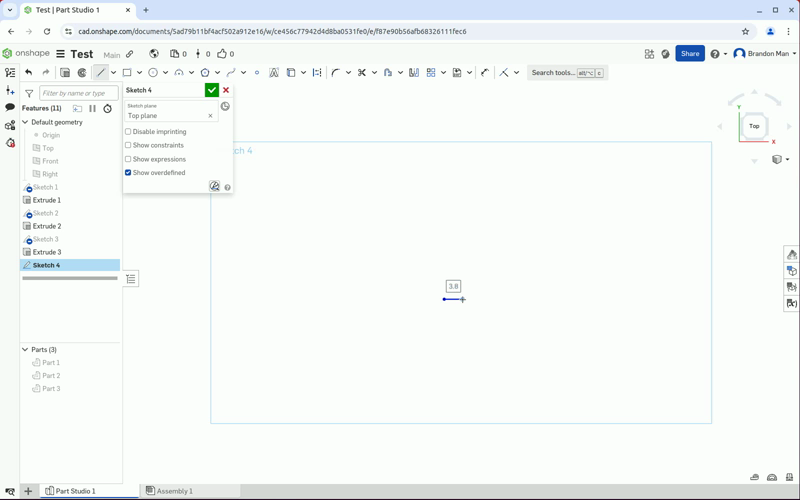
key_down(shift)
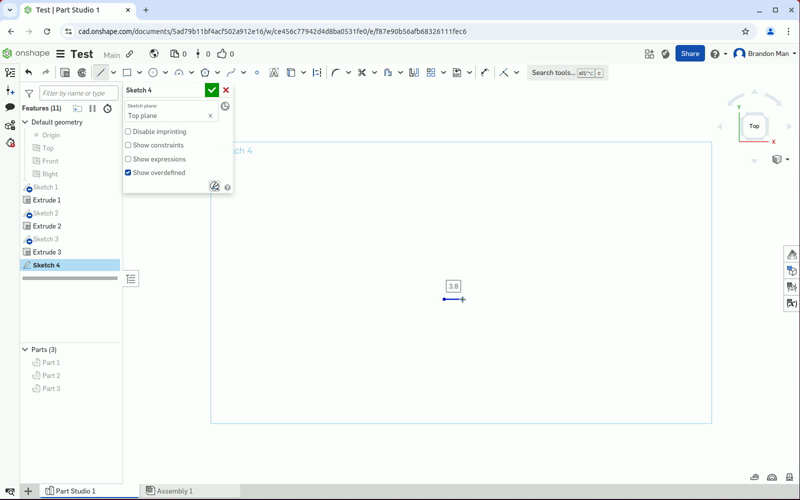
mouse_move(492, 299)
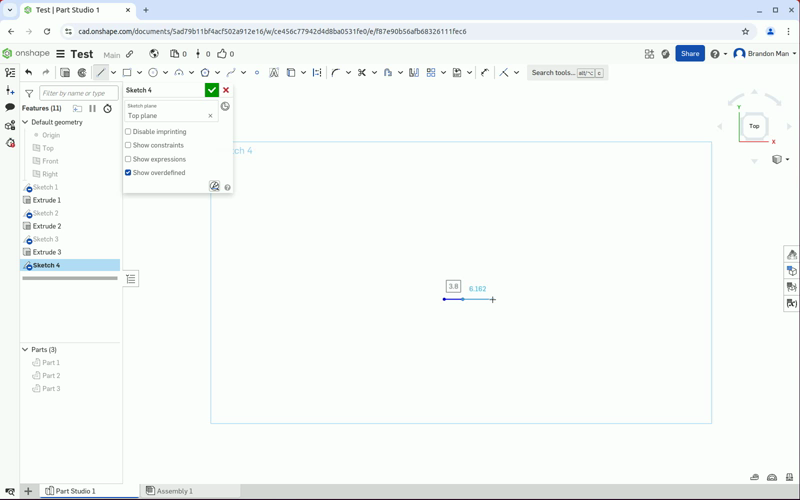
mouse_move(462, 280)
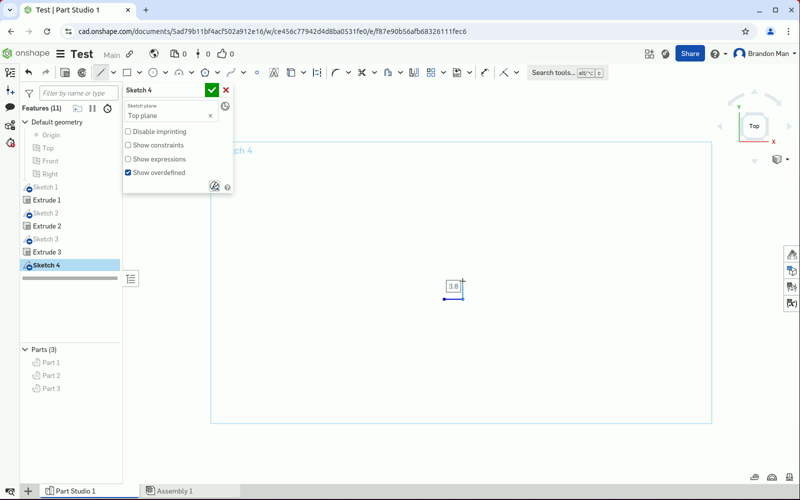
click(462, 280)
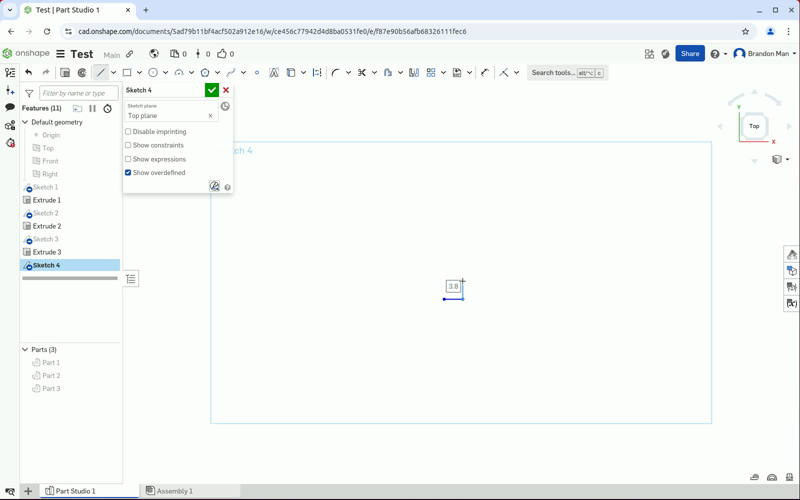
key_up(shift)
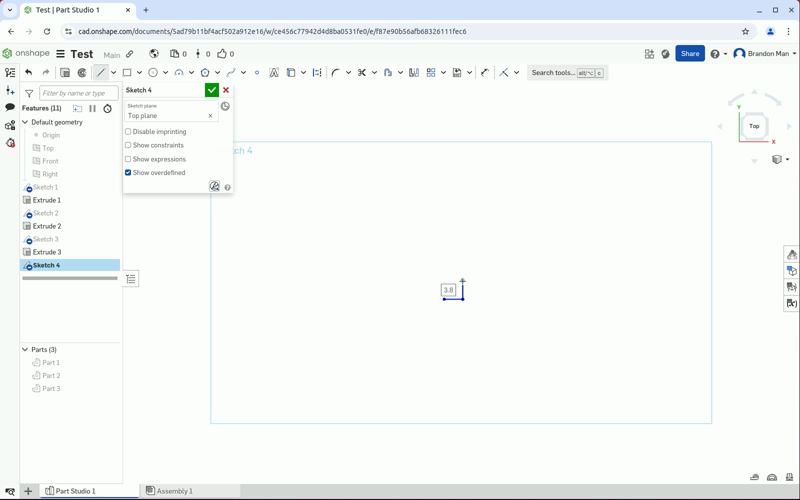
key_down(shift)
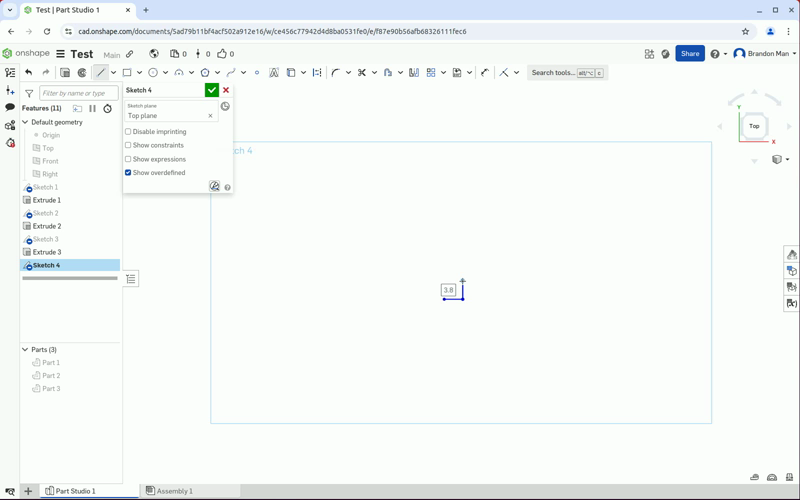
mouse_move(492, 280)
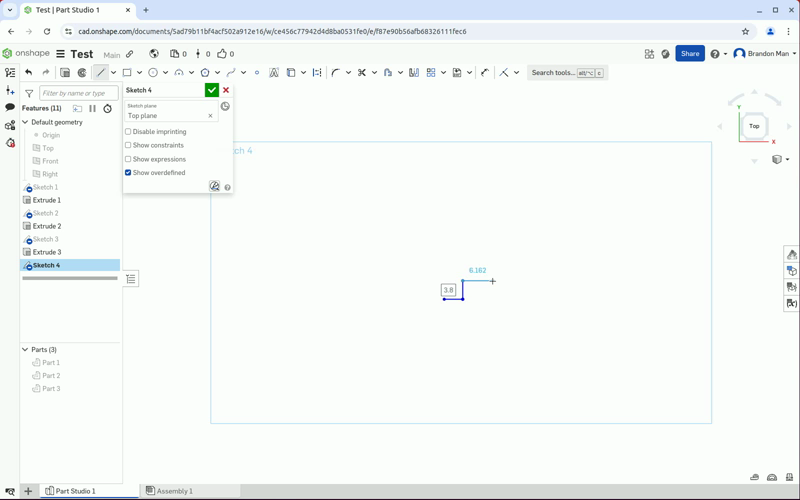
mouse_move(444, 280)
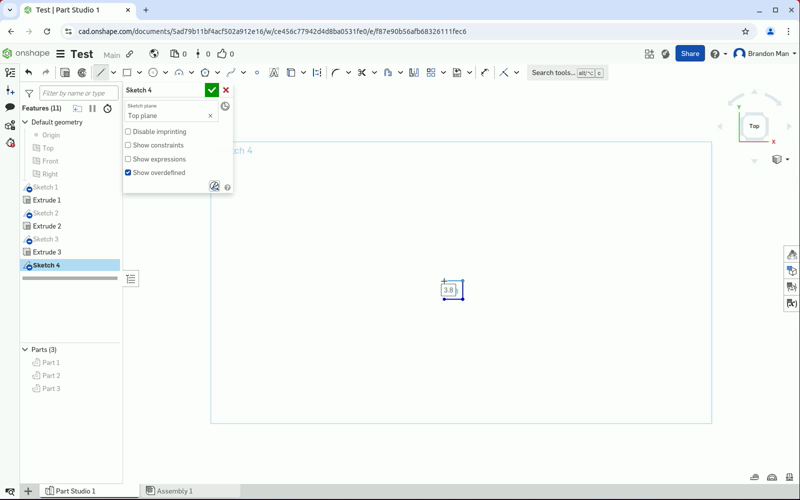
click(444, 280)
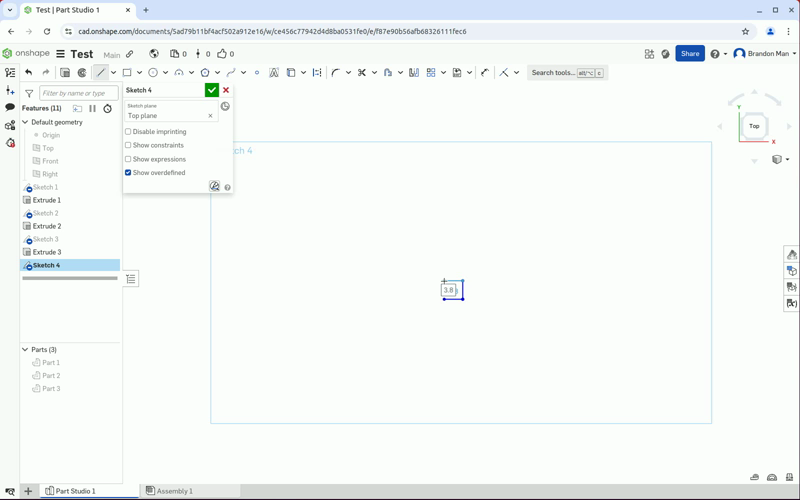
key_up(shift)
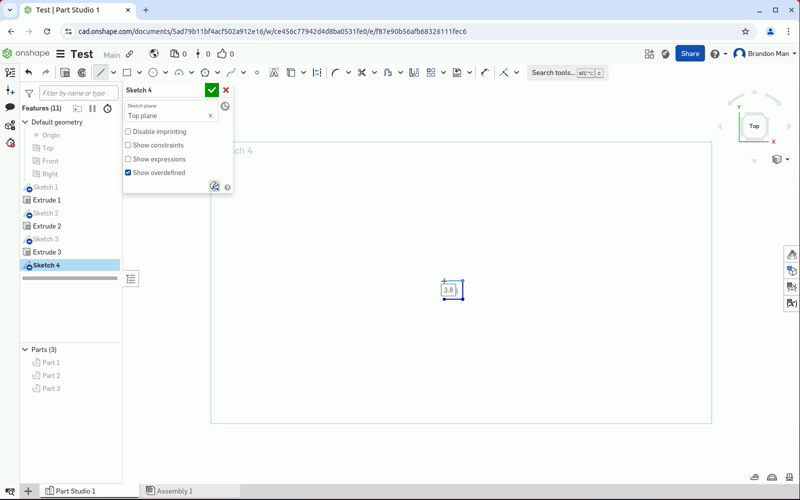
mouse_move(474, 280)
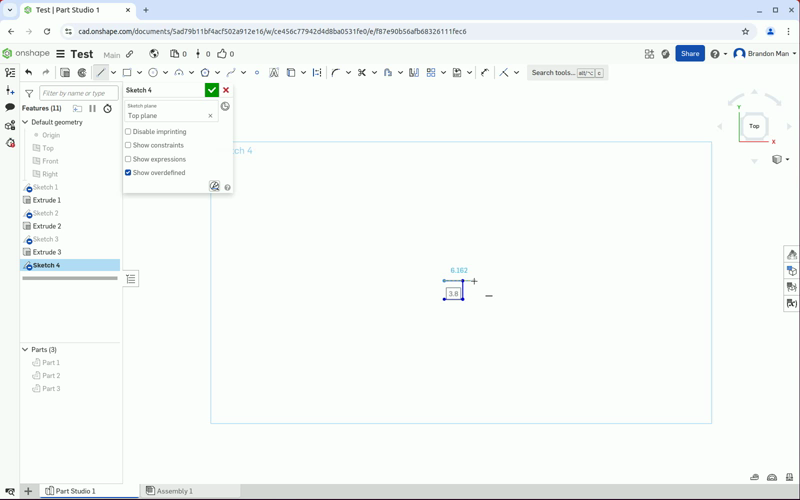
key_down(shift)
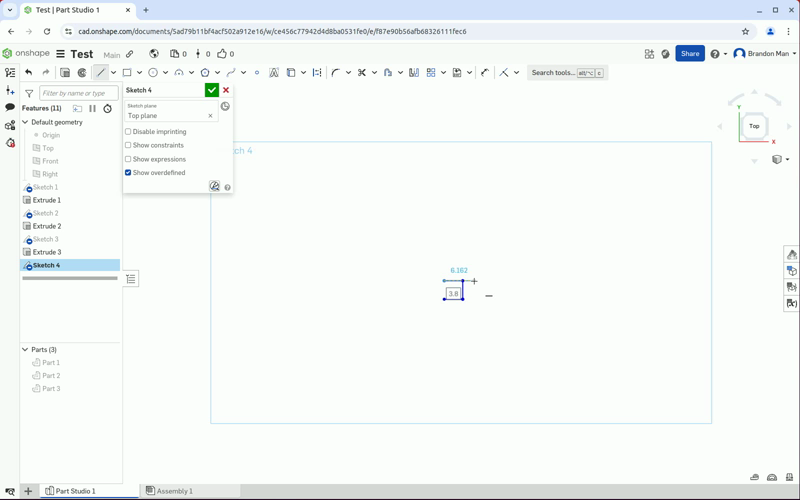
mouse_move(444, 299)
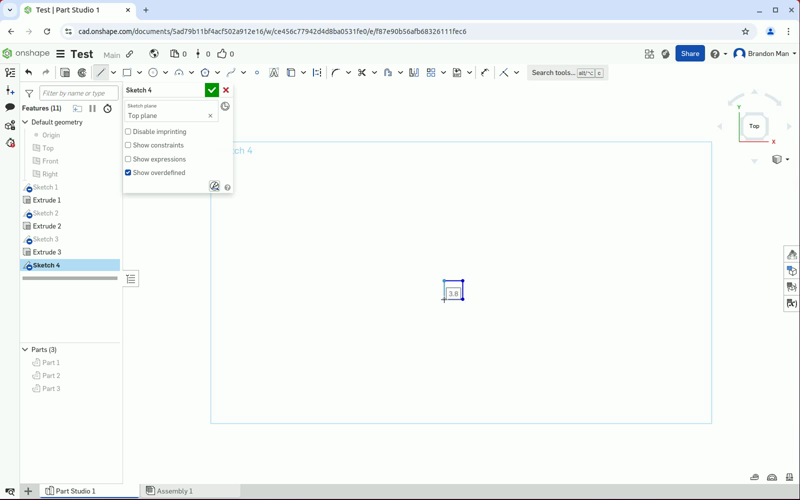
key_up(shift)
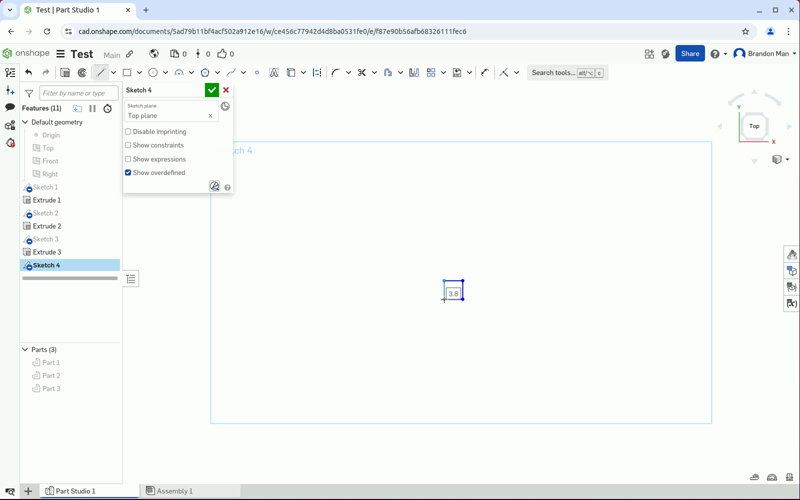
click(444, 299)
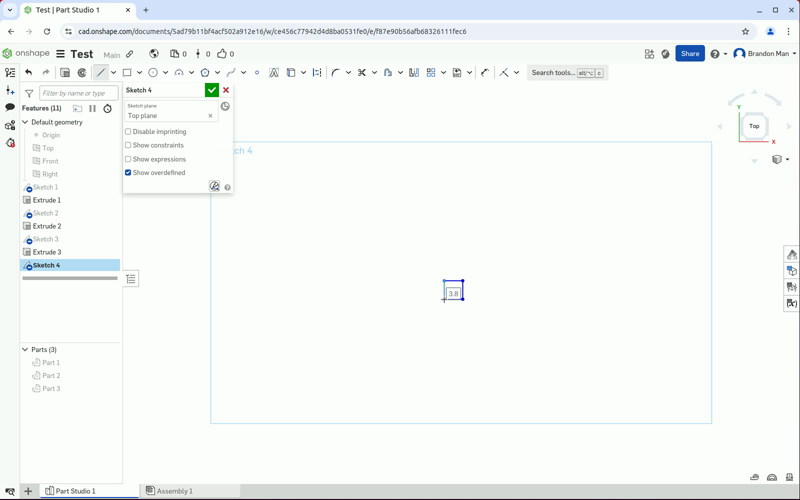
key(esc)
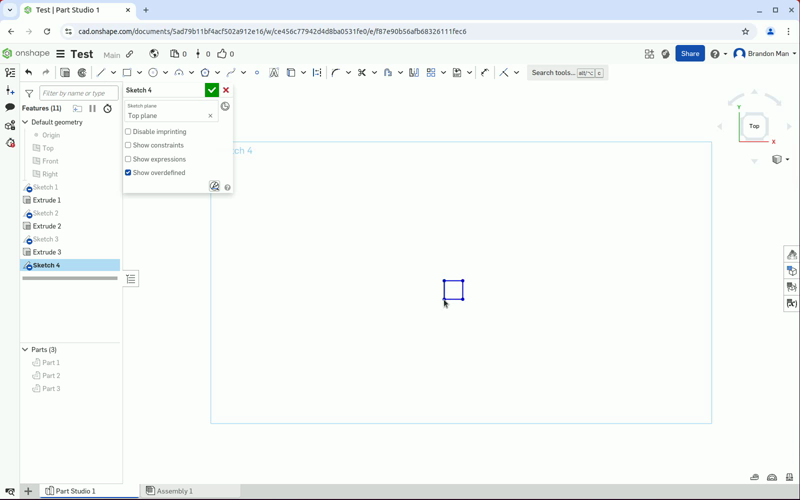
key(l)
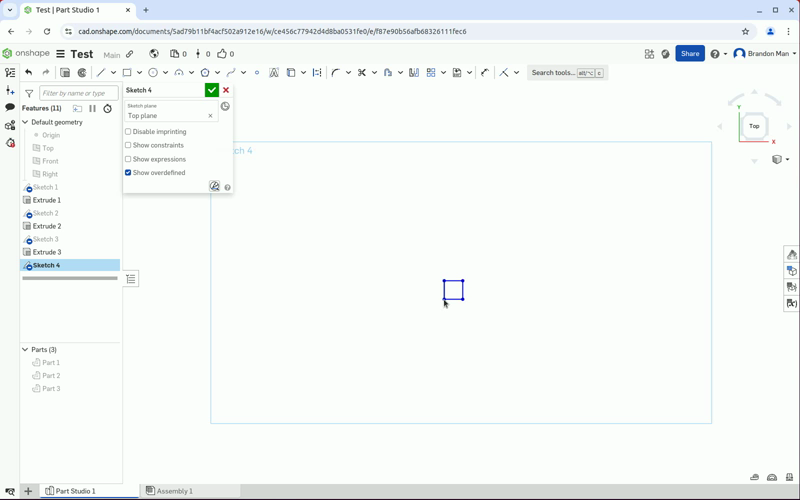
key_down(shift)
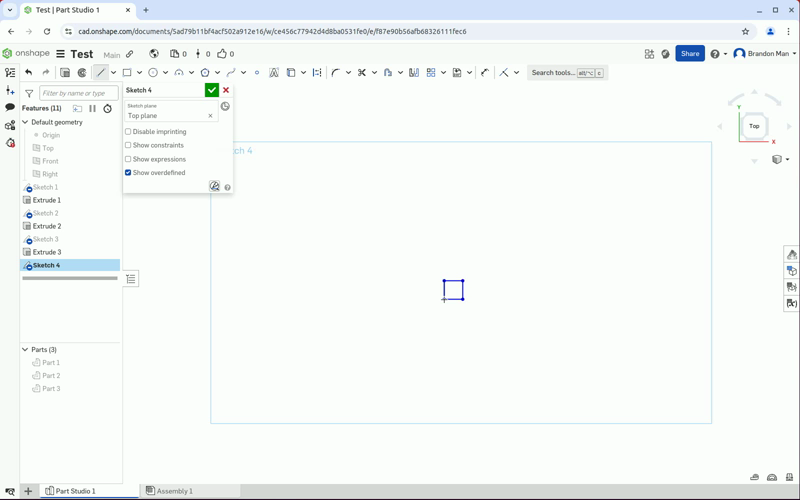
mouse_move(448, 294)
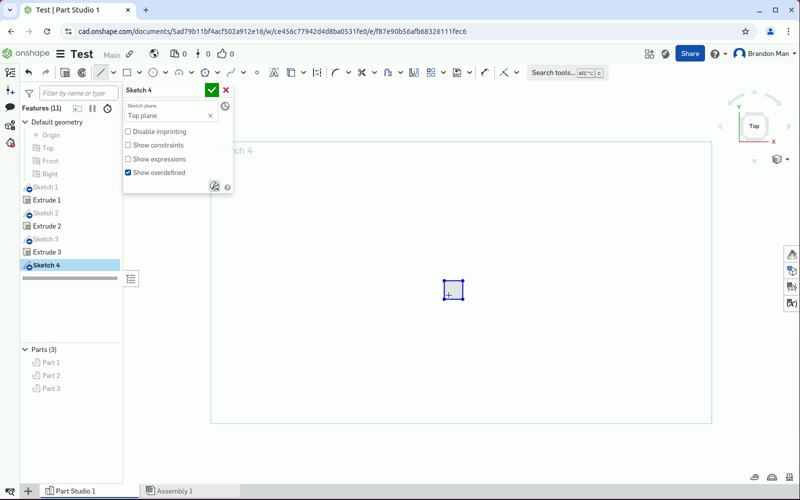
click(448, 294)
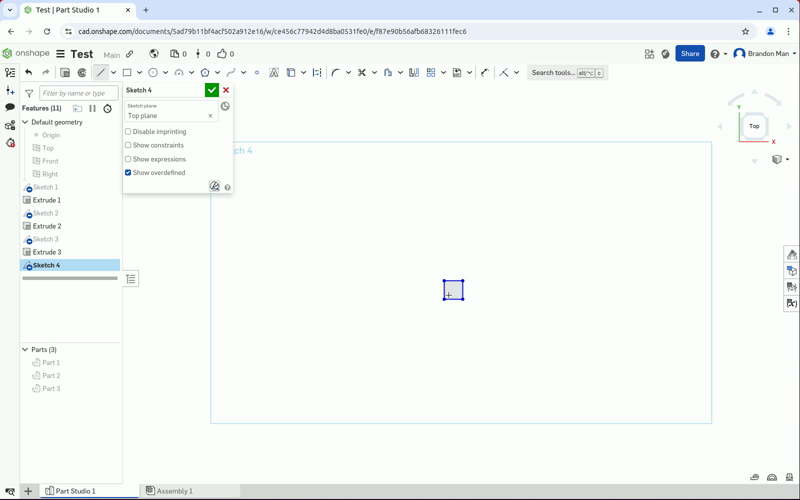
key_up(shift)
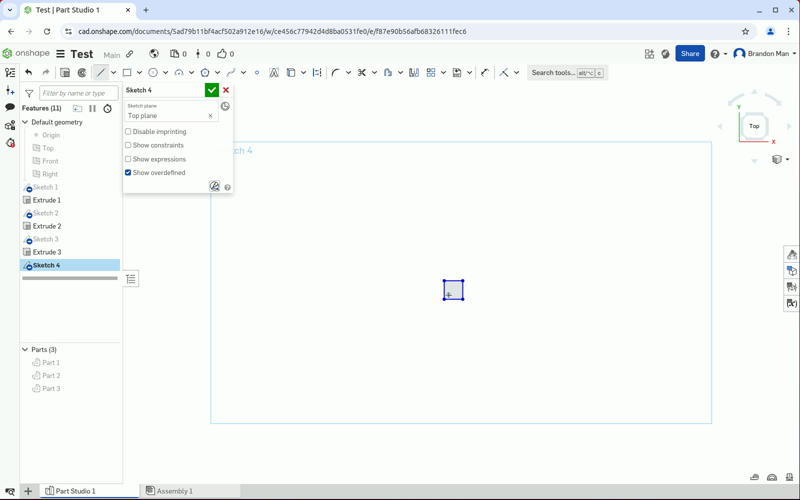
key_down(shift)
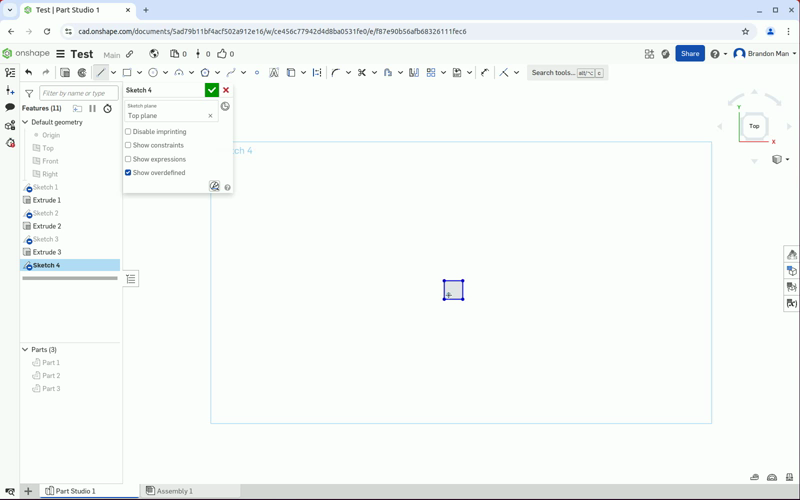
mouse_move(478, 294)
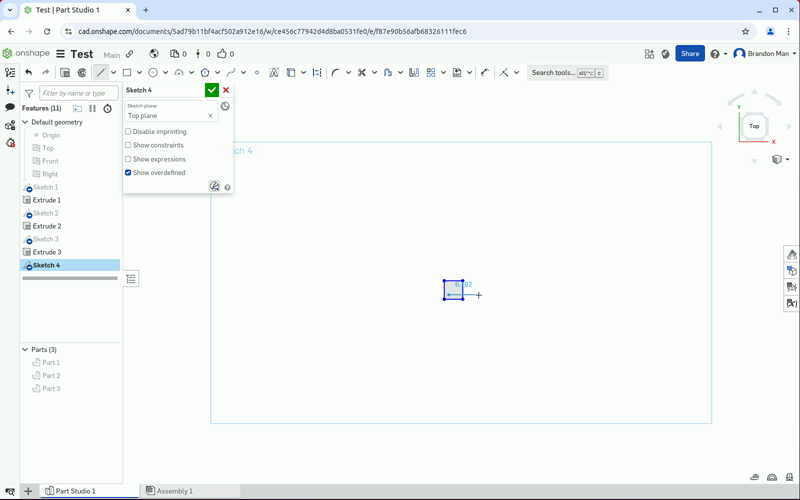
mouse_move(458, 294)
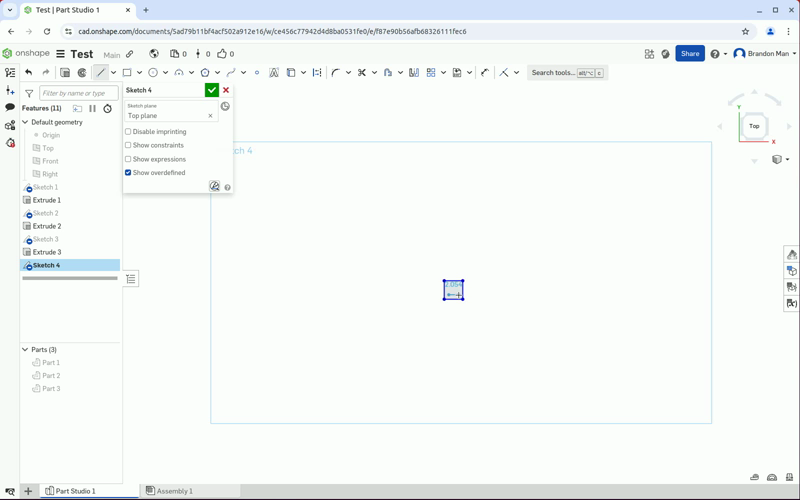
click(458, 294)
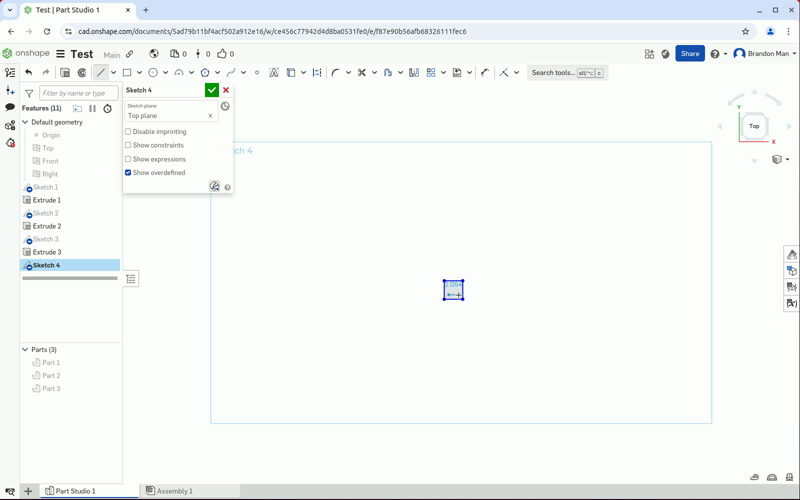
key_up(shift)
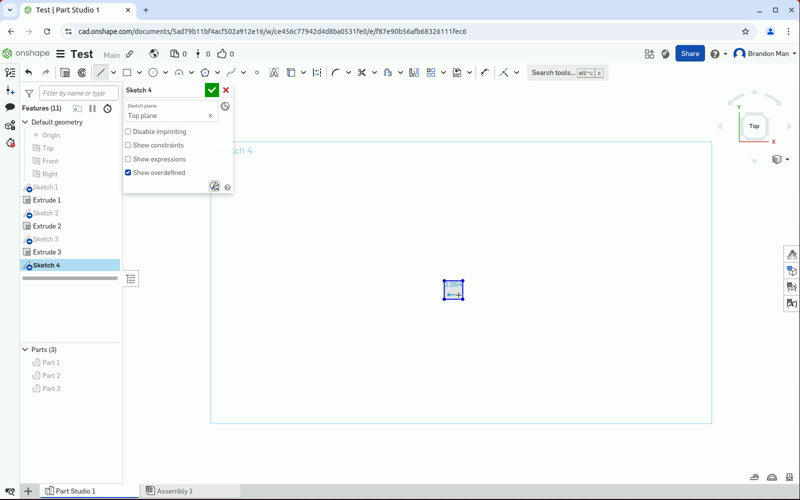
key_down(shift)
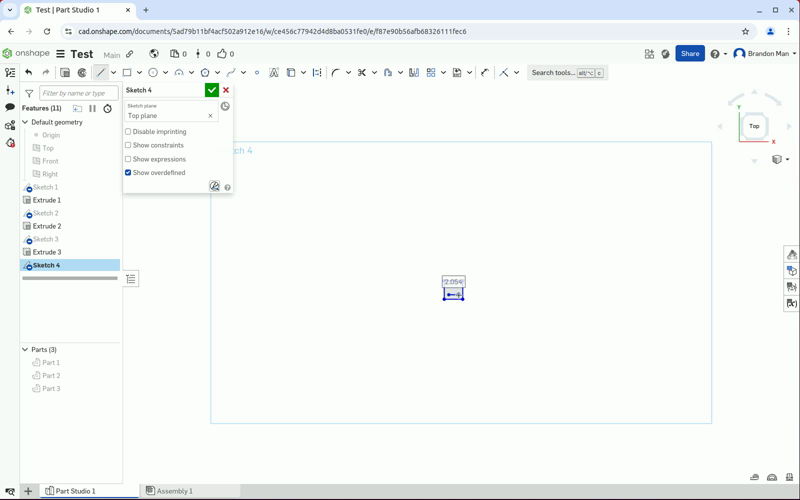
mouse_move(488, 294)
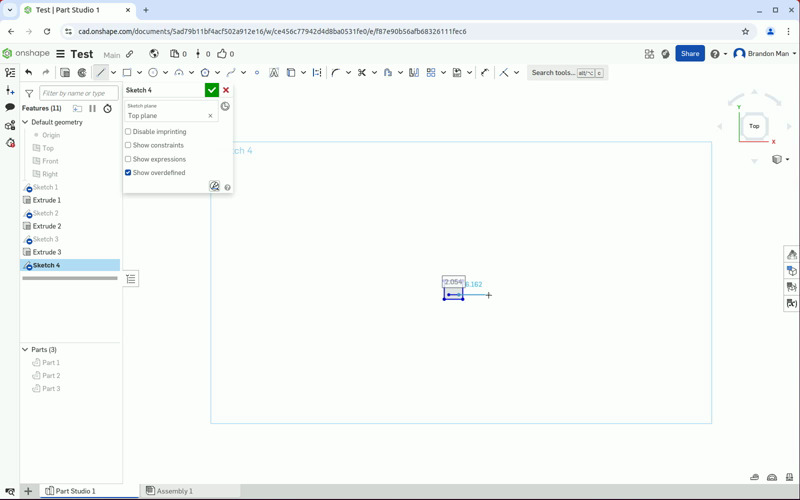
mouse_move(458, 285)
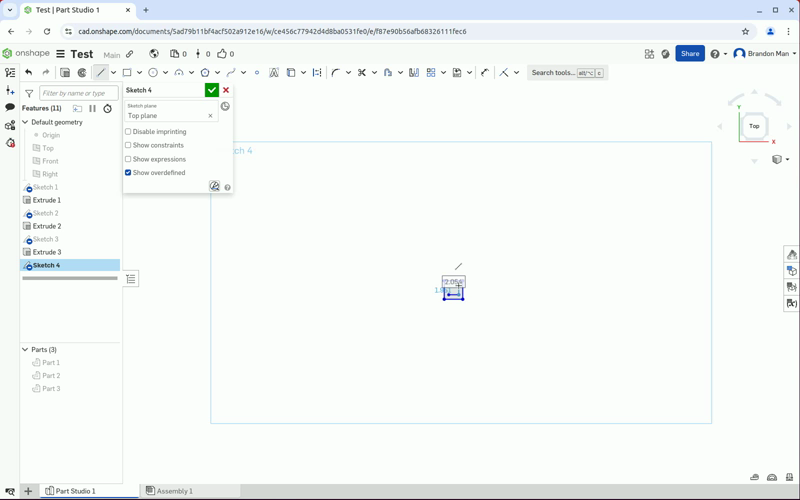
click(458, 285)
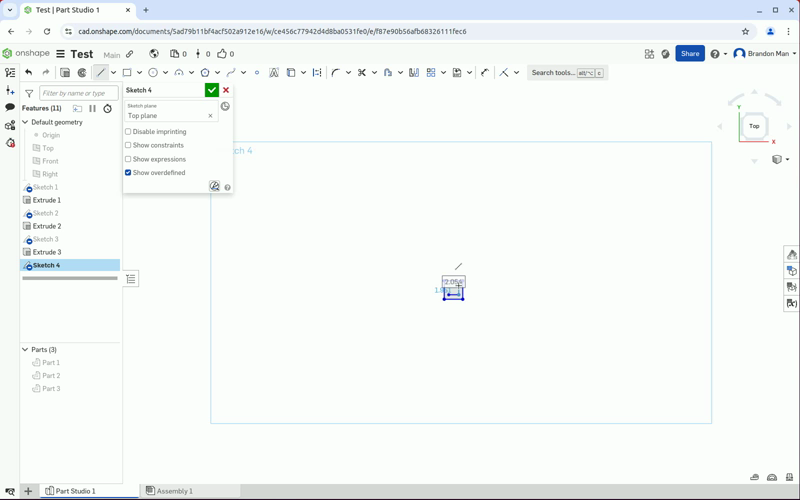
key_up(shift)
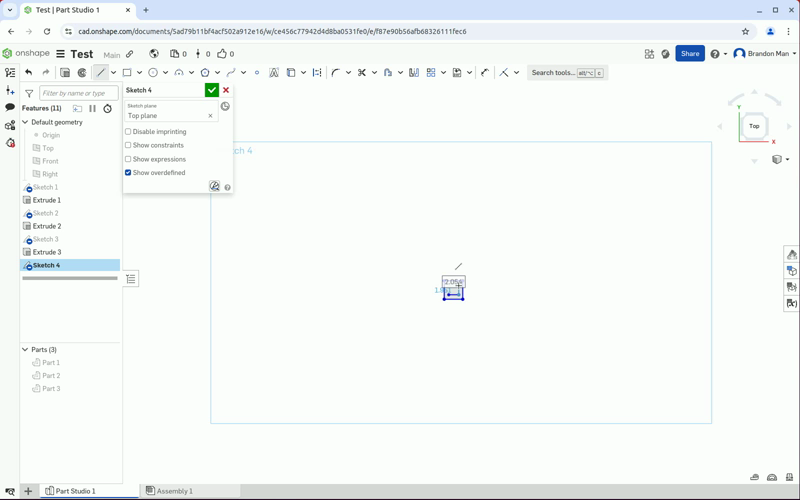
key_down(shift)
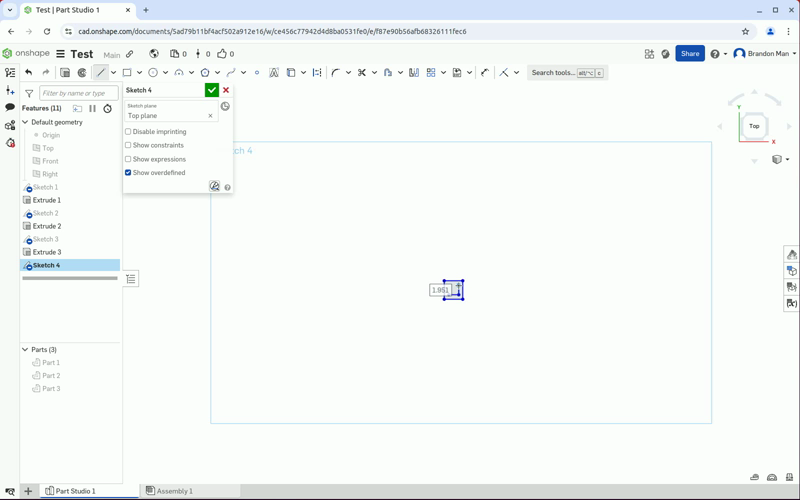
mouse_move(488, 285)
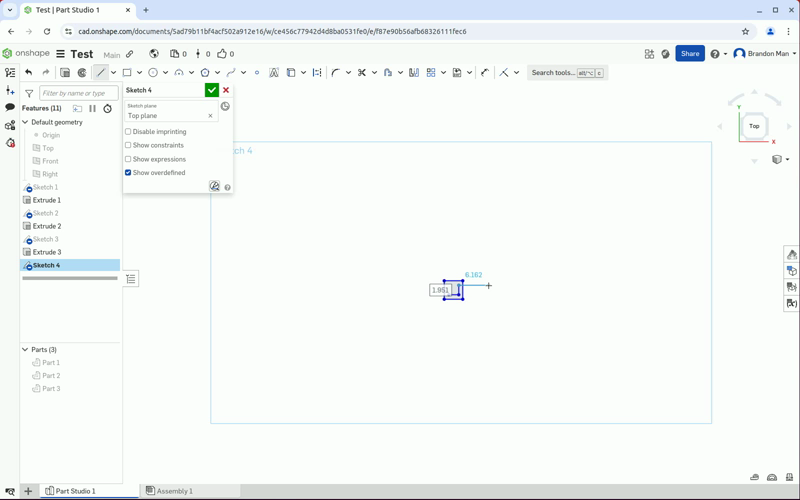
mouse_move(448, 285)
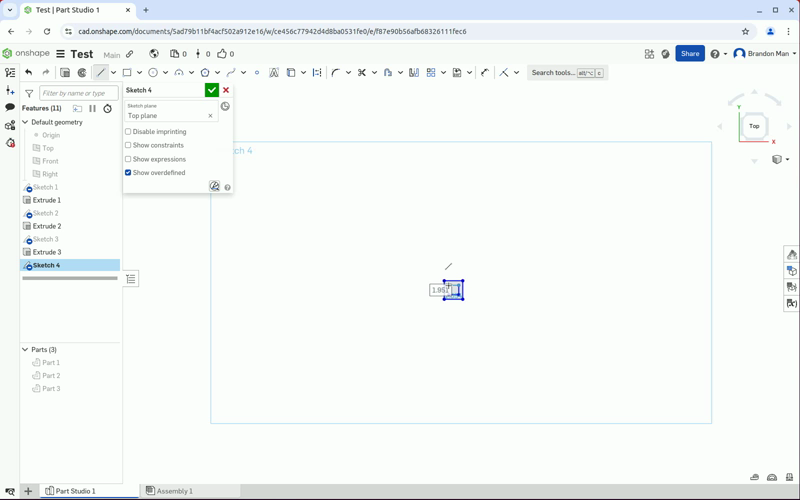
click(448, 285)
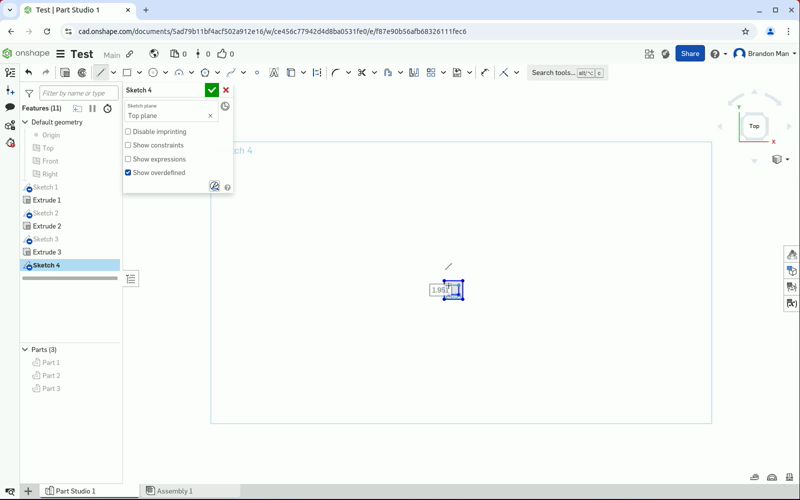
key_up(shift)
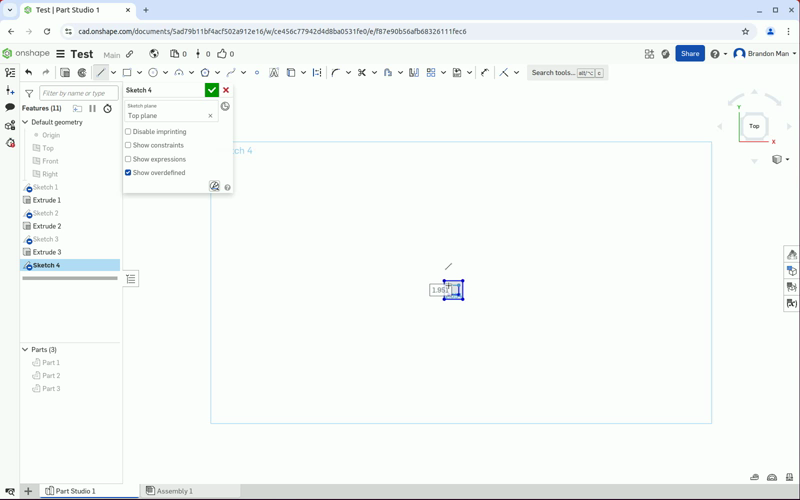
mouse_move(478, 285)
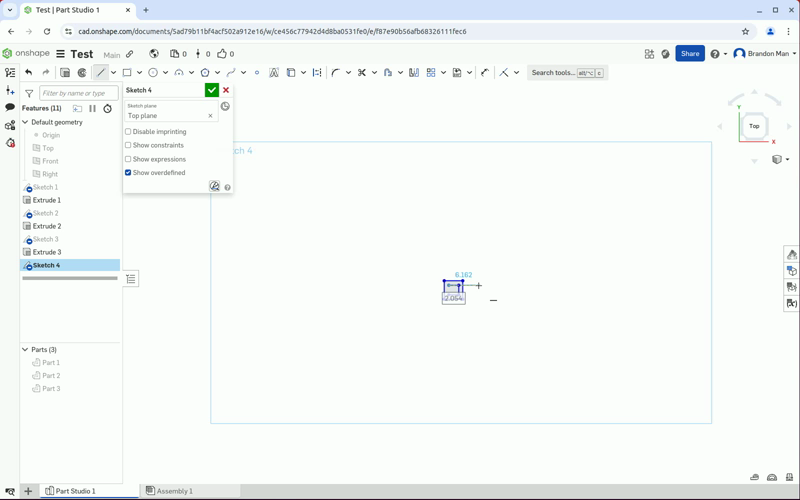
key_down(shift)
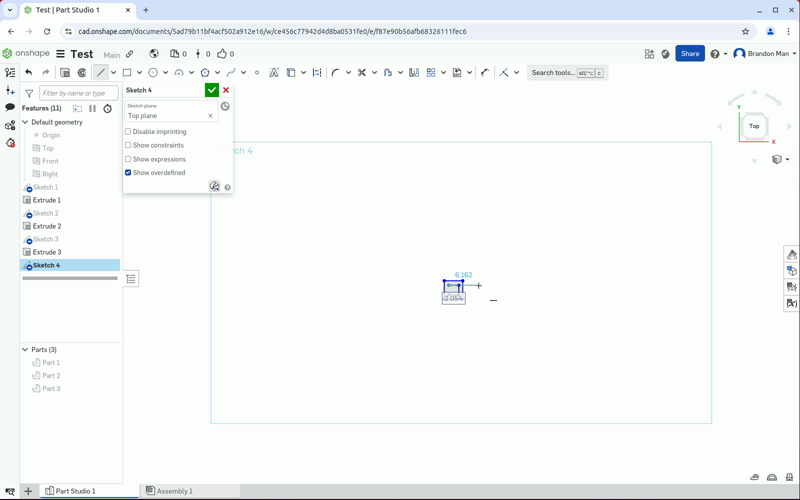
mouse_move(448, 294)
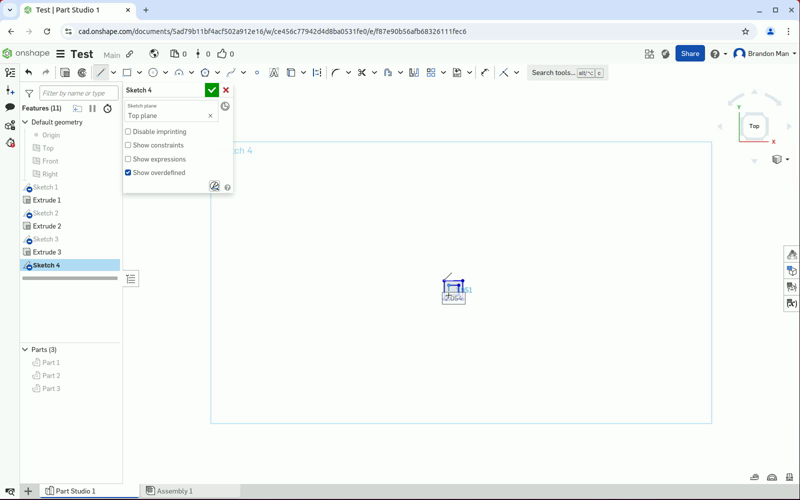
key_up(shift)
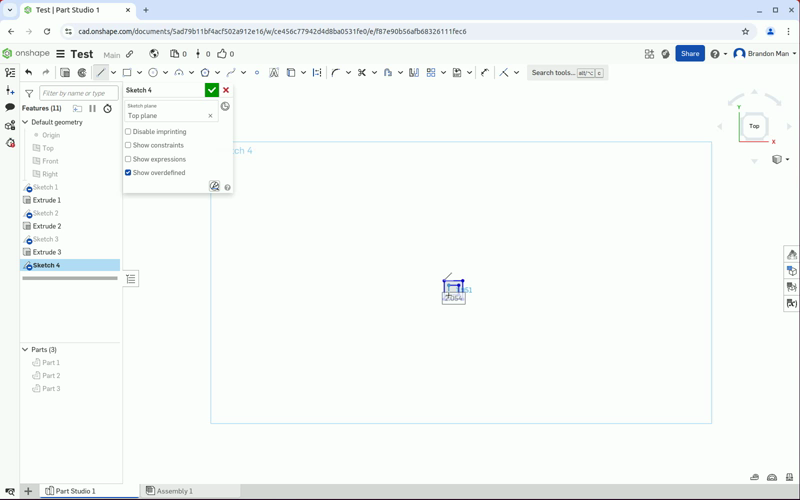
click(448, 294)
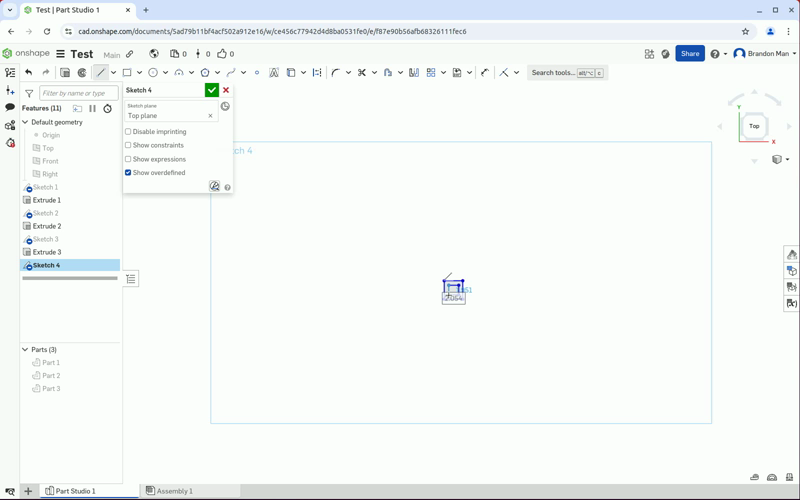
key(esc)
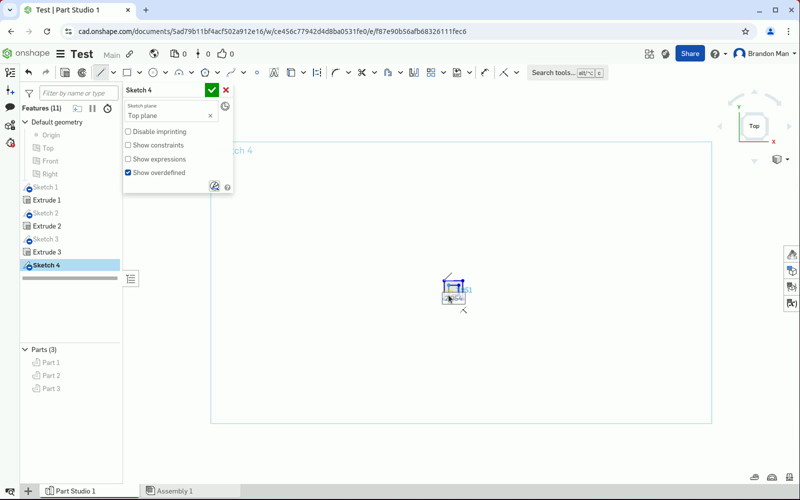
mouse_move(449, 298)
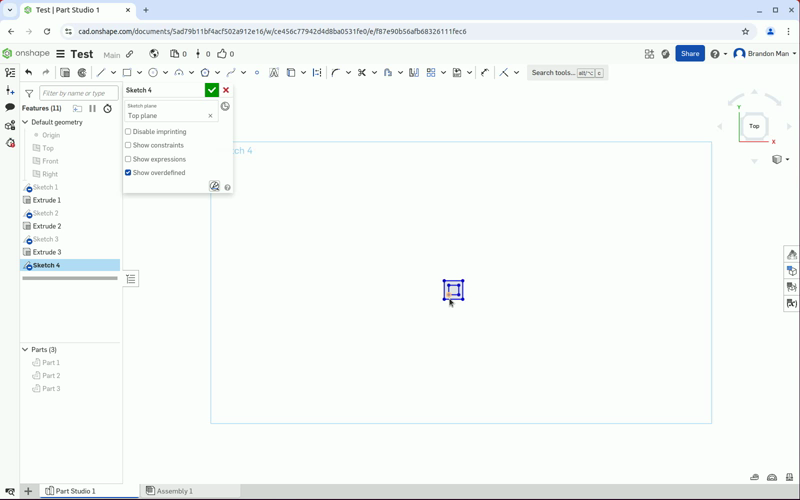
scroll(6)
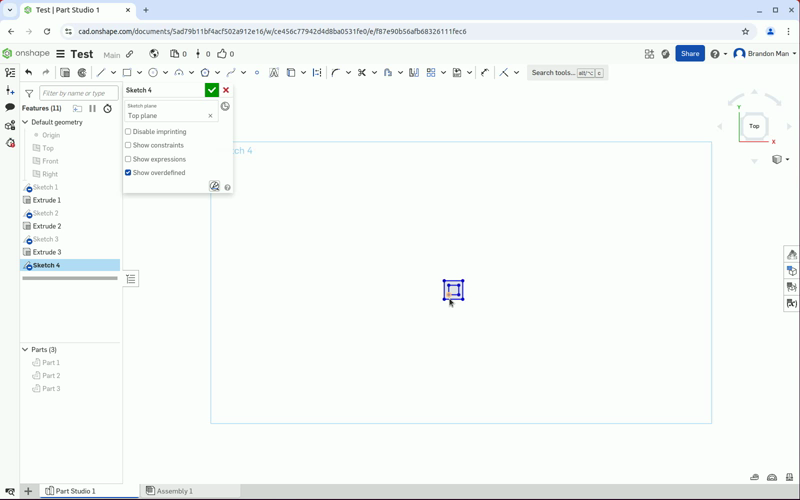
scroll(6)
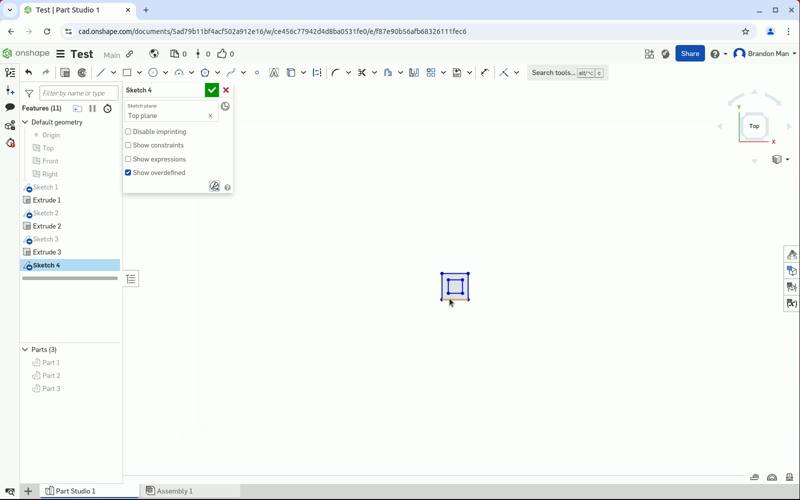
scroll(6)
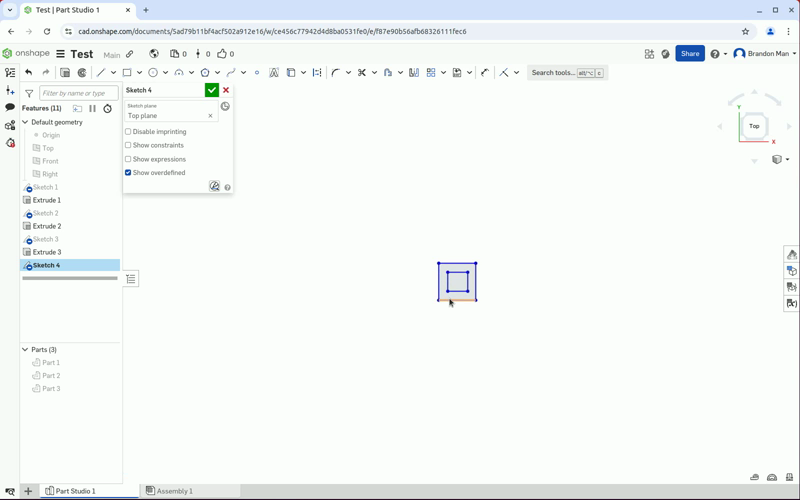
scroll(6)
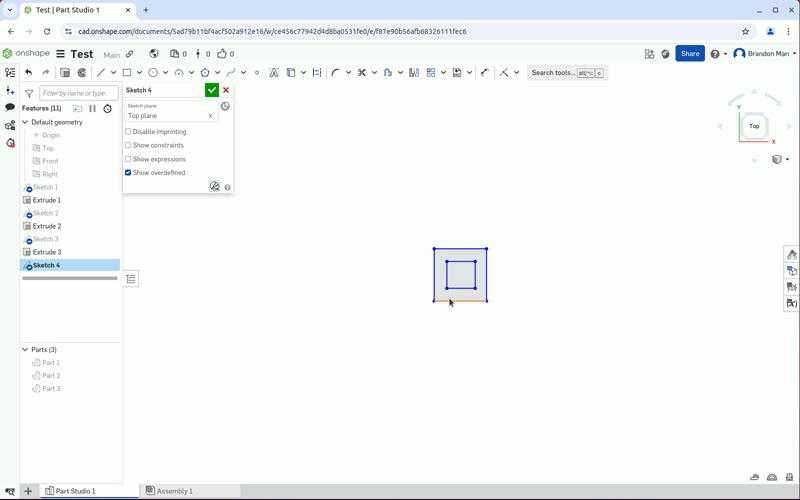
scroll(6)
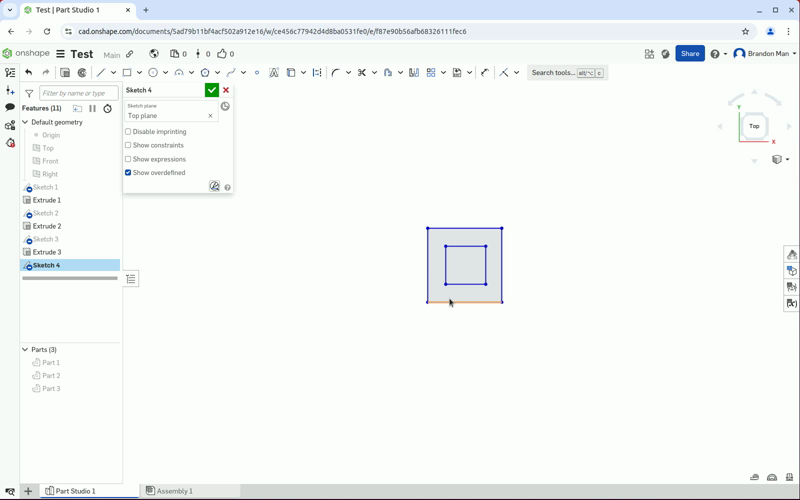
scroll(6)
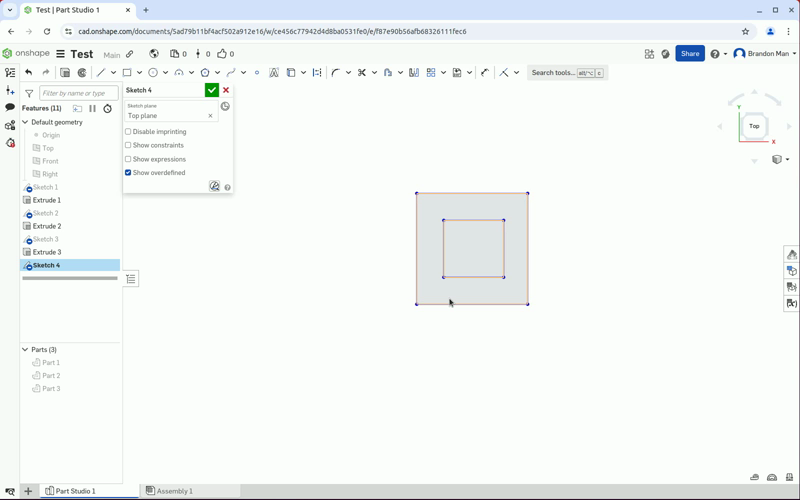
scroll(6)
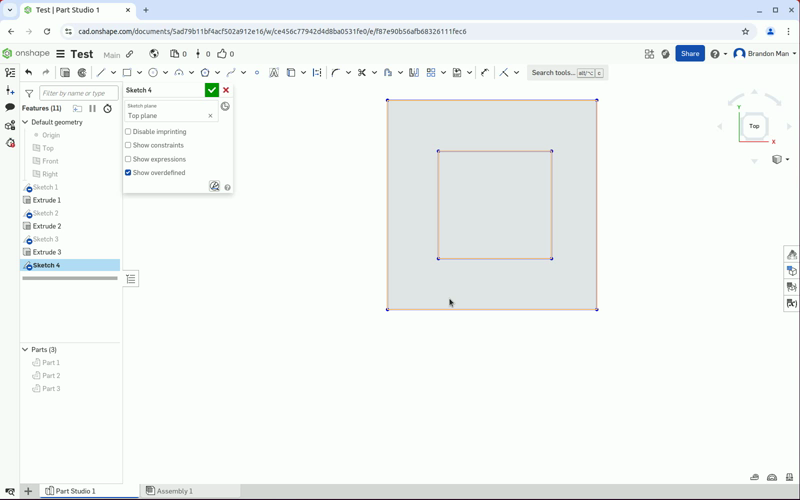
click(449, 298)
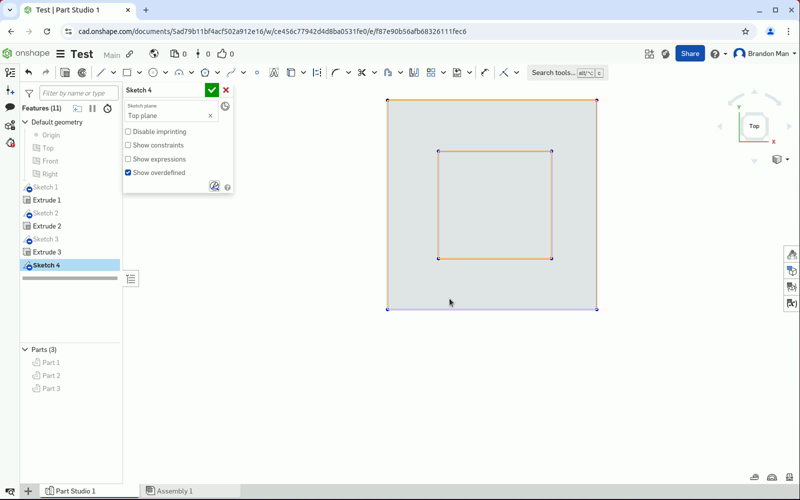
scroll(-6)
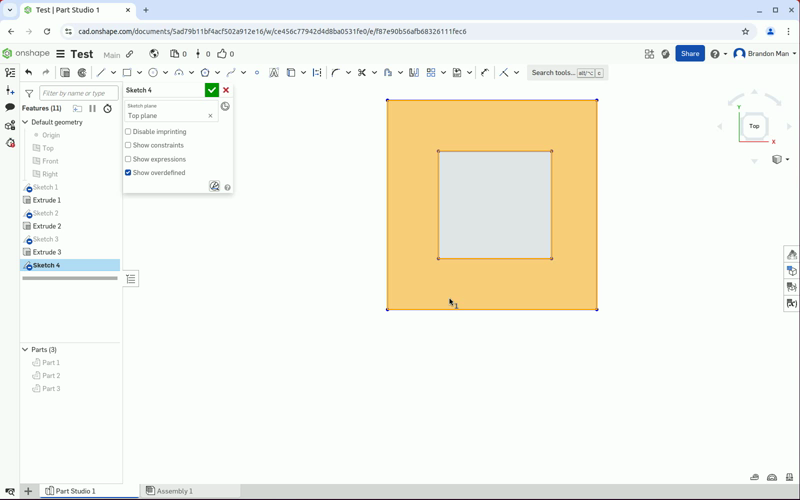
scroll(-6)
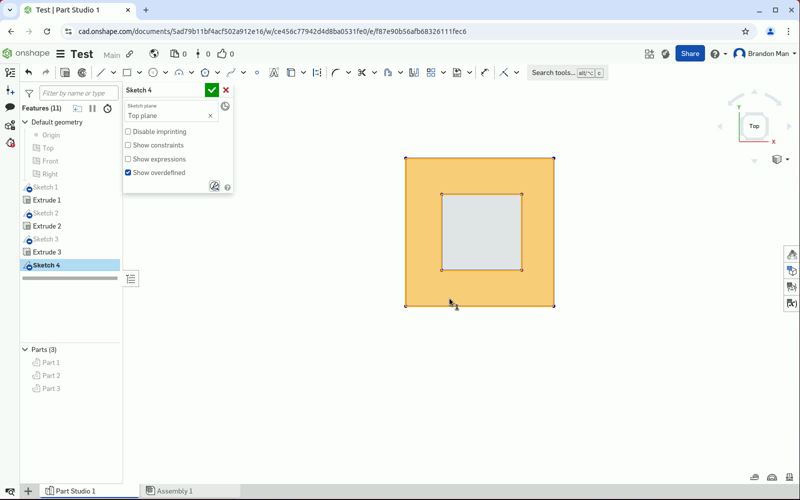
scroll(-6)
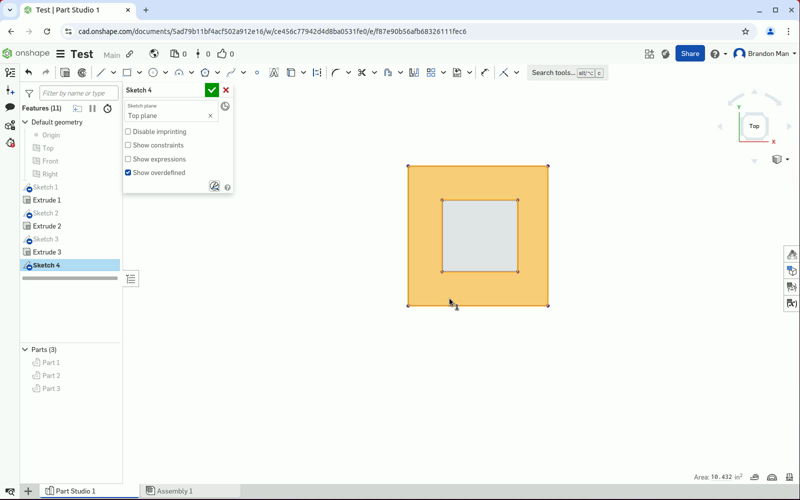
scroll(-6)
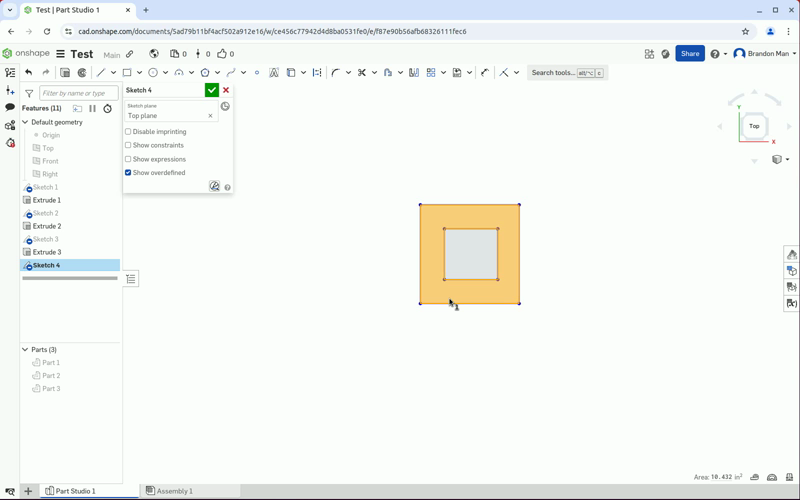
scroll(-6)
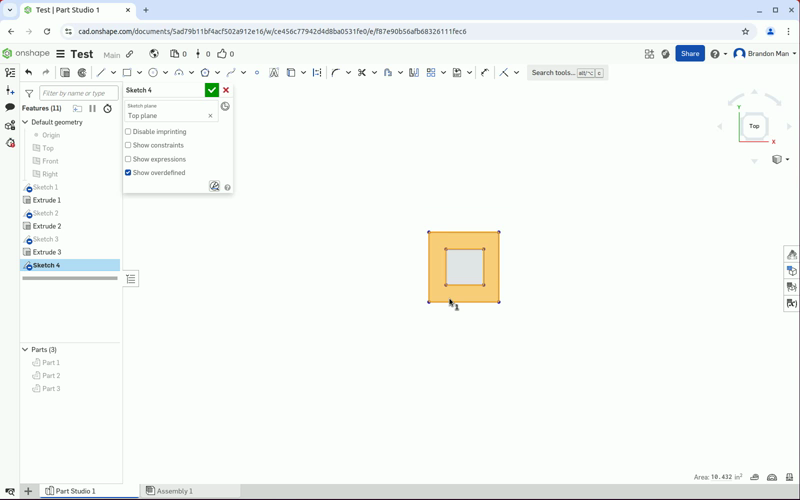
scroll(-6)
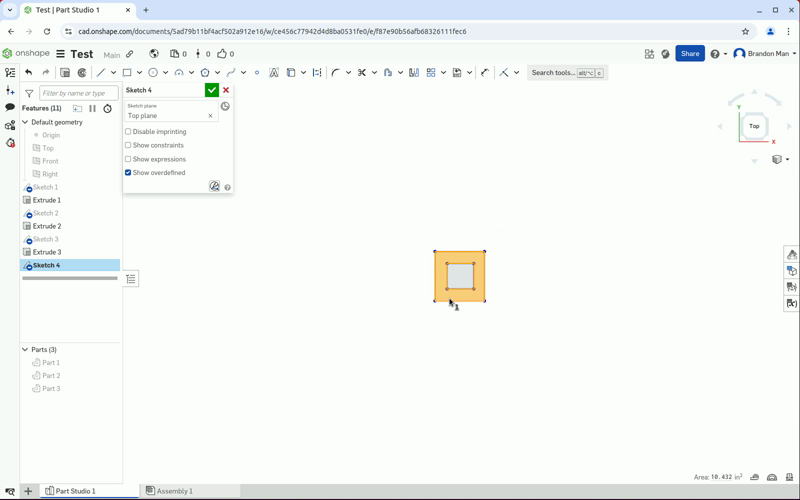
scroll(-6)
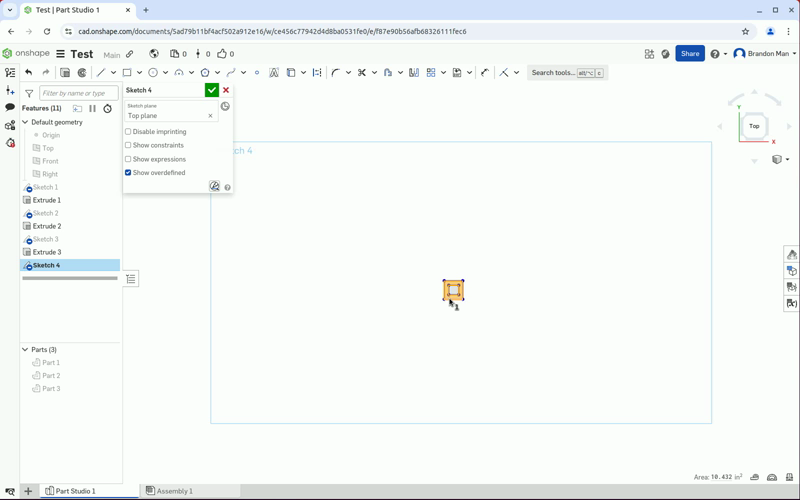
mouse_move(73, 352)
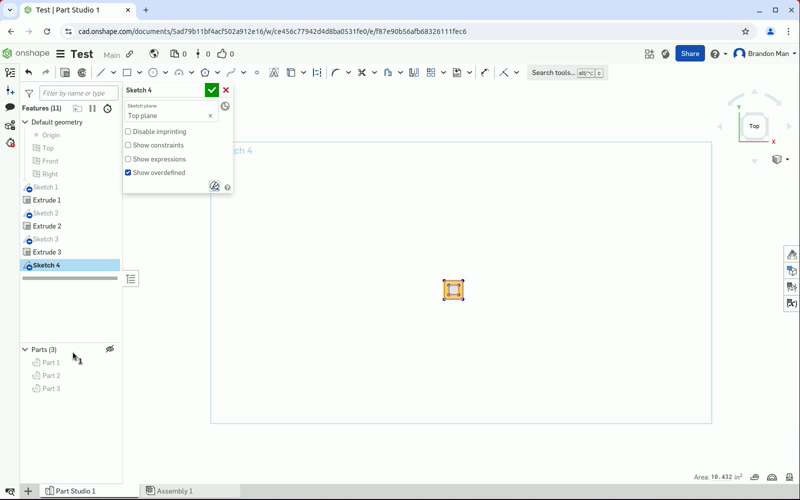
key(shift+y)
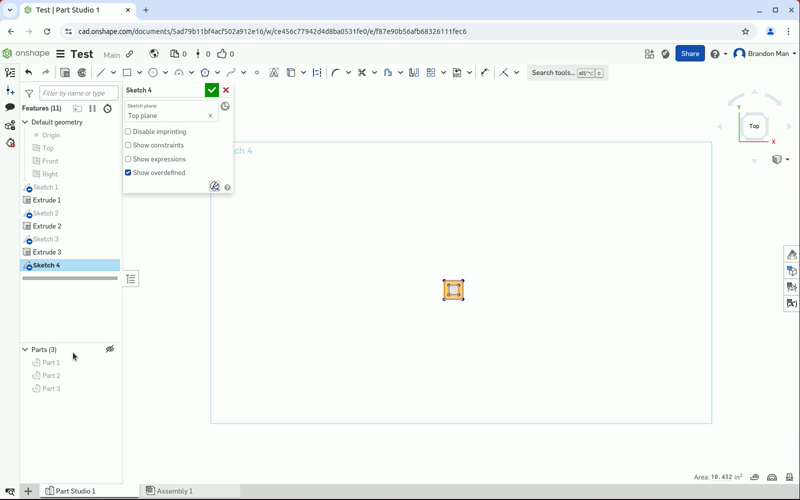
key(shift+e)
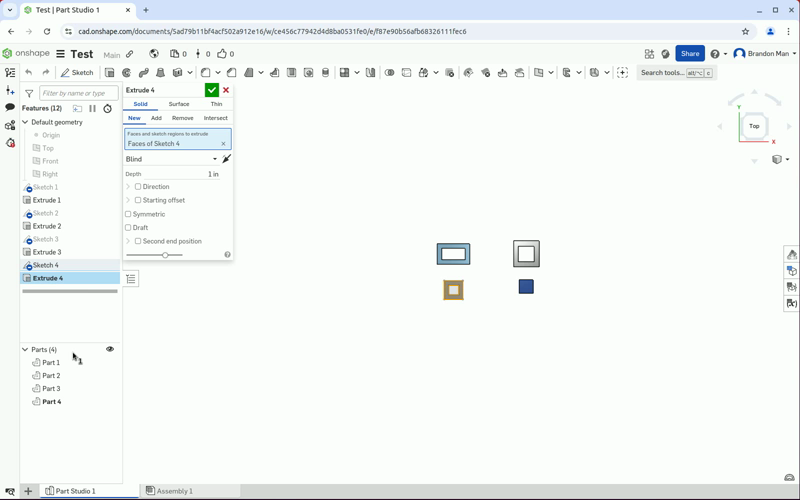
mouse_move(143, 106)
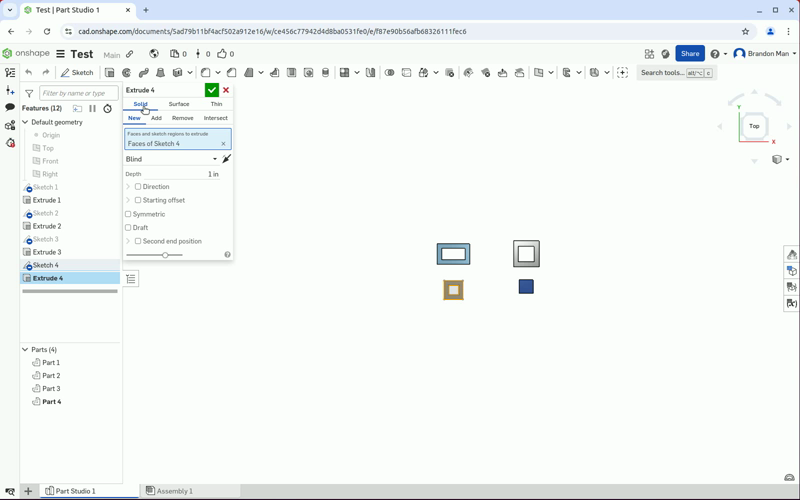
click(143, 106)
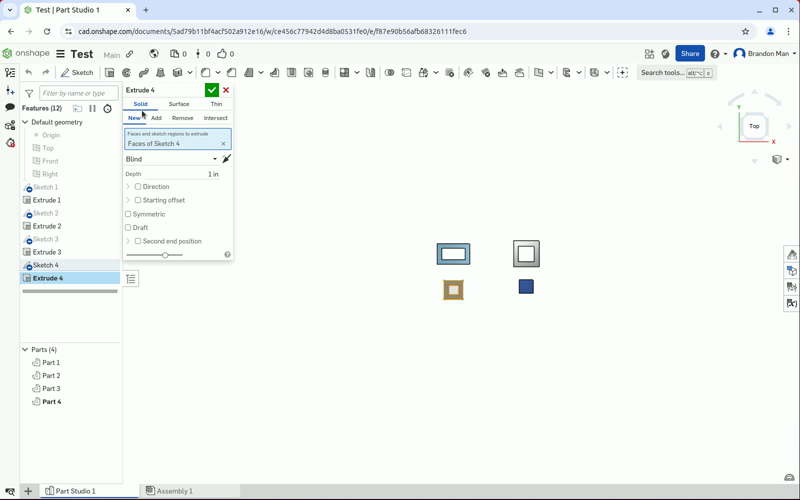
mouse_move(137, 120)
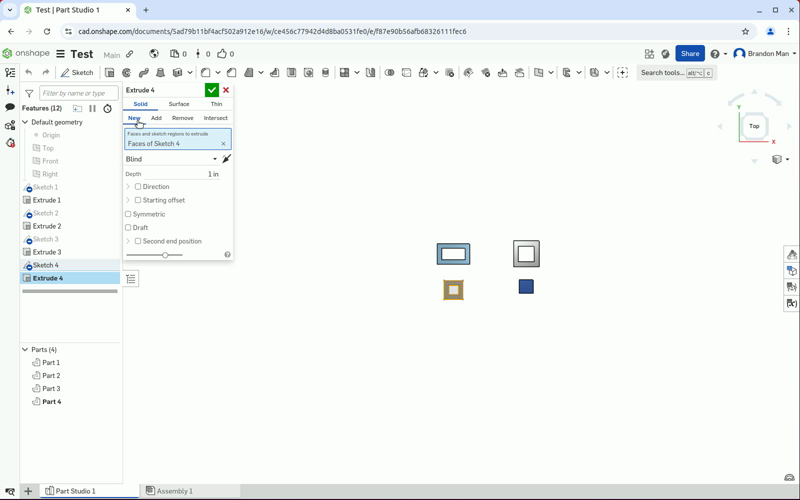
click(137, 120)
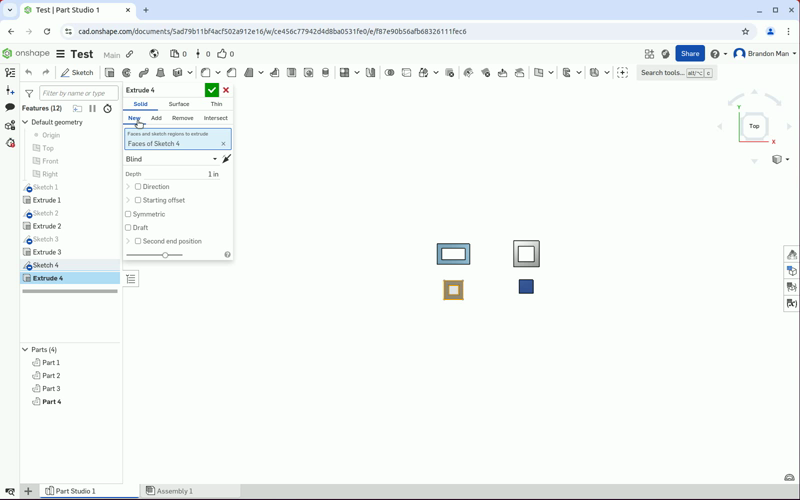
key(tab, 4)
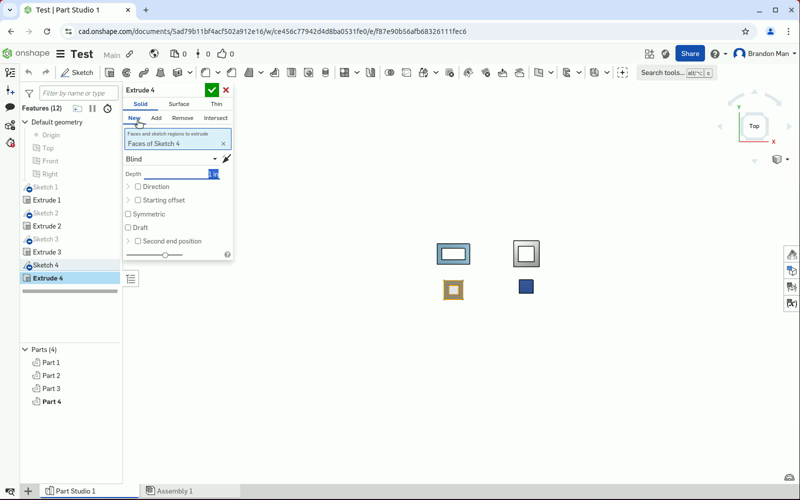
text(-0.241)
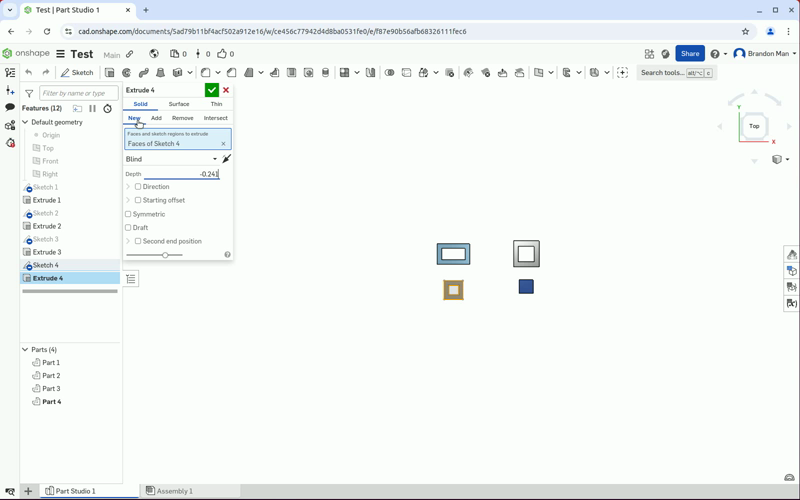
key(enter)
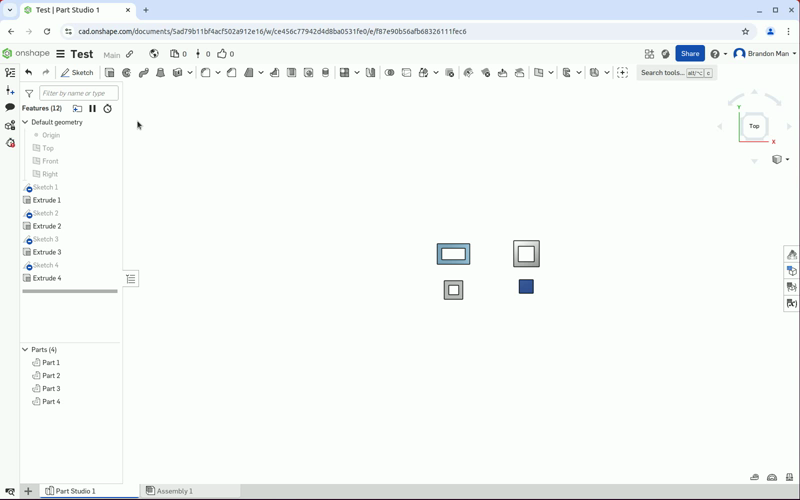
key(shift+h)
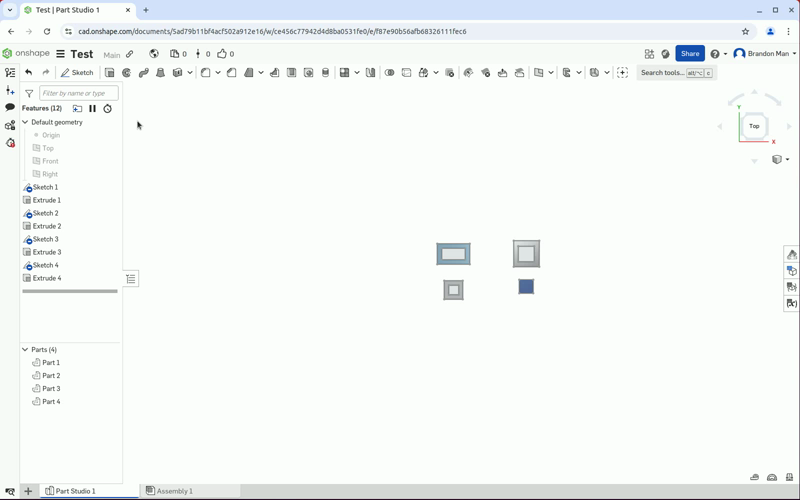
key(shift+h)
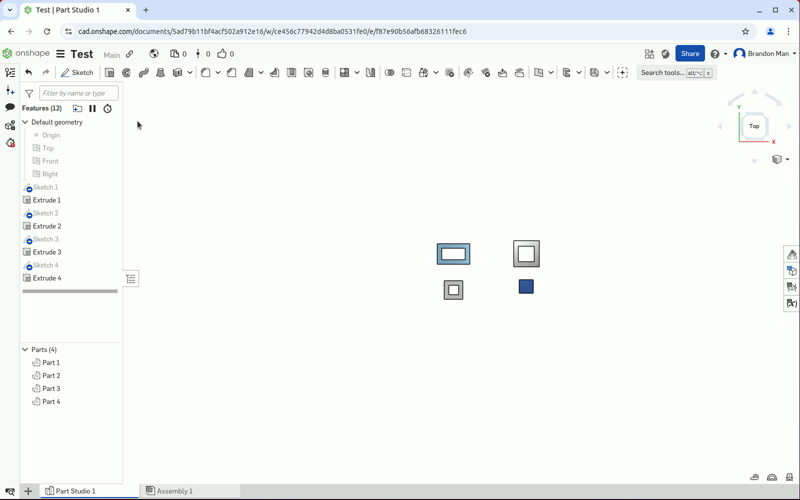
mouse_move(73, 189)
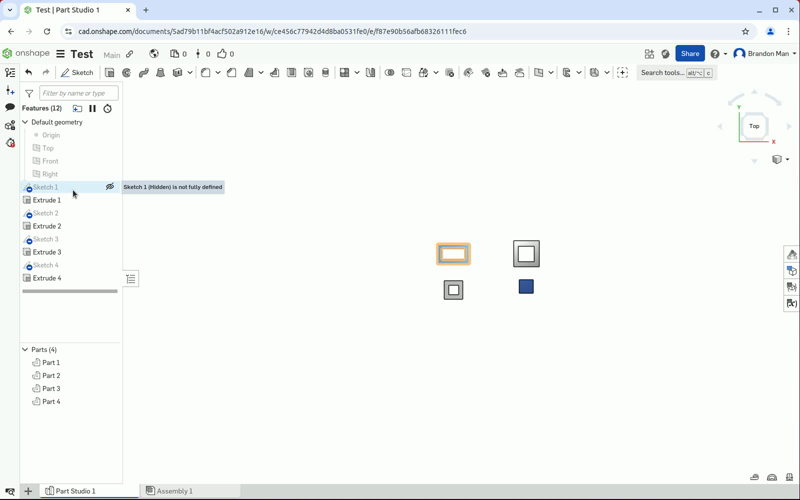
click(73, 189)
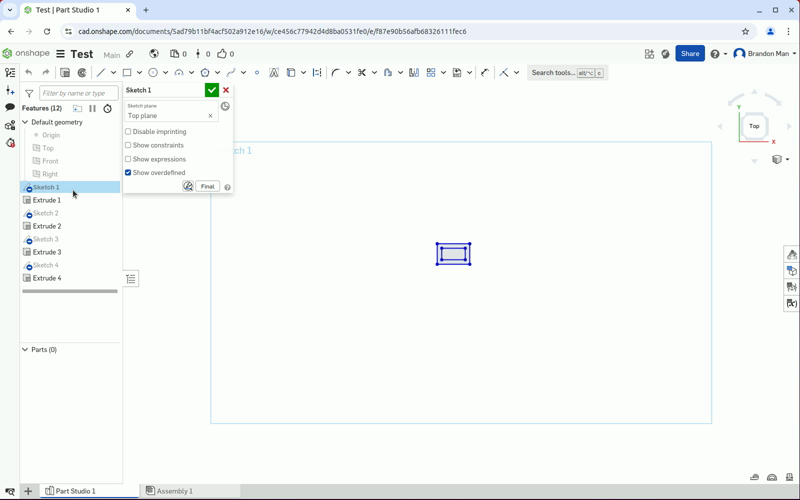
mouse_move(229, 92)
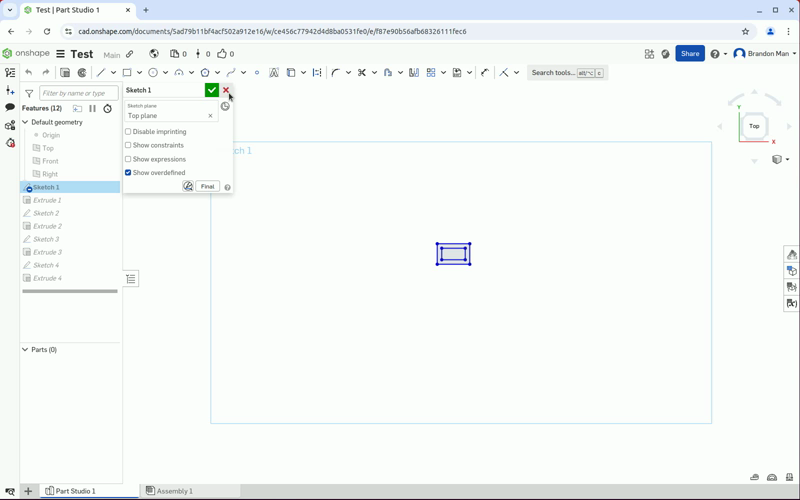
click(229, 92)
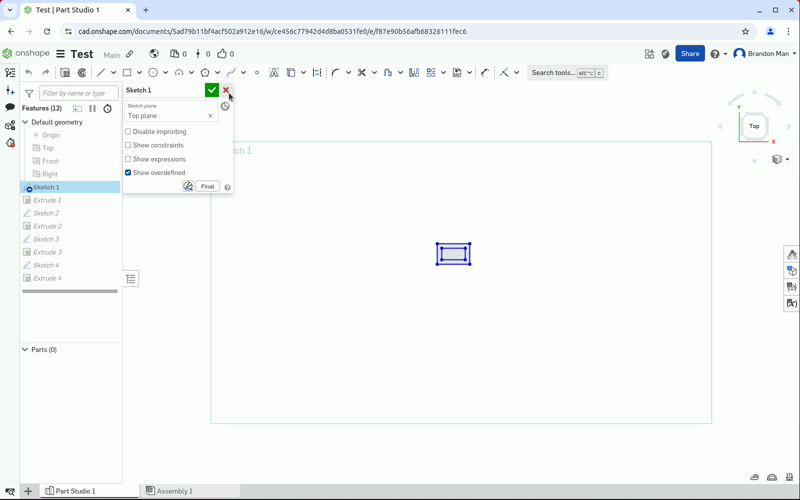
key(shift+s)
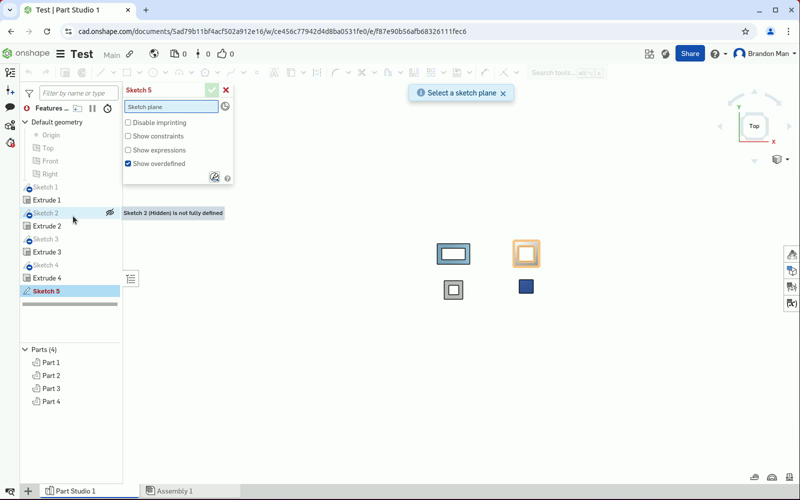
scroll(3)
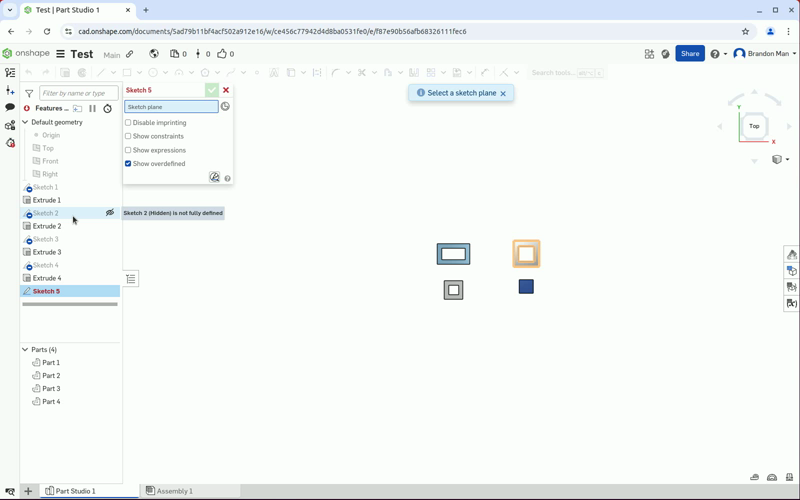
mouse_move(73, 150)
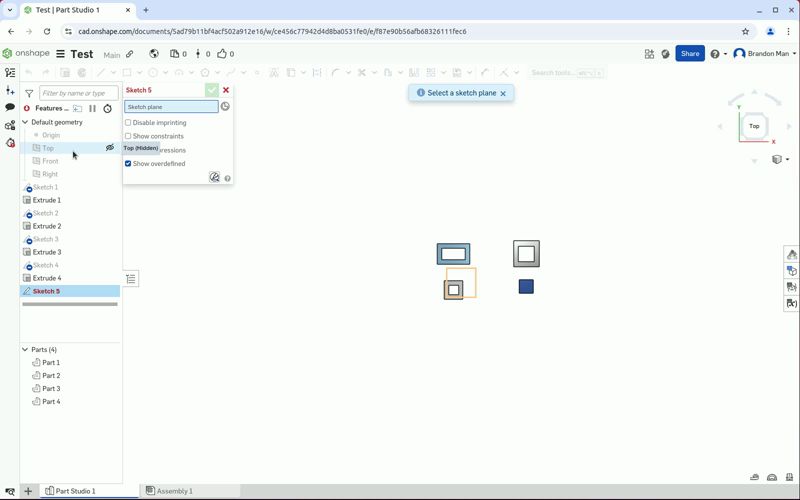
click(73, 150)
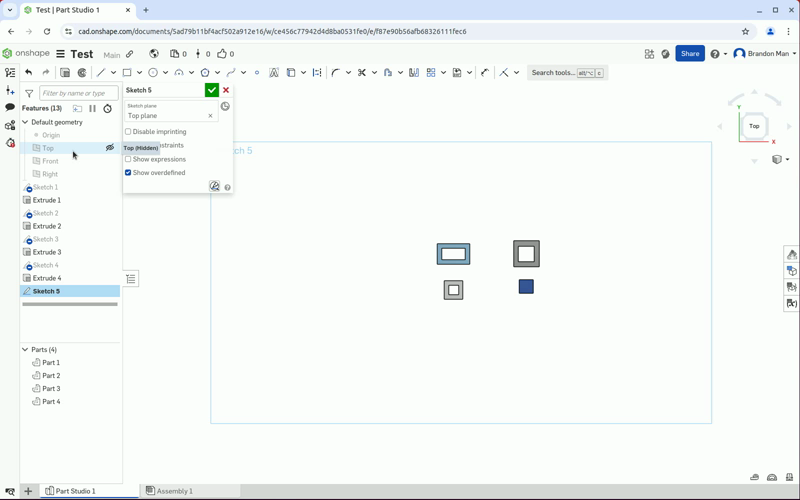
mouse_move(73, 352)
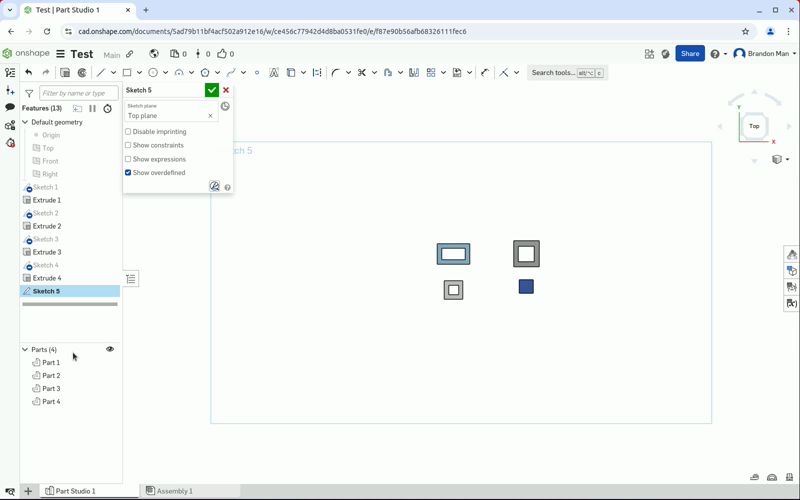
key(y)
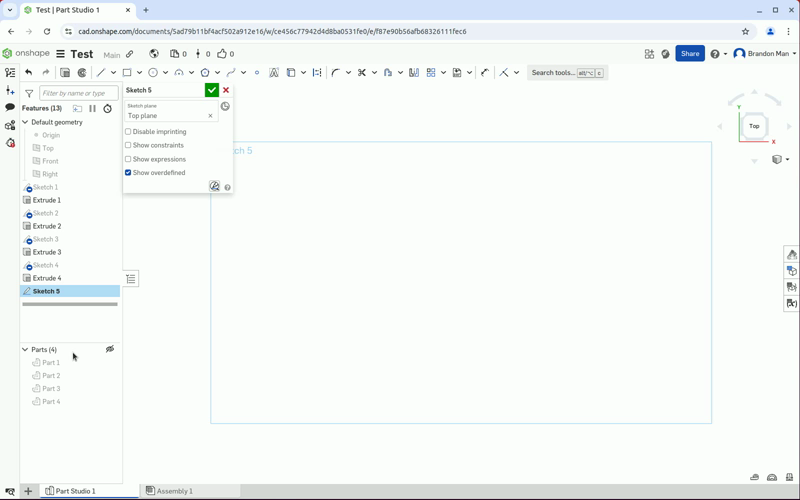
key(l)
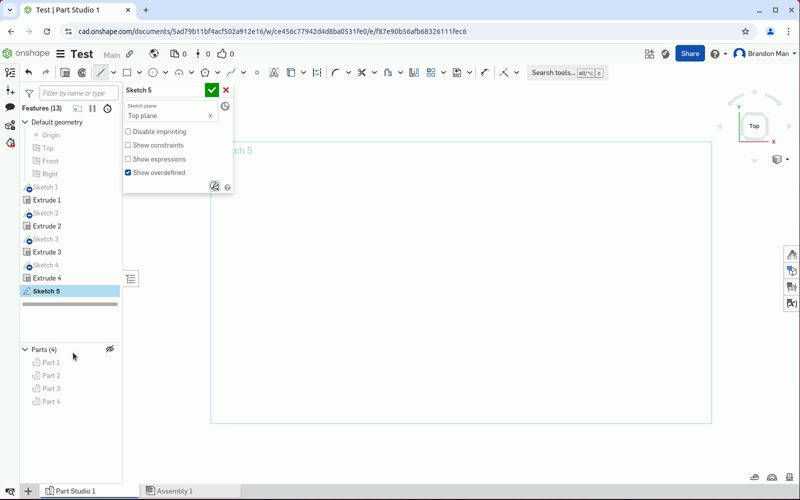
key_down(shift)
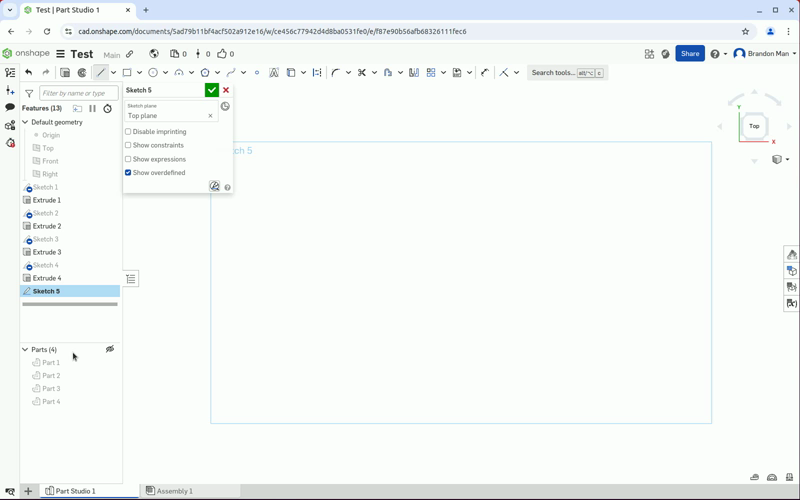
mouse_move(434, 233)
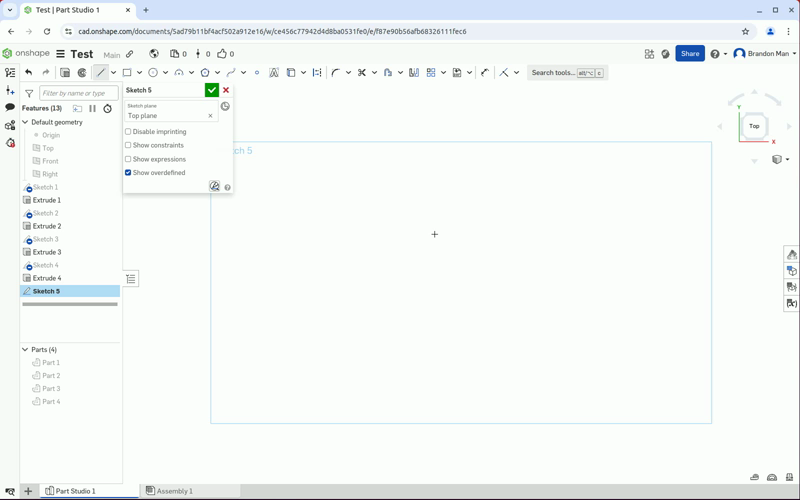
click(434, 233)
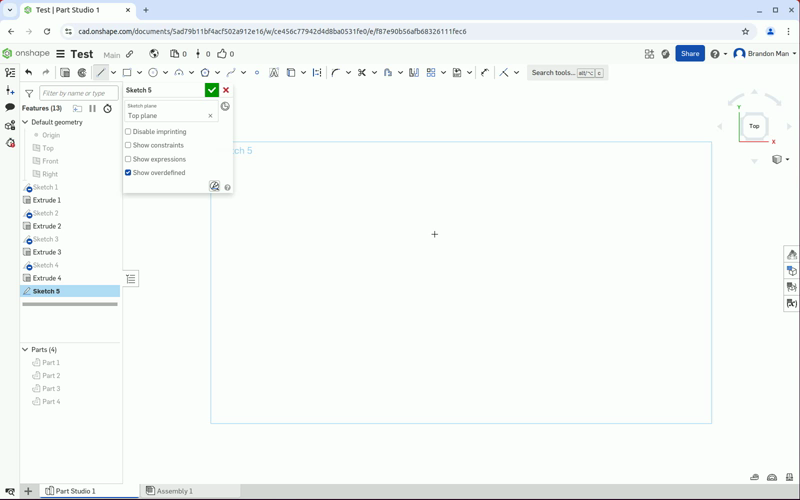
key_up(shift)
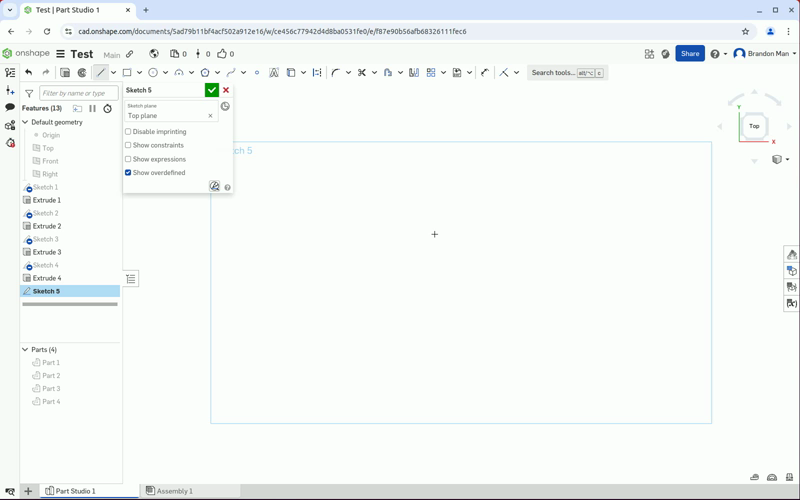
key_down(shift)
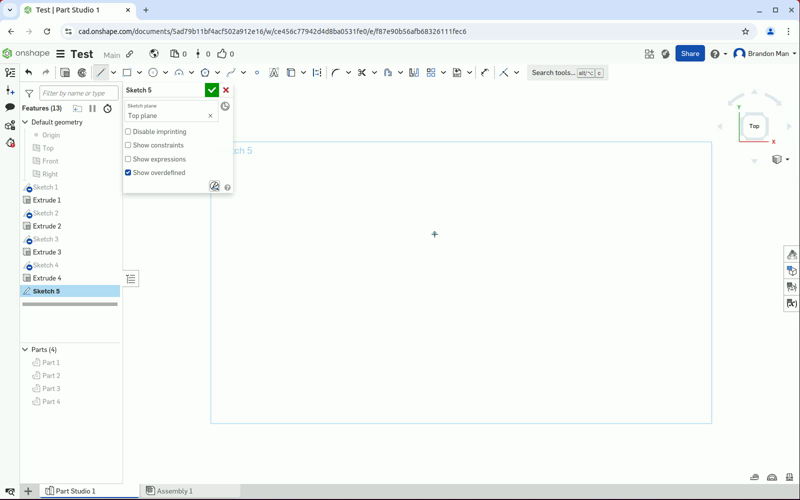
mouse_move(560, 233)
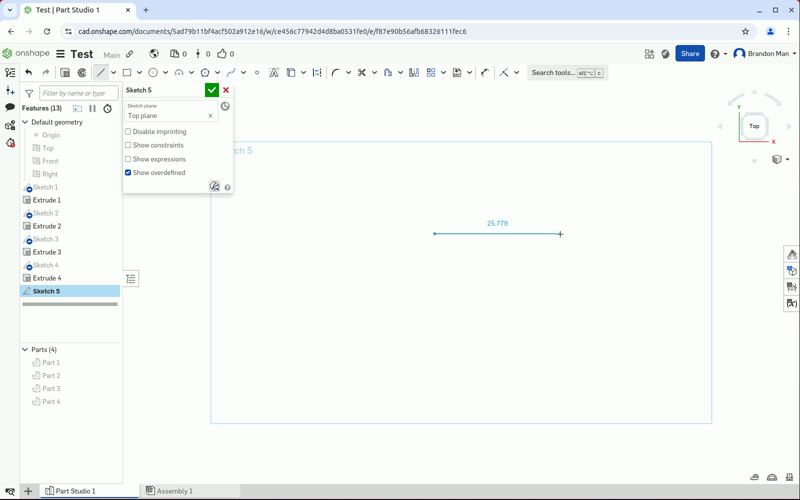
click(560, 233)
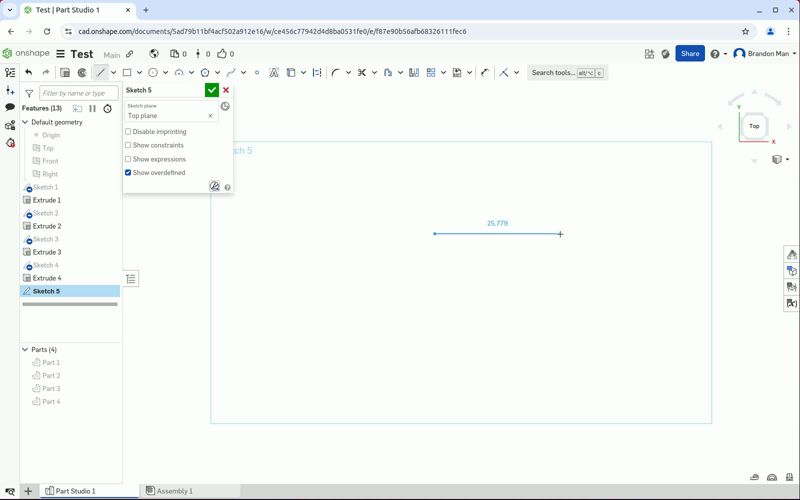
key_up(shift)
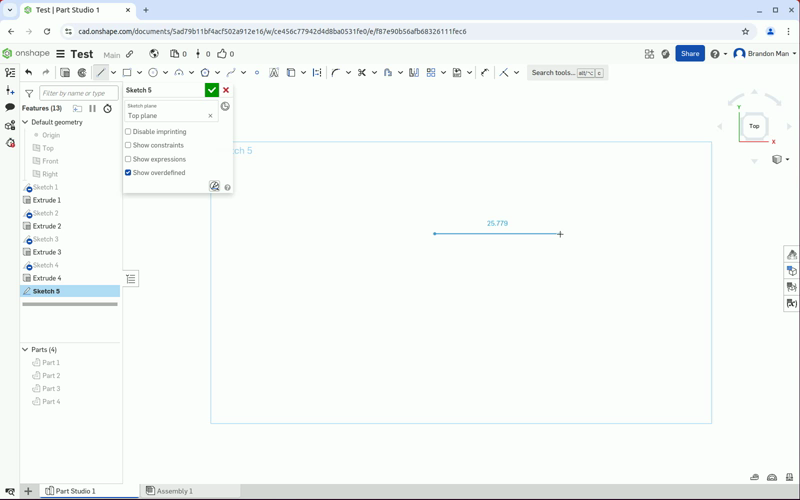
key_down(shift)
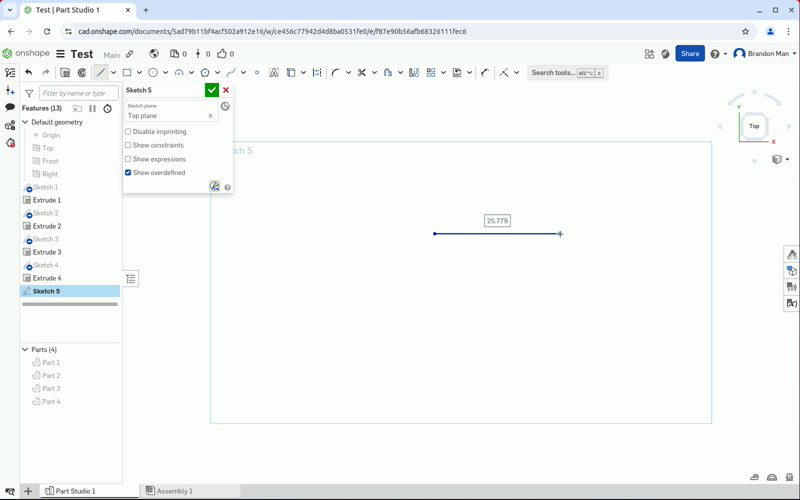
mouse_move(560, 170)
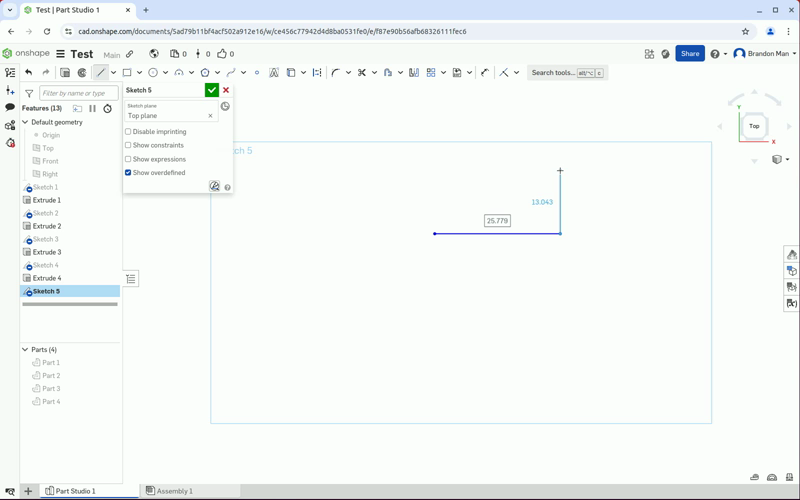
click(560, 170)
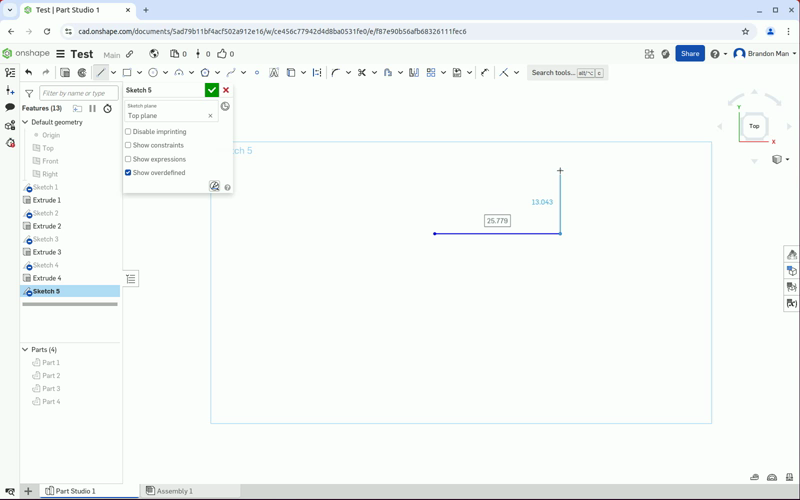
key_up(shift)
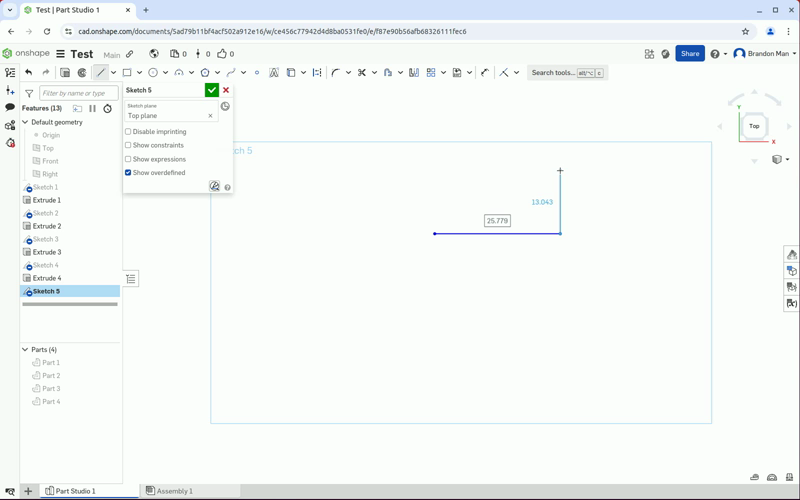
key_down(shift)
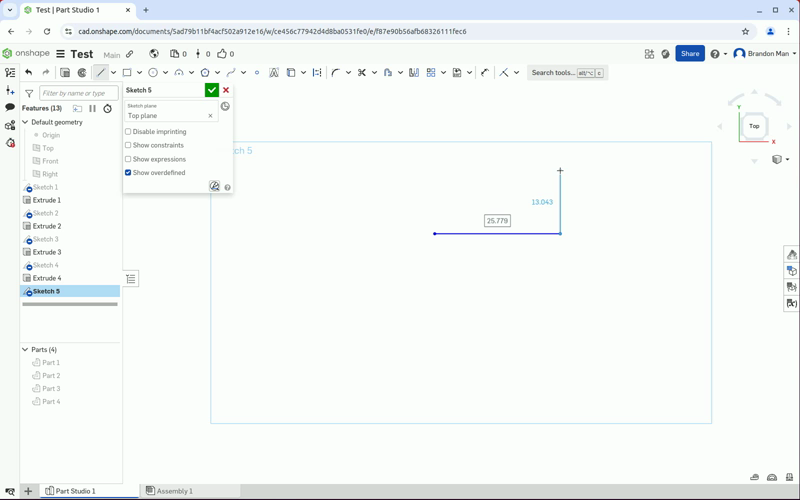
mouse_move(434, 170)
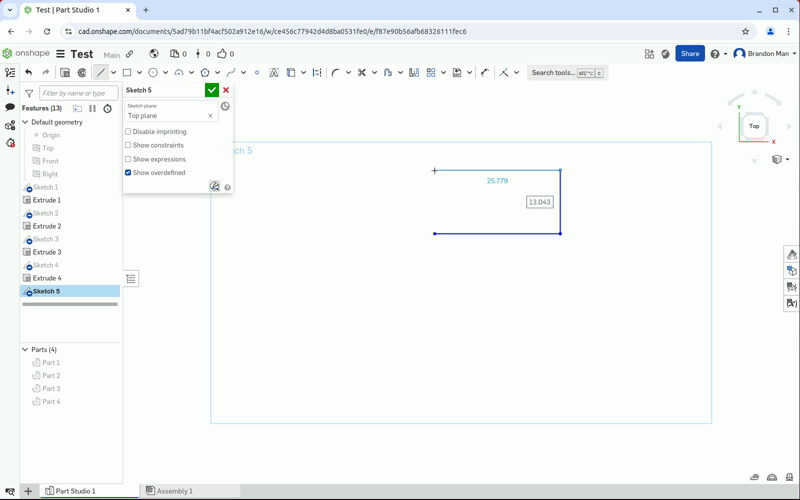
click(434, 170)
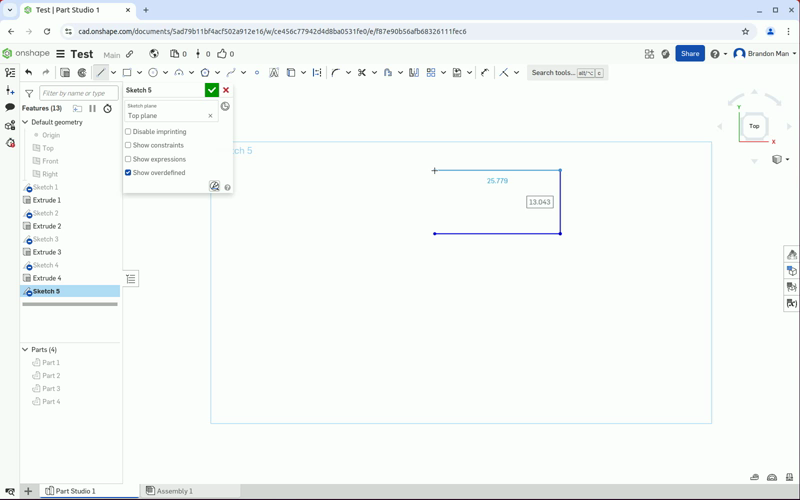
key_up(shift)
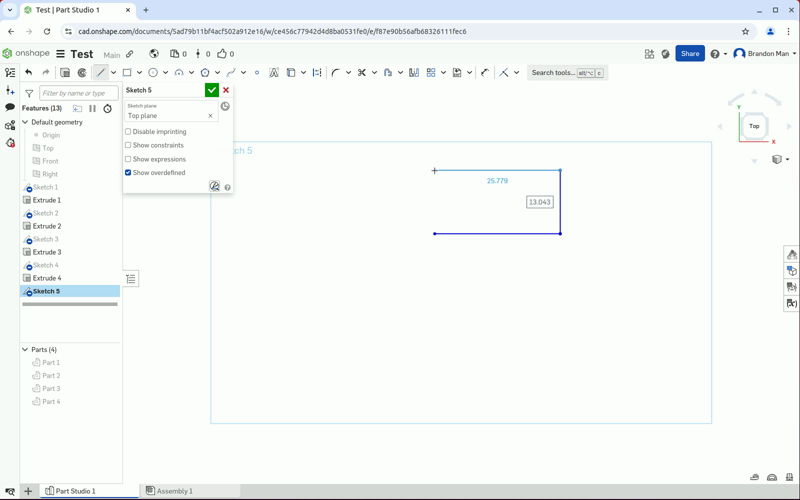
key_down(shift)
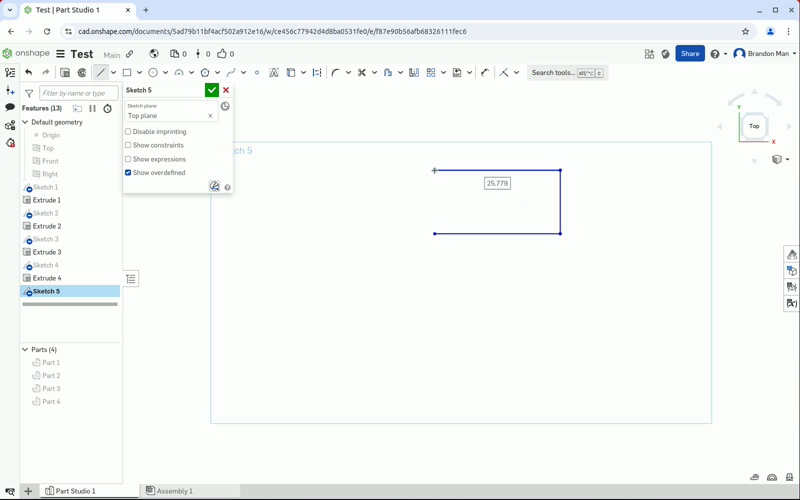
mouse_move(434, 233)
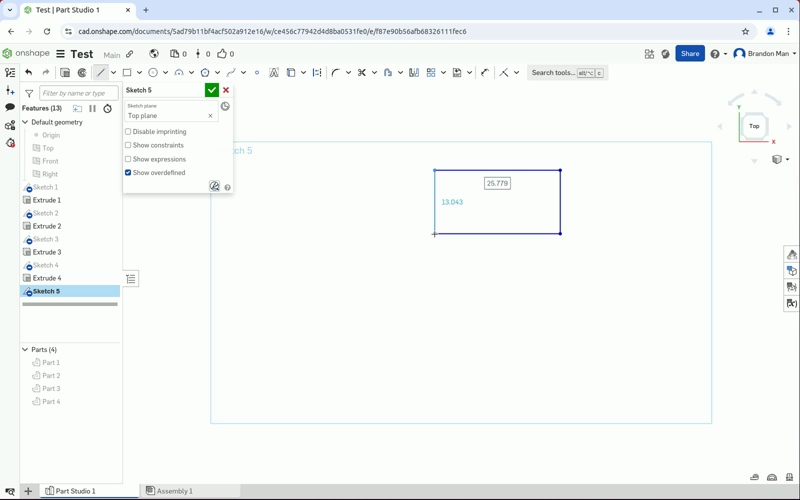
key_up(shift)
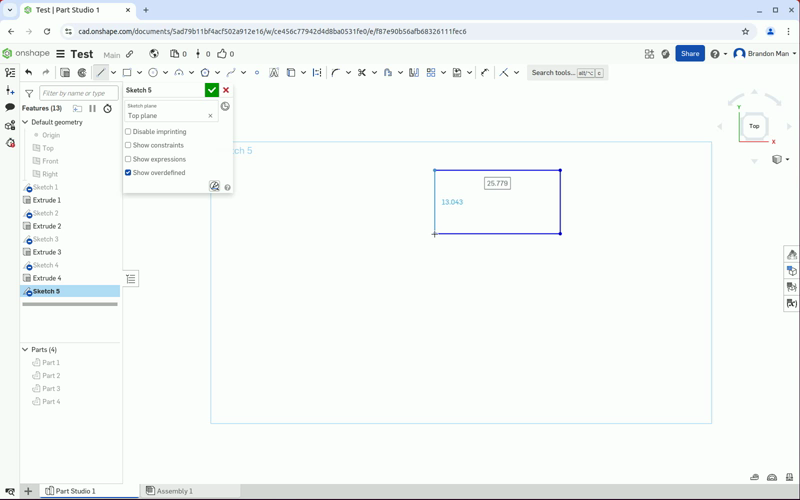
click(434, 233)
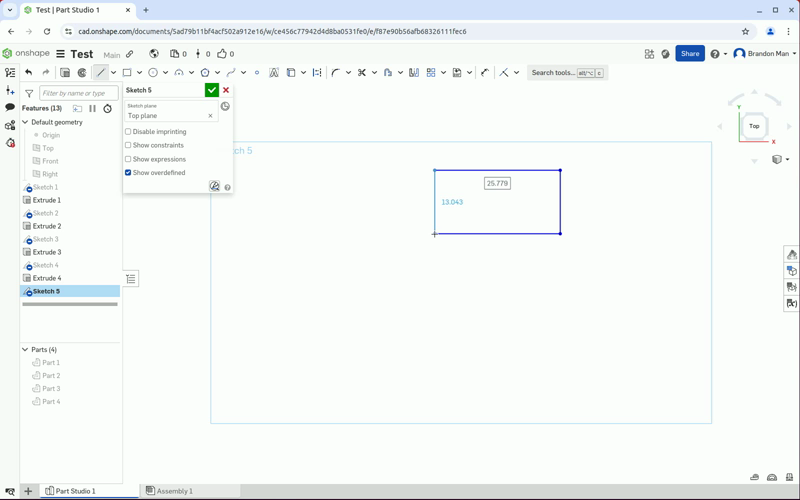
key(esc)
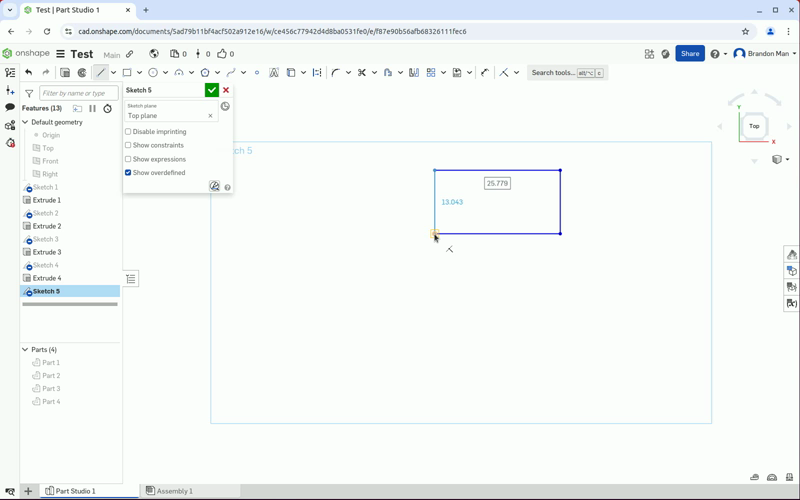
mouse_move(479, 208)
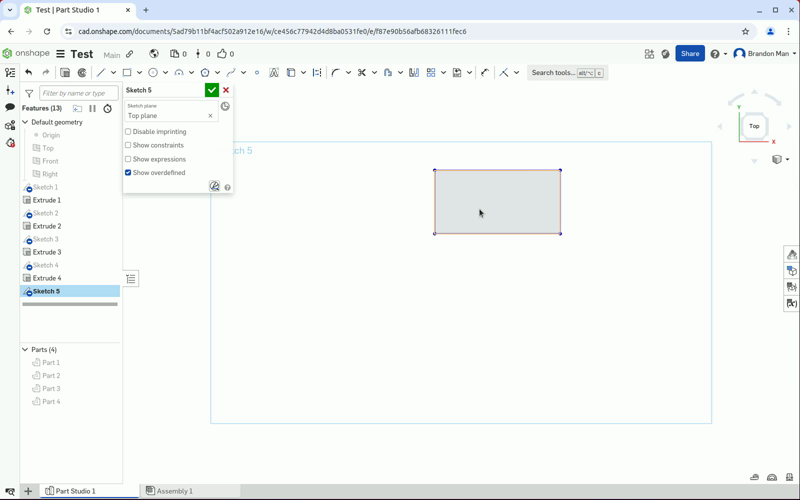
click(479, 208)
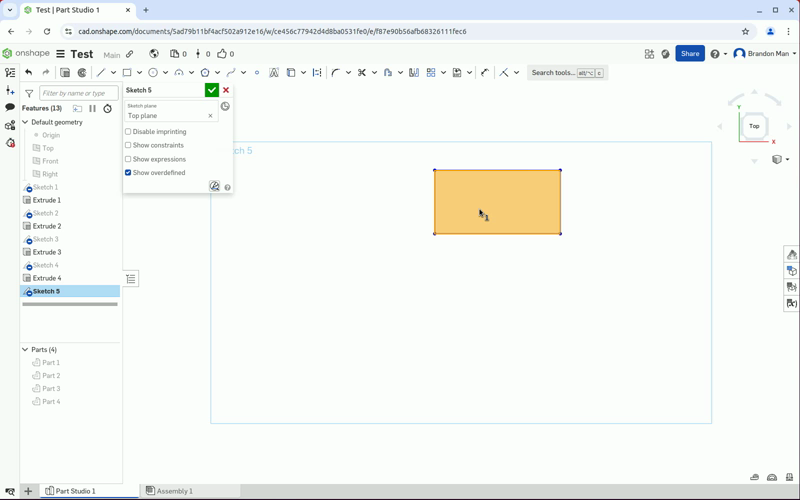
mouse_move(73, 352)
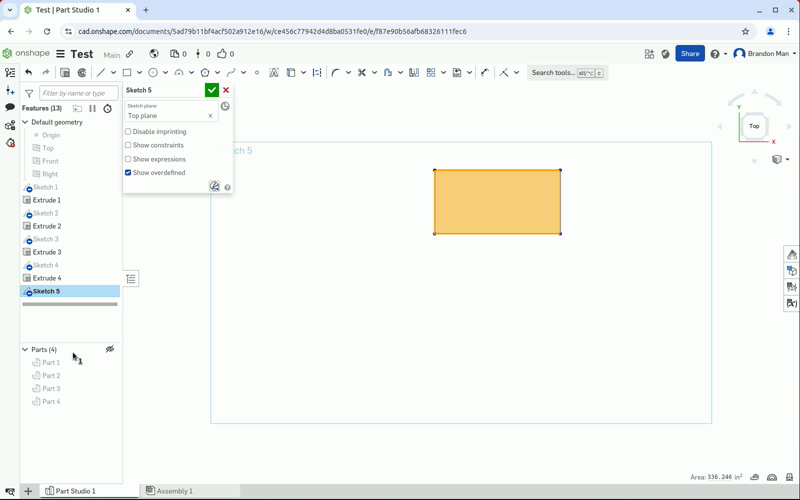
key(shift+y)
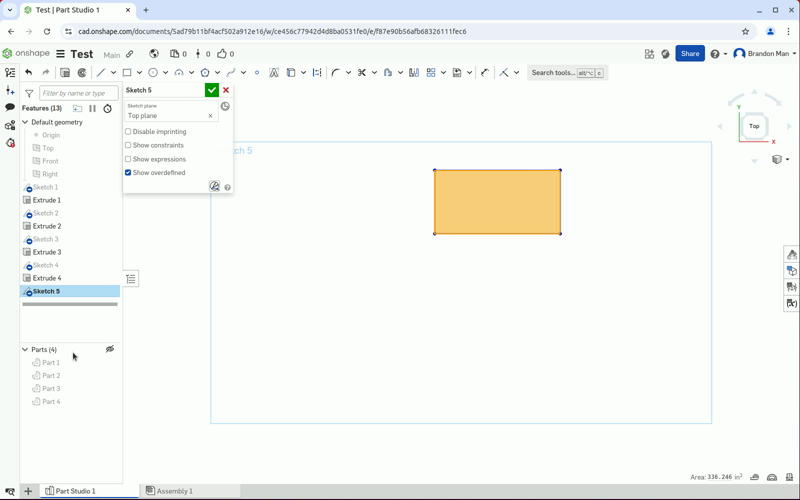
key(shift+e)
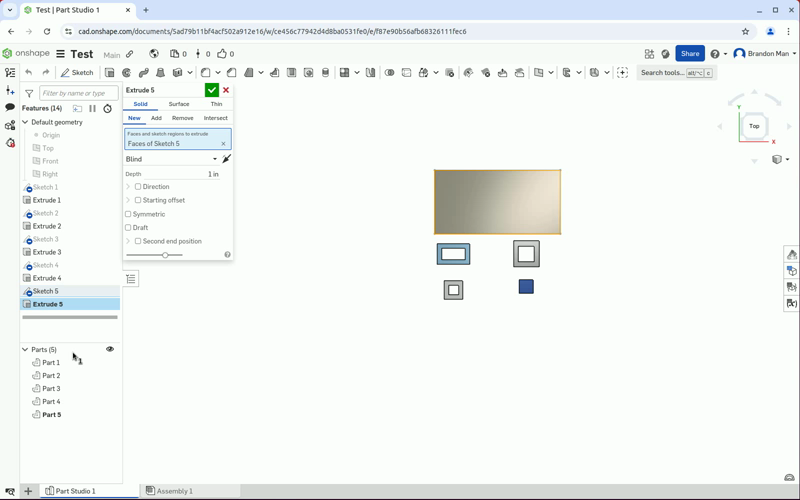
mouse_move(143, 106)
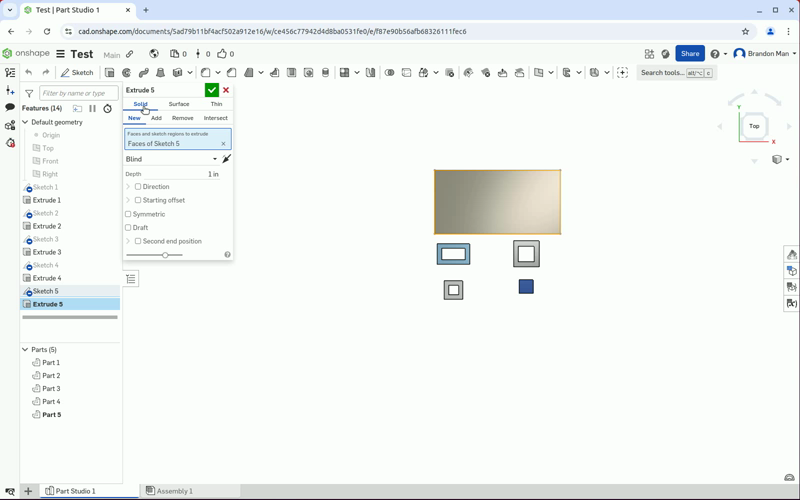
click(143, 106)
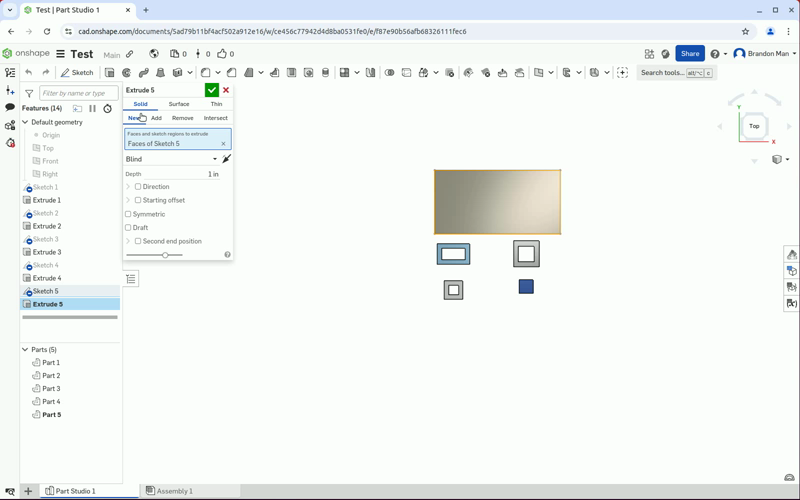
mouse_move(137, 120)
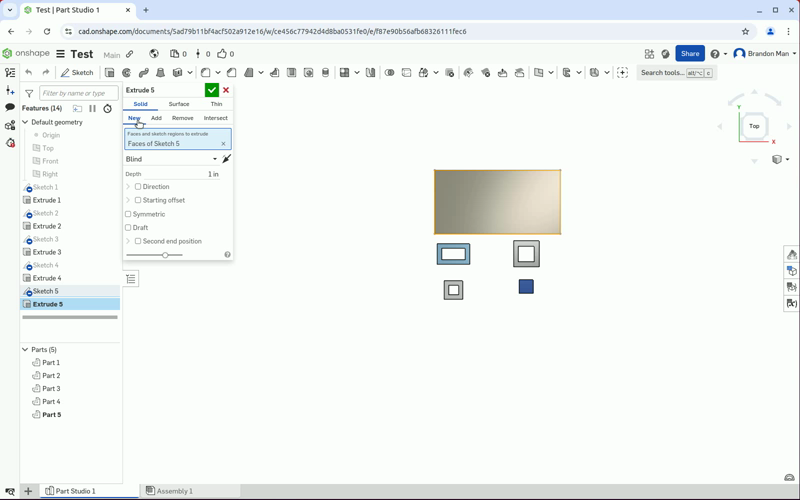
click(137, 120)
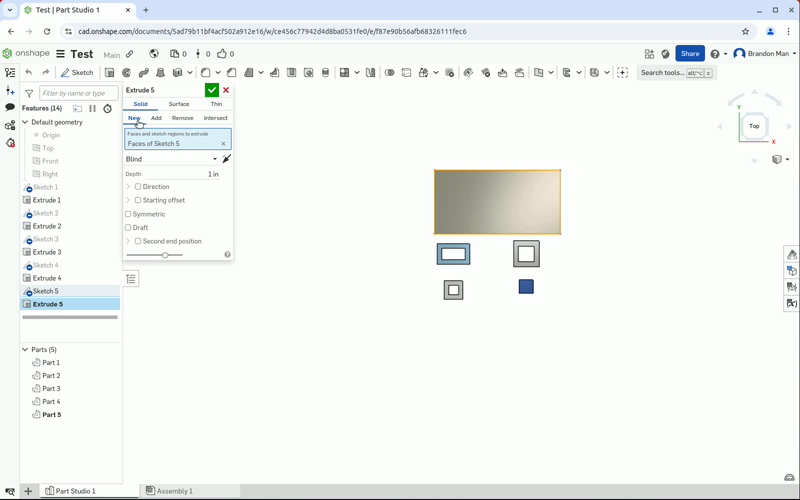
key(tab, 4)
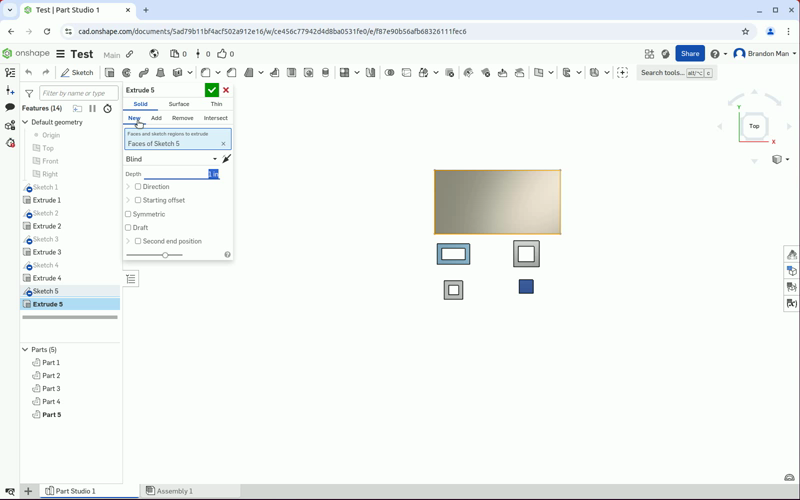
text(-0.241)
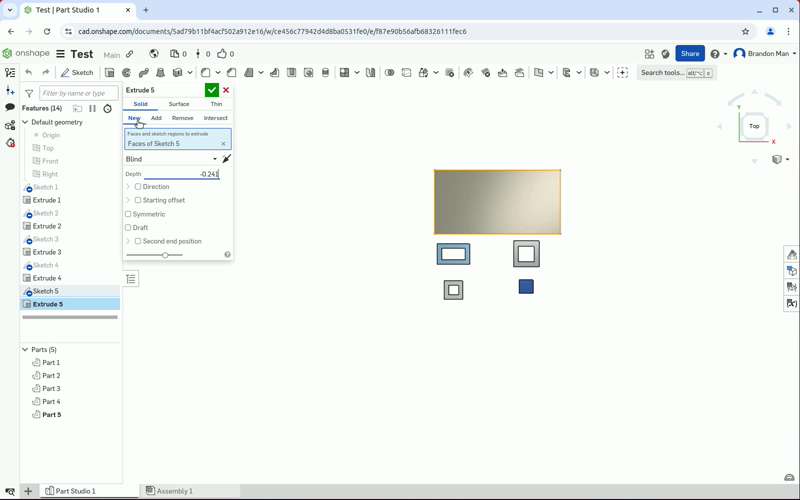
key(enter)
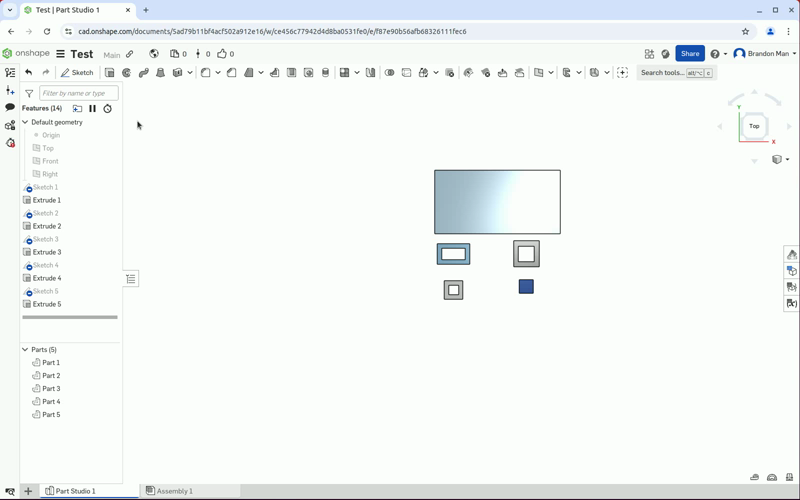
key(shift+h)
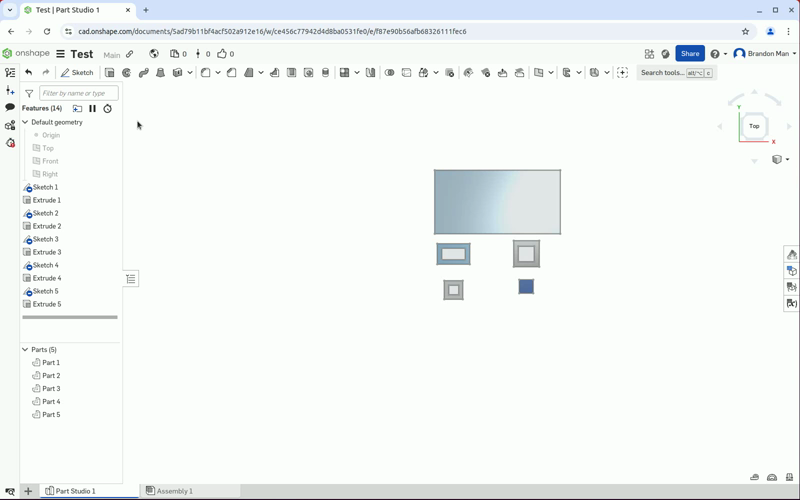
key(shift+h)
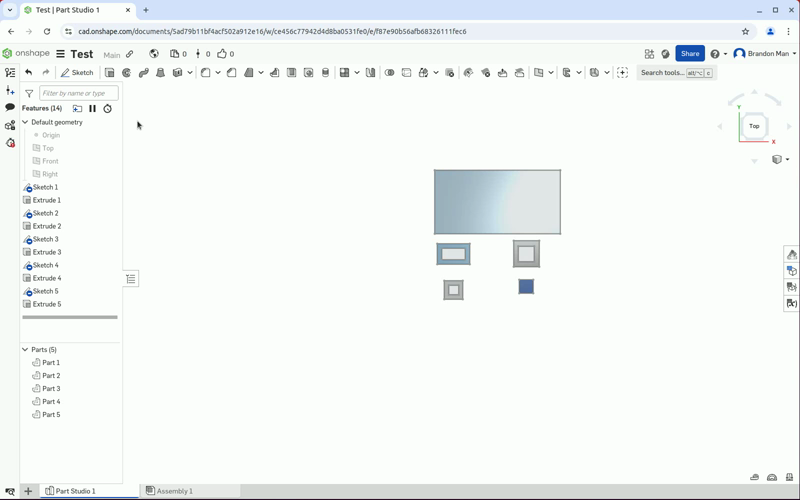
key(shift+7)
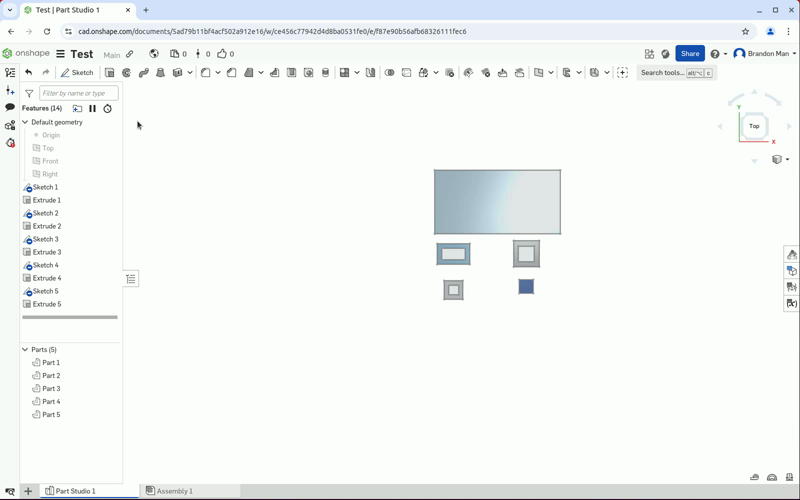
key(up, 3)
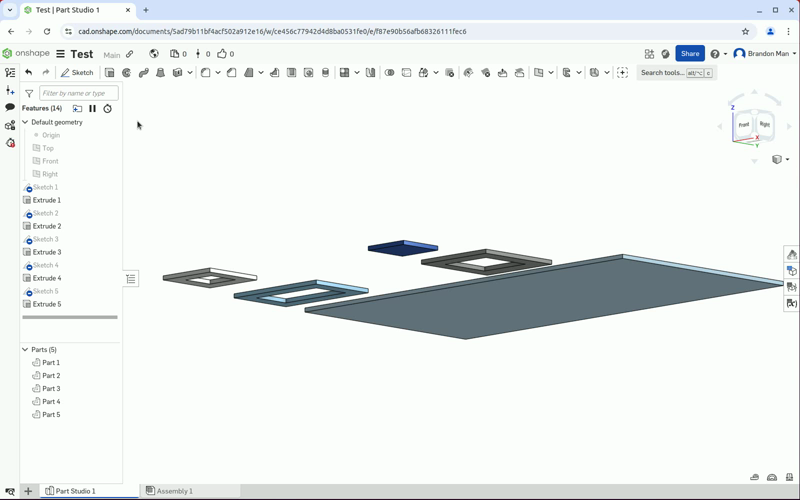
key(left, 3)
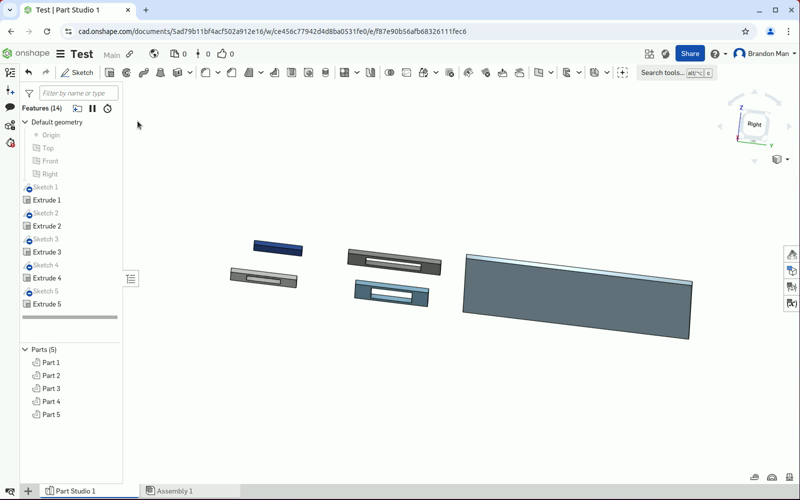
key(right, 3)
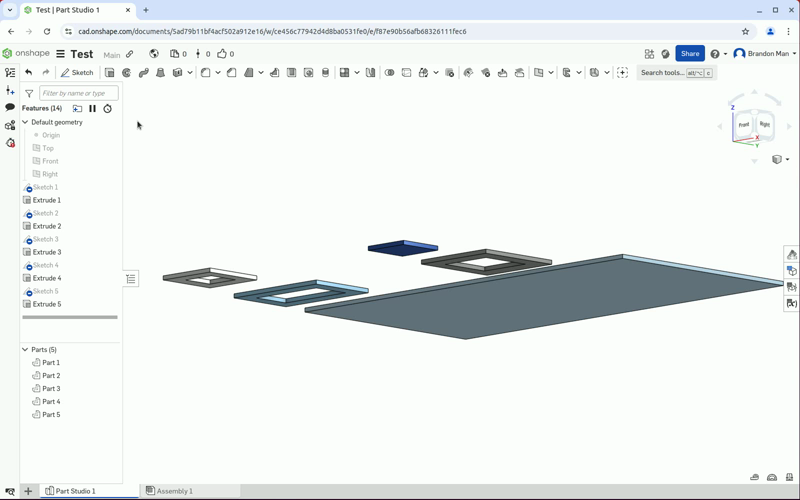
key(down, 3)
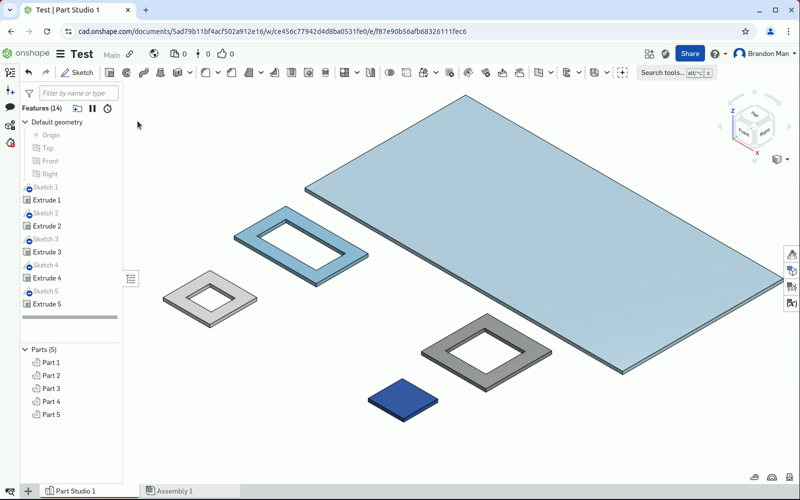
mouse_move(73, 189)
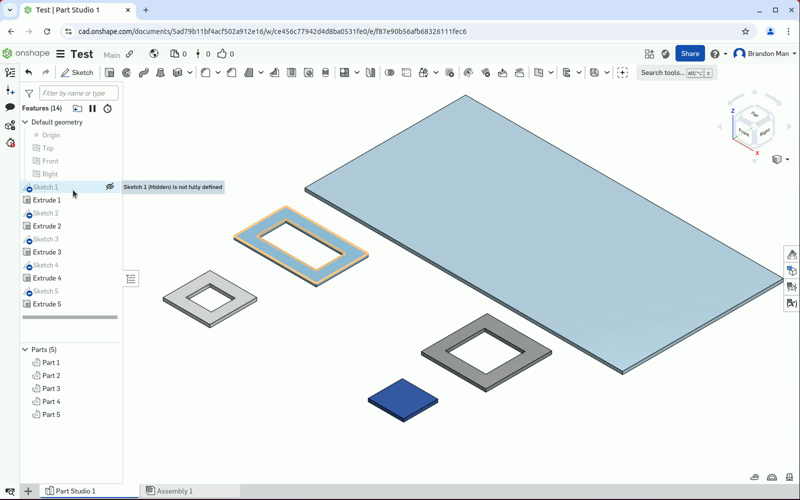
click(73, 189)